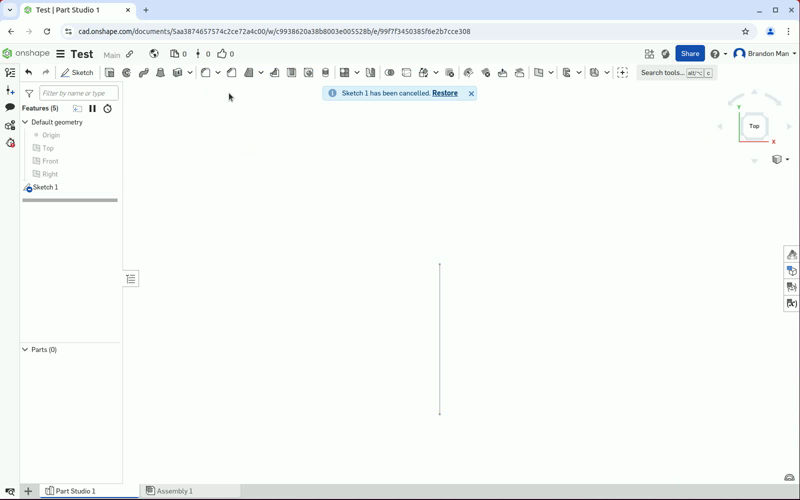
key(shift+h)
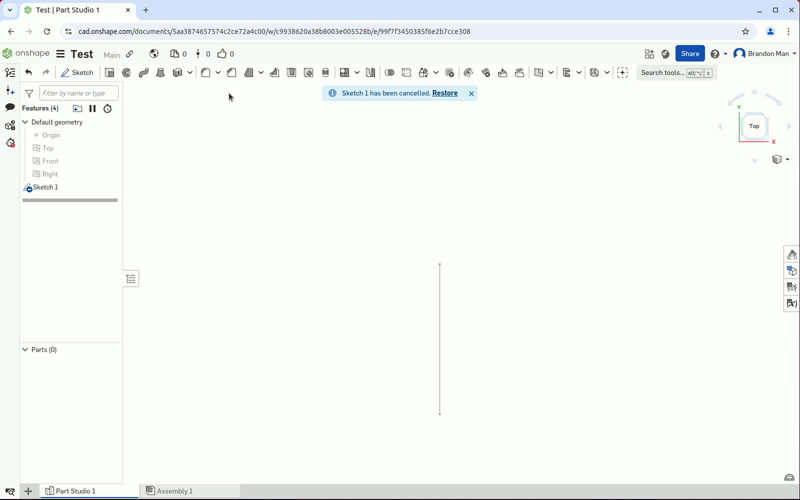
key(shift+s)
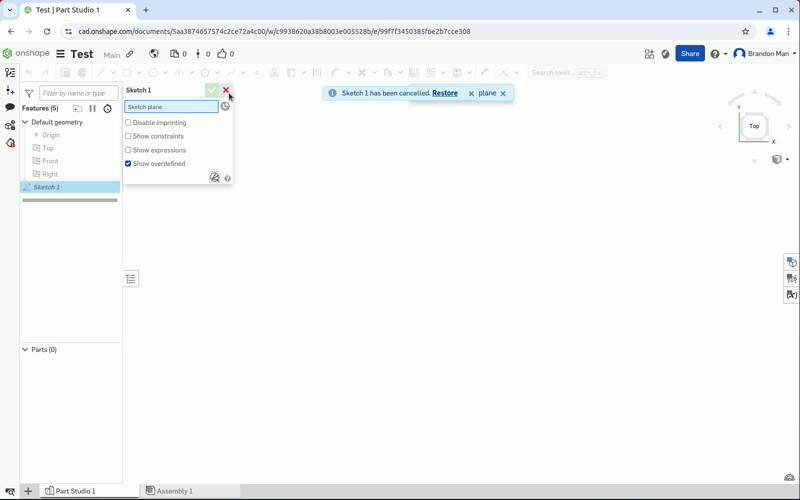
mouse_move(73, 150)
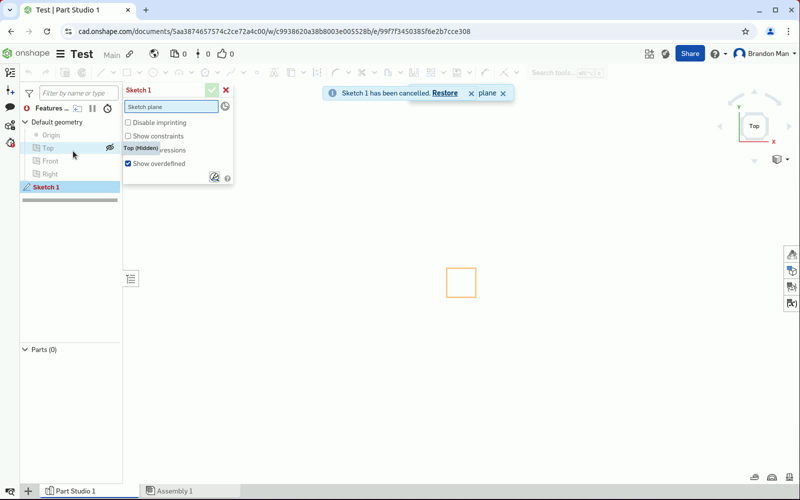
click(73, 150)
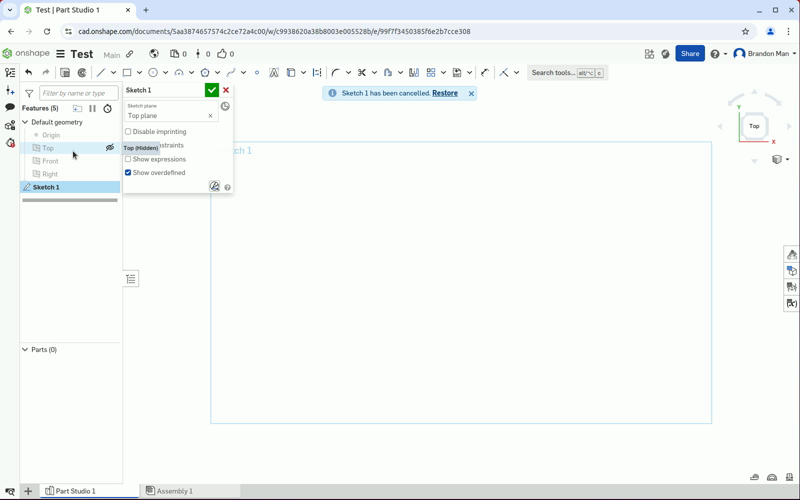
mouse_move(73, 352)
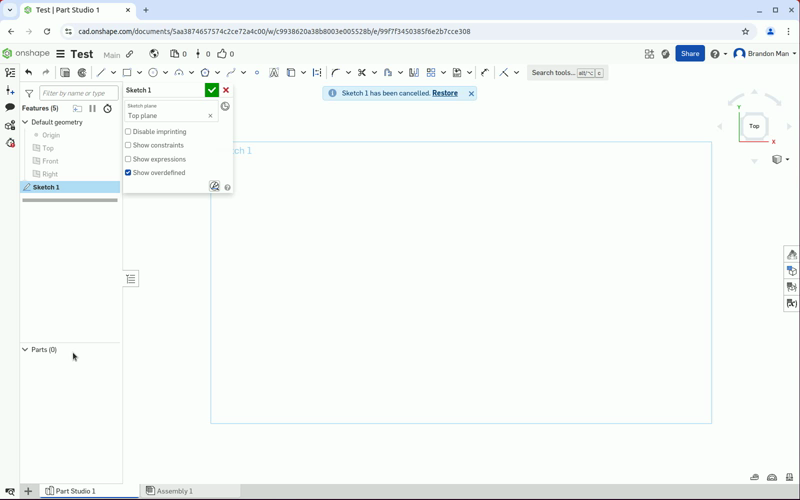
key(y)
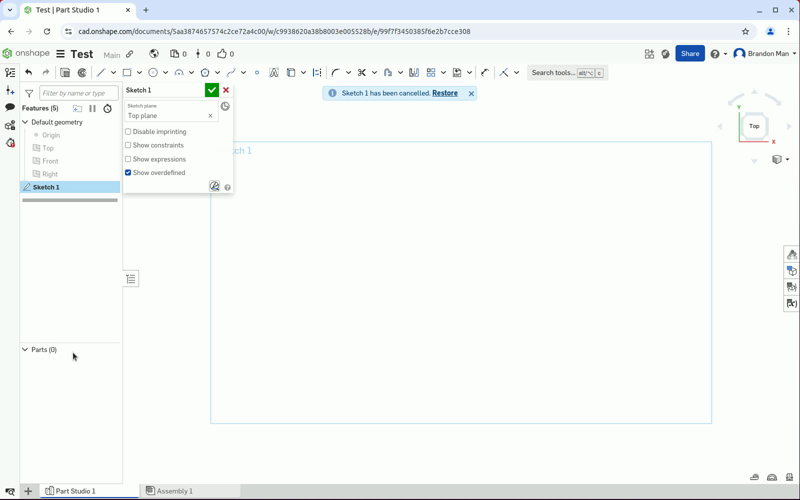
key(c)
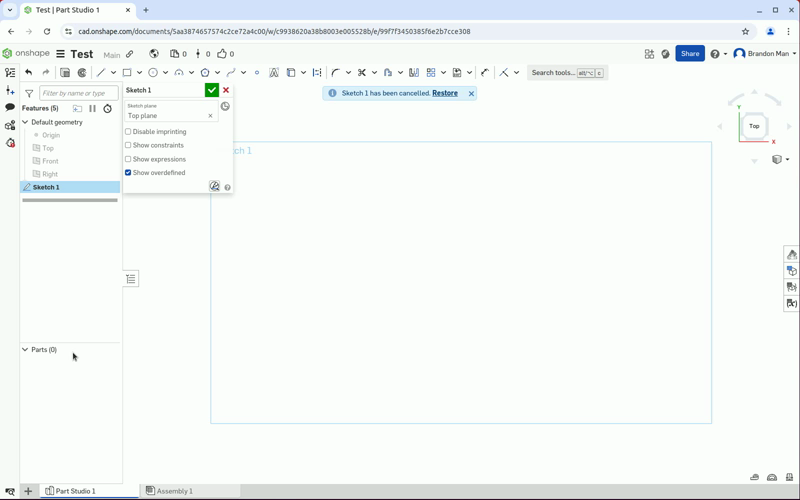
key_down(shift)
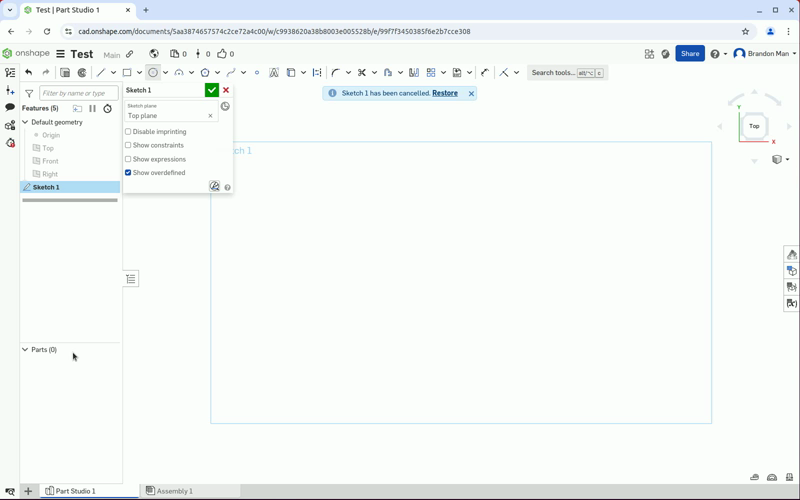
mouse_move(461, 178)
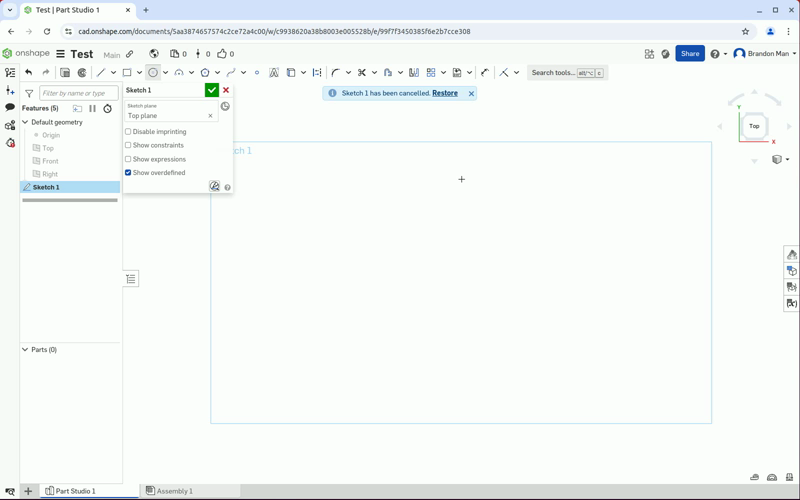
click(461, 178)
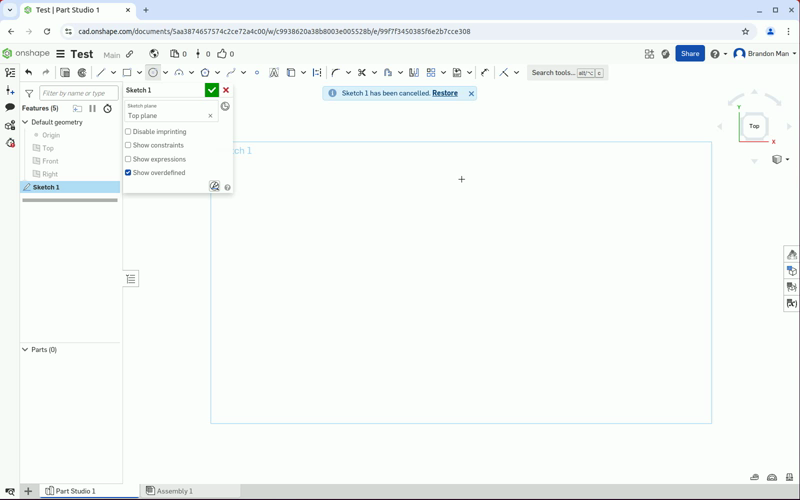
key_up(shift)
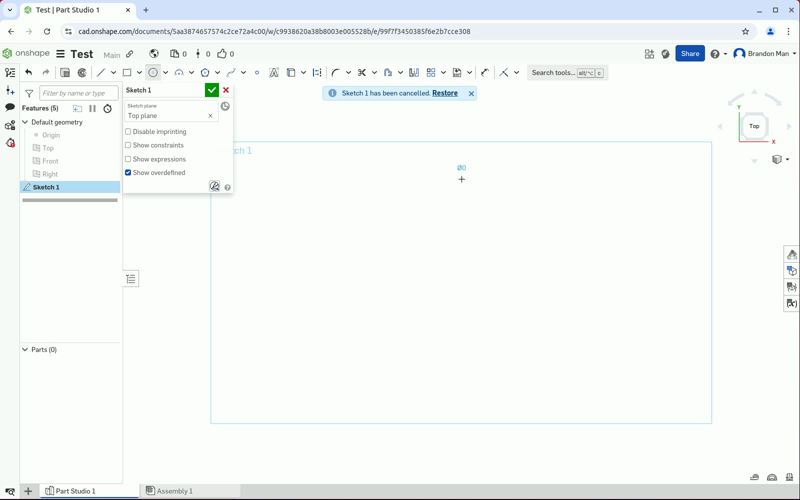
mouse_move(471, 178)
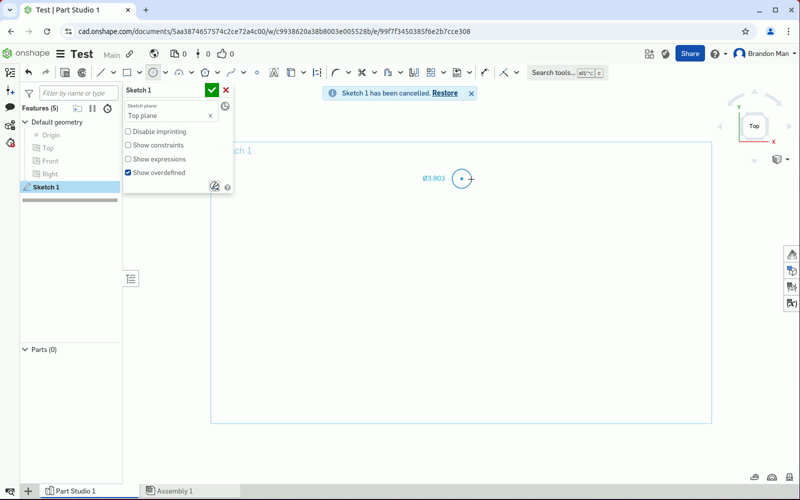
click(471, 178)
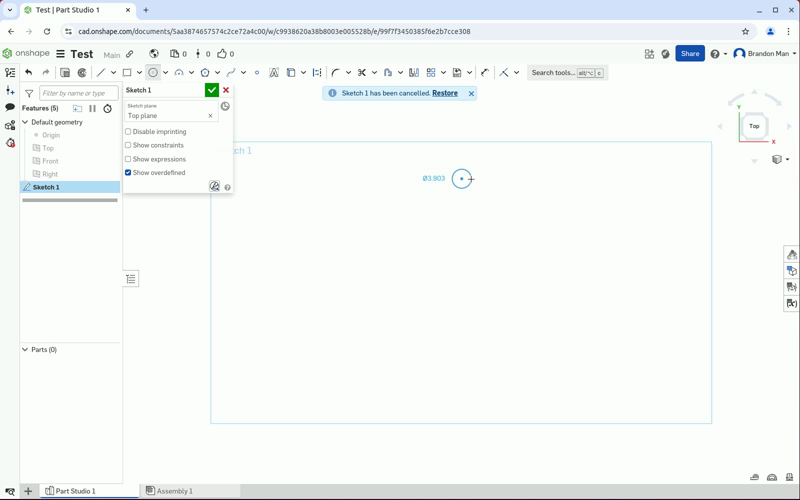
key(esc)
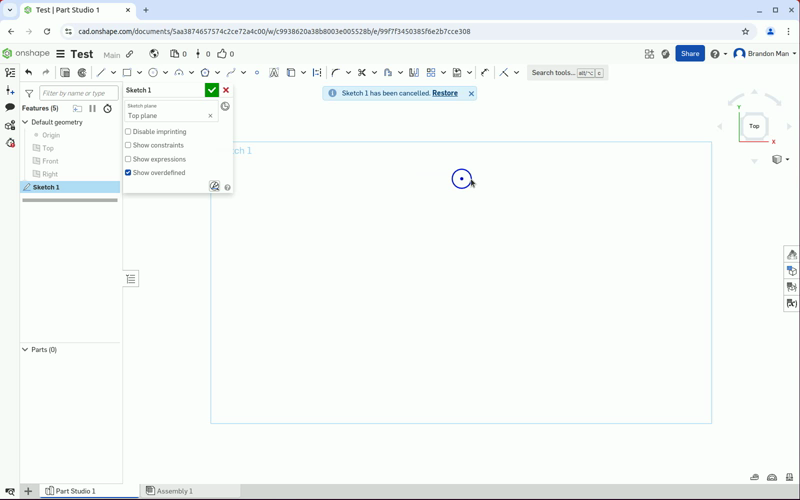
key(c)
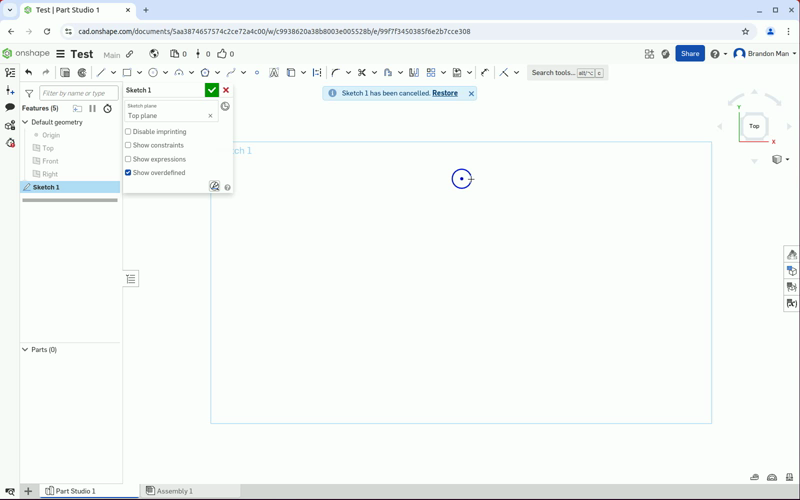
key_down(shift)
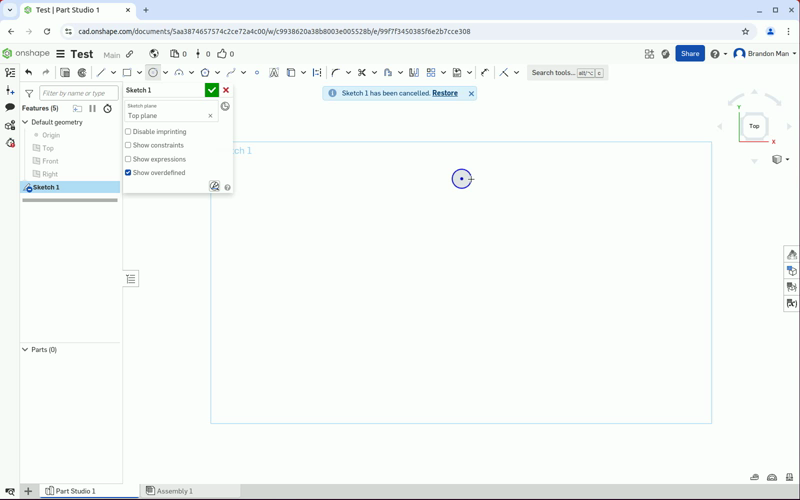
mouse_move(461, 178)
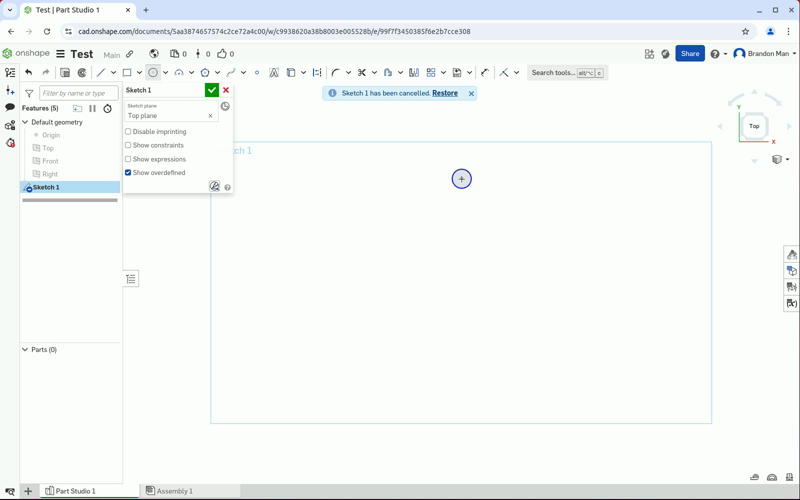
click(461, 178)
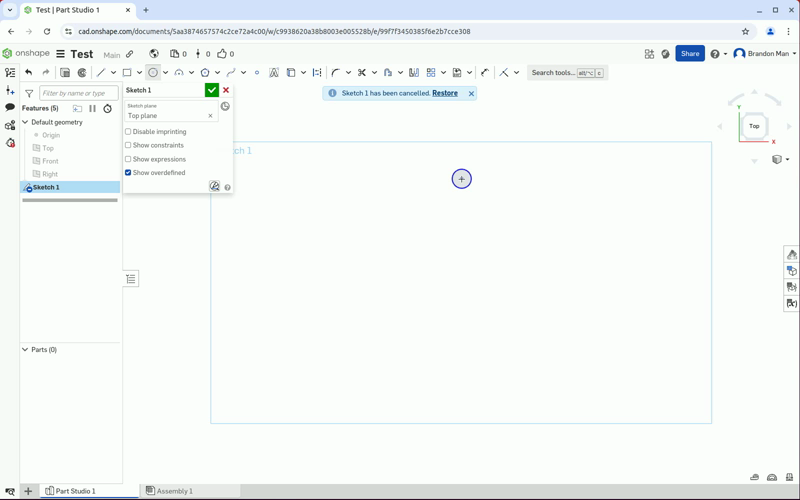
key_up(shift)
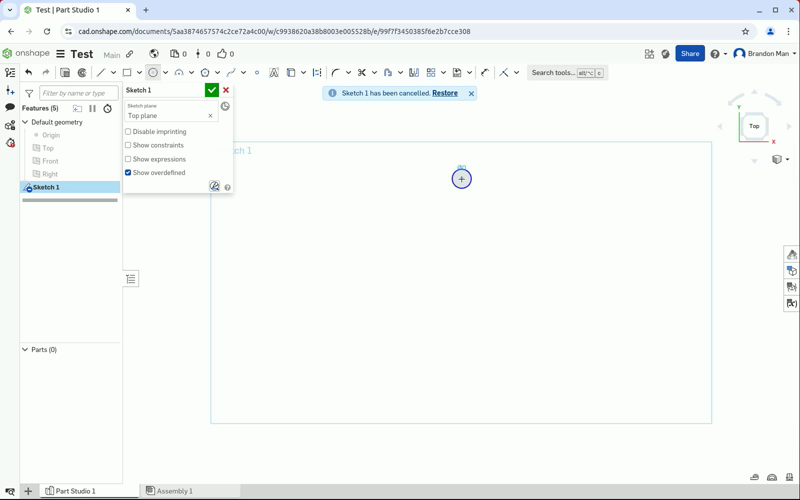
mouse_move(464, 178)
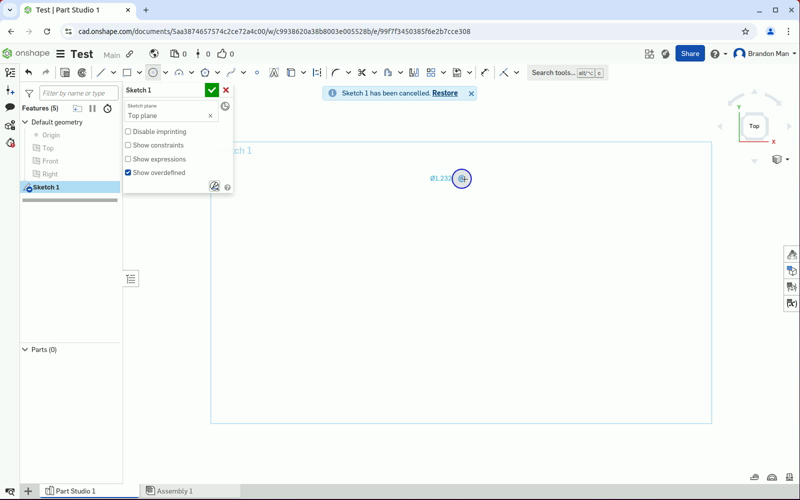
scroll(6)
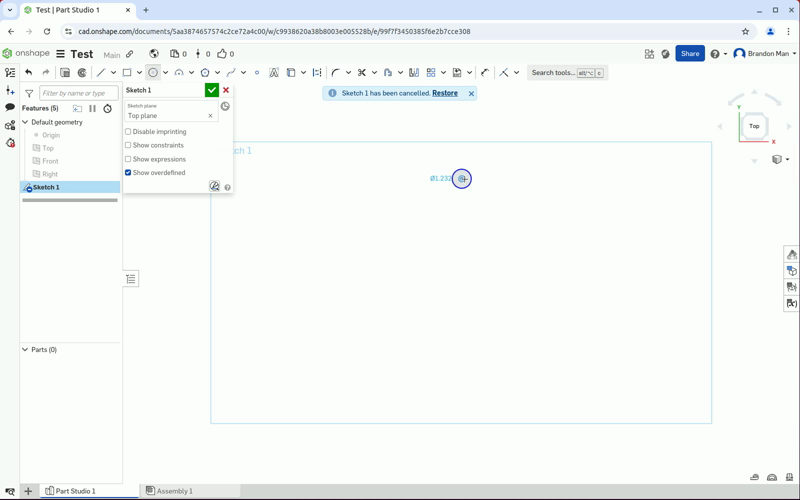
scroll(6)
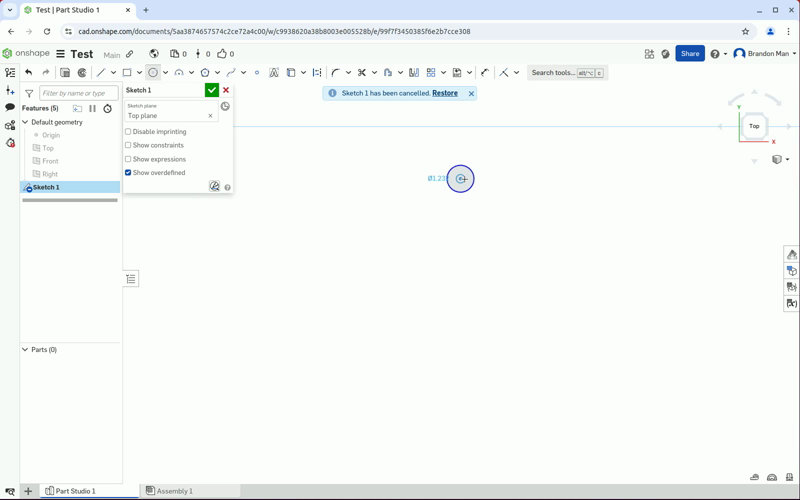
scroll(6)
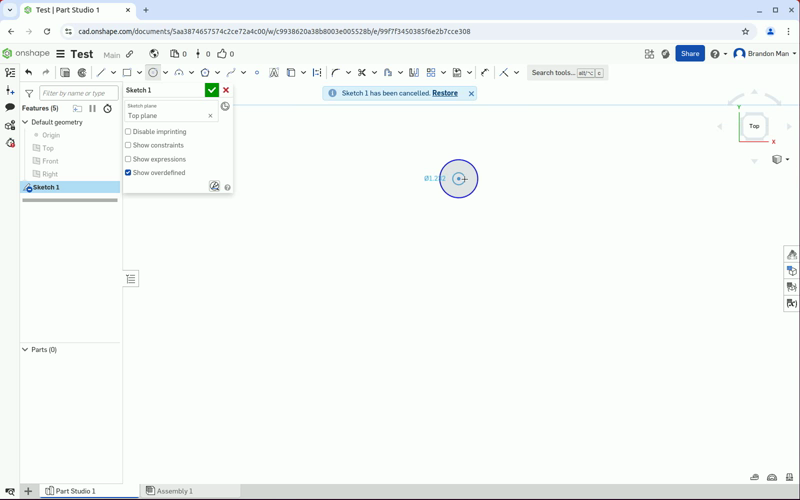
scroll(6)
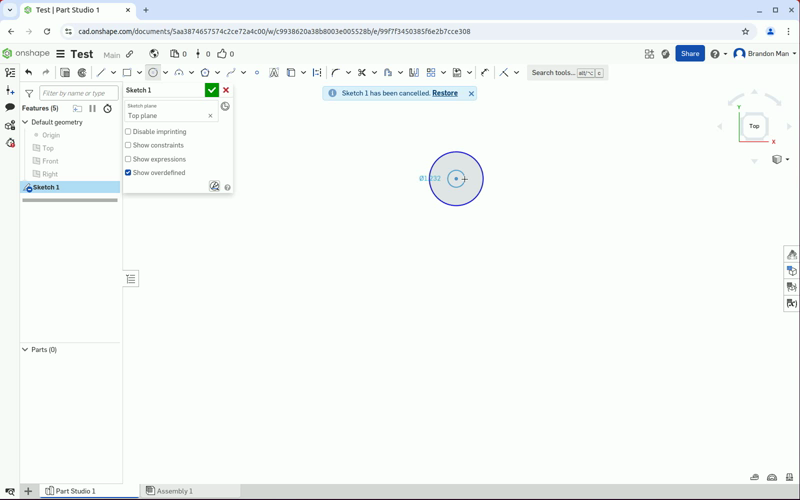
scroll(6)
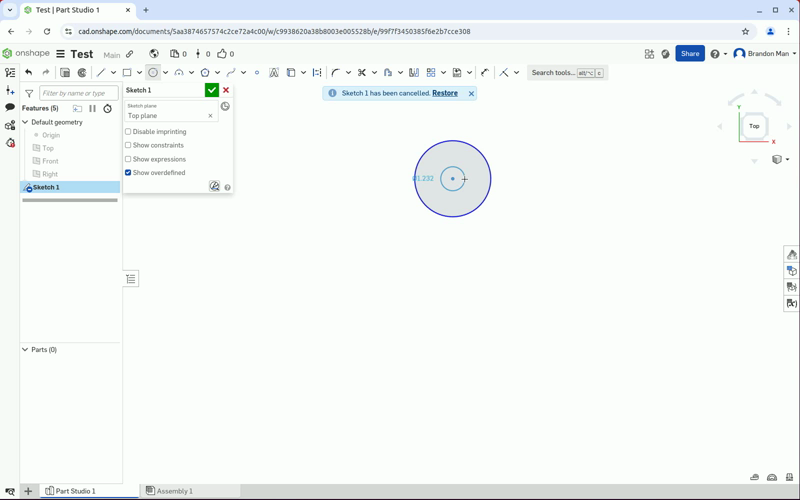
scroll(6)
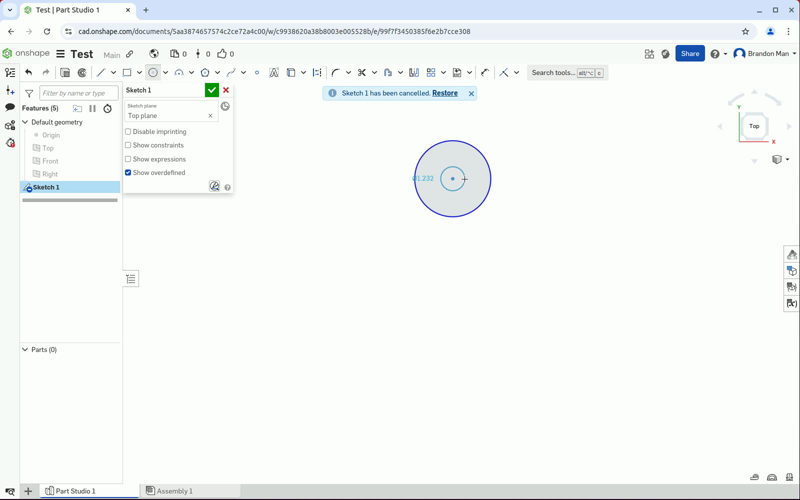
scroll(6)
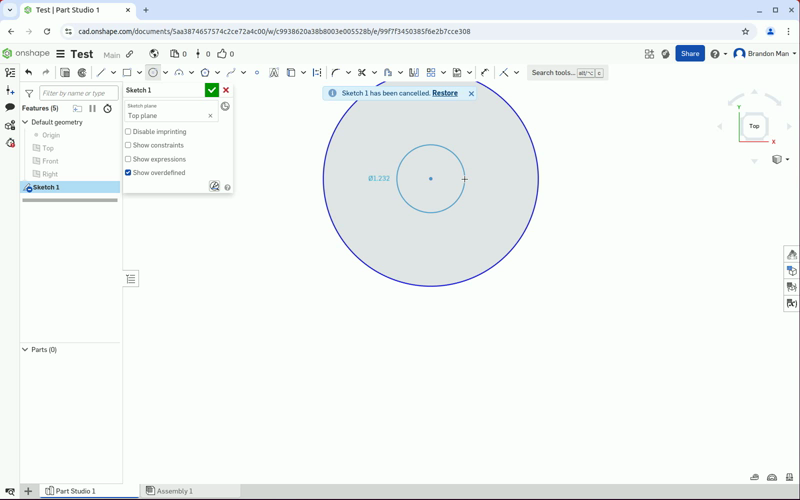
click(464, 178)
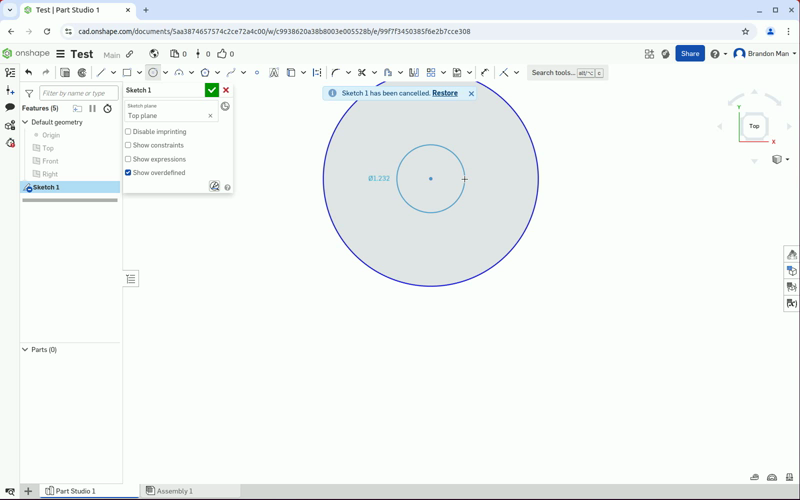
scroll(-6)
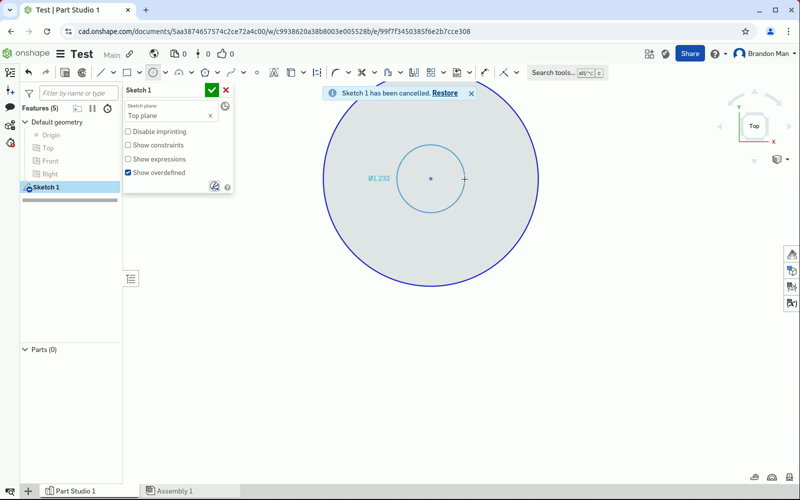
scroll(-6)
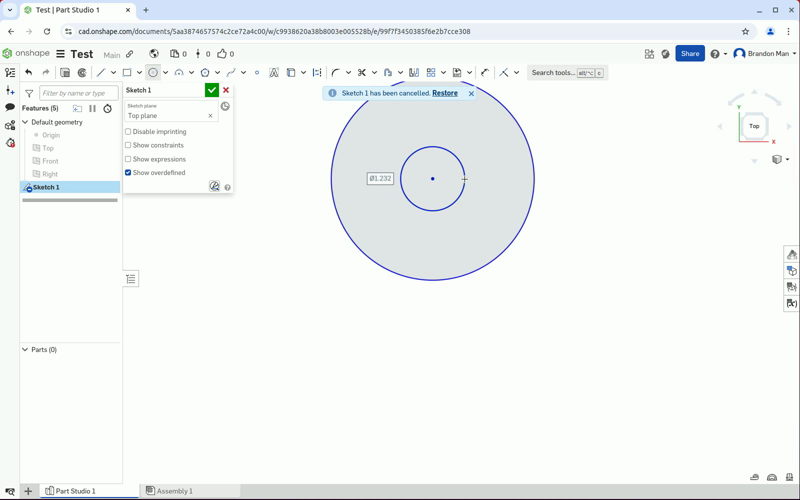
scroll(-6)
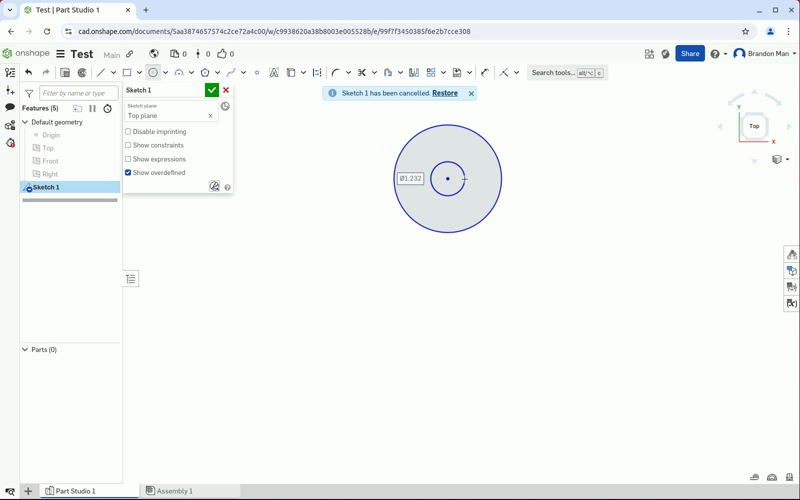
scroll(-6)
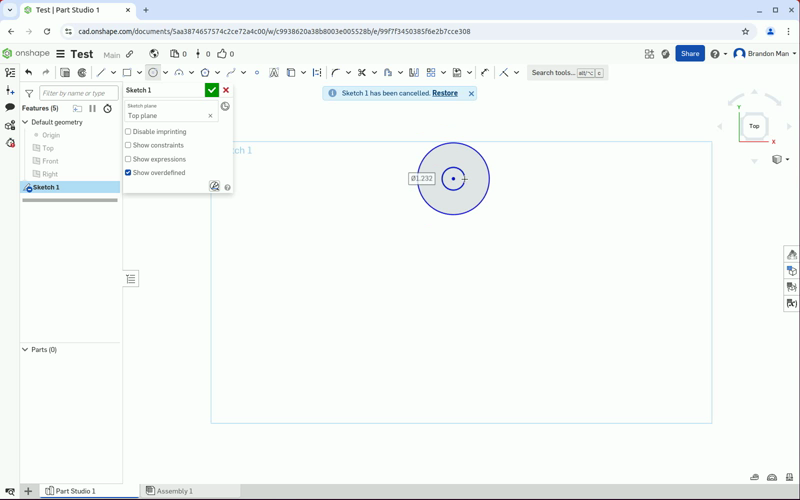
scroll(-6)
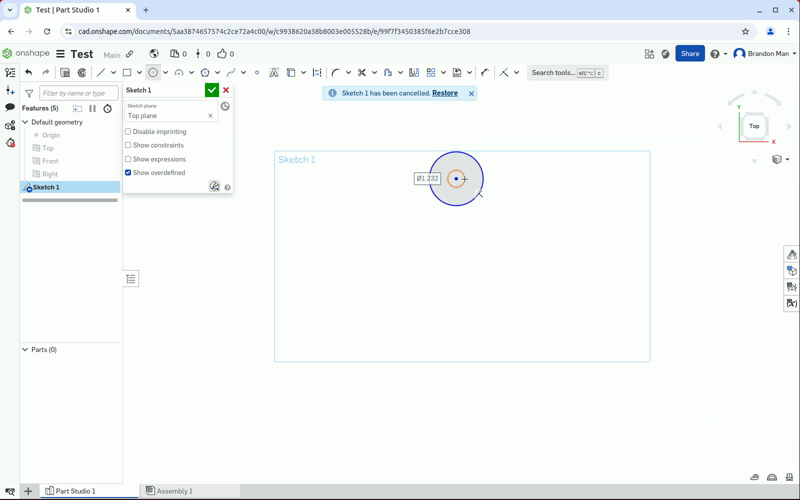
scroll(-6)
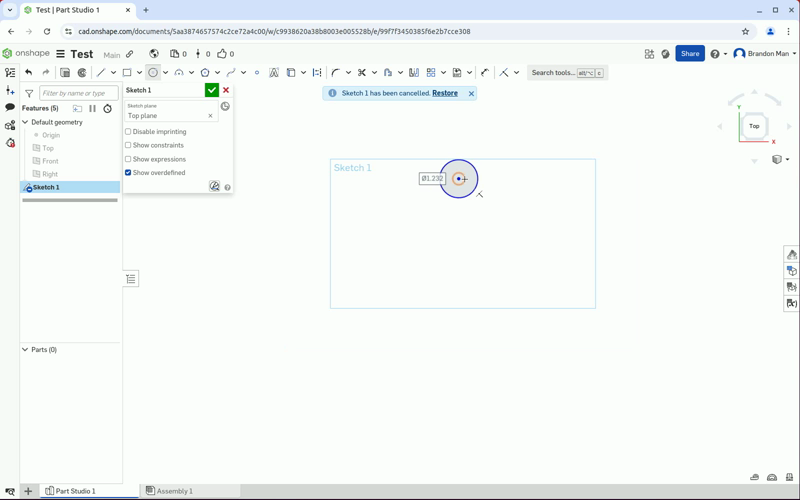
scroll(-6)
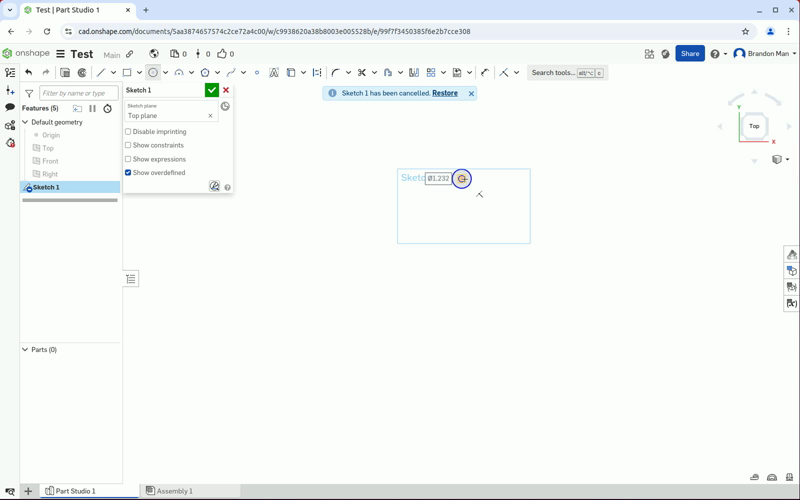
key(esc)
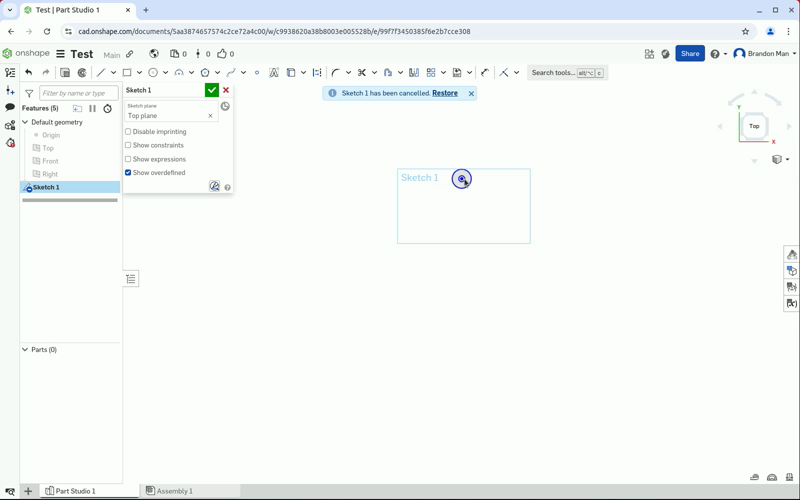
mouse_move(469, 177)
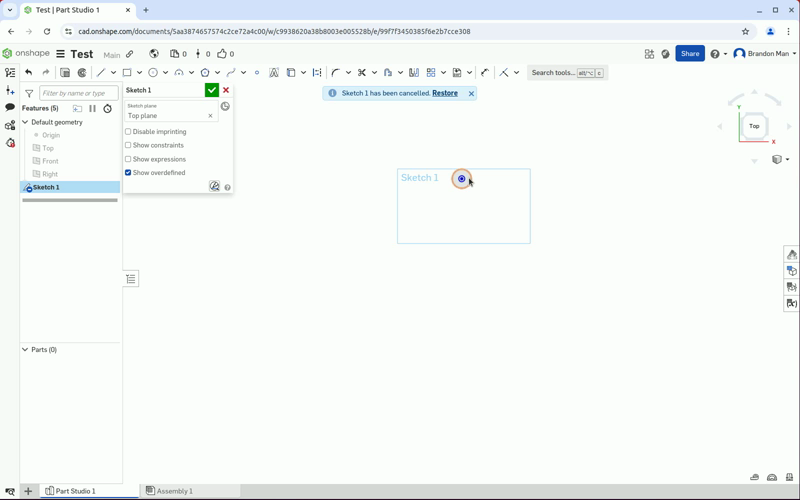
scroll(6)
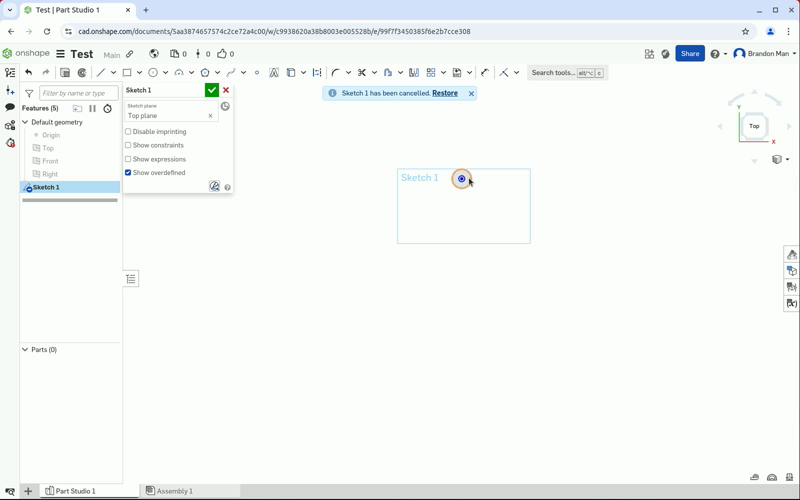
scroll(6)
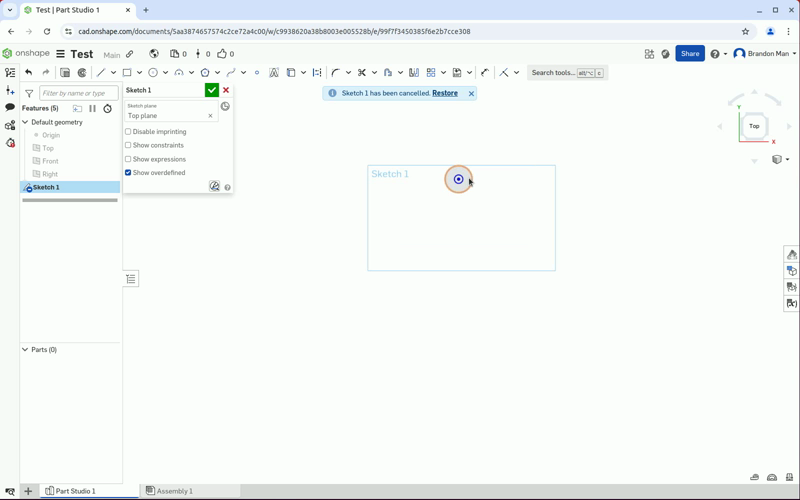
scroll(6)
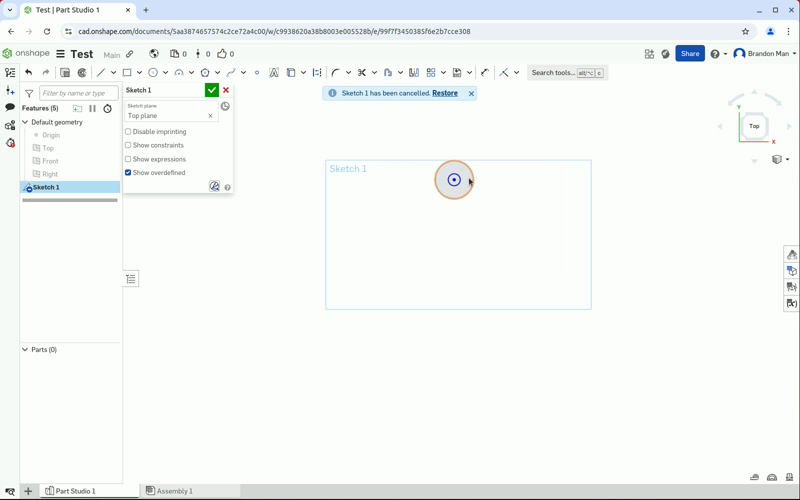
scroll(6)
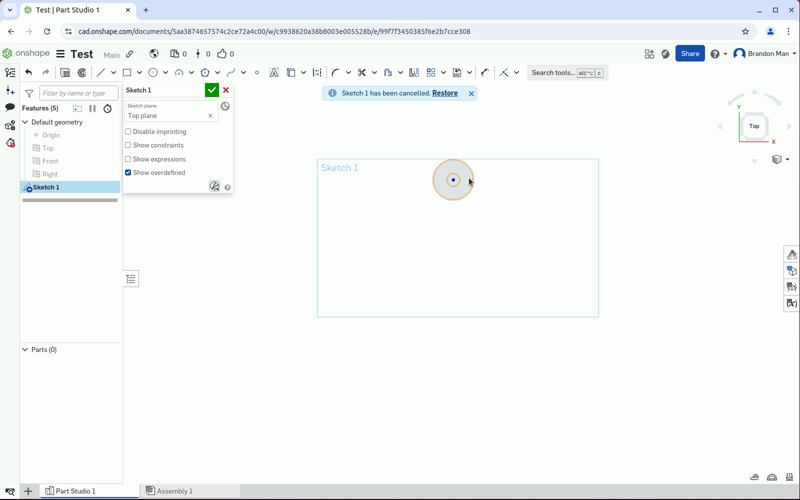
scroll(6)
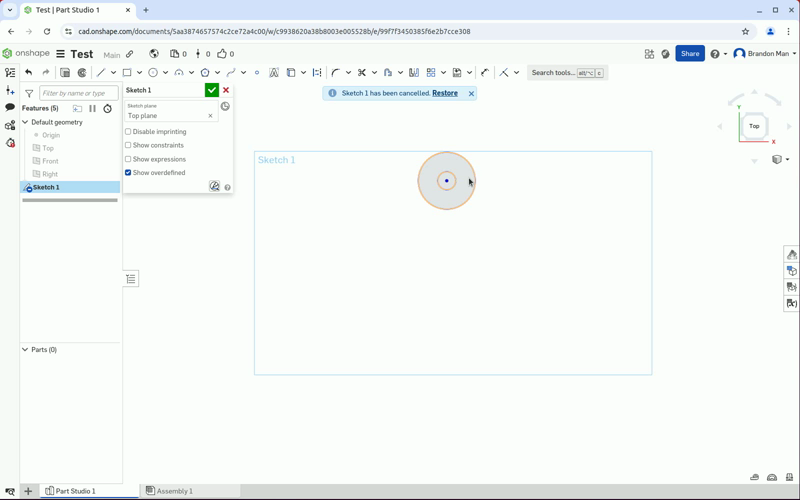
scroll(6)
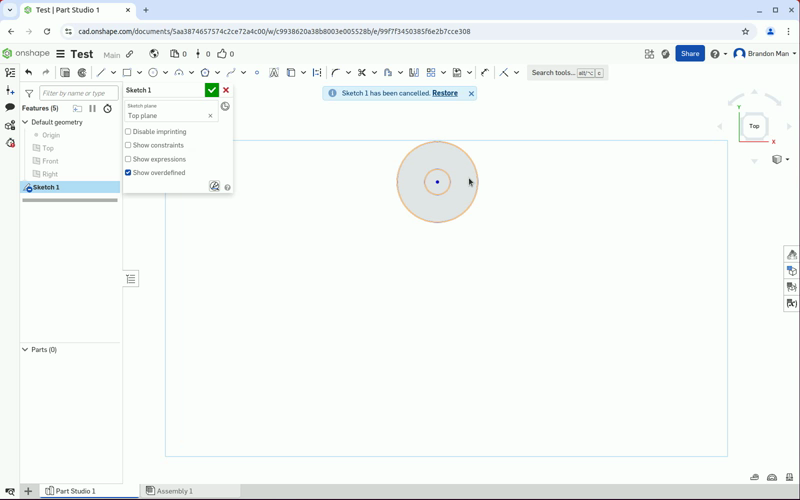
scroll(6)
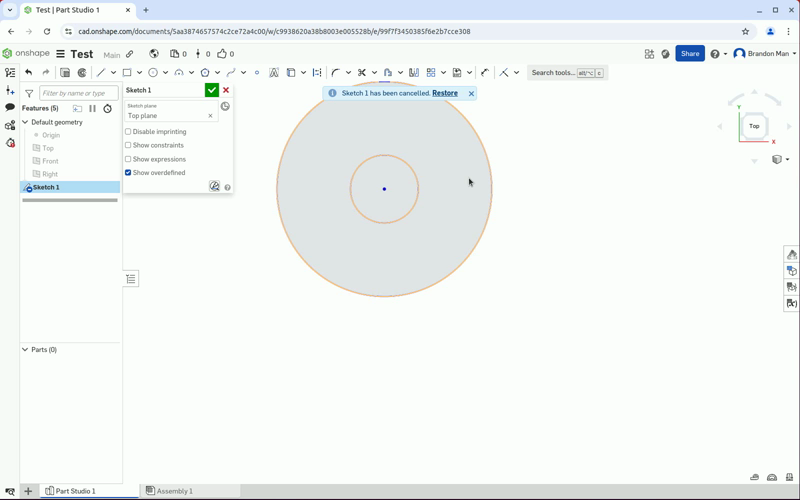
click(469, 177)
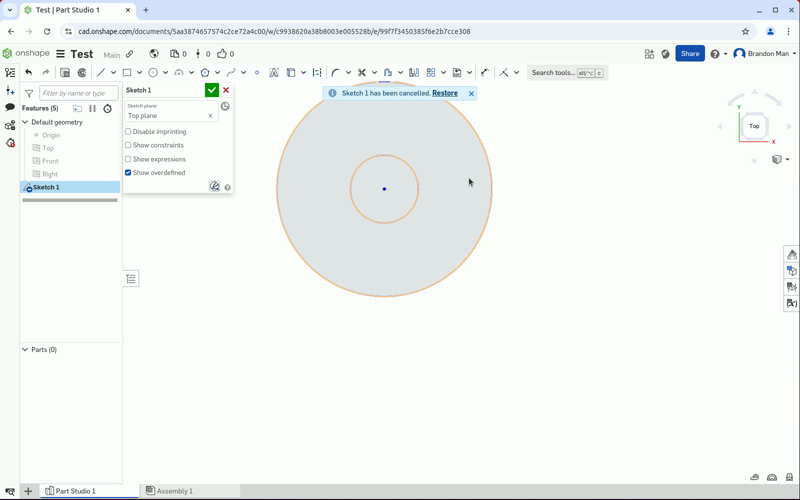
scroll(-6)
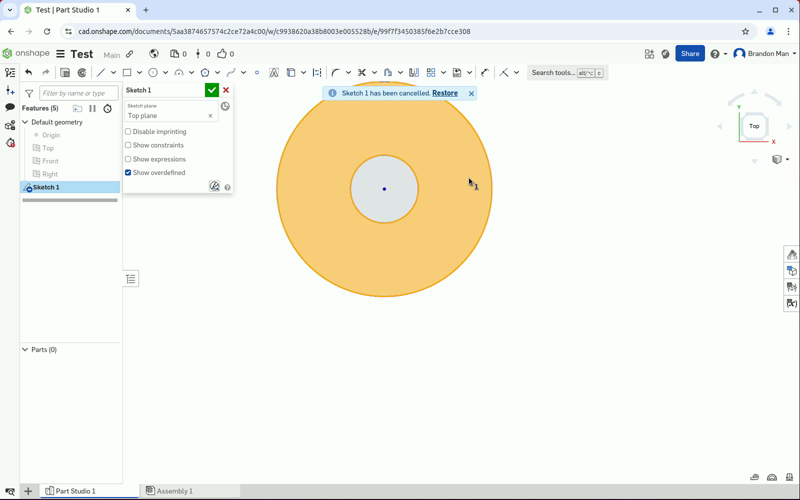
scroll(-6)
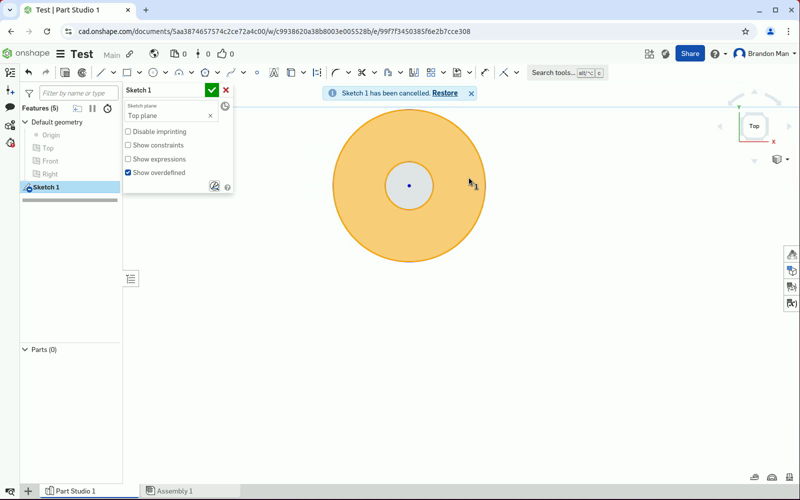
scroll(-6)
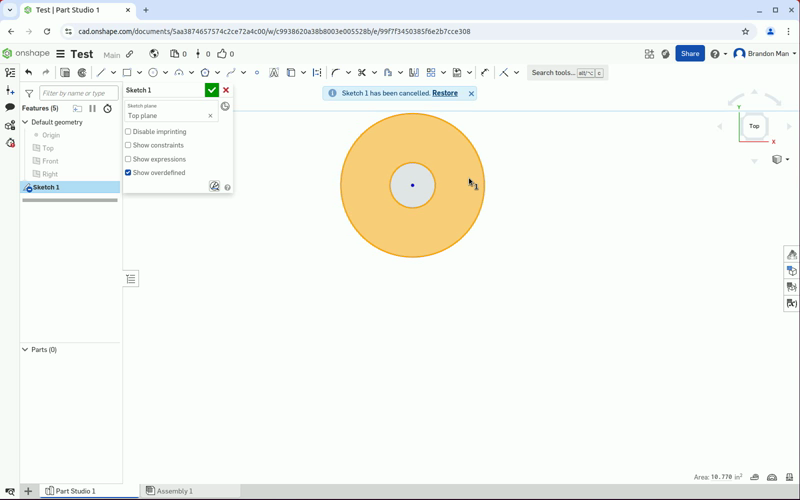
scroll(-6)
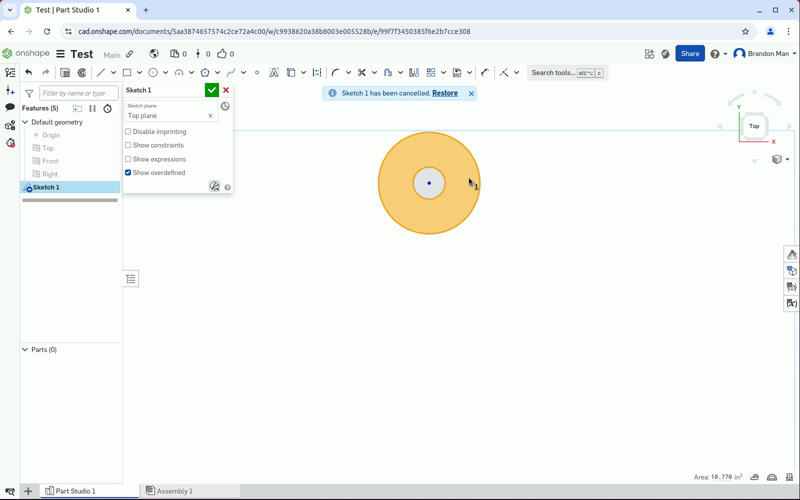
scroll(-6)
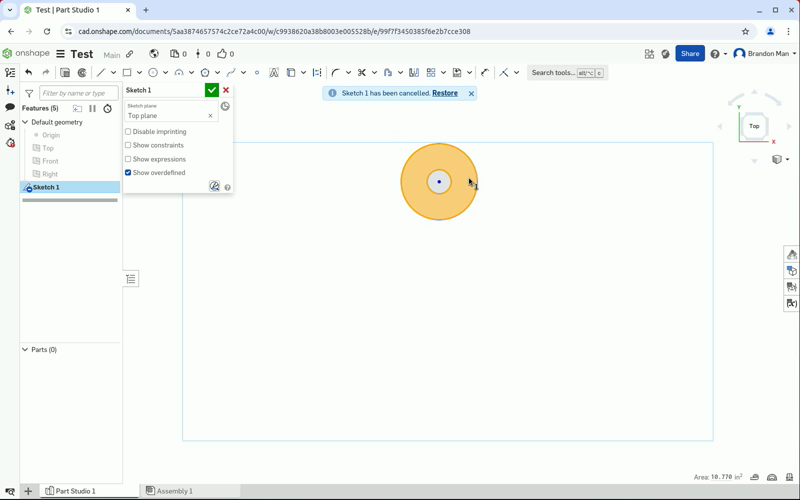
scroll(-6)
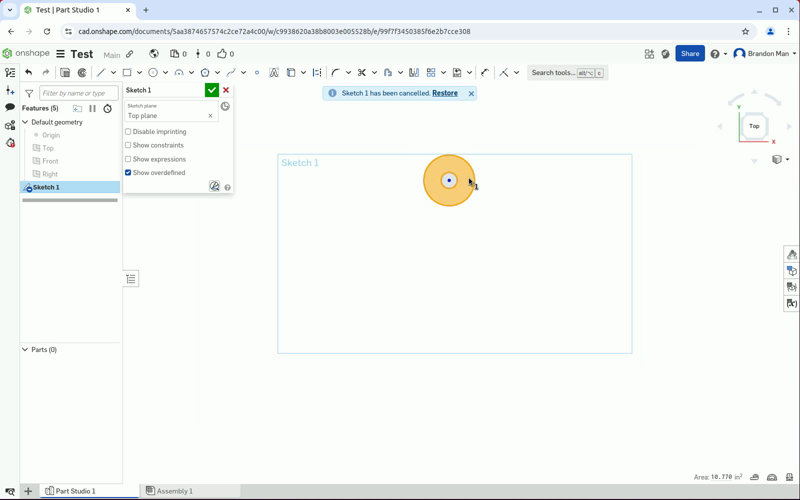
scroll(-6)
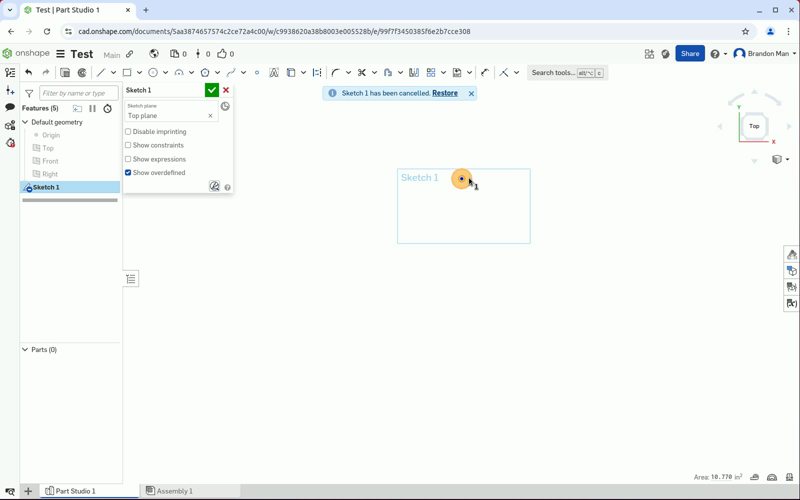
mouse_move(73, 352)
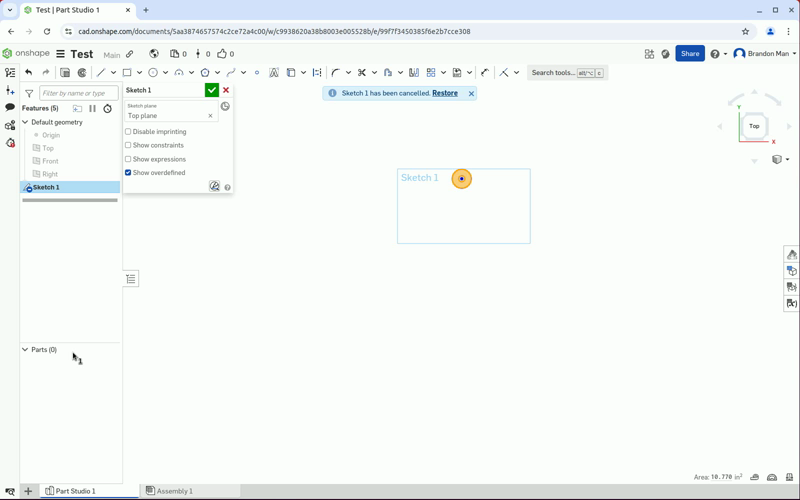
key(shift+y)
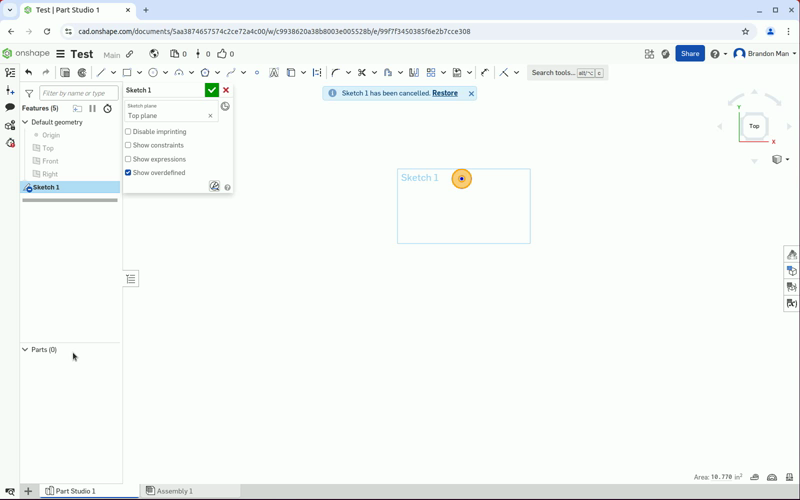
key(shift+e)
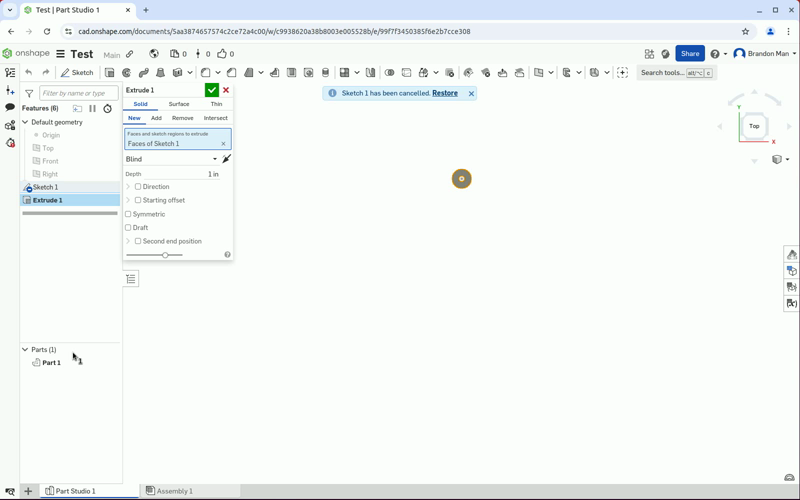
mouse_move(143, 106)
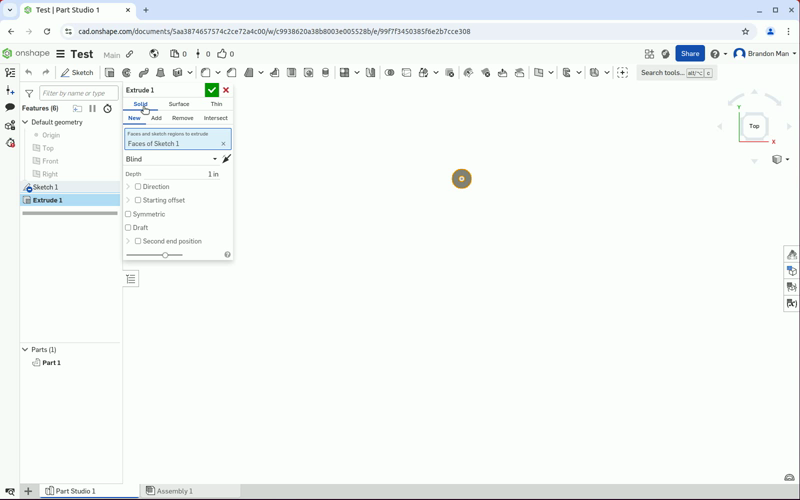
click(143, 106)
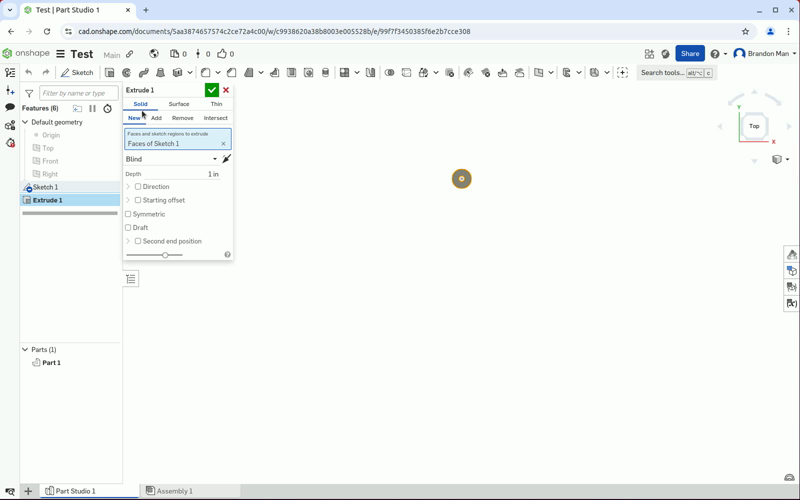
mouse_move(137, 120)
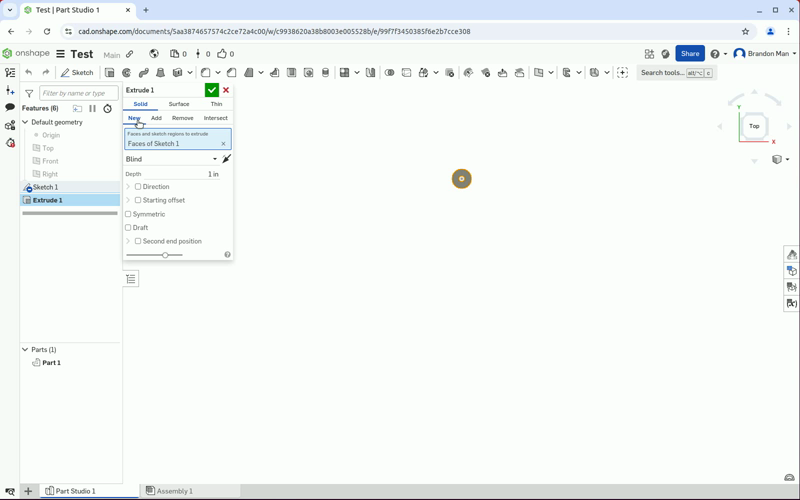
click(137, 120)
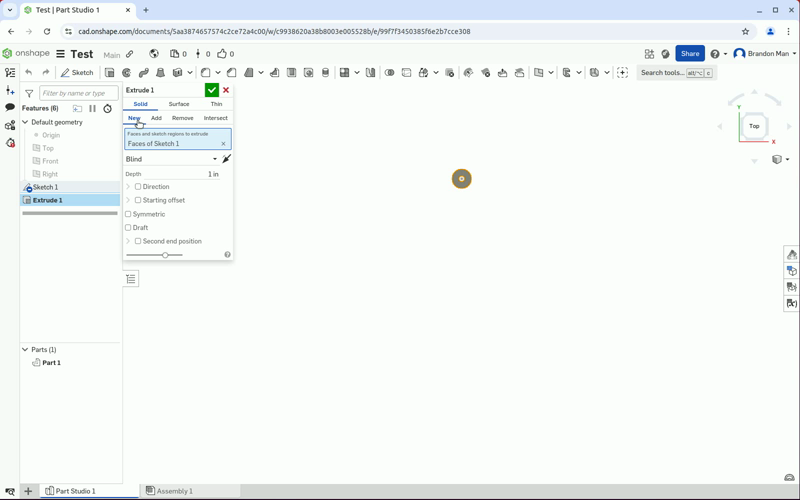
key(tab, 4)
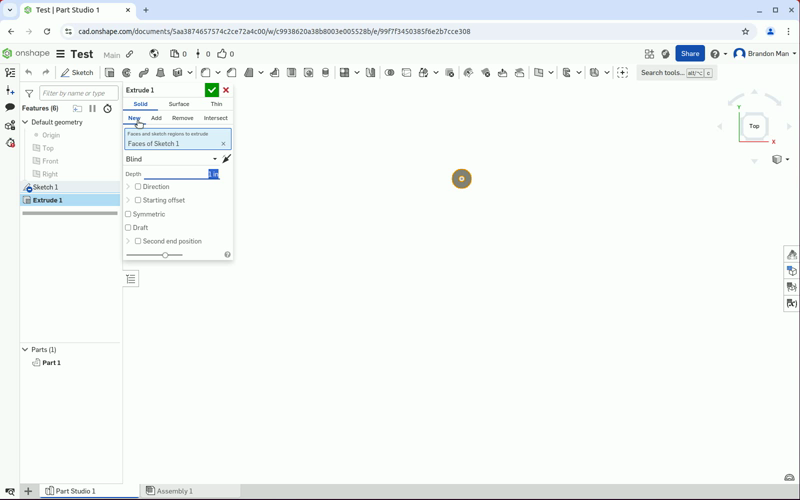
text(0.481)
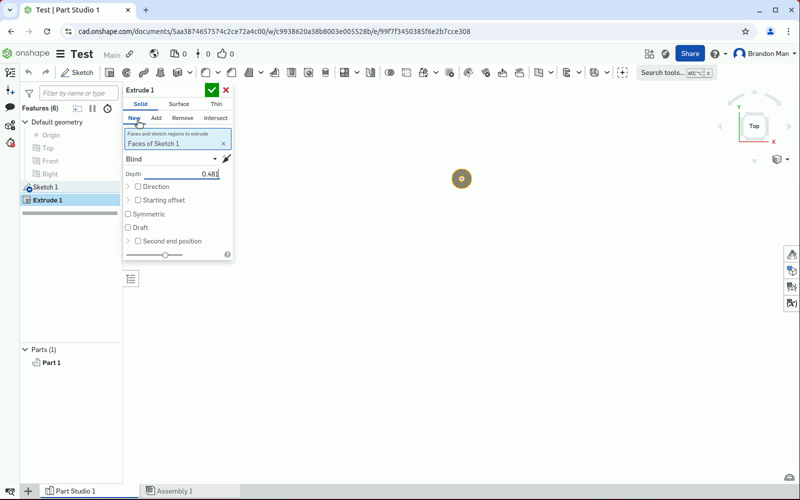
key(enter)
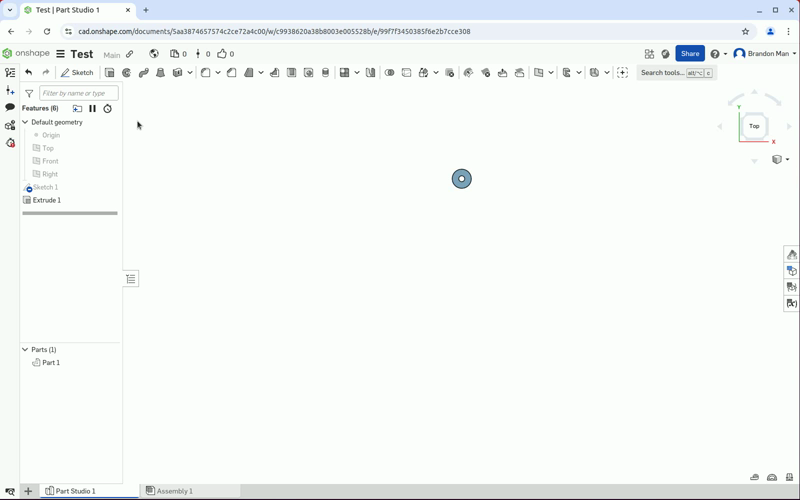
key(shift+h)
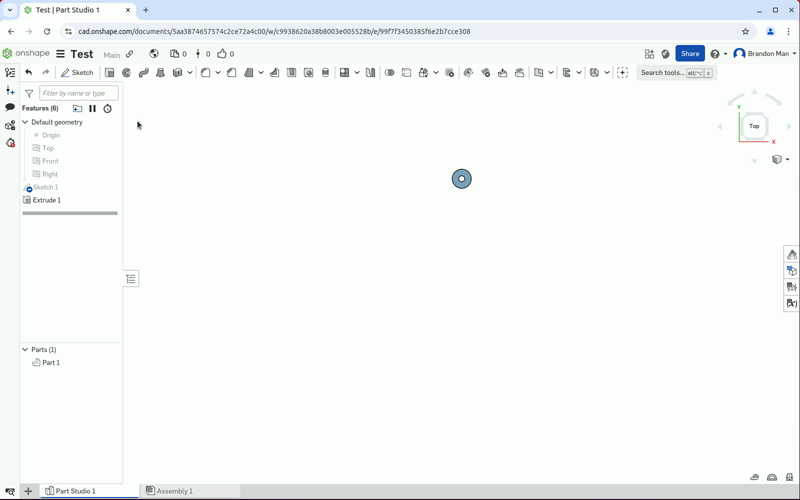
key(shift+h)
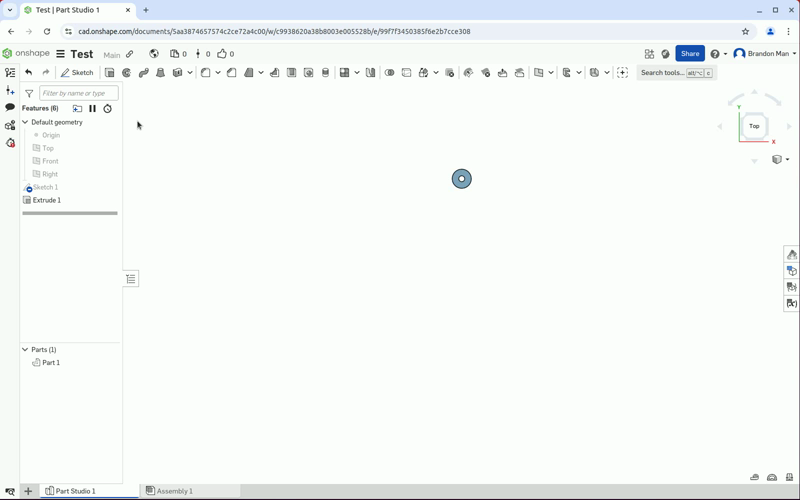
mouse_move(73, 189)
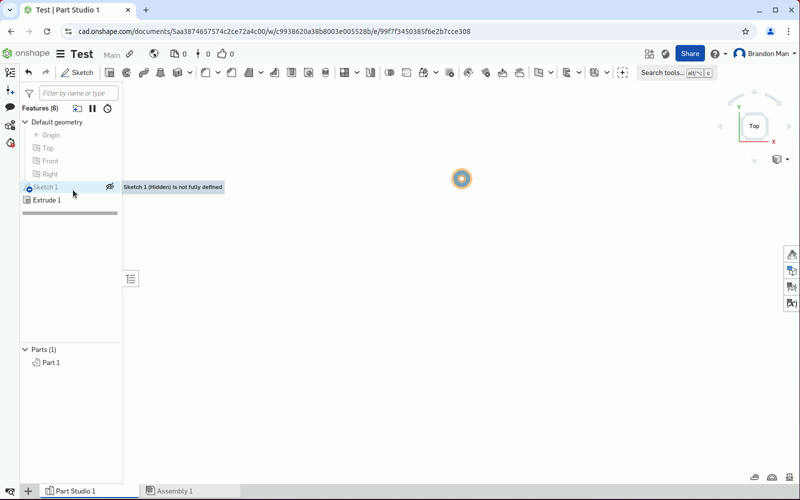
click(73, 189)
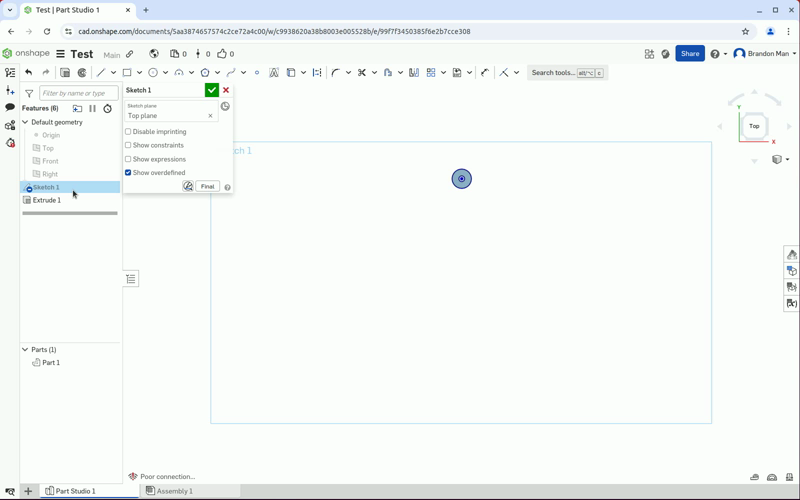
mouse_move(229, 92)
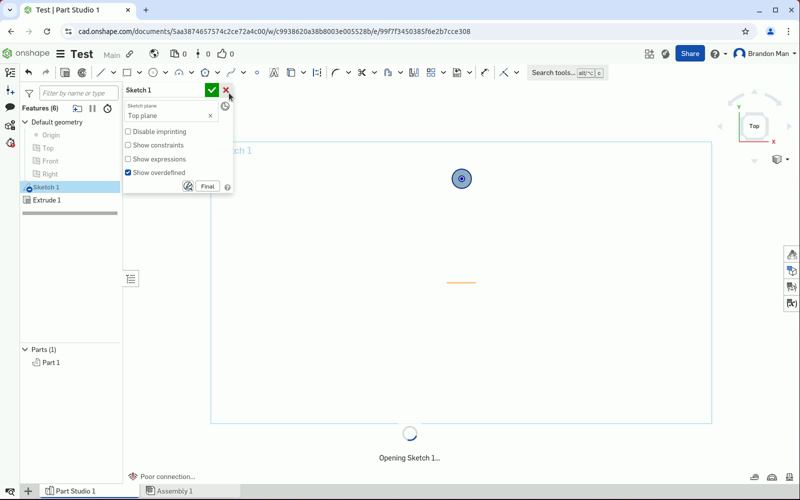
click(229, 92)
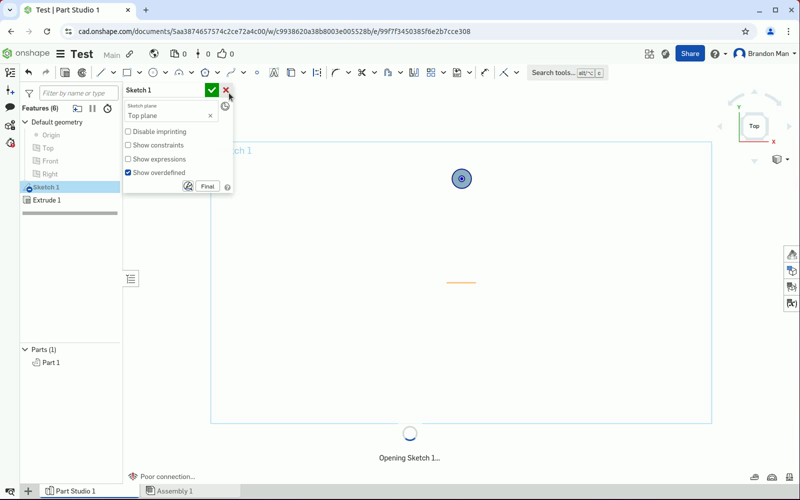
key(shift+s)
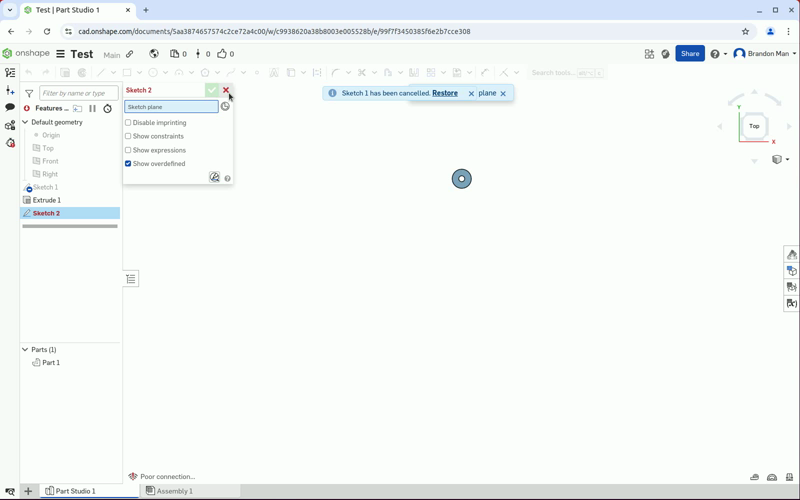
mouse_move(73, 150)
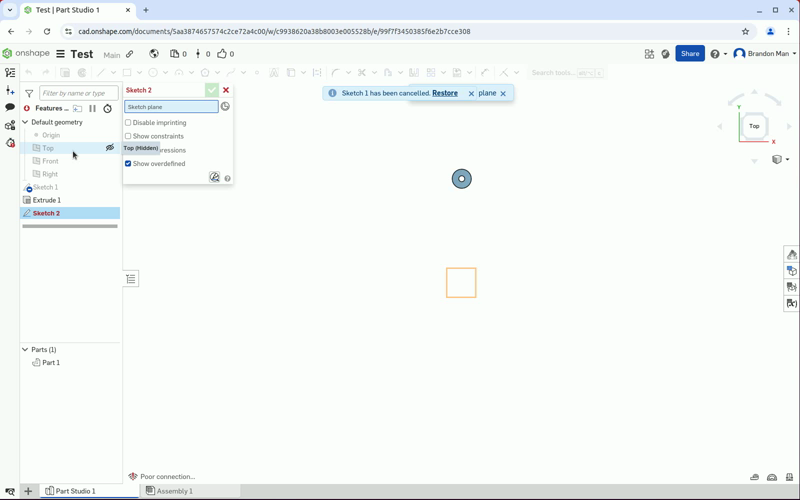
click(73, 150)
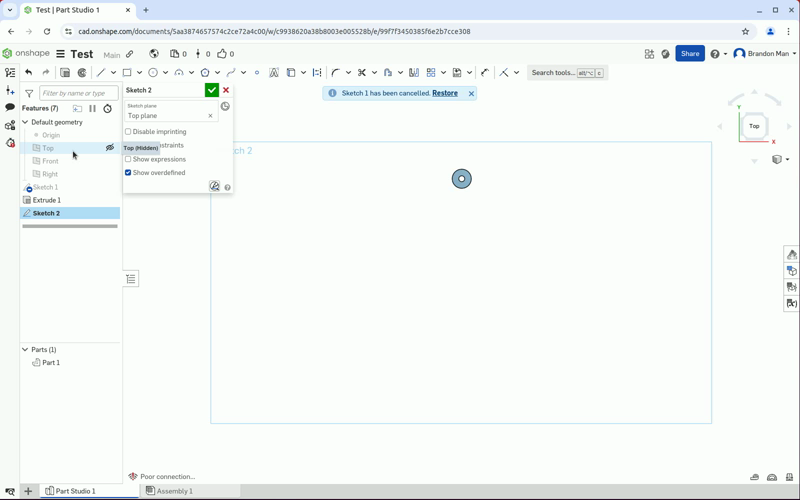
mouse_move(73, 352)
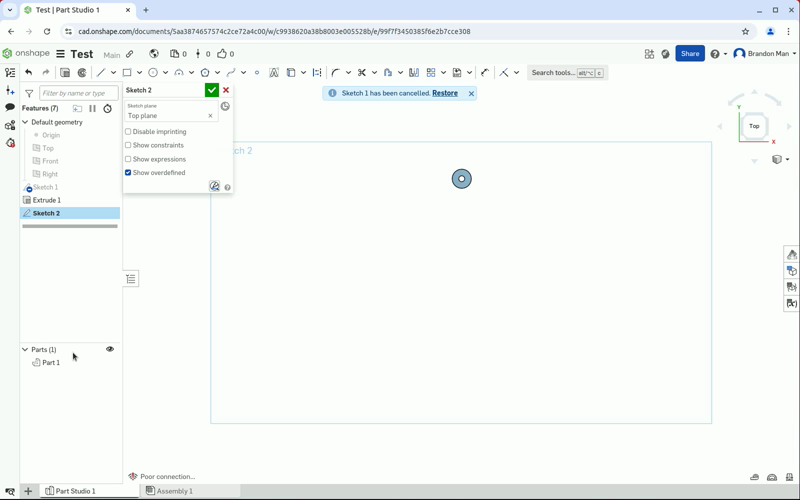
key(y)
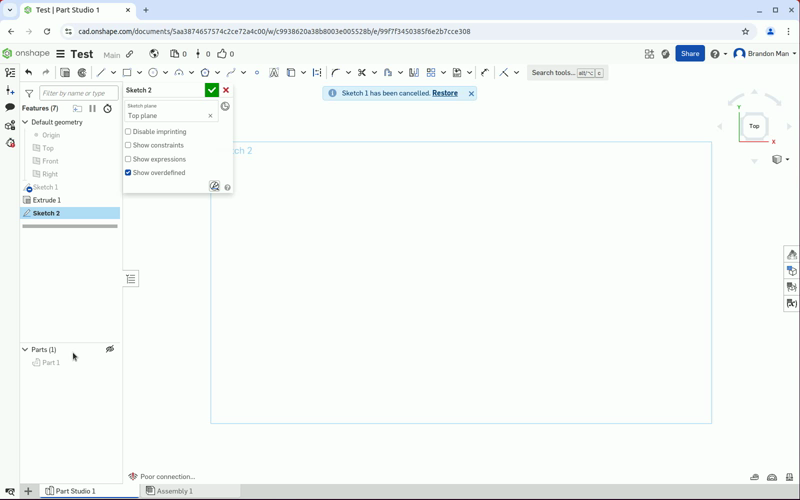
key(a)
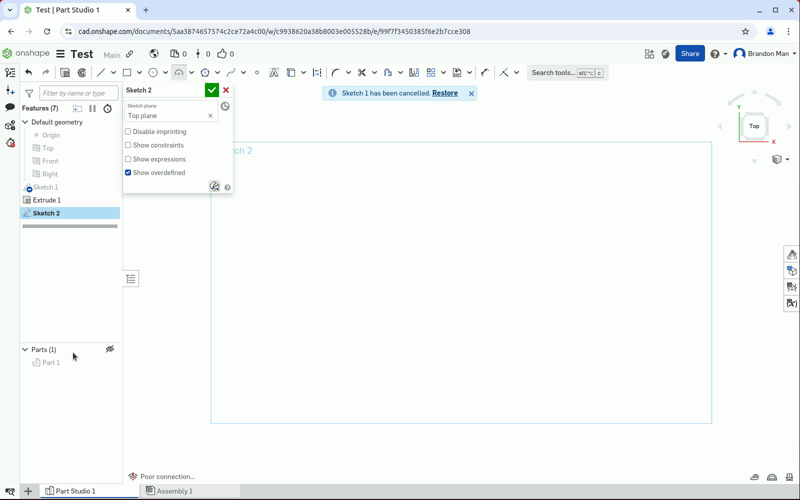
key_down(shift)
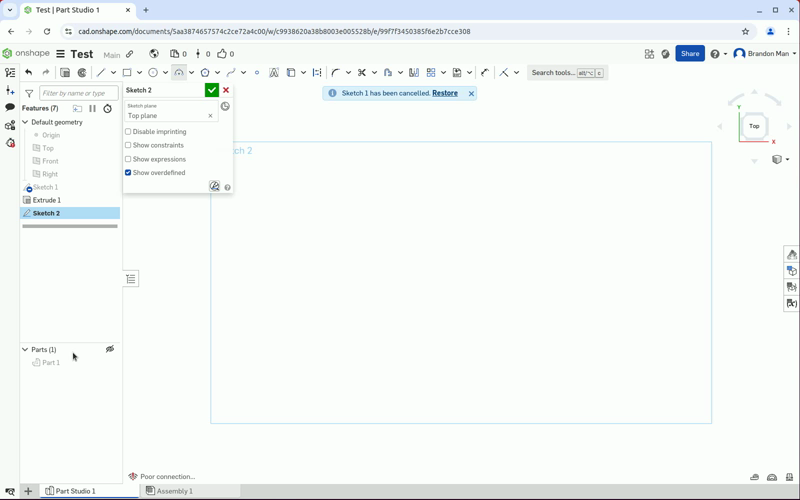
mouse_move(446, 223)
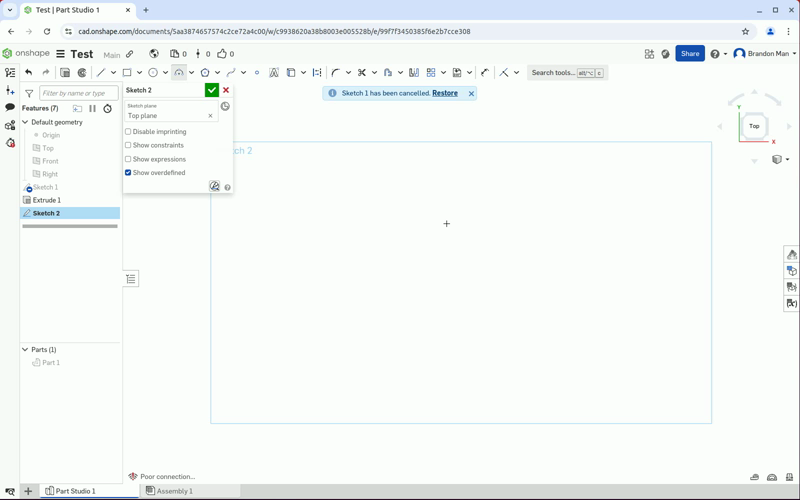
click(446, 223)
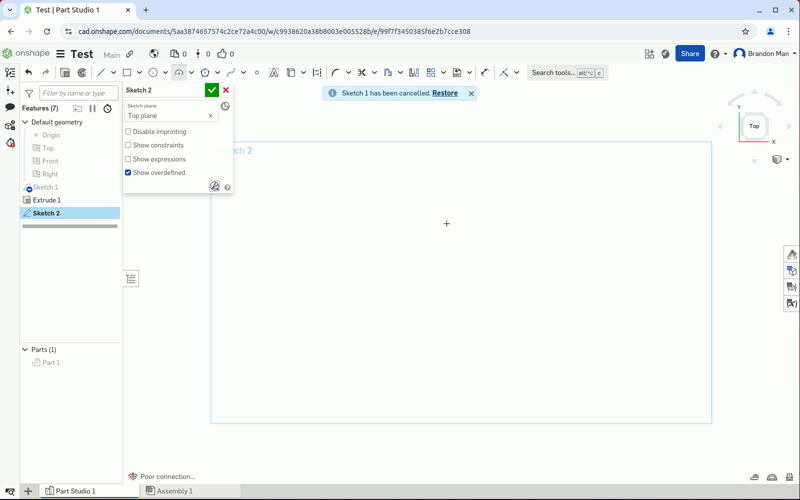
key_up(shift)
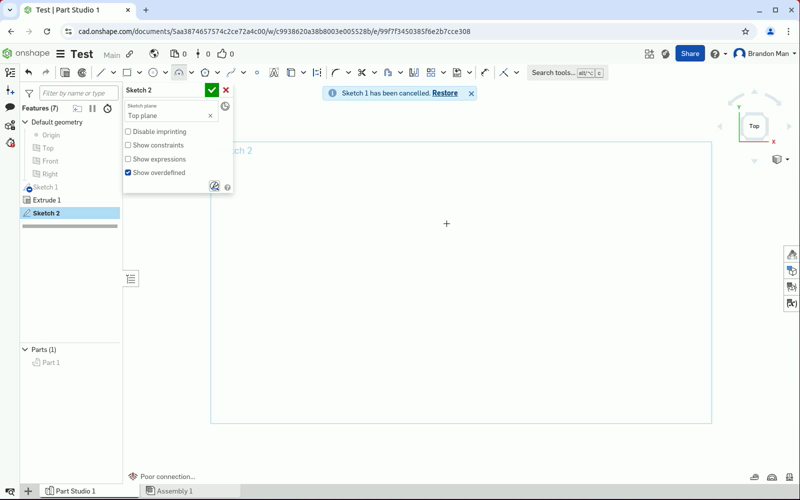
key_down(shift)
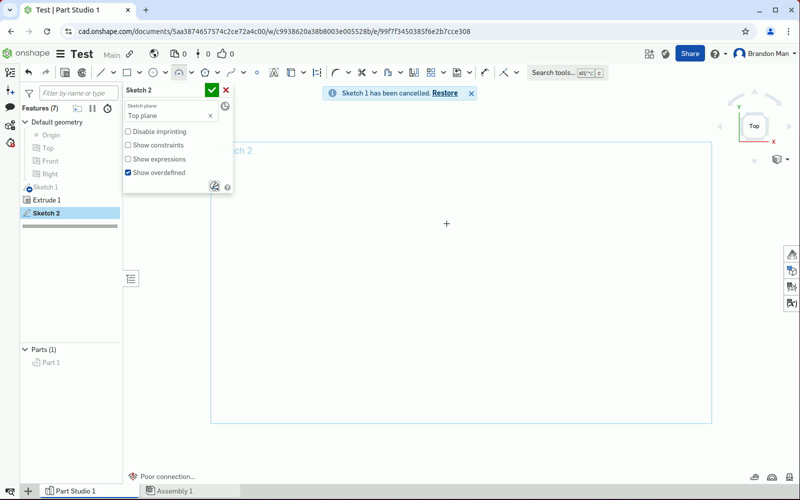
mouse_move(475, 221)
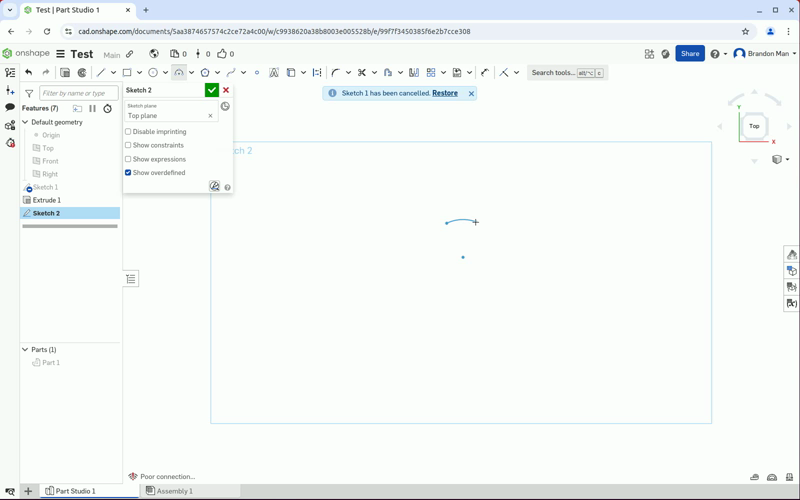
click(475, 221)
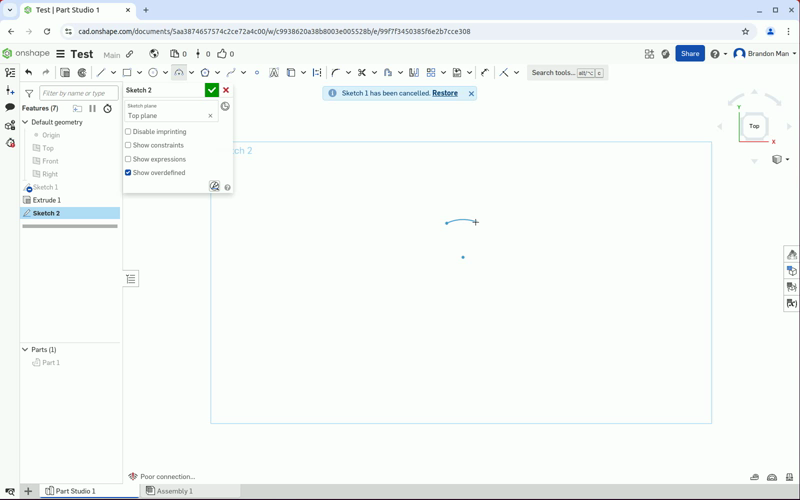
mouse_move(460, 210)
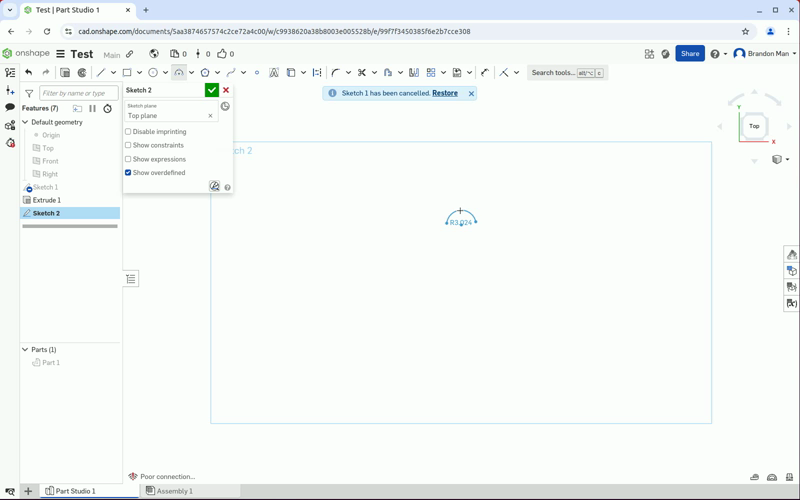
click(460, 210)
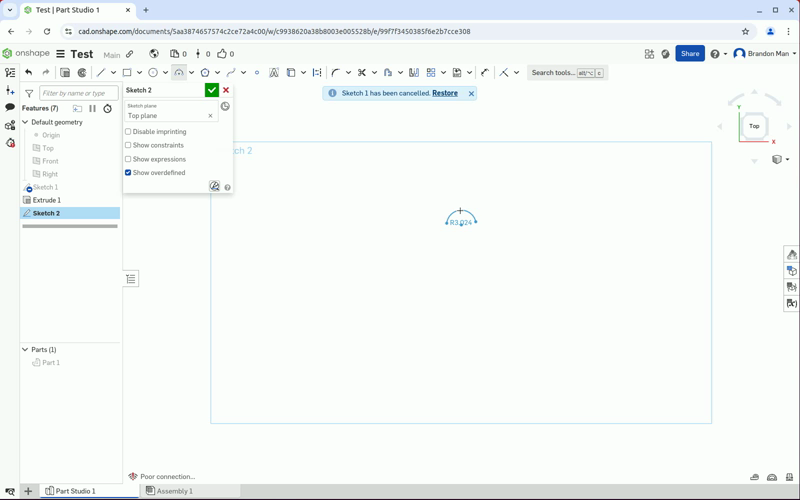
key_up(shift)
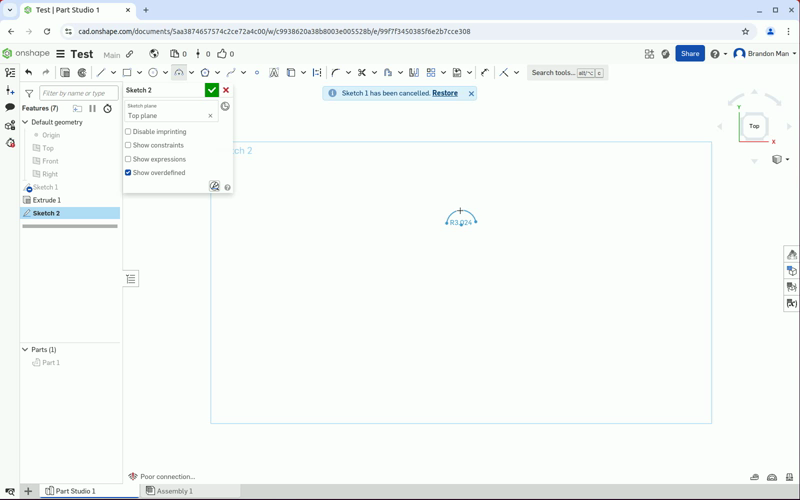
key(esc)
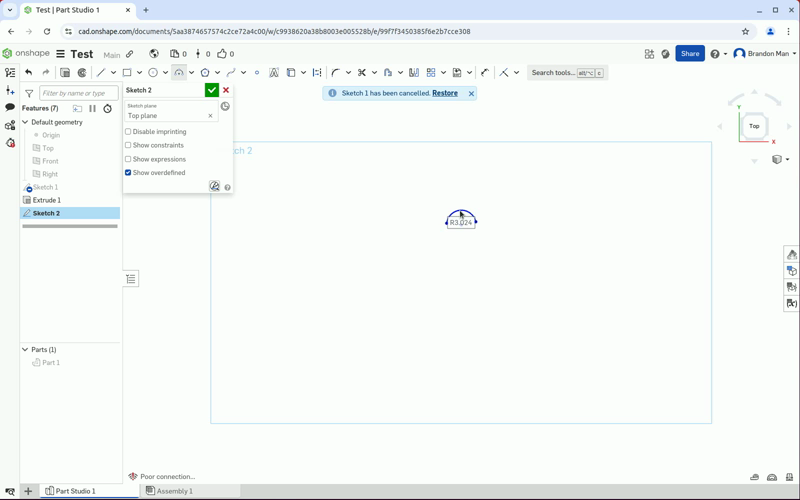
key(l)
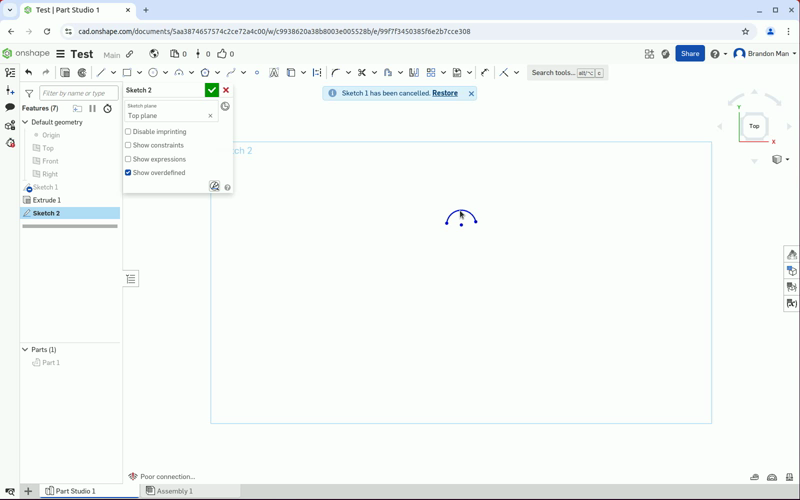
mouse_move(475, 221)
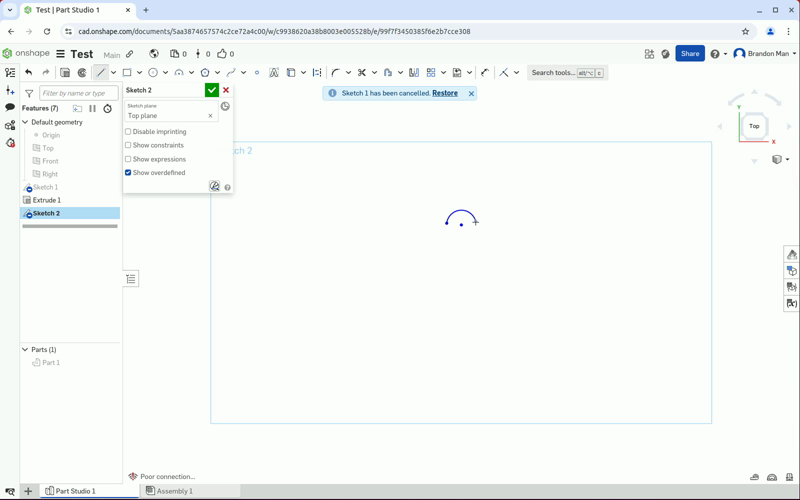
click(475, 221)
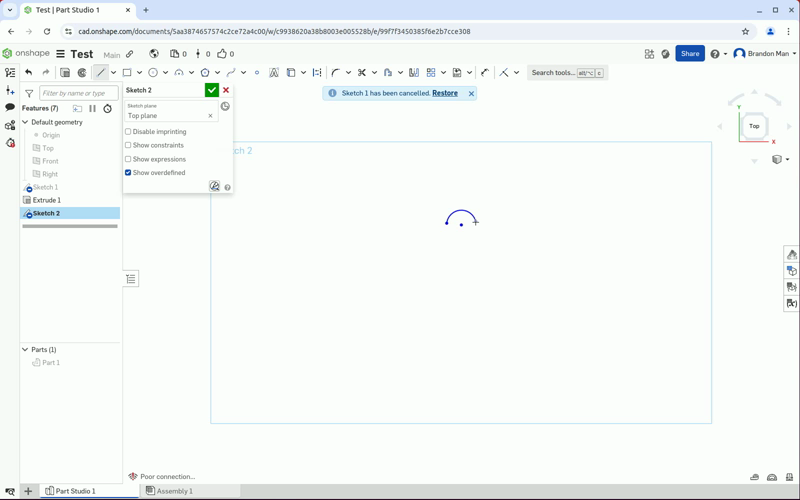
key_down(shift)
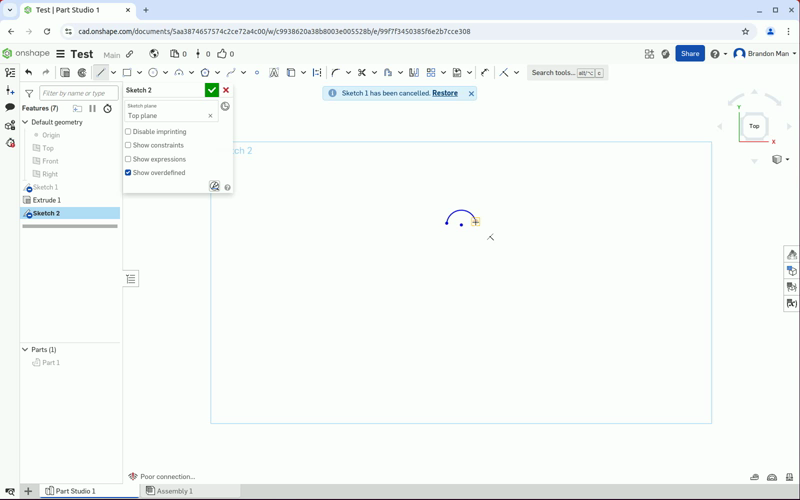
mouse_move(505, 221)
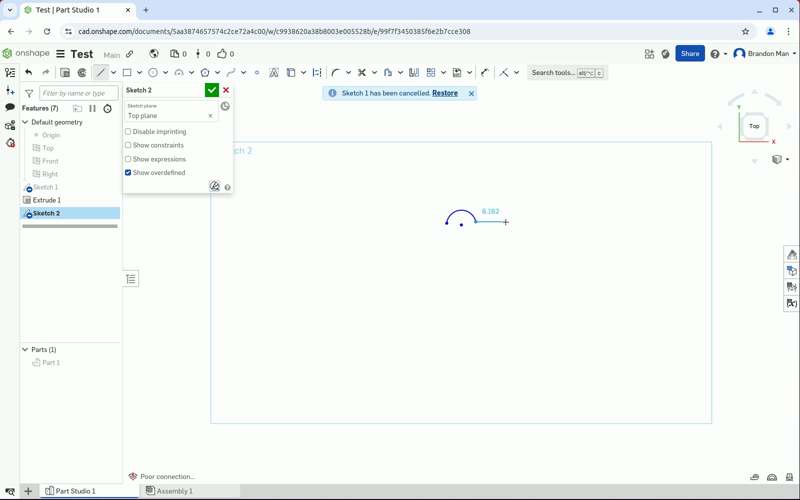
mouse_move(470, 178)
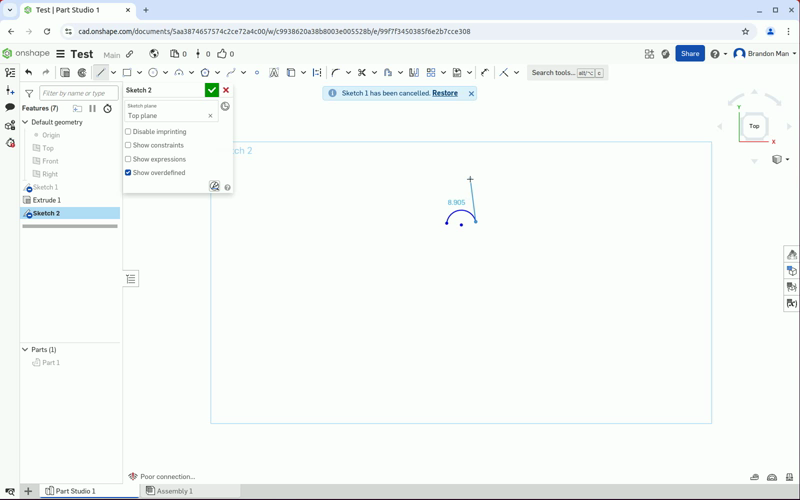
click(470, 178)
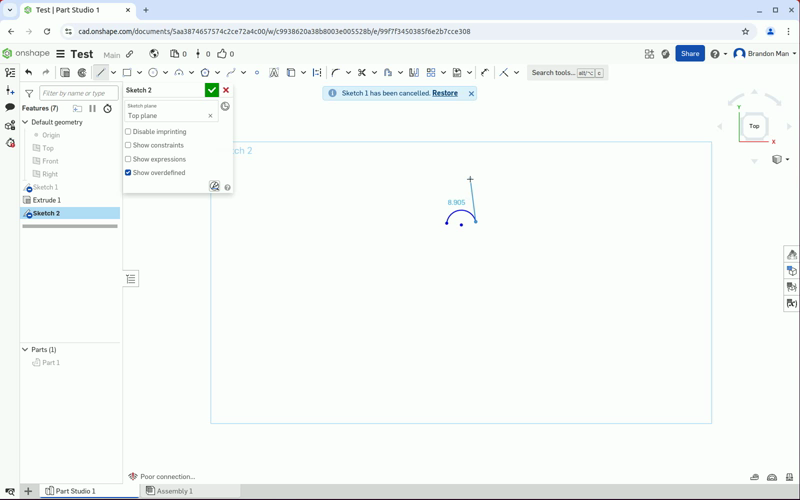
key_up(shift)
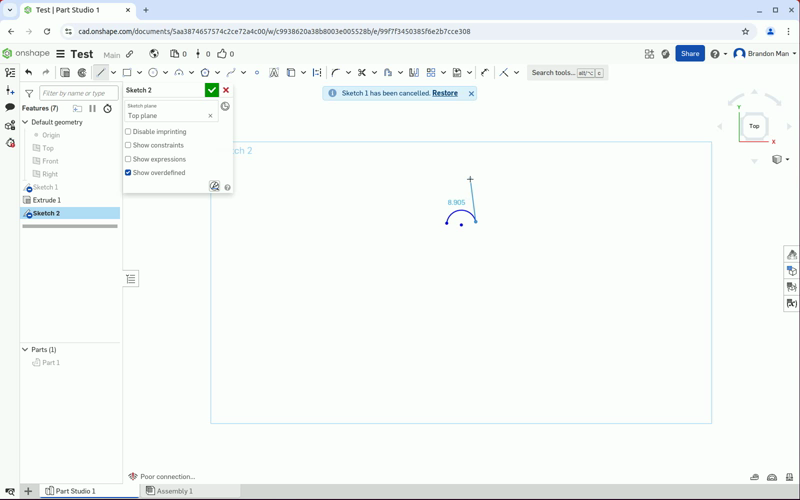
key(esc)
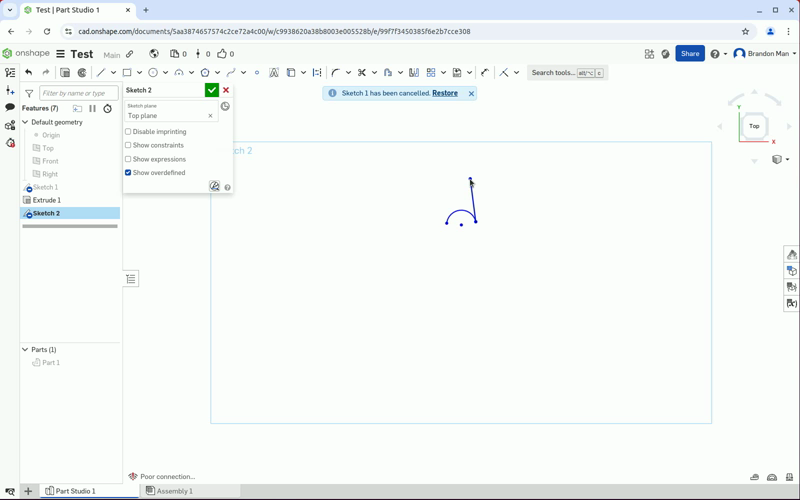
key(a)
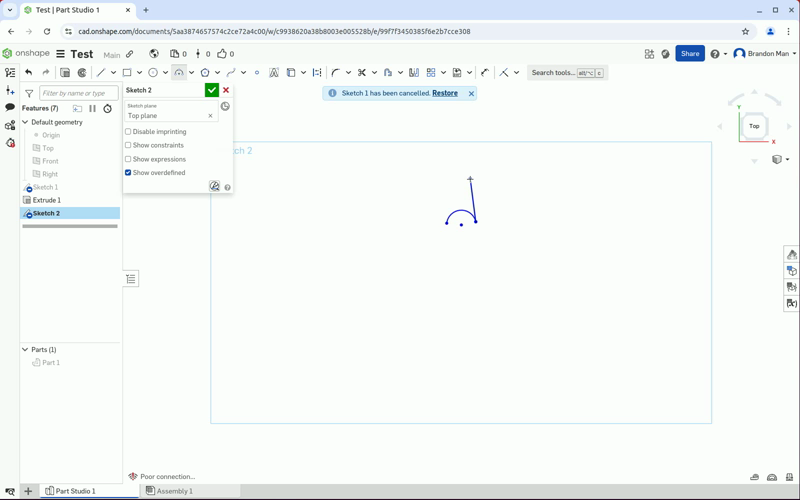
mouse_move(470, 178)
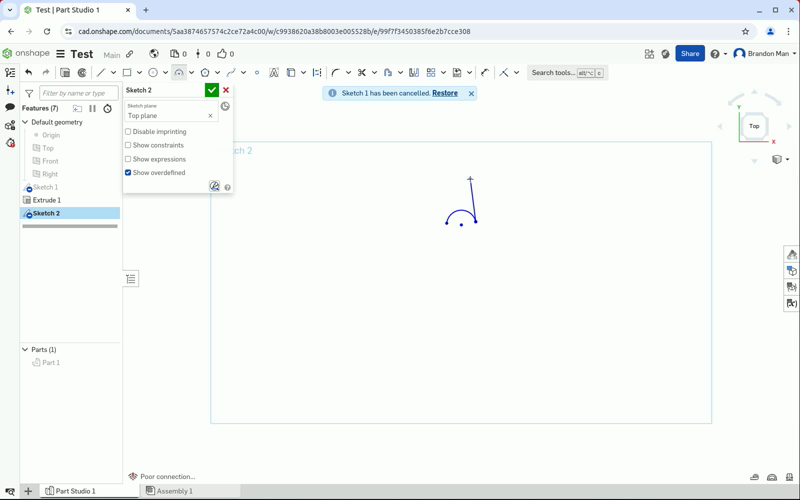
click(470, 178)
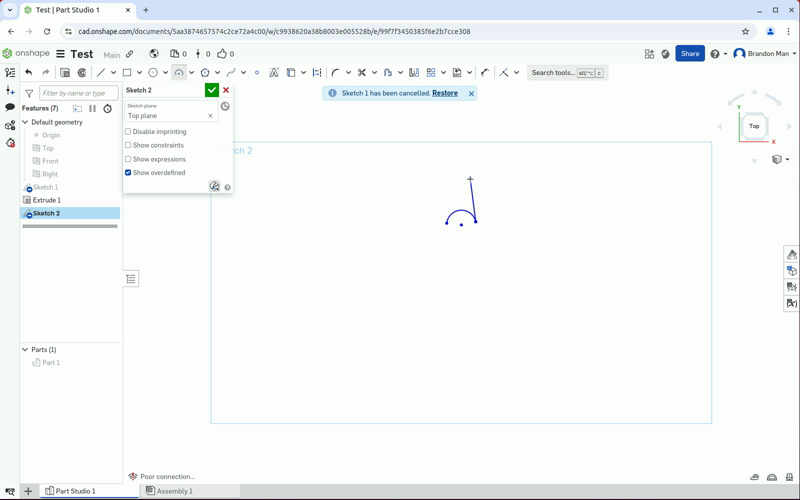
key_down(shift)
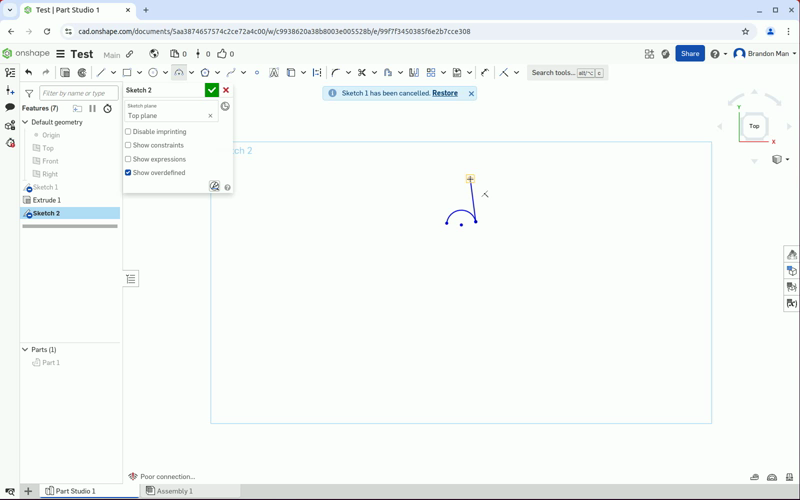
mouse_move(452, 177)
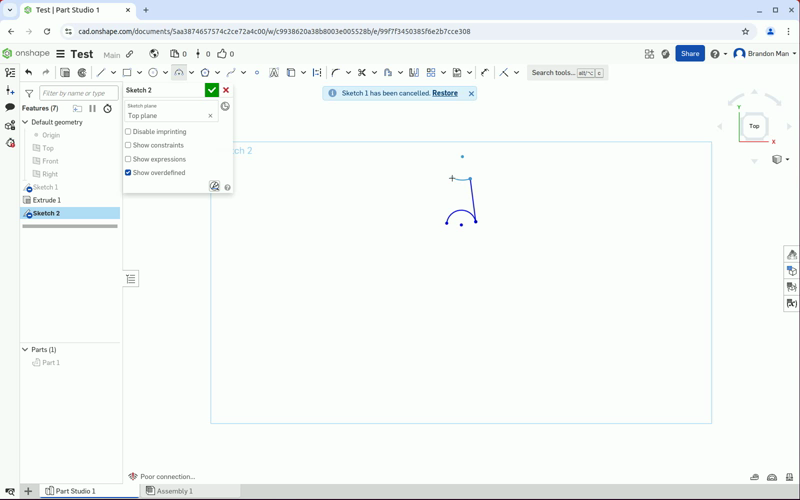
click(452, 177)
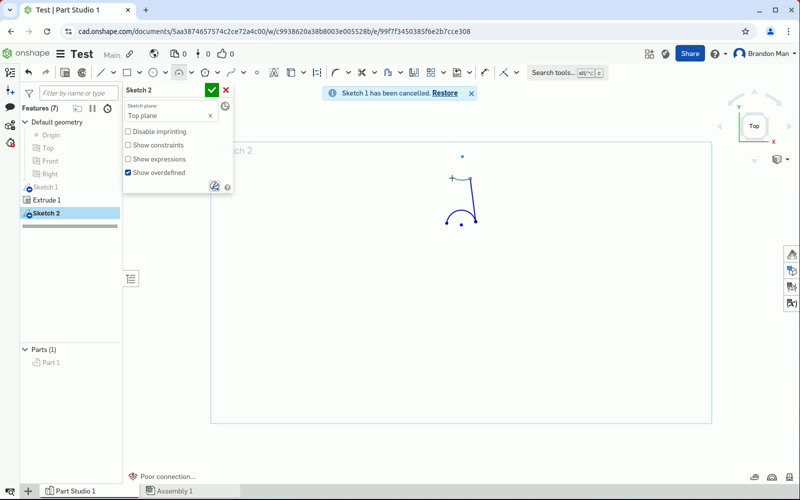
mouse_move(460, 186)
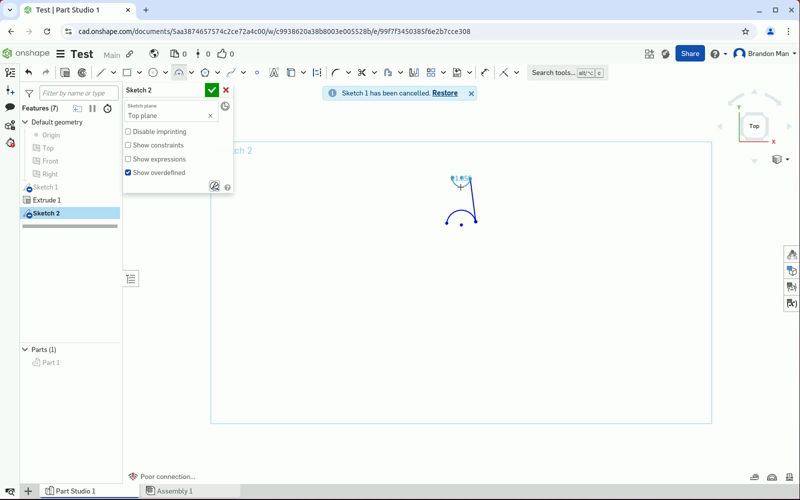
click(460, 186)
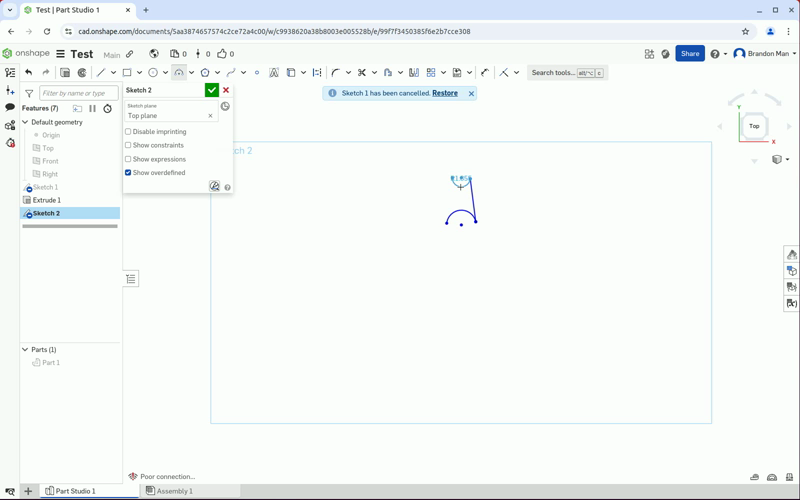
key_up(shift)
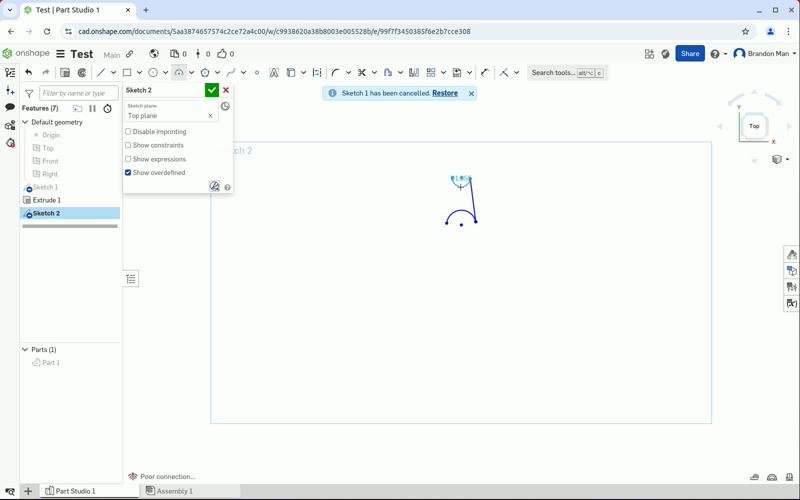
key(esc)
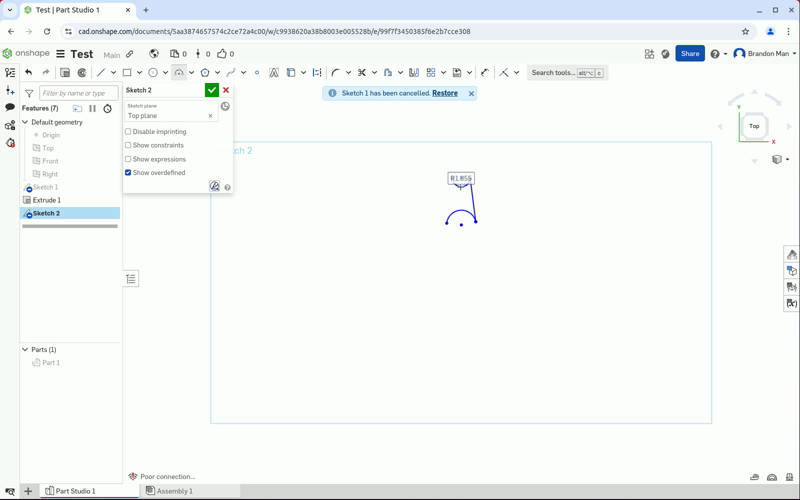
key(l)
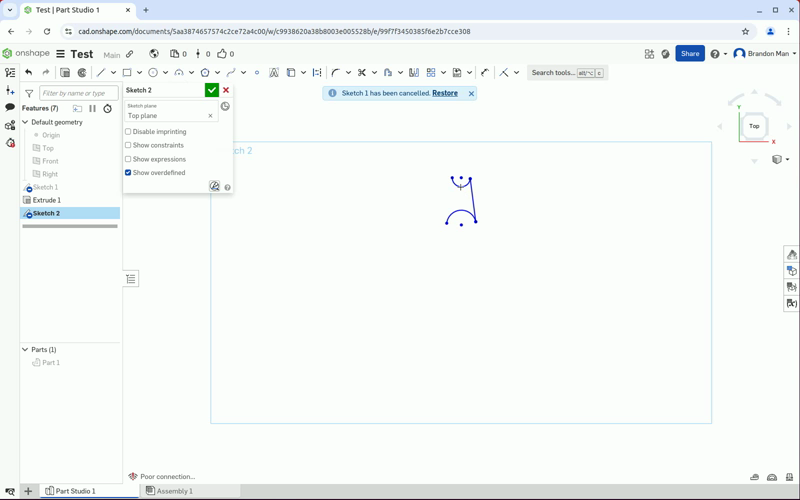
mouse_move(452, 177)
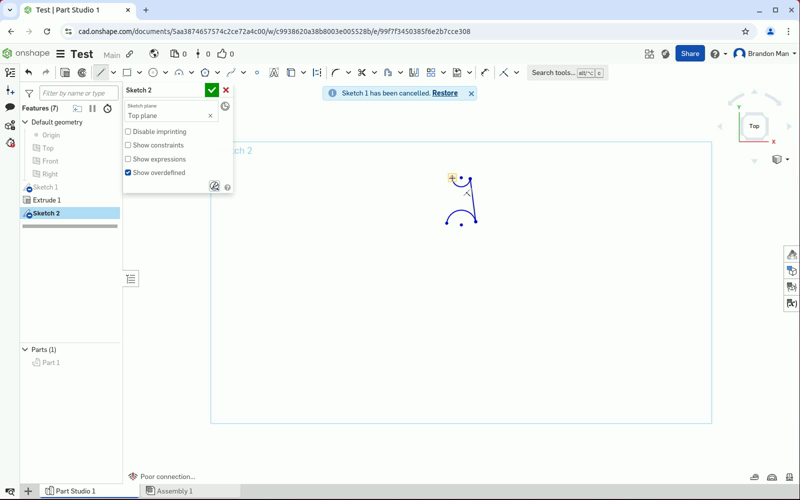
click(452, 177)
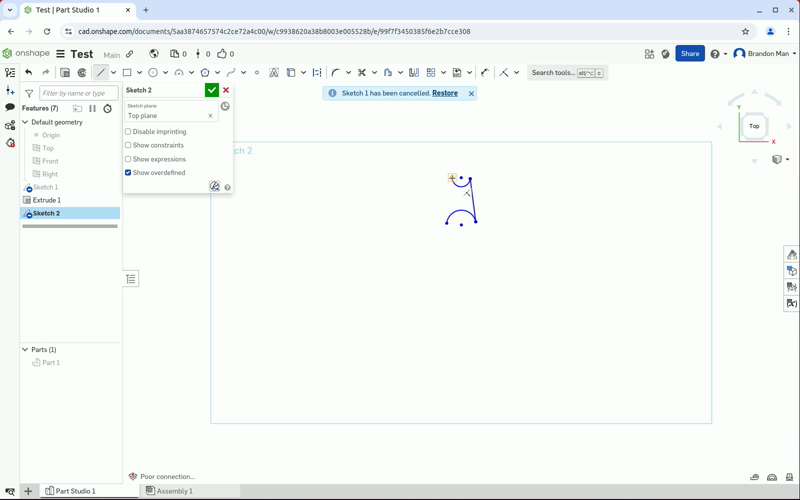
mouse_move(482, 177)
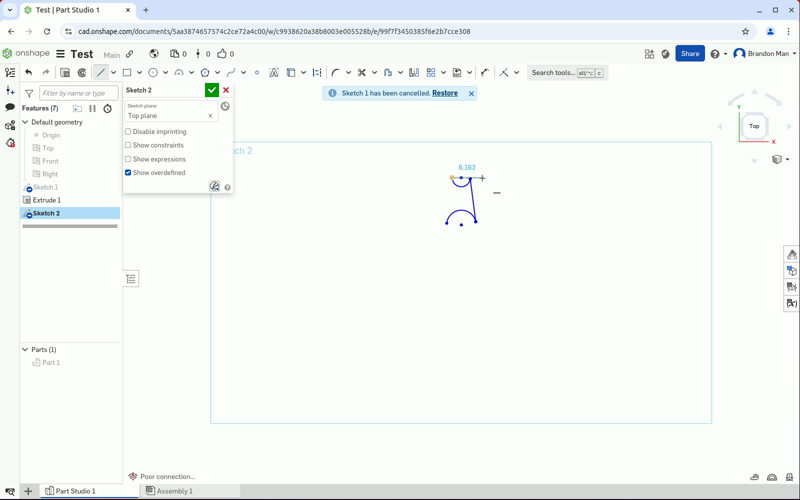
key_down(shift)
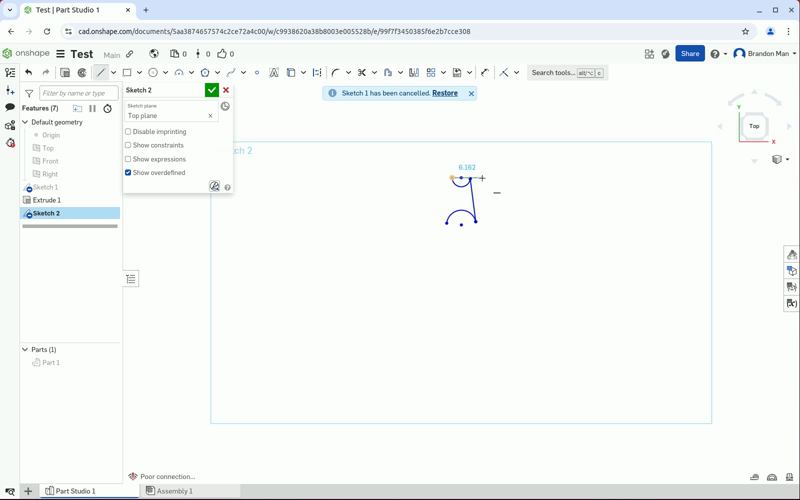
mouse_move(446, 223)
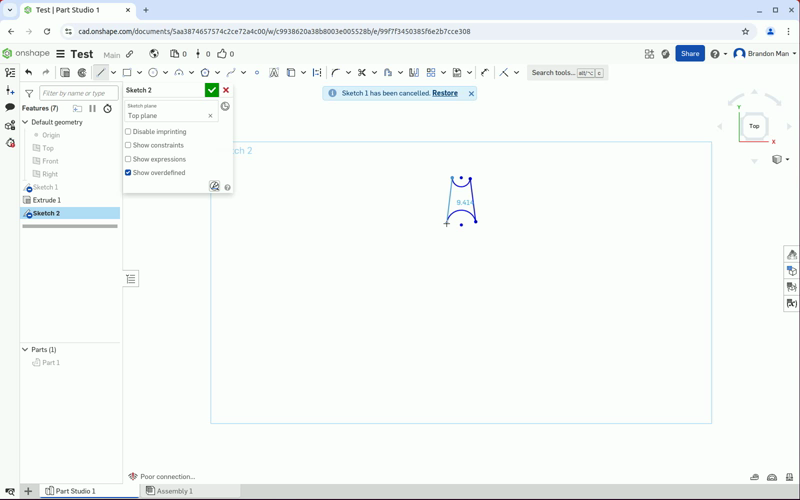
key_up(shift)
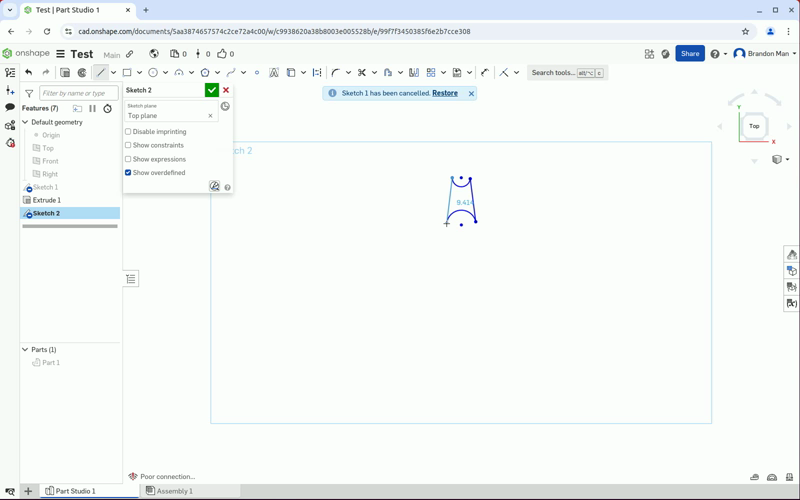
click(446, 223)
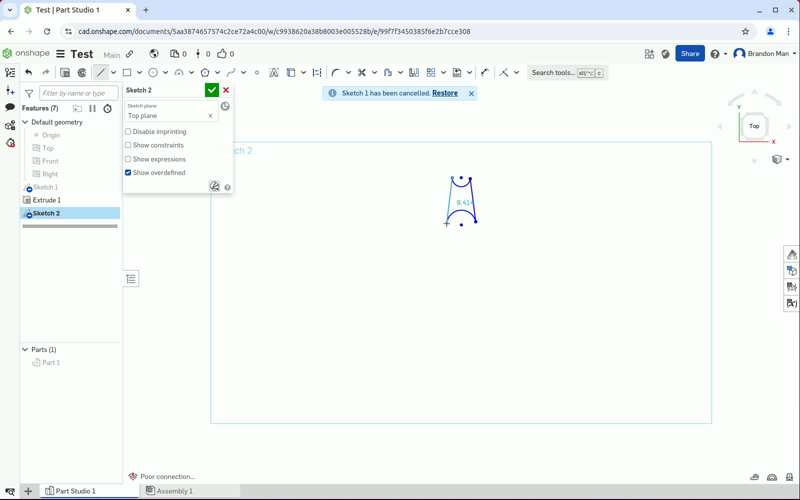
key(esc)
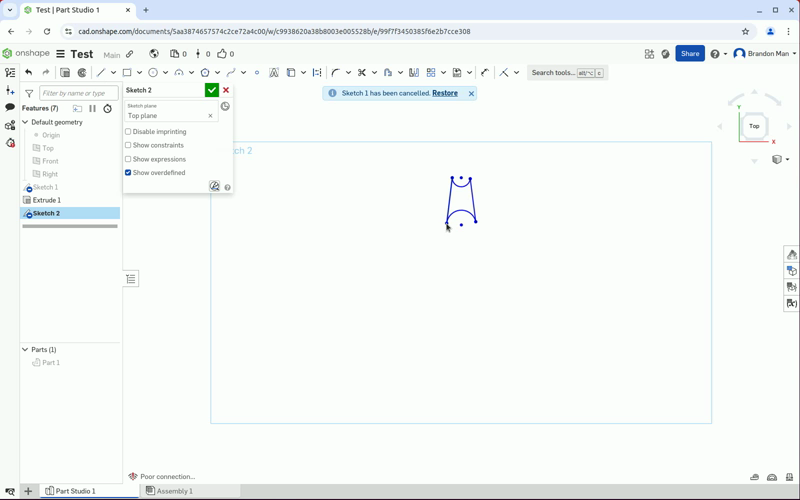
key(c)
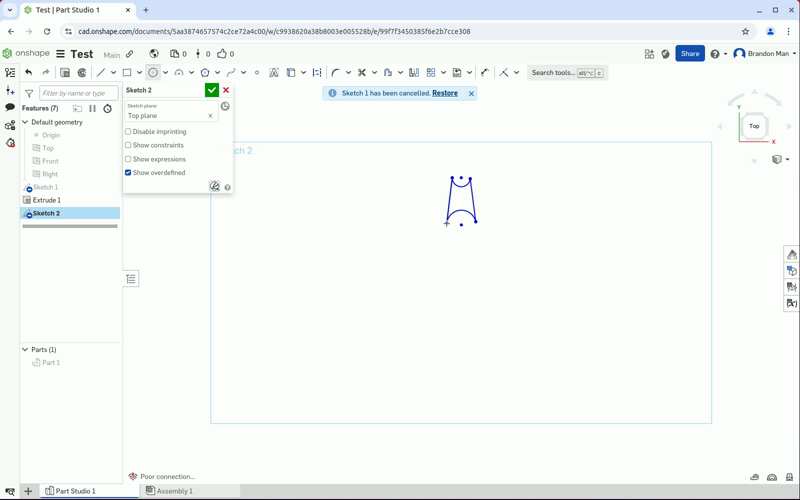
key_down(shift)
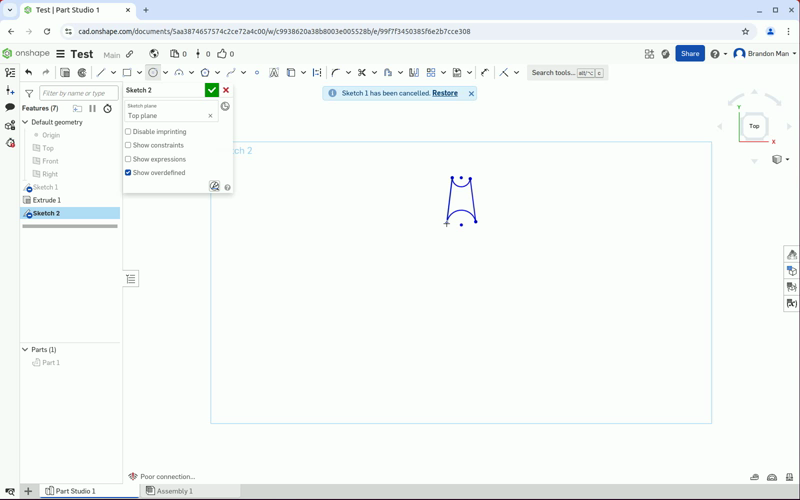
mouse_move(458, 191)
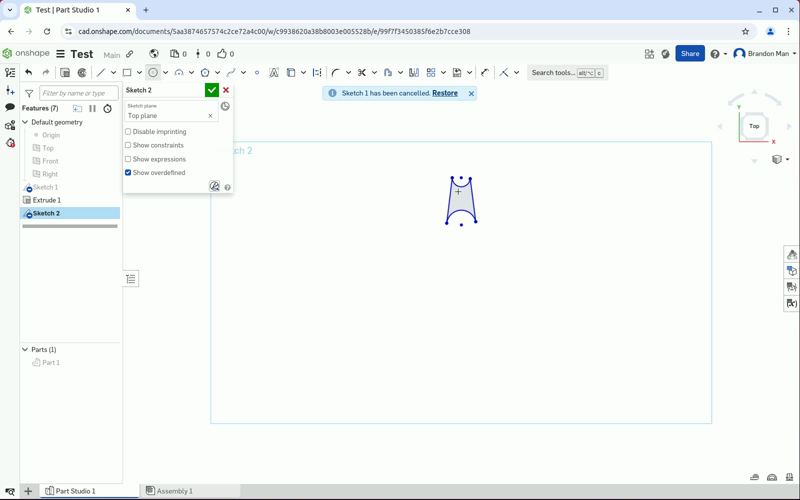
click(458, 191)
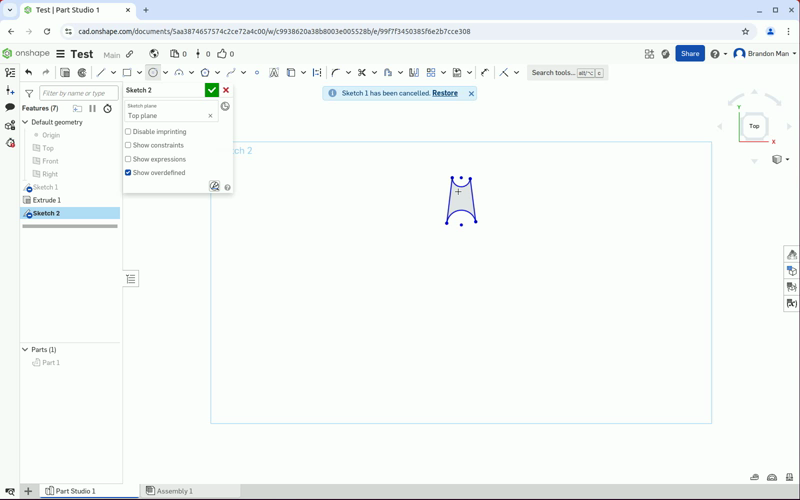
key_up(shift)
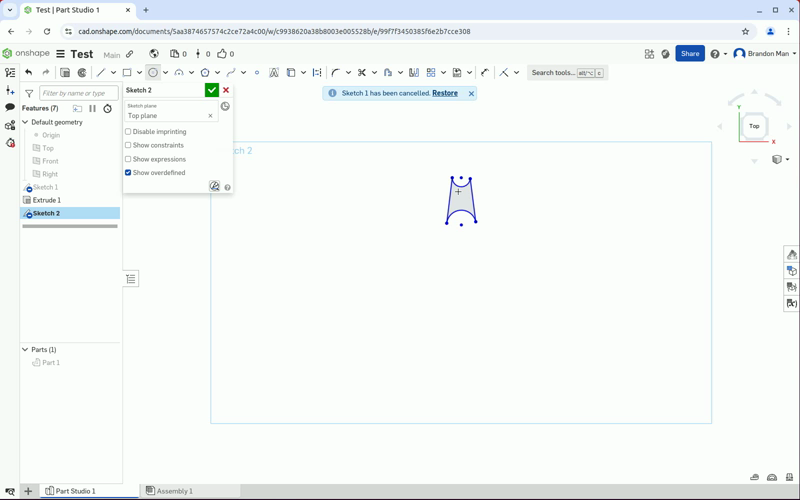
mouse_move(461, 191)
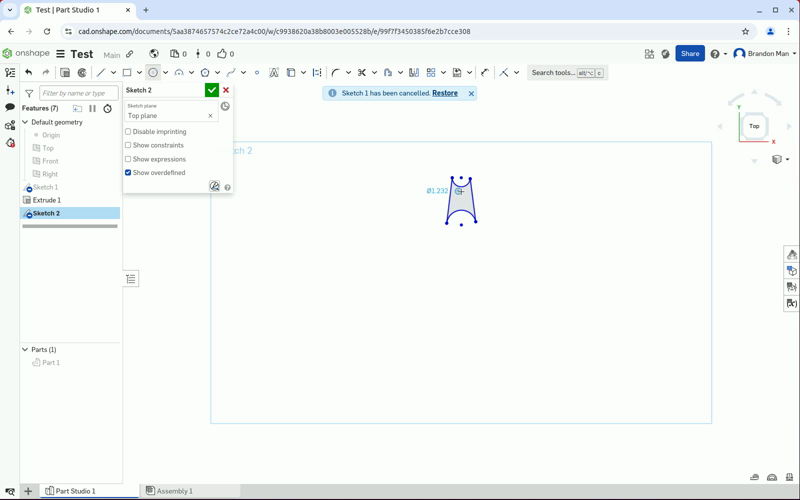
click(461, 191)
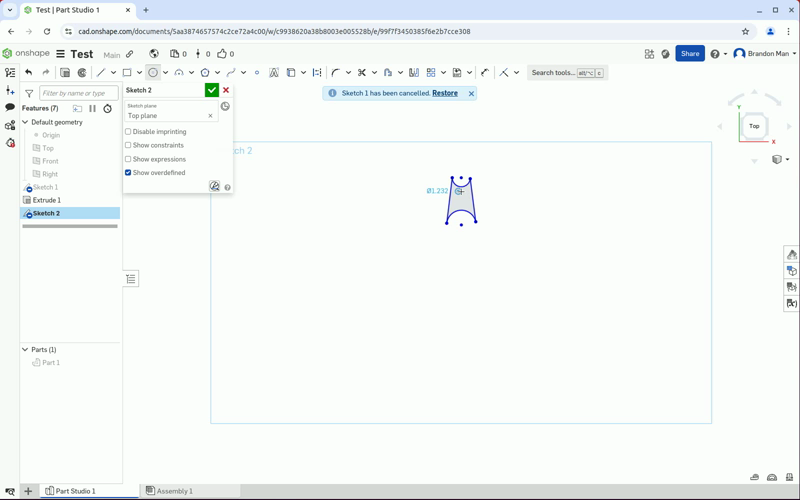
key(esc)
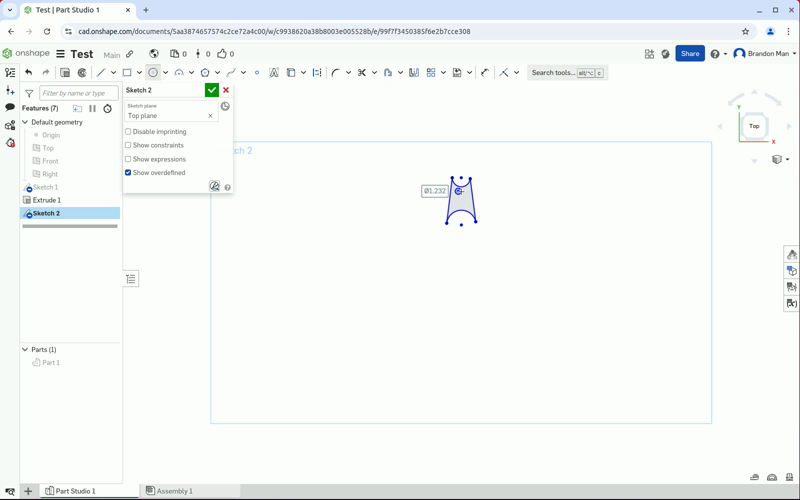
mouse_move(463, 202)
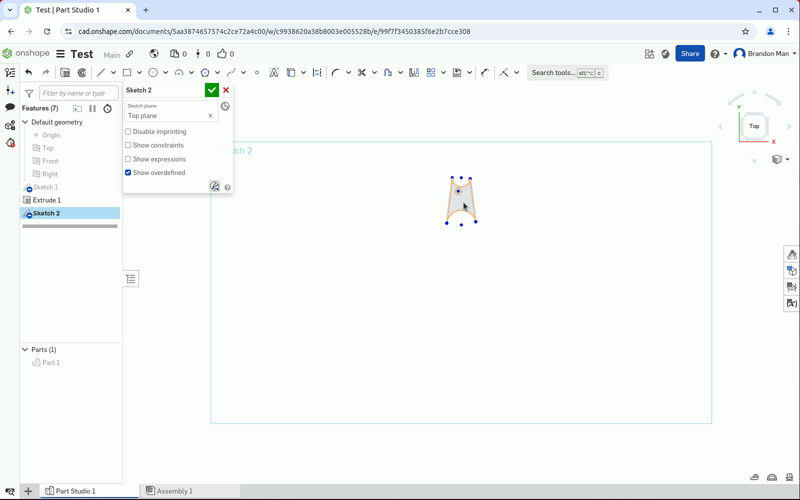
scroll(6)
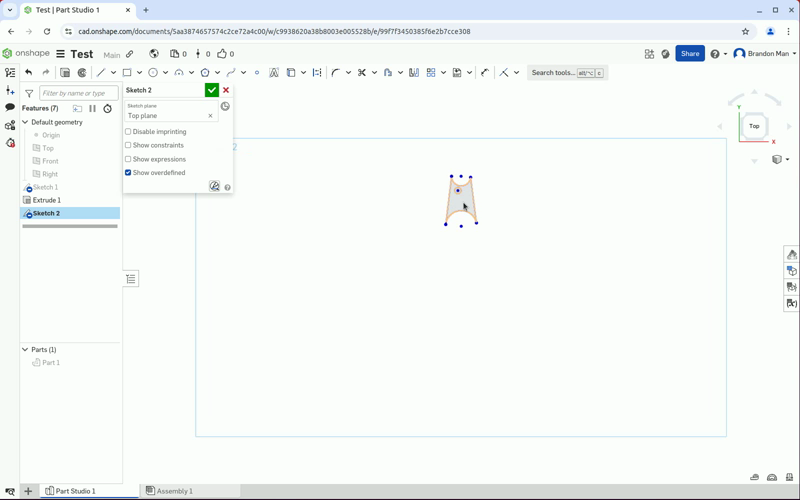
scroll(6)
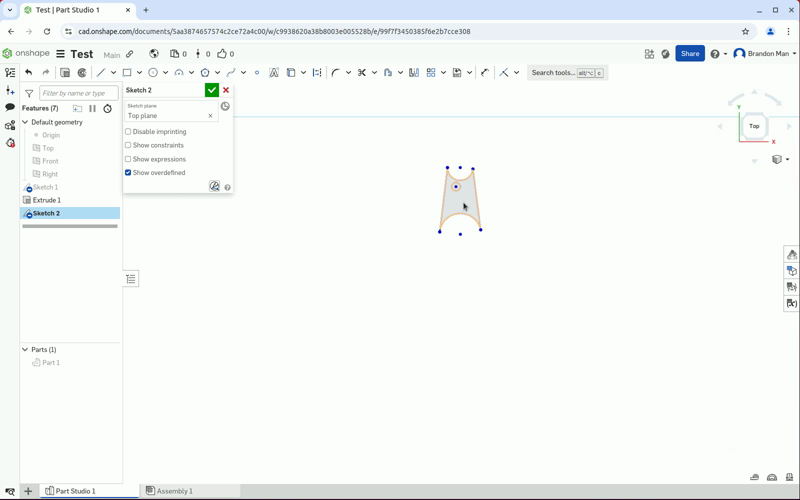
scroll(6)
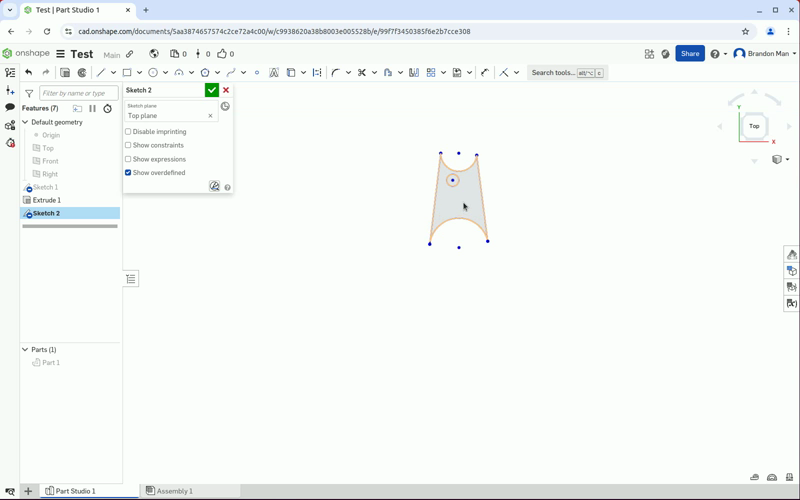
scroll(6)
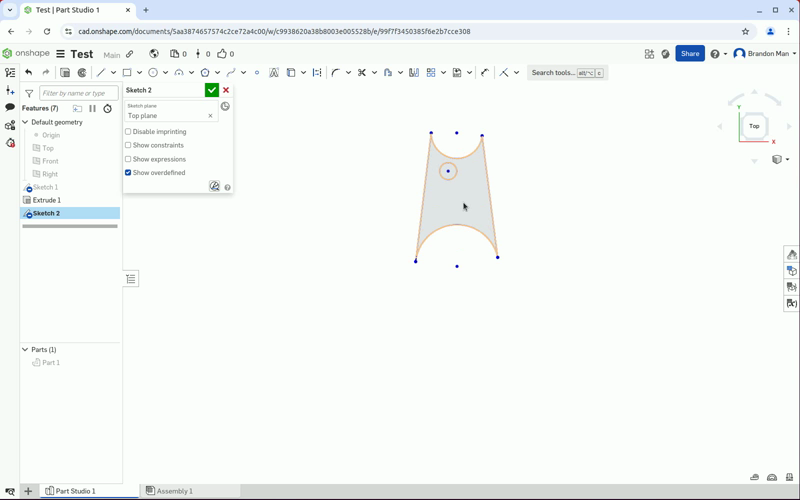
scroll(6)
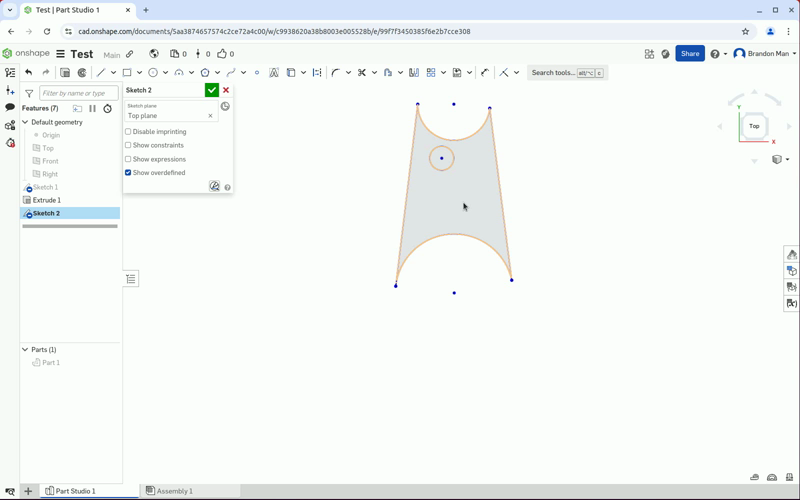
scroll(6)
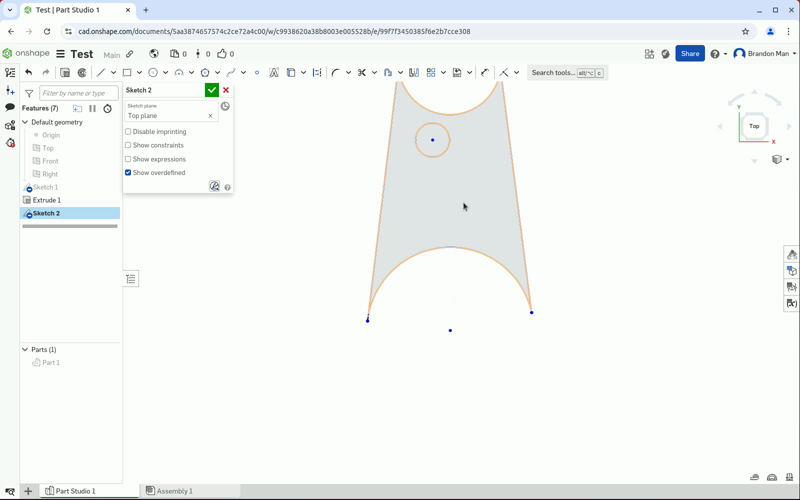
scroll(6)
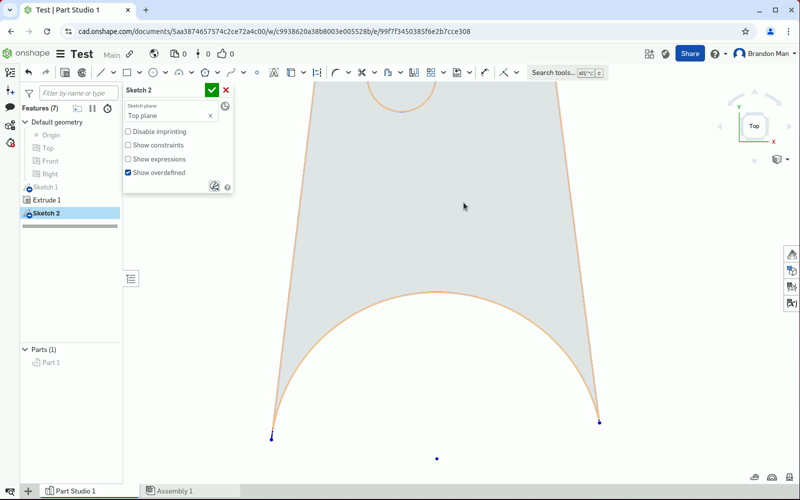
click(463, 202)
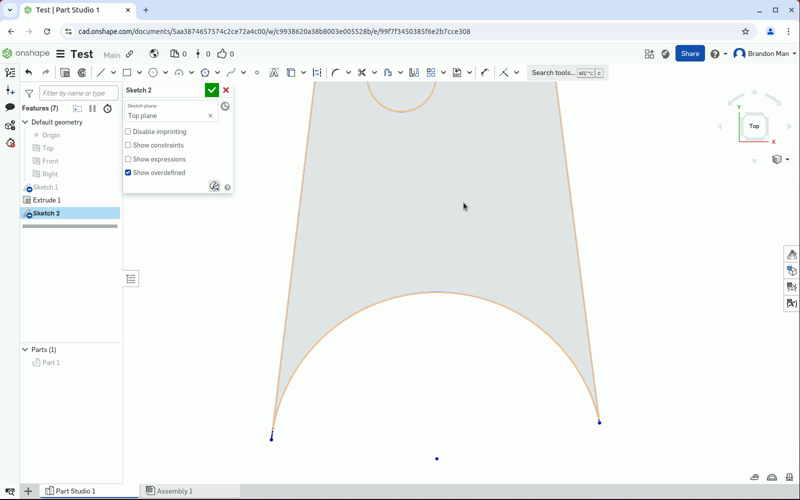
scroll(-6)
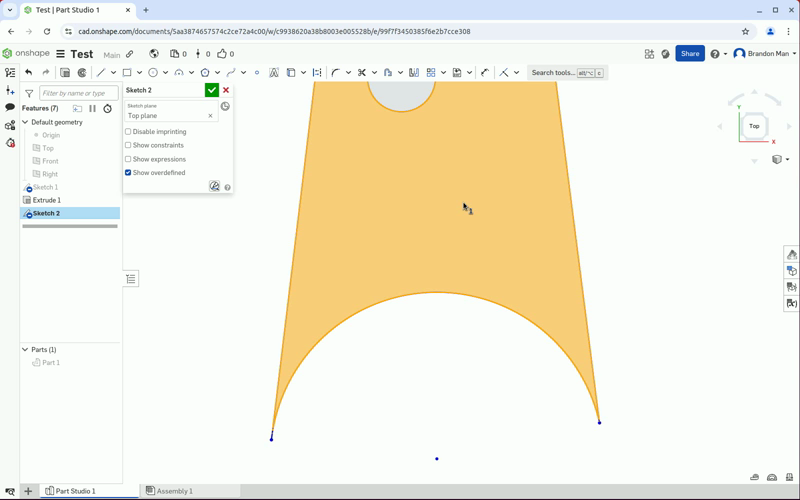
scroll(-6)
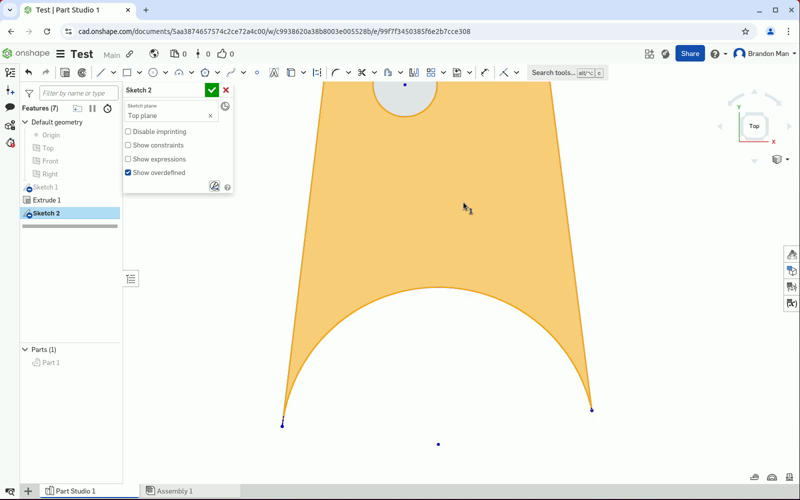
scroll(-6)
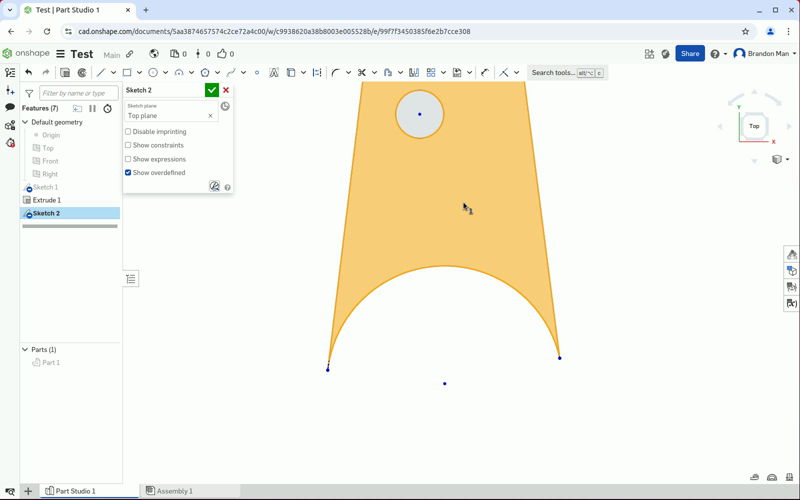
scroll(-6)
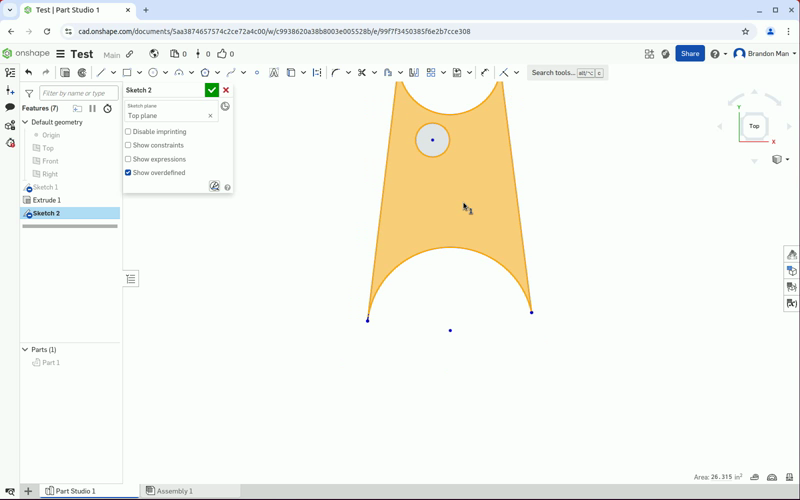
scroll(-6)
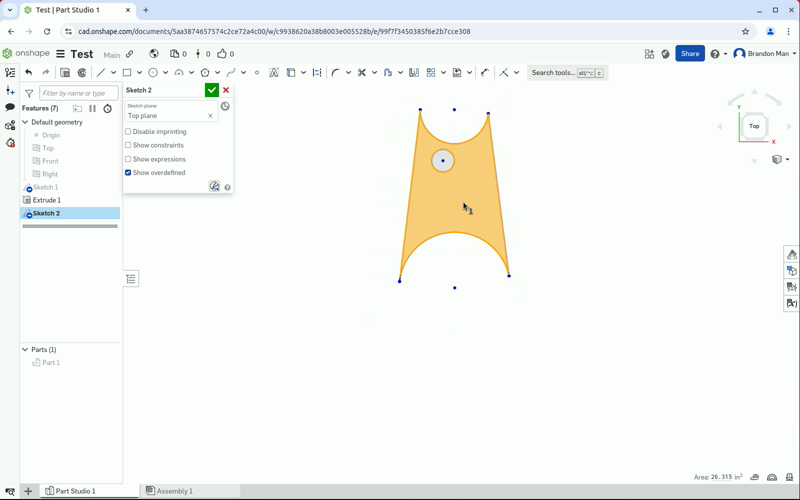
scroll(-6)
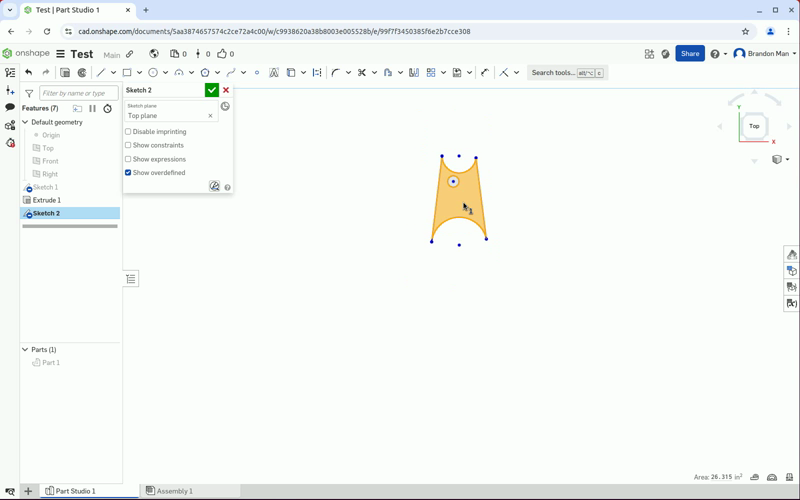
scroll(-6)
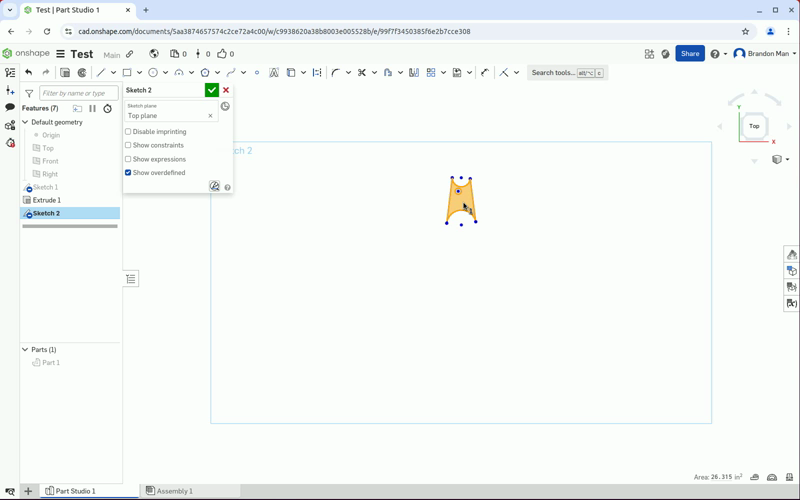
mouse_move(73, 352)
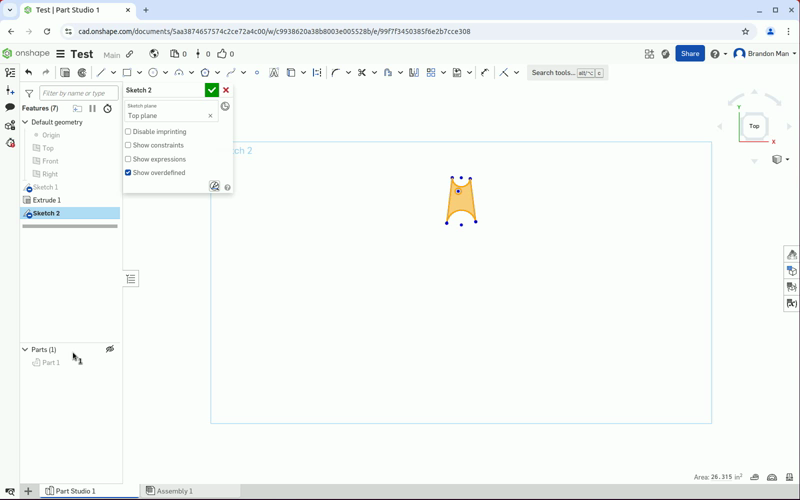
key(shift+y)
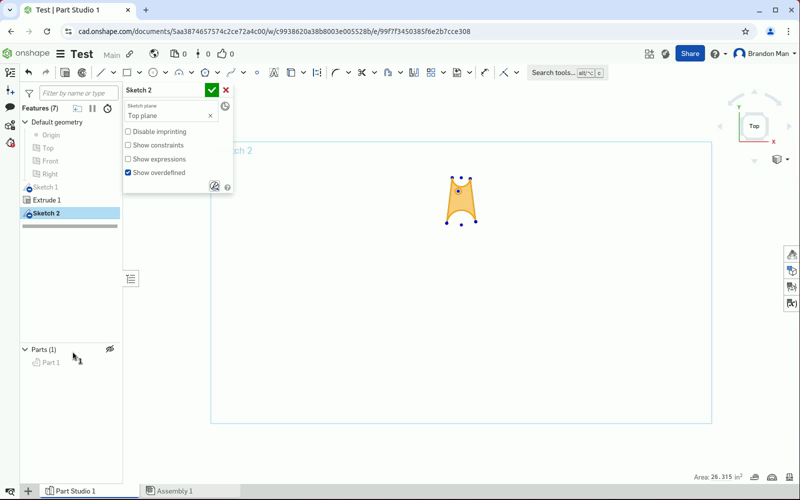
key(shift+e)
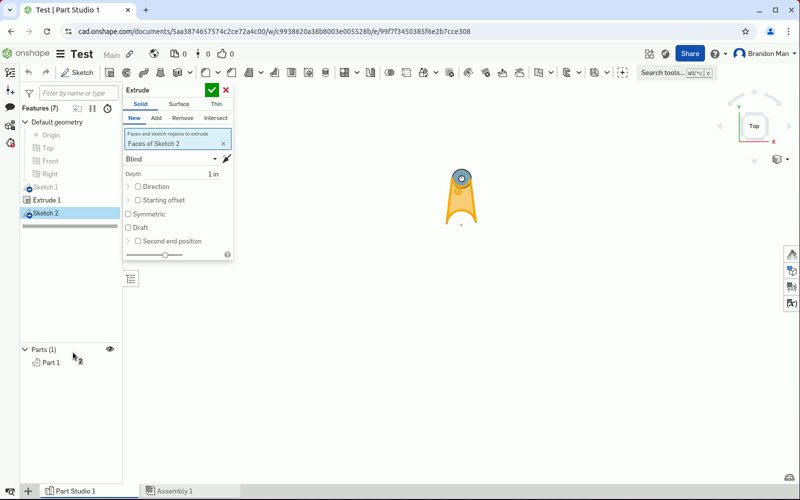
mouse_move(143, 106)
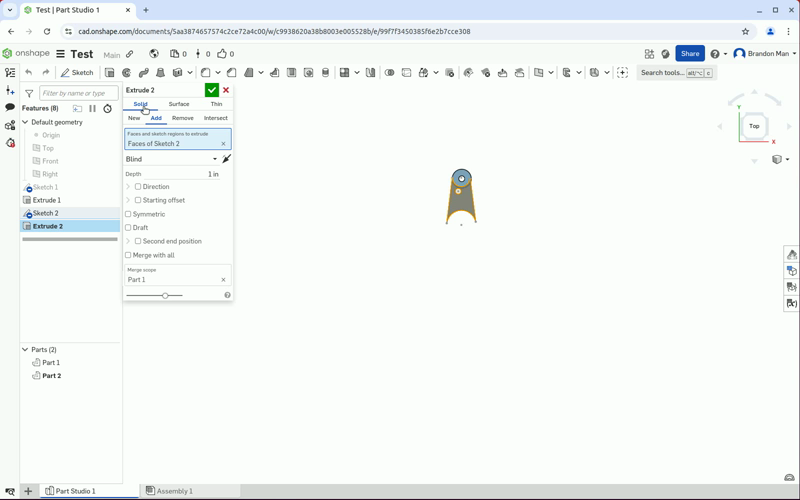
click(143, 106)
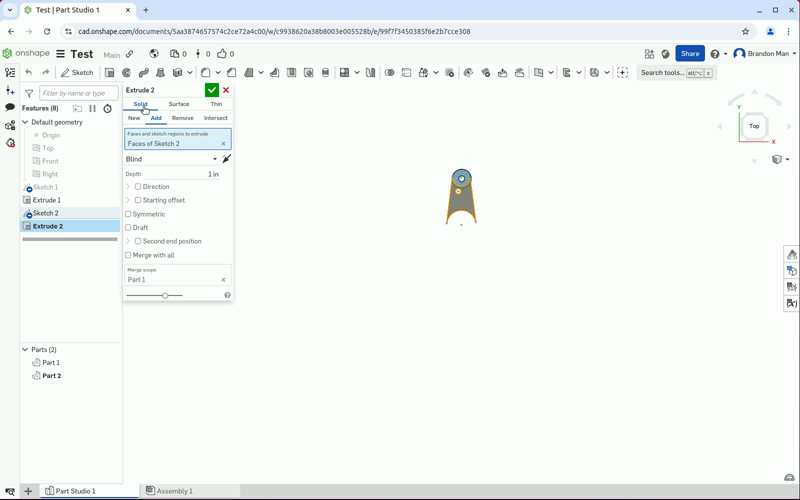
mouse_move(137, 120)
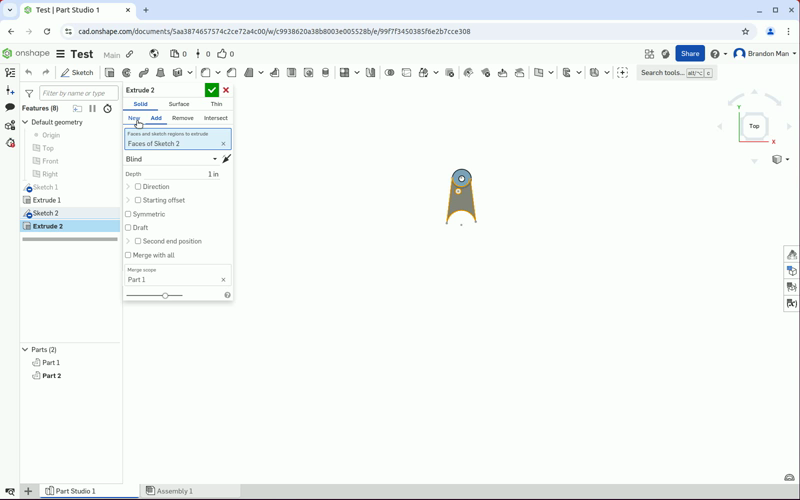
click(137, 120)
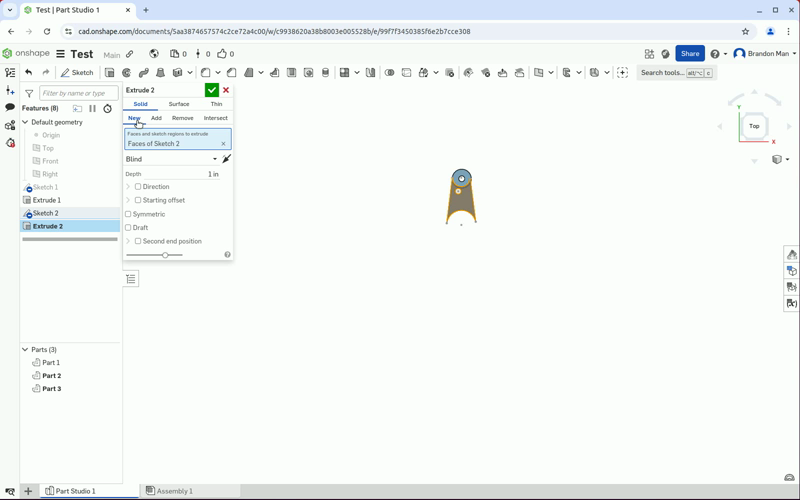
key(tab, 4)
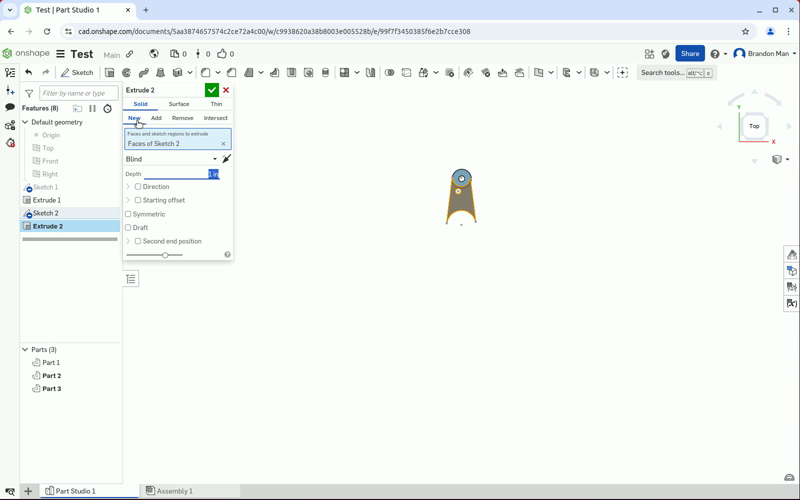
text(0.481)
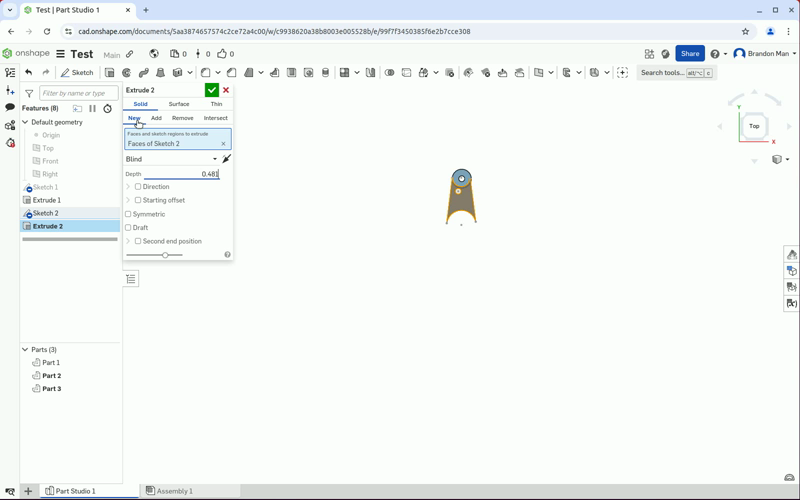
key(enter)
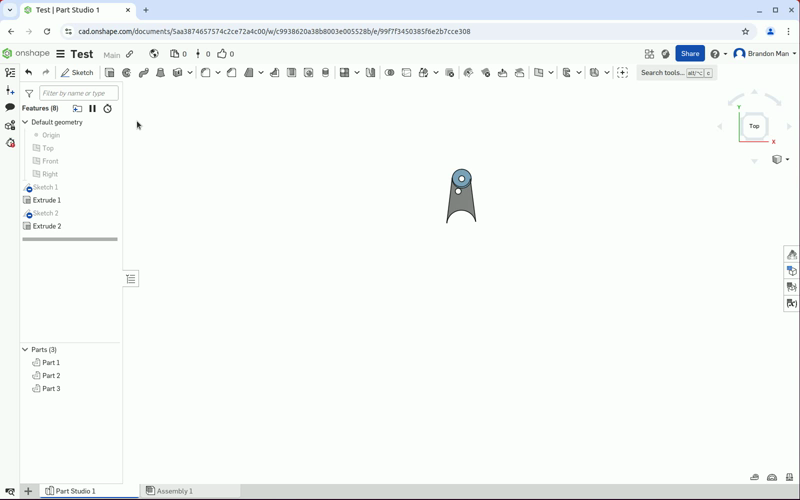
key(shift+h)
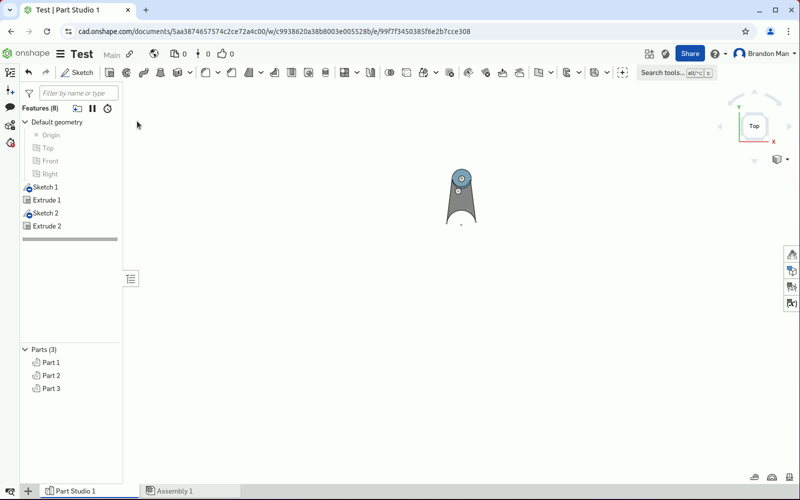
key(shift+h)
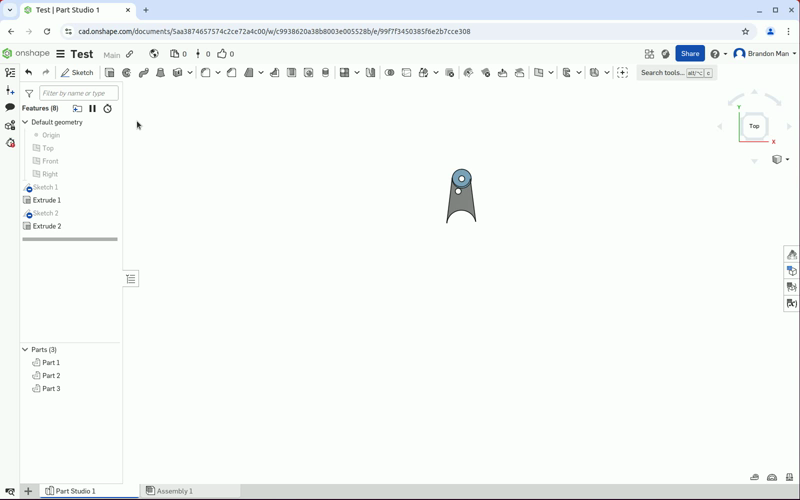
mouse_move(73, 189)
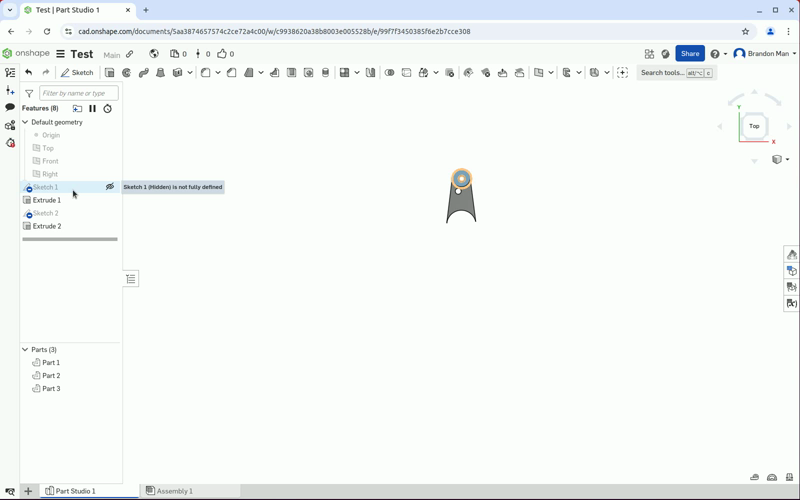
click(73, 189)
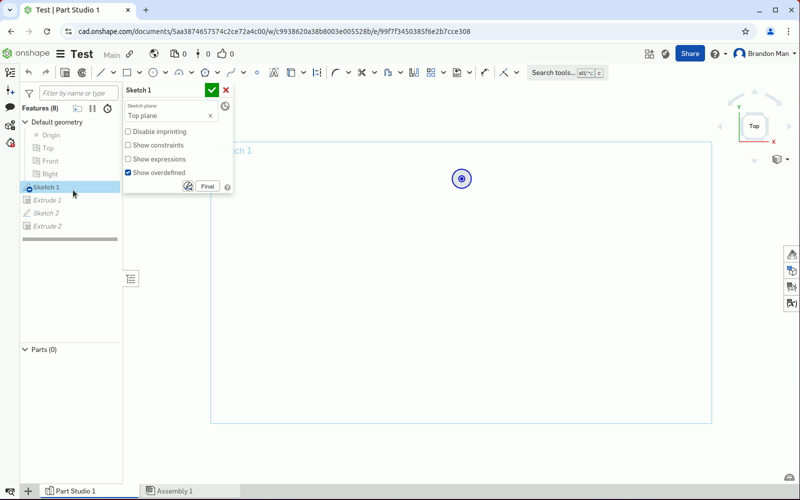
mouse_move(229, 92)
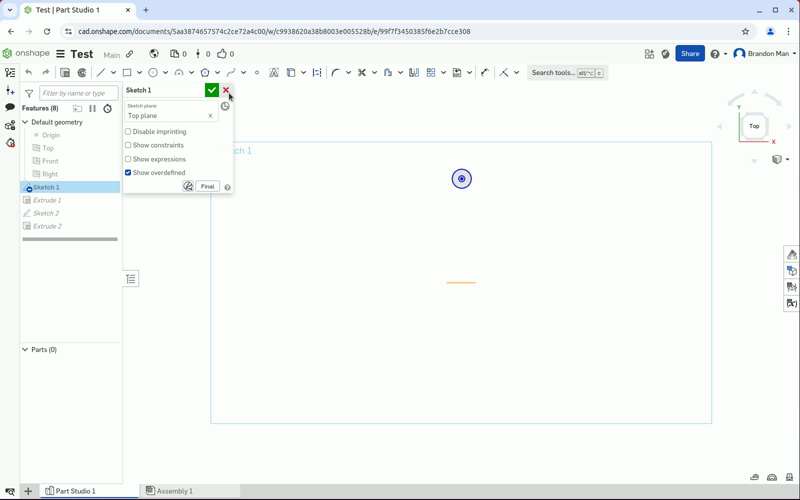
click(229, 92)
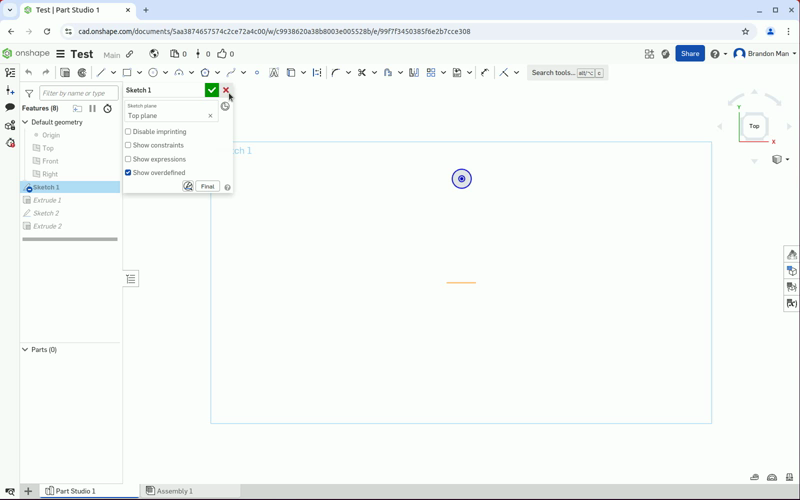
key(shift+s)
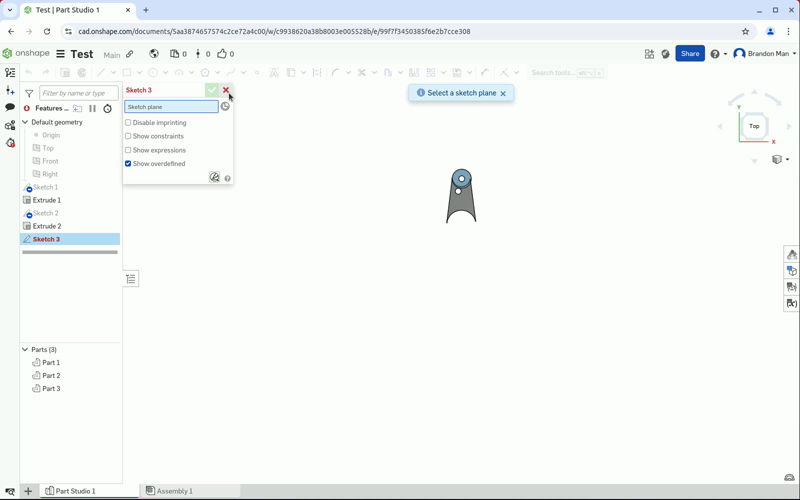
mouse_move(73, 150)
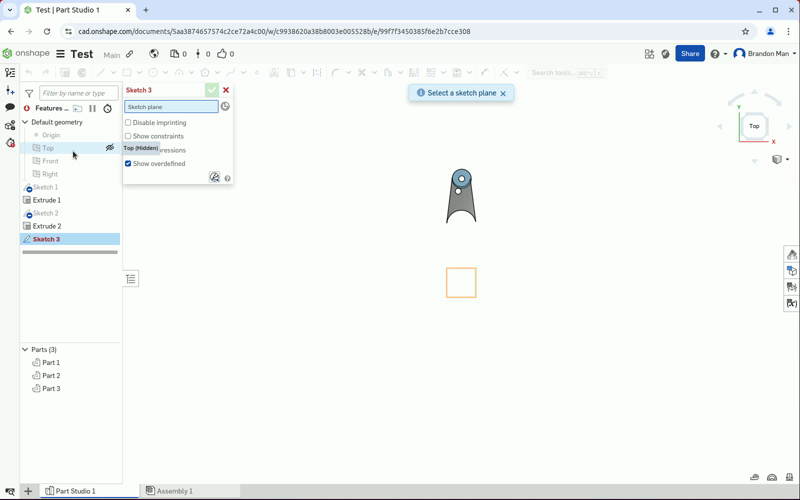
click(73, 150)
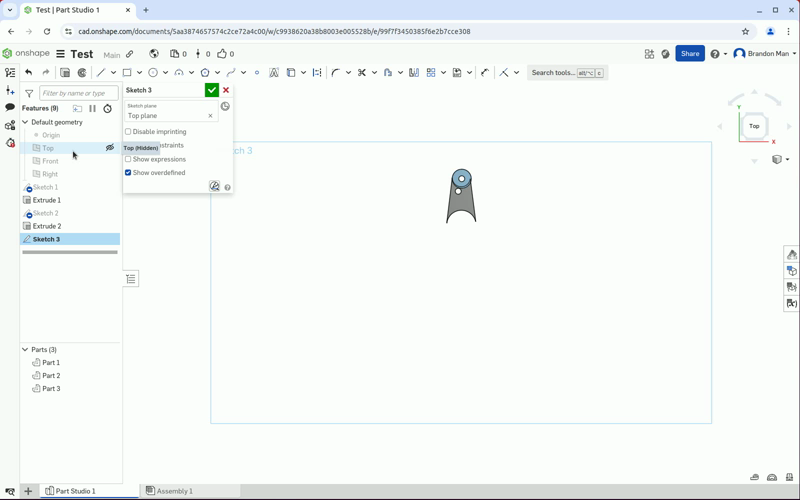
mouse_move(73, 352)
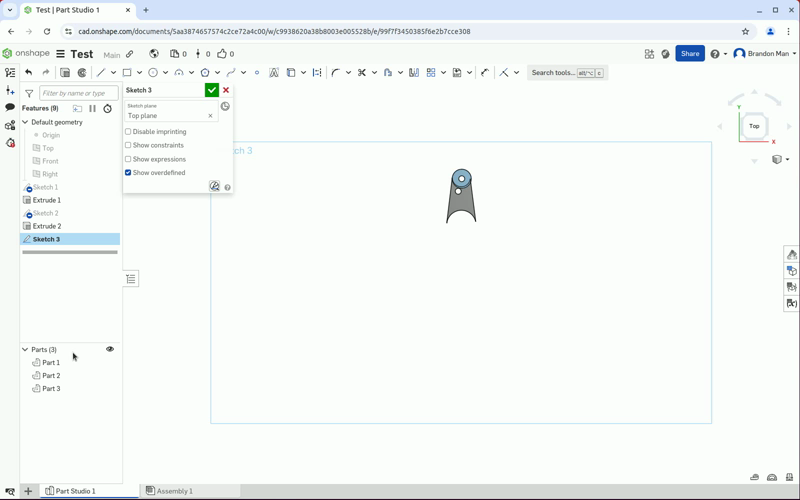
key(y)
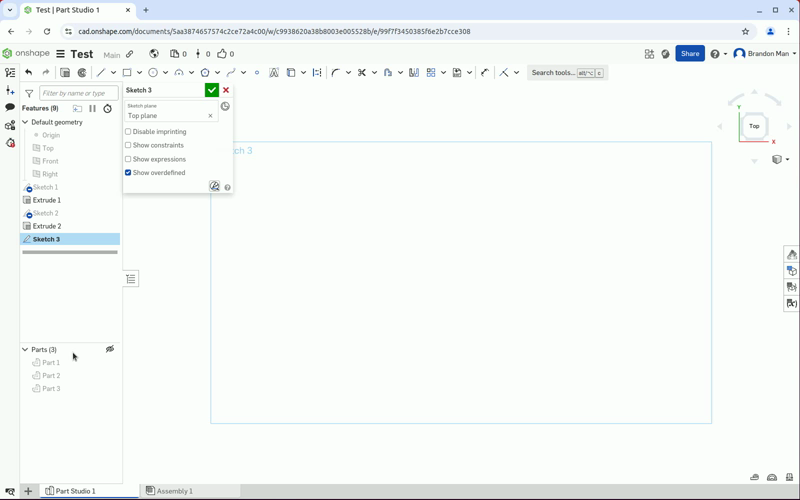
key(a)
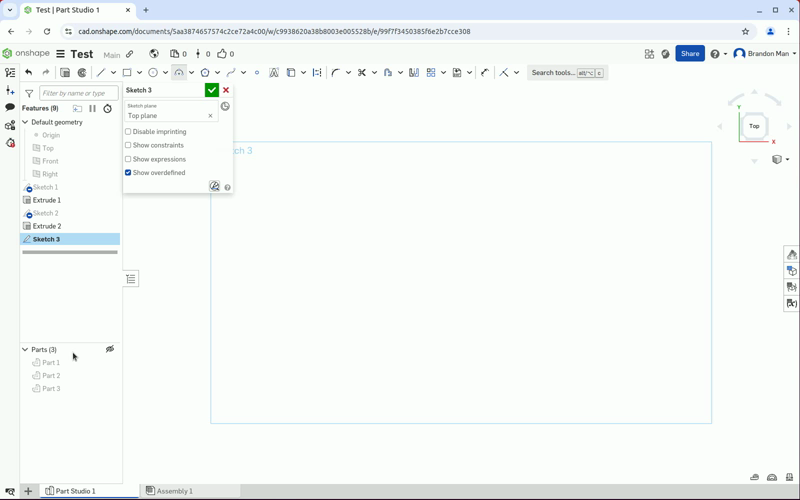
key_down(shift)
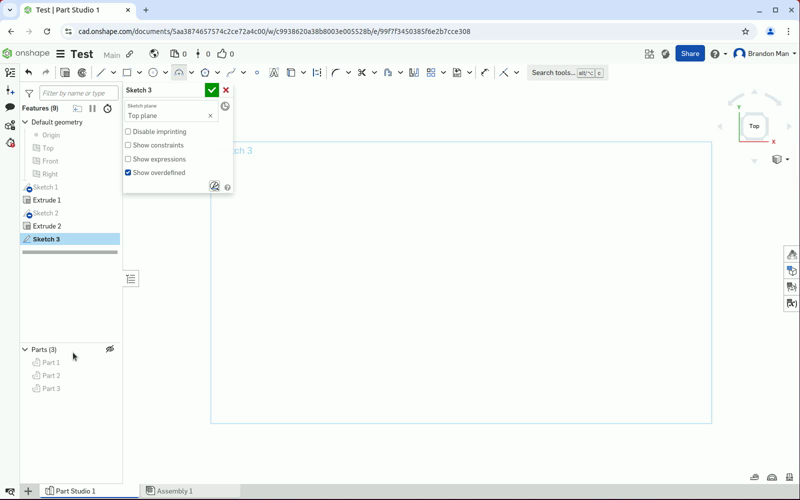
mouse_move(446, 226)
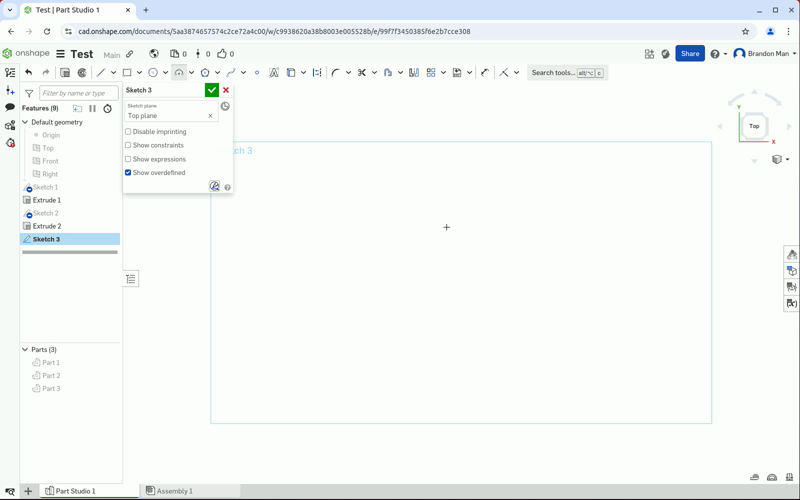
click(446, 226)
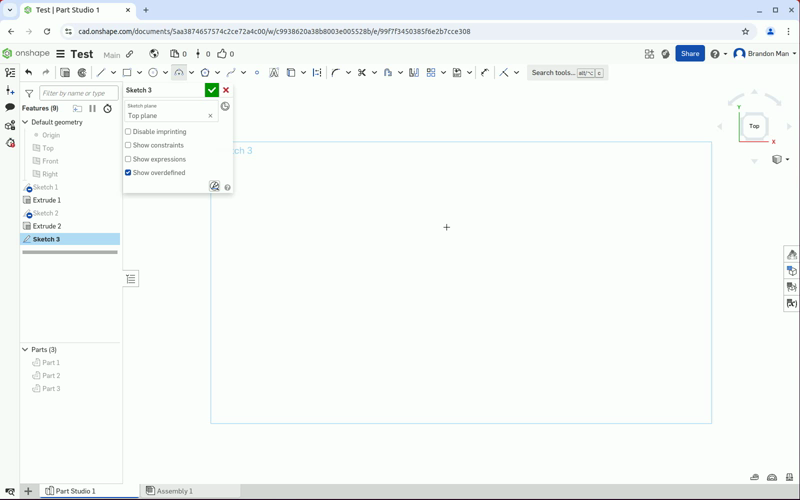
key_up(shift)
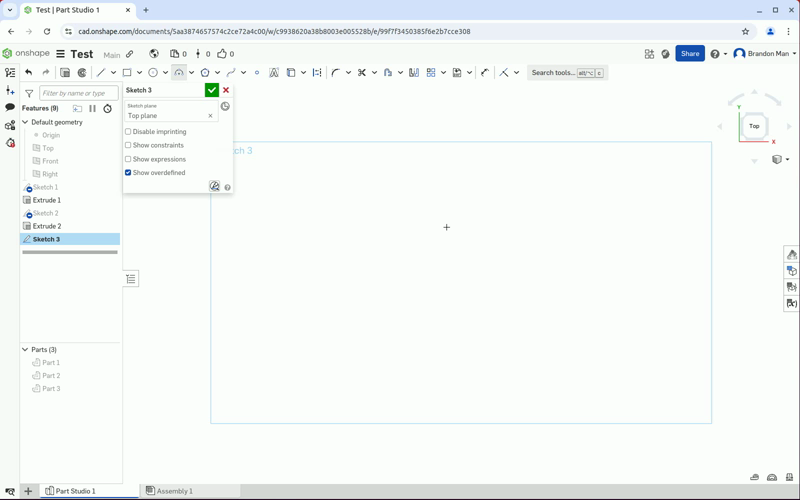
key_down(shift)
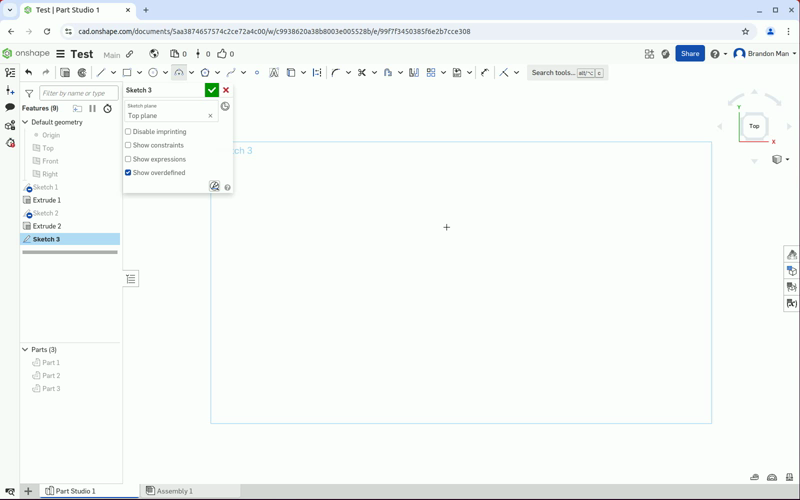
mouse_move(446, 222)
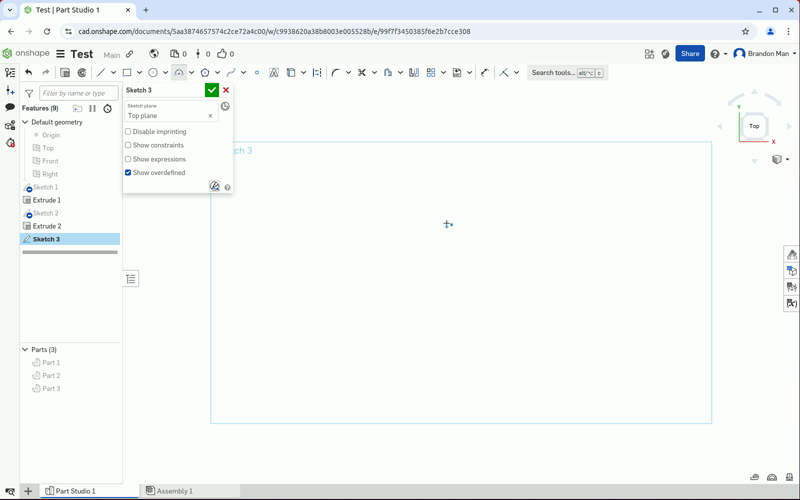
scroll(6)
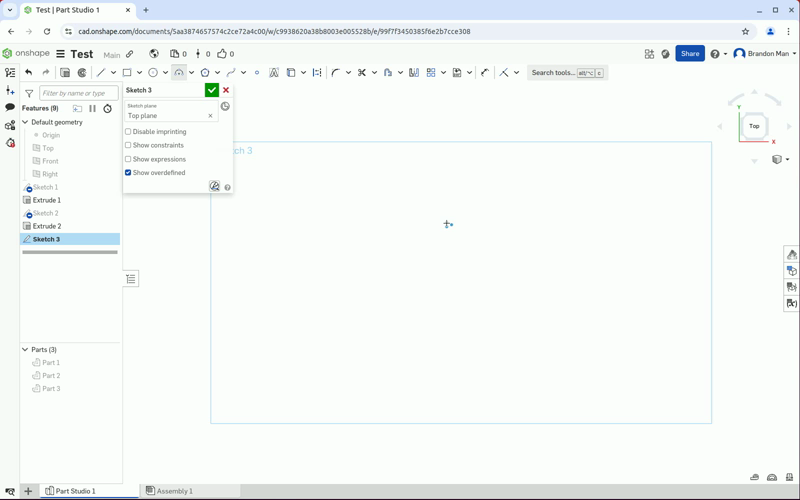
scroll(6)
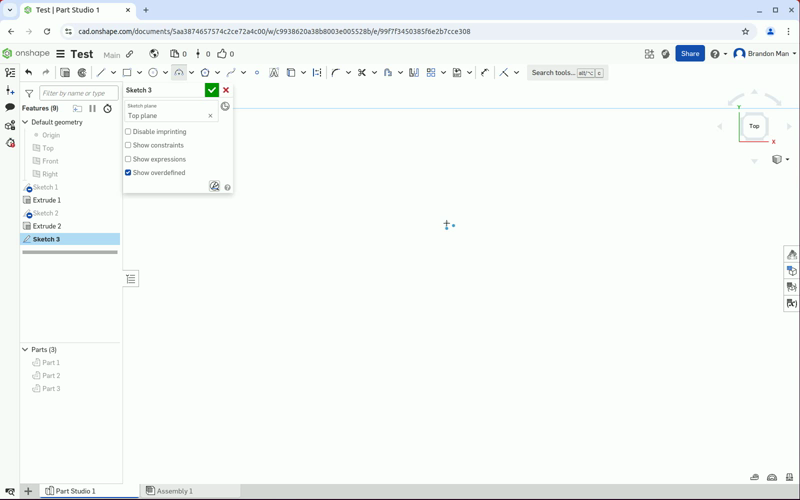
scroll(6)
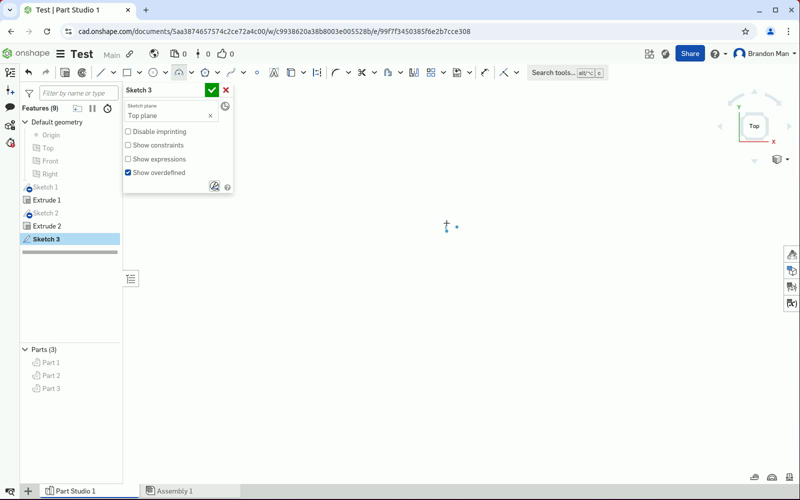
scroll(6)
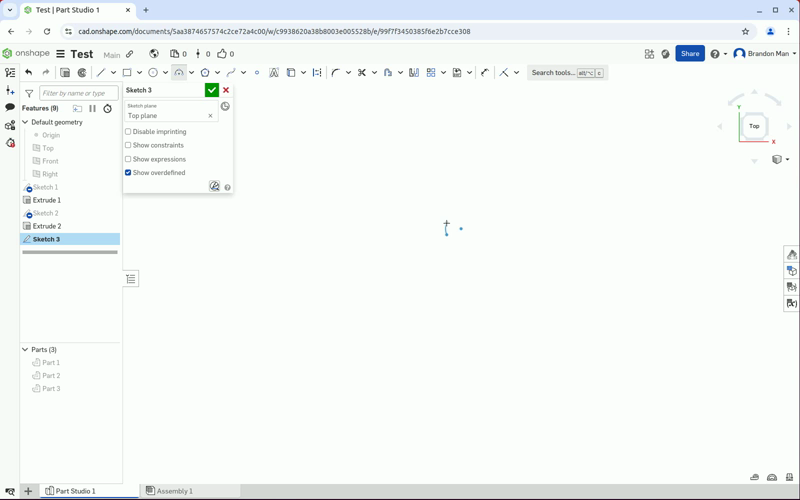
scroll(6)
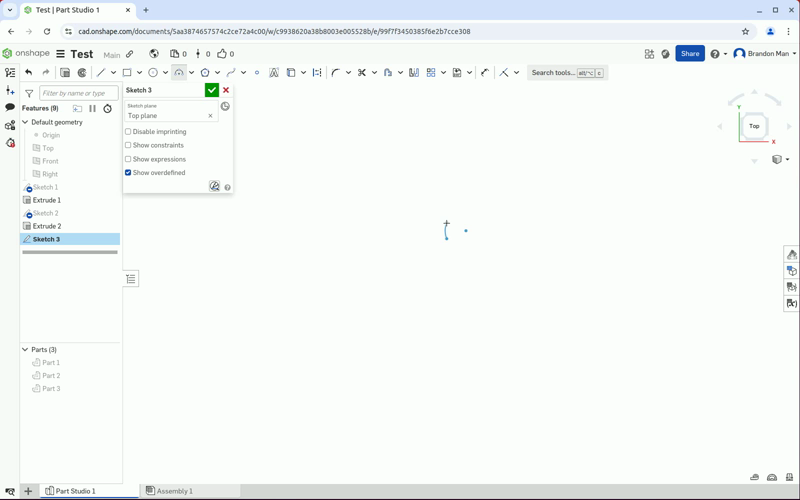
scroll(6)
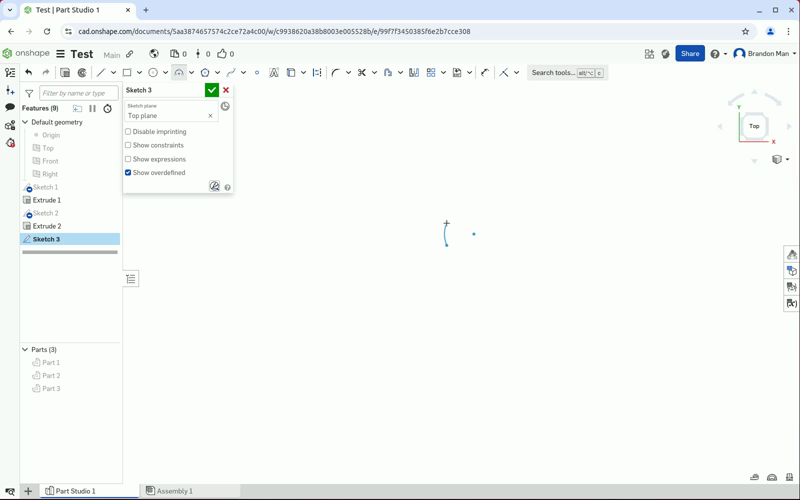
scroll(6)
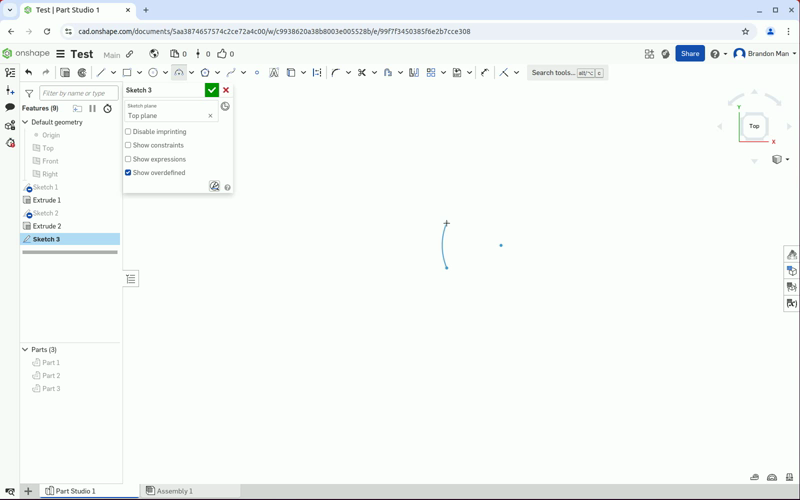
click(446, 222)
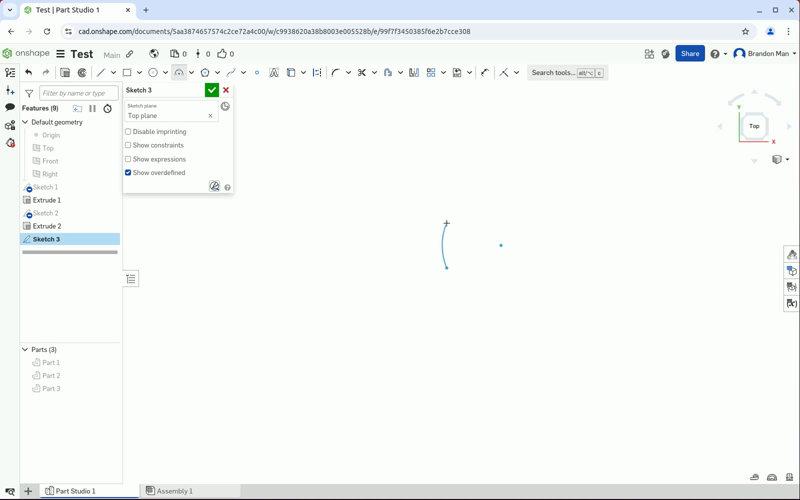
scroll(-6)
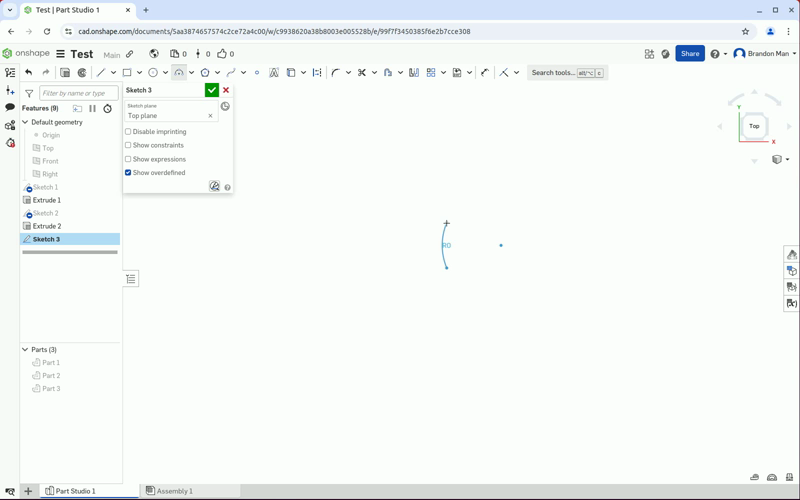
scroll(-6)
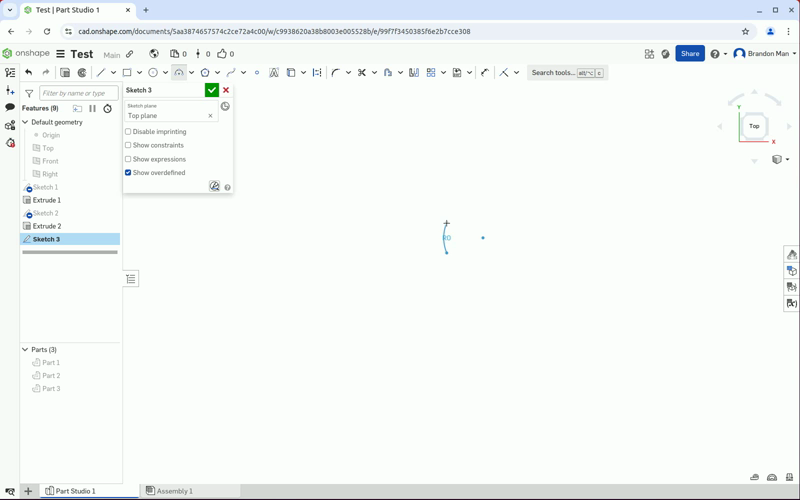
scroll(-6)
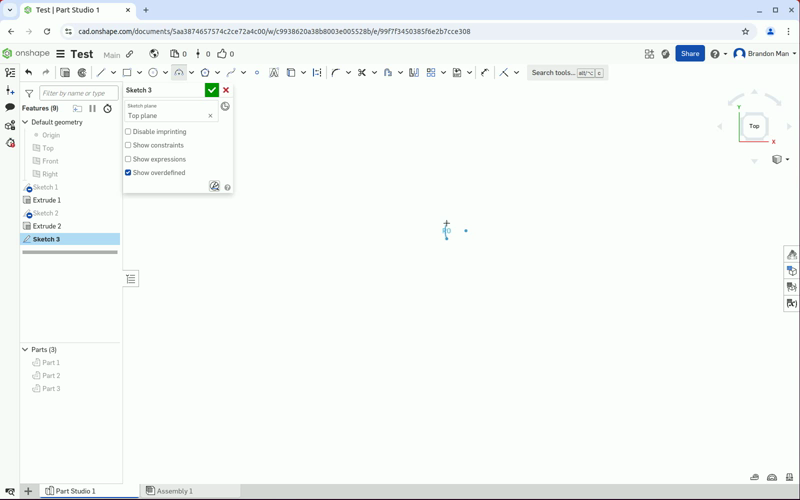
scroll(-6)
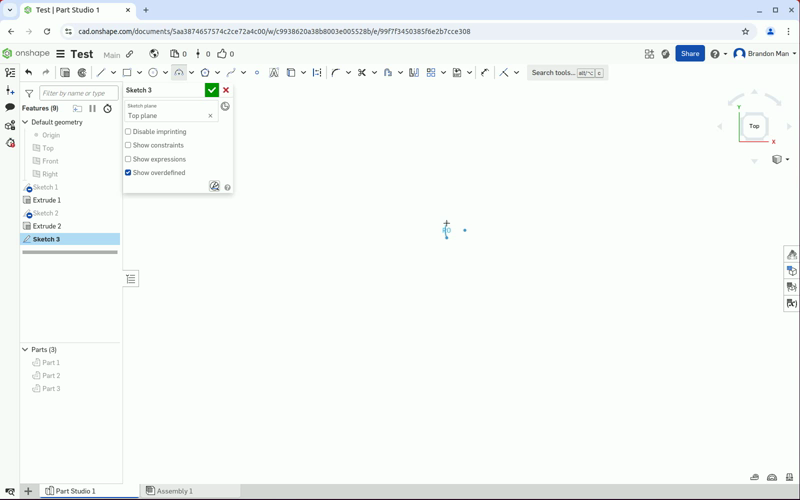
scroll(-6)
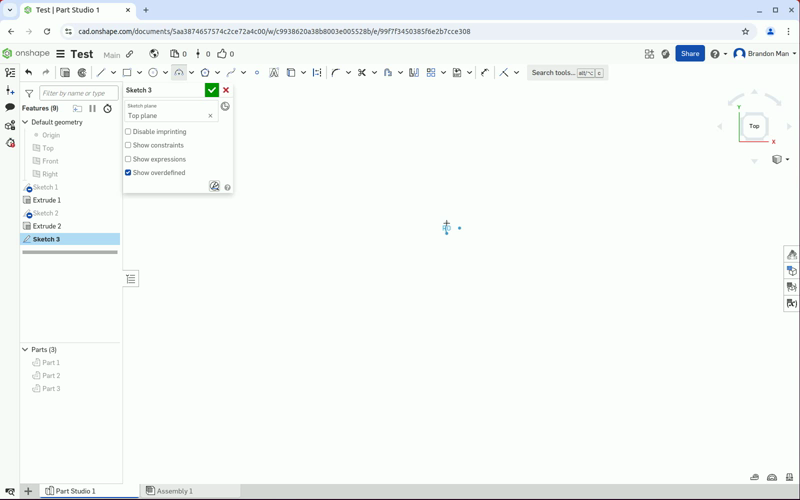
scroll(-6)
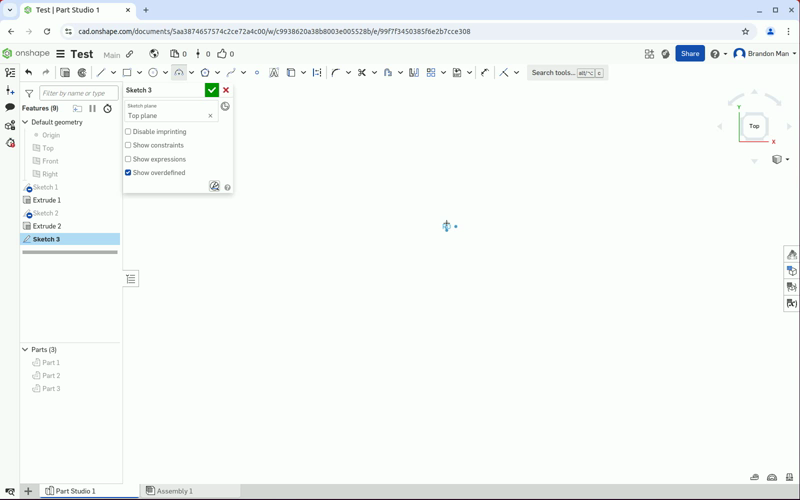
scroll(-6)
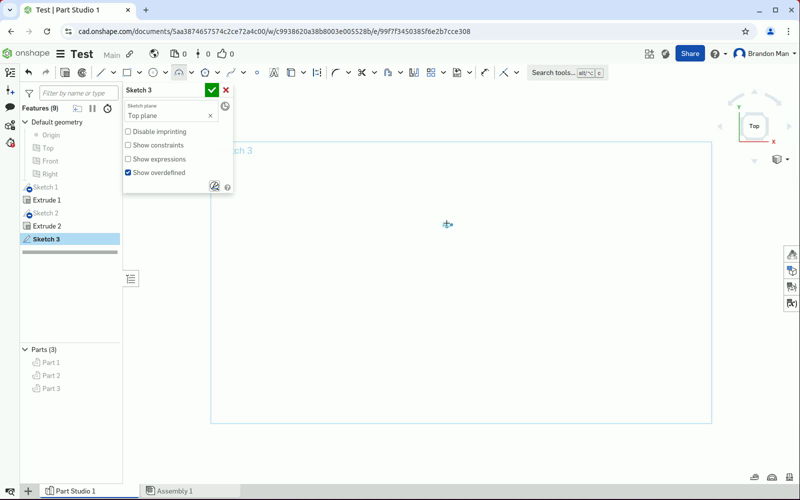
mouse_move(477, 224)
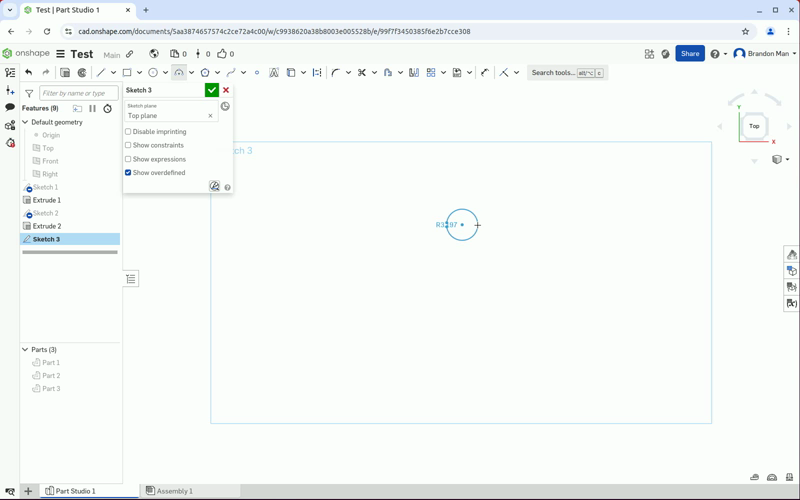
scroll(6)
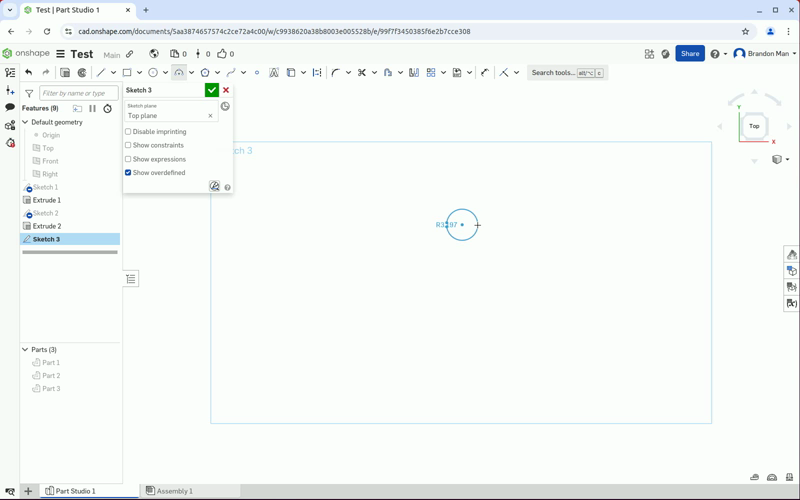
scroll(6)
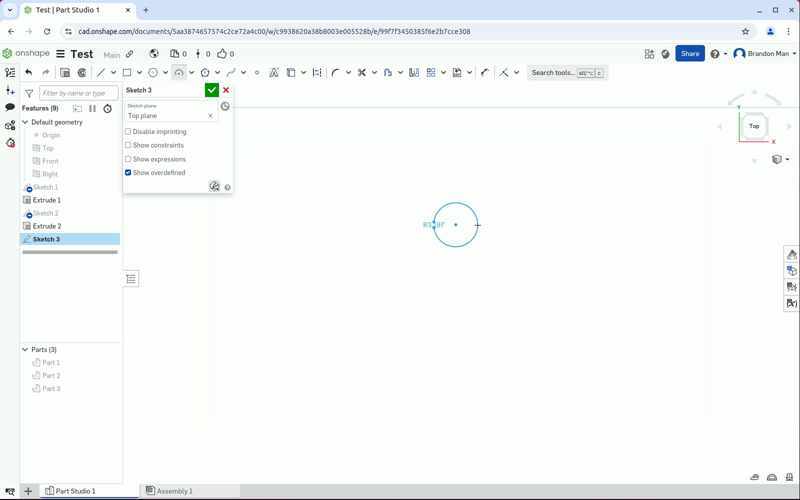
scroll(6)
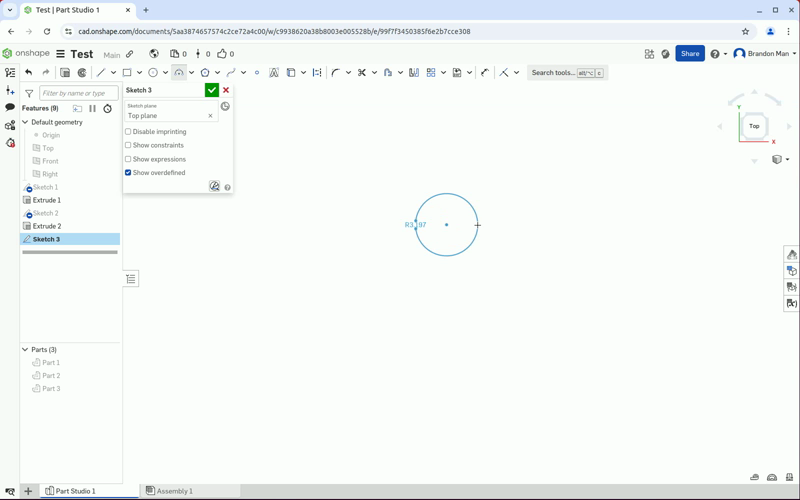
scroll(6)
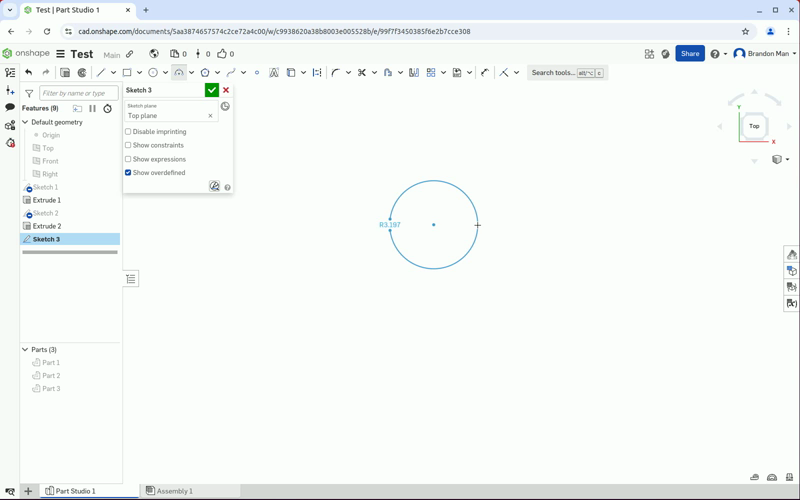
scroll(6)
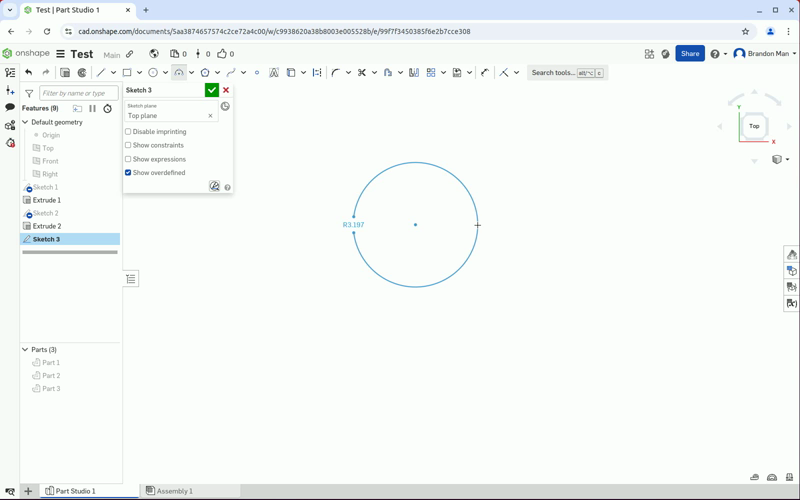
scroll(6)
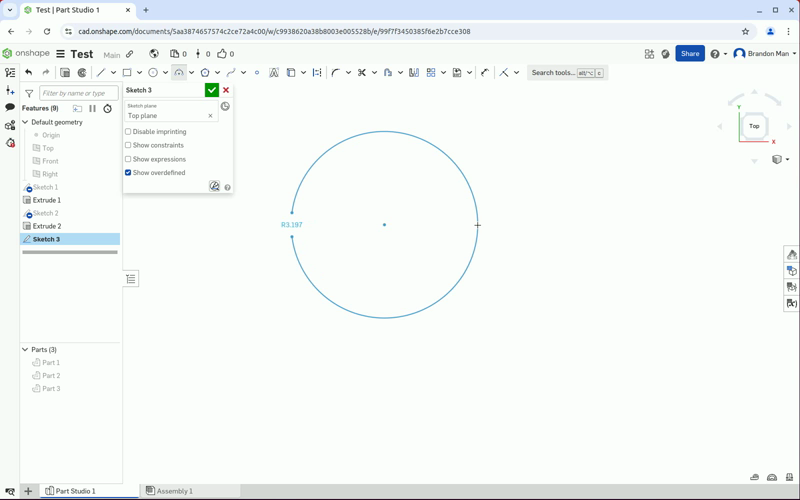
scroll(6)
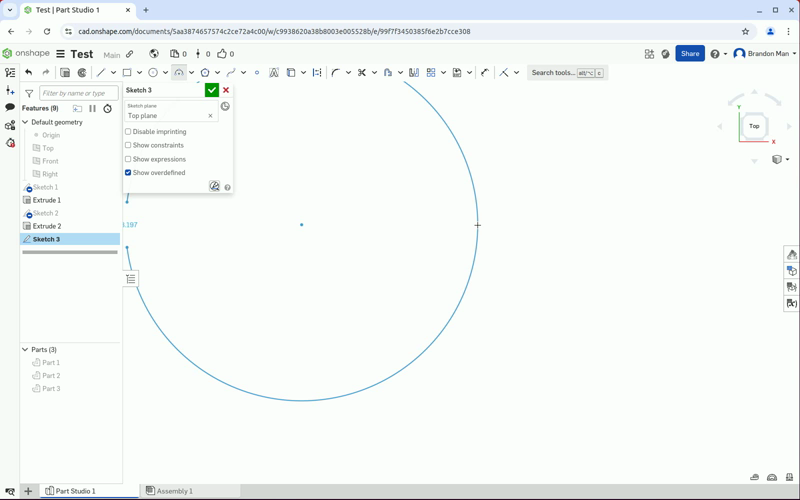
click(477, 224)
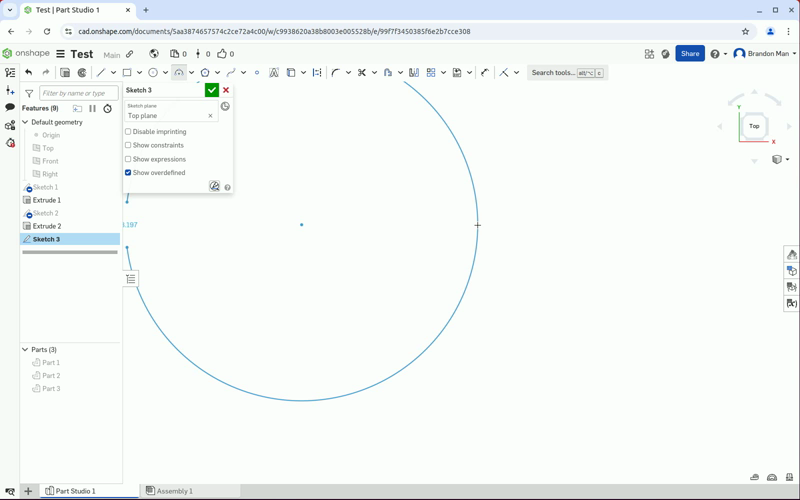
scroll(-6)
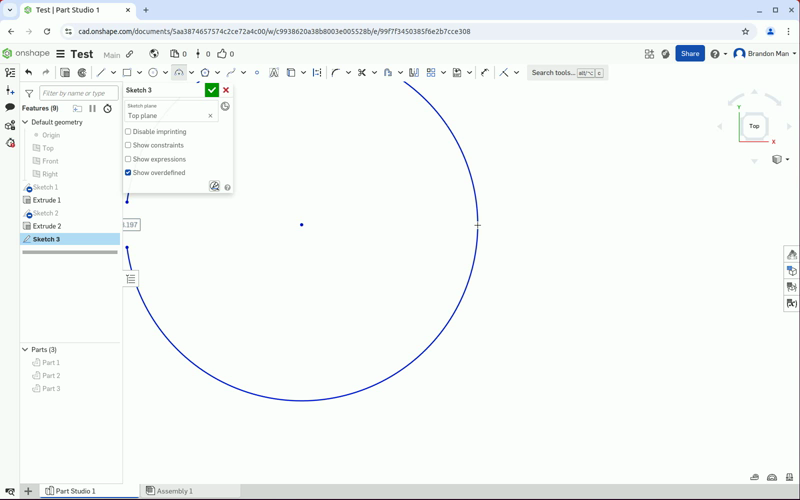
scroll(-6)
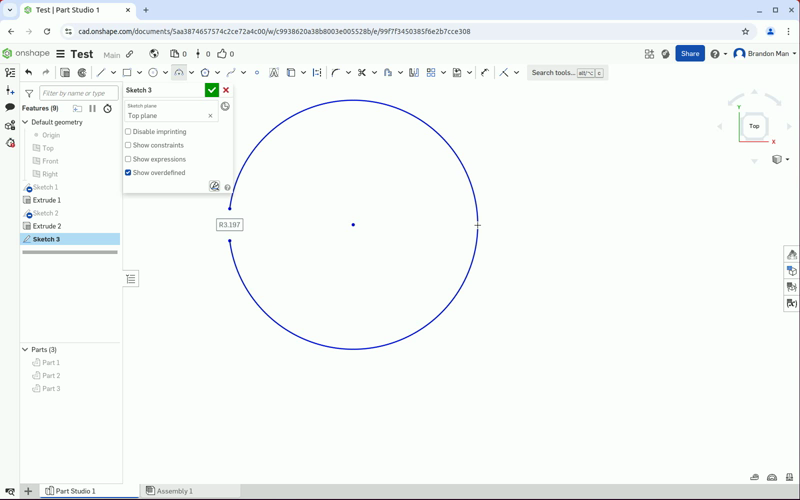
scroll(-6)
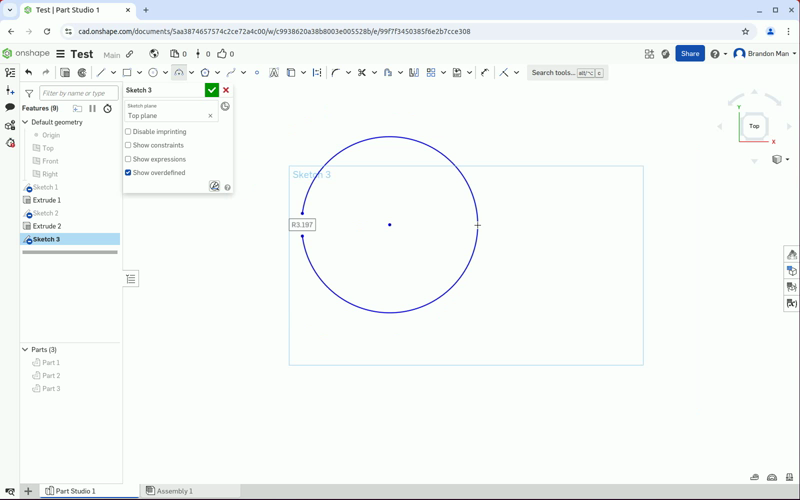
scroll(-6)
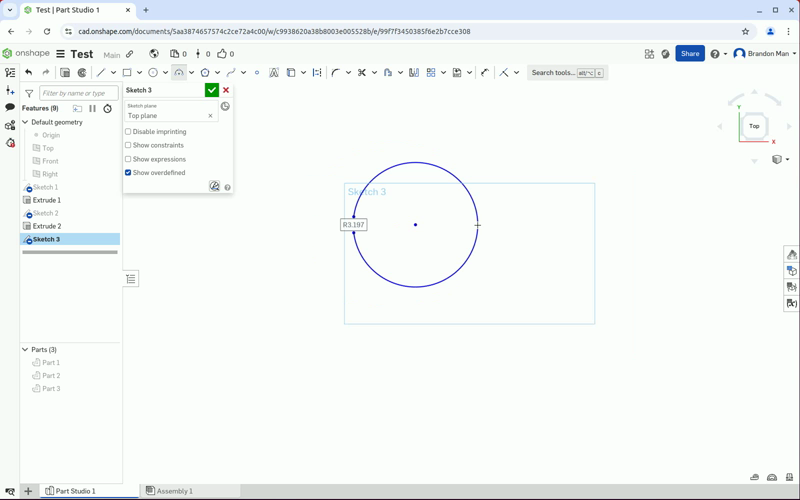
scroll(-6)
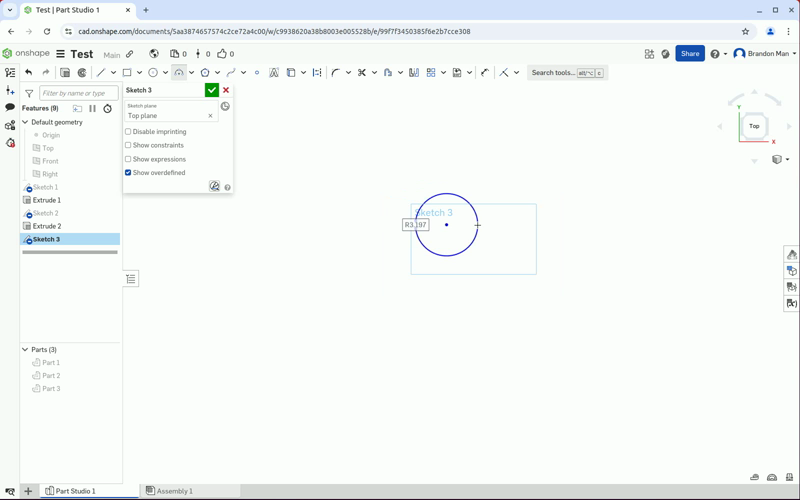
scroll(-6)
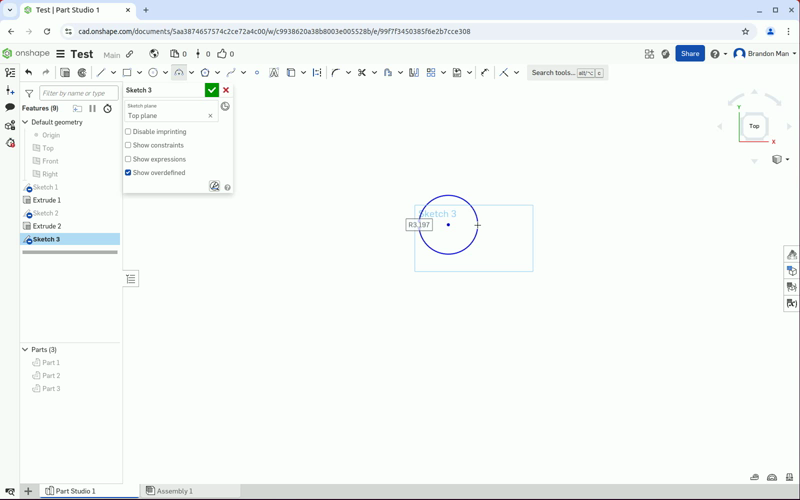
scroll(-6)
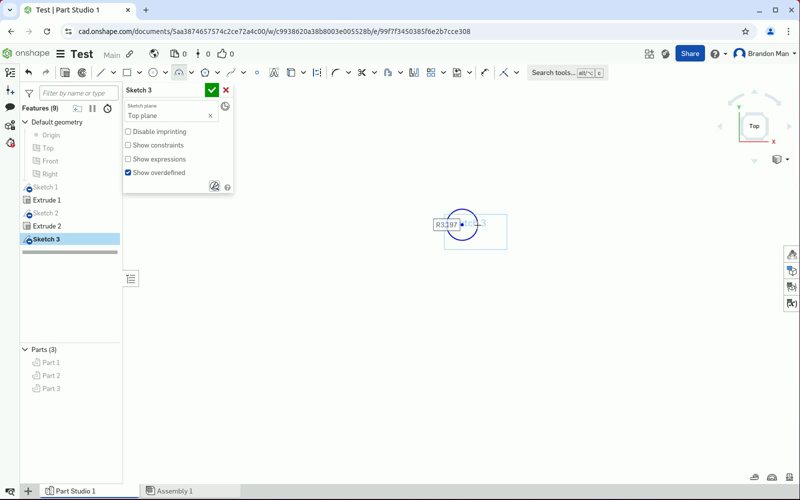
key_up(shift)
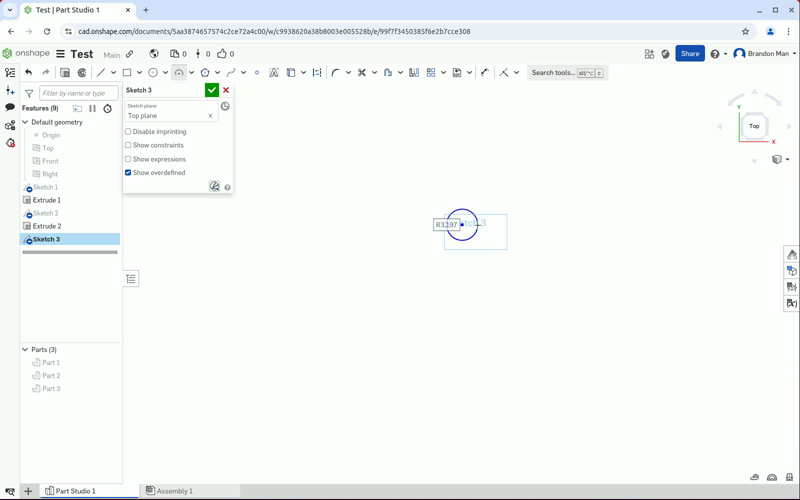
key(esc)
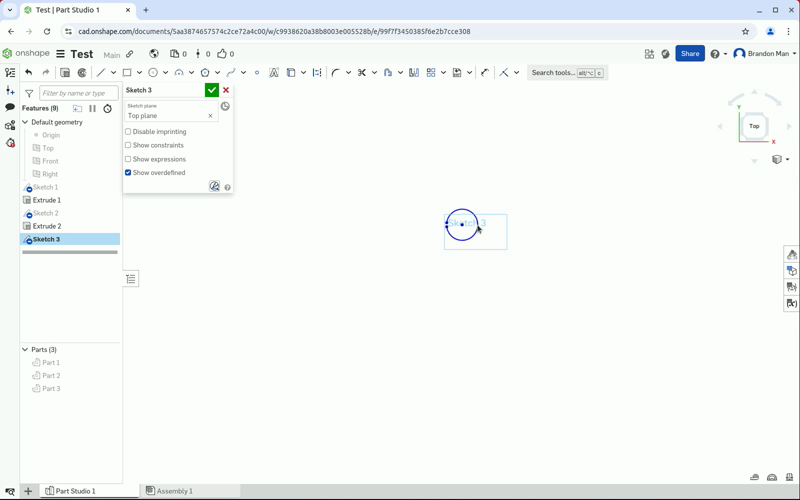
key(l)
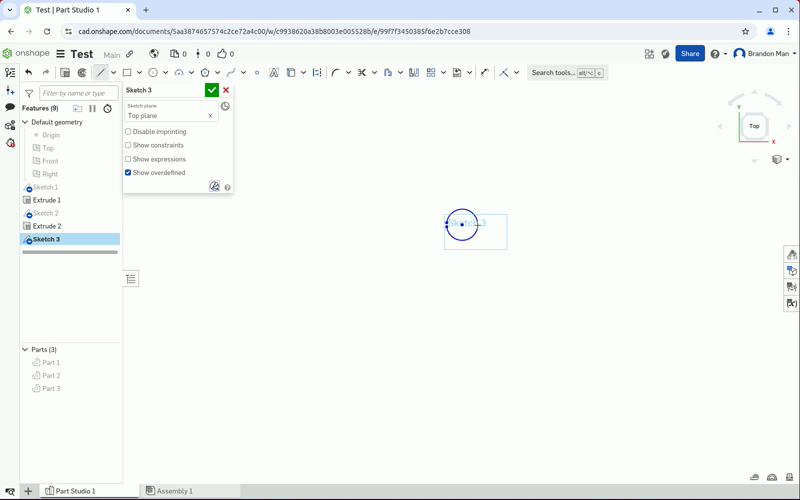
mouse_move(446, 222)
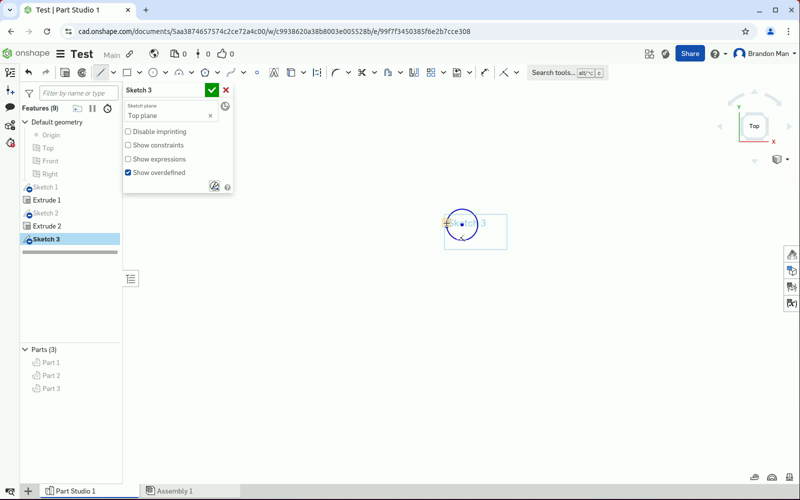
scroll(6)
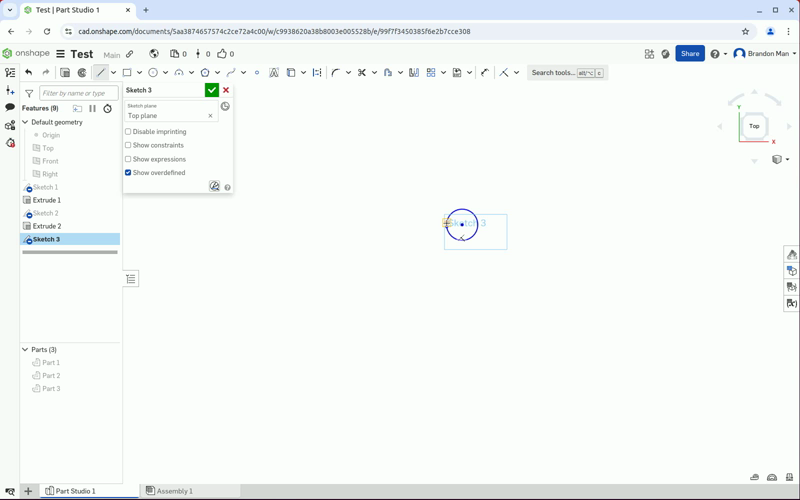
scroll(6)
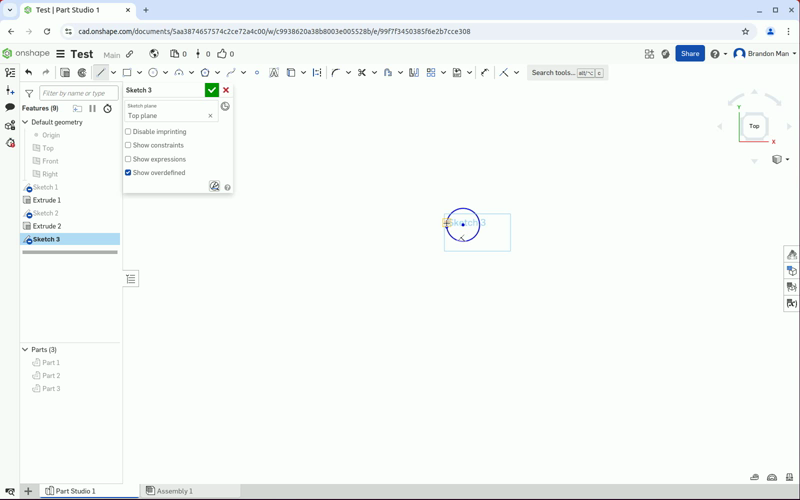
scroll(6)
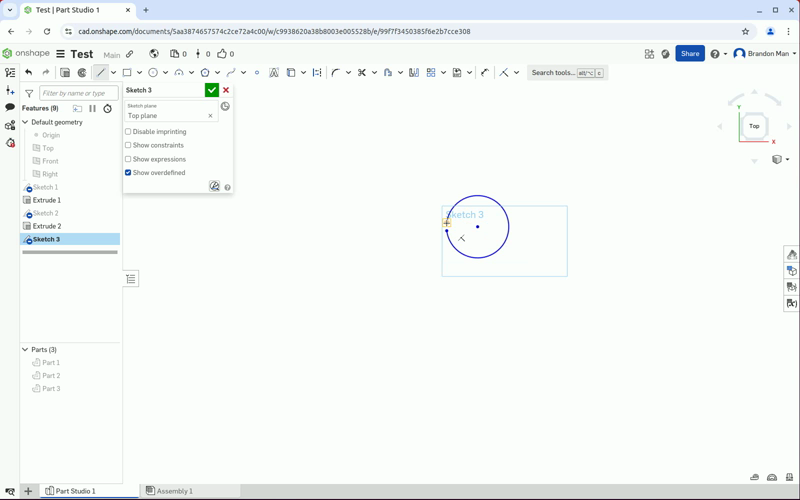
scroll(6)
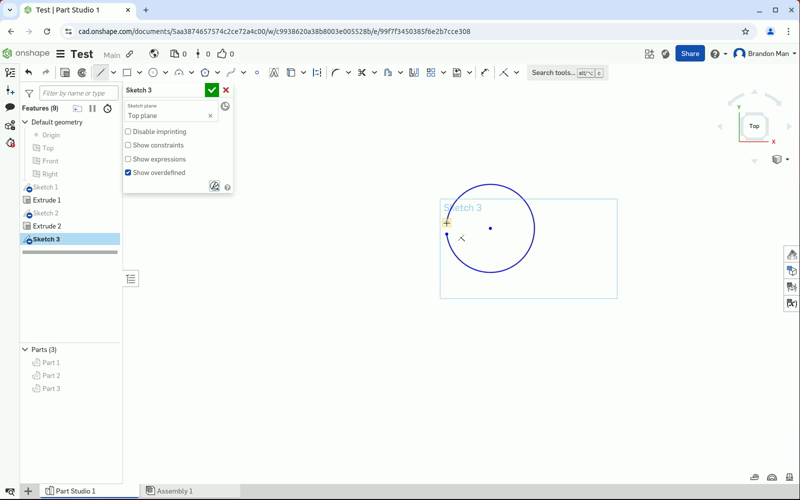
scroll(6)
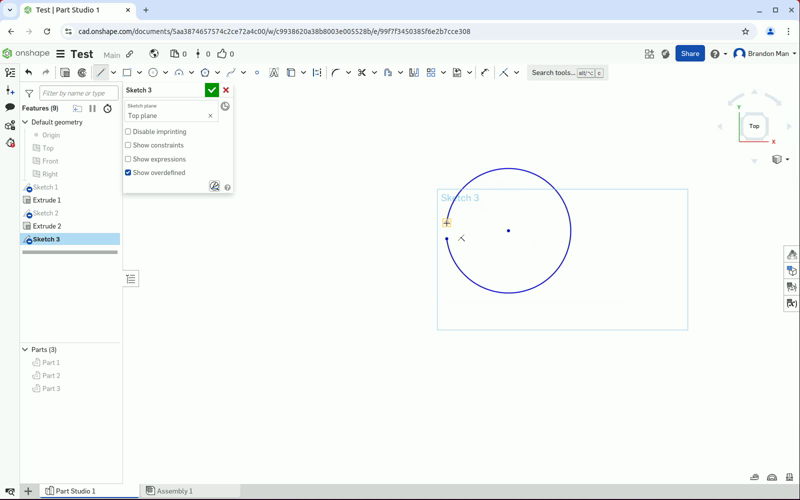
scroll(6)
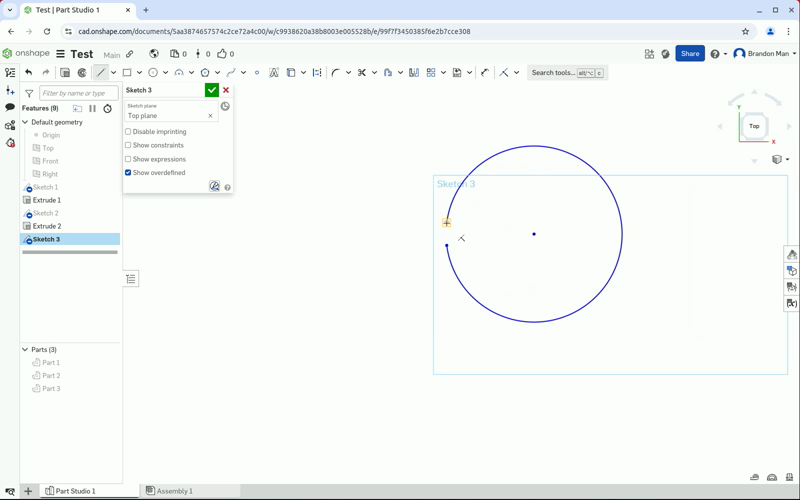
scroll(6)
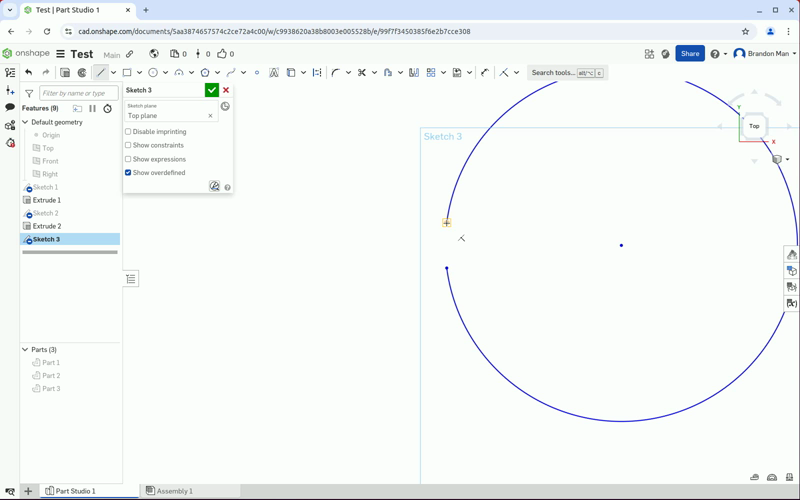
click(446, 222)
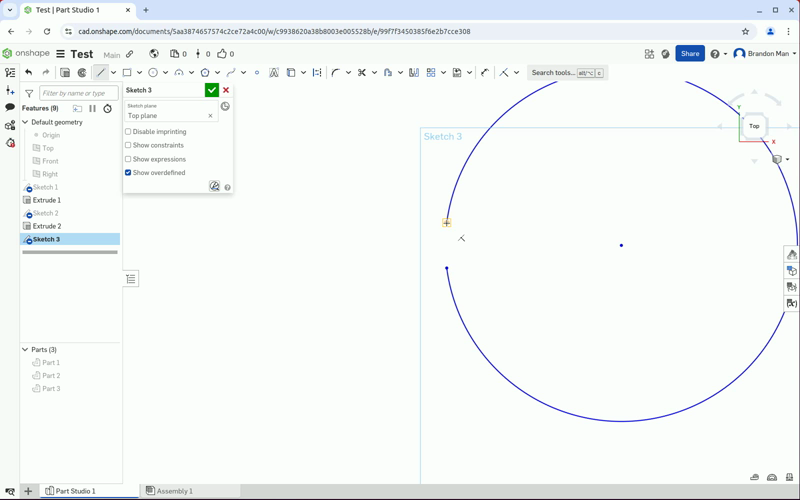
scroll(-6)
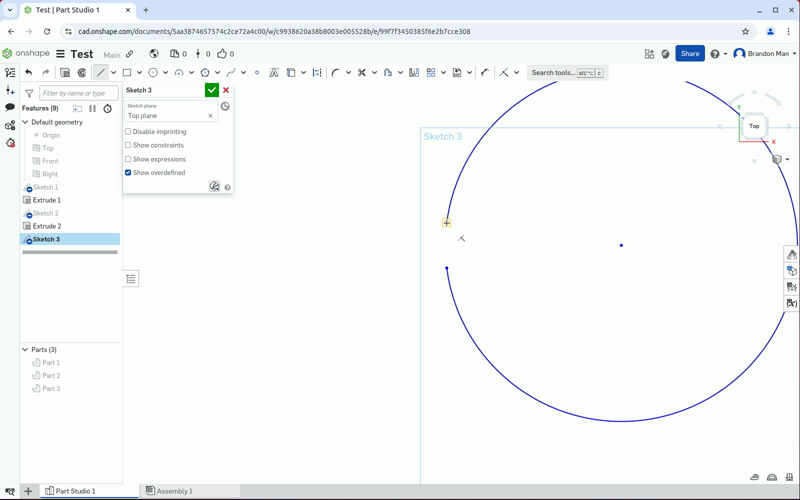
scroll(-6)
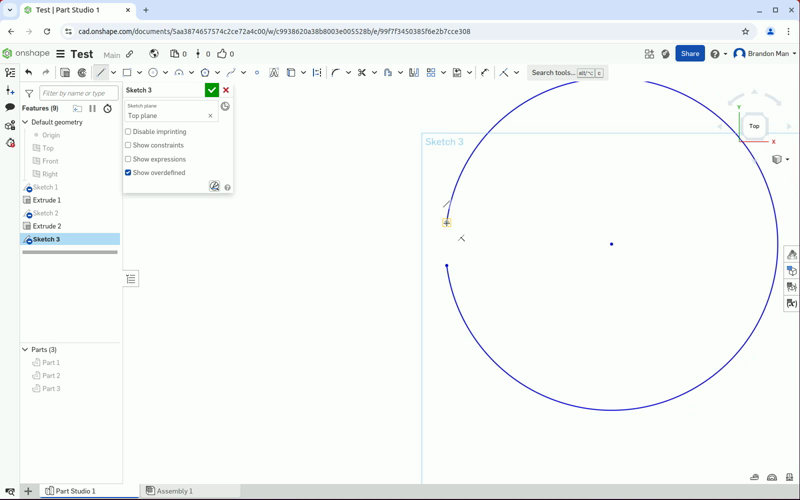
scroll(-6)
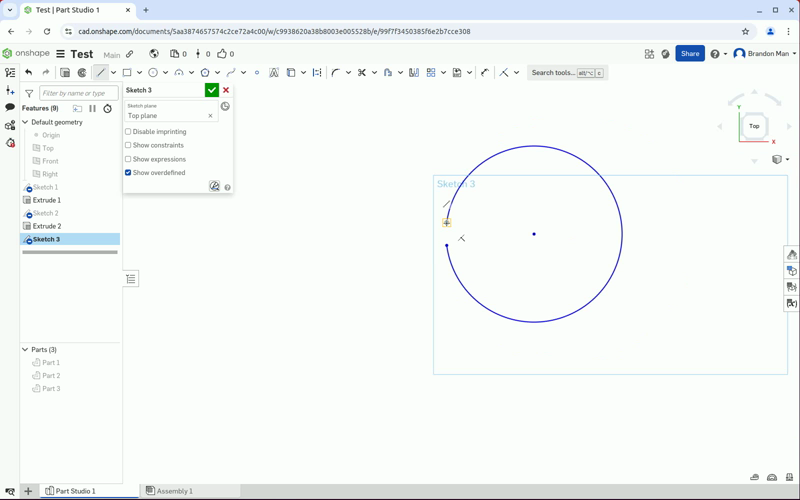
scroll(-6)
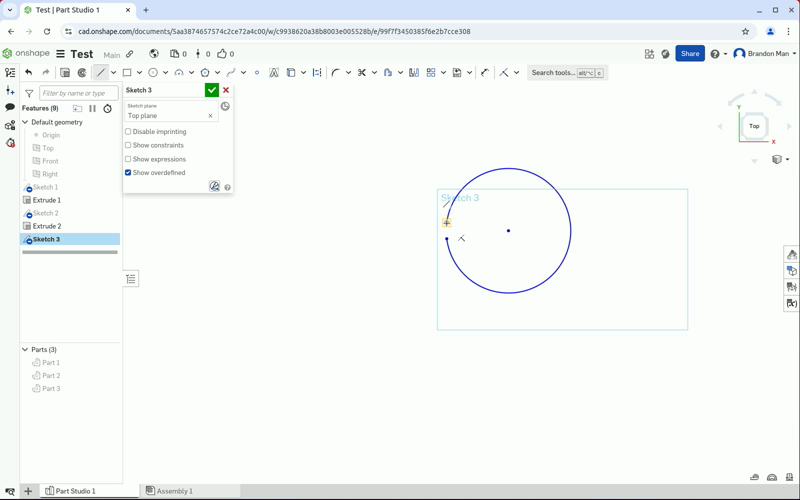
scroll(-6)
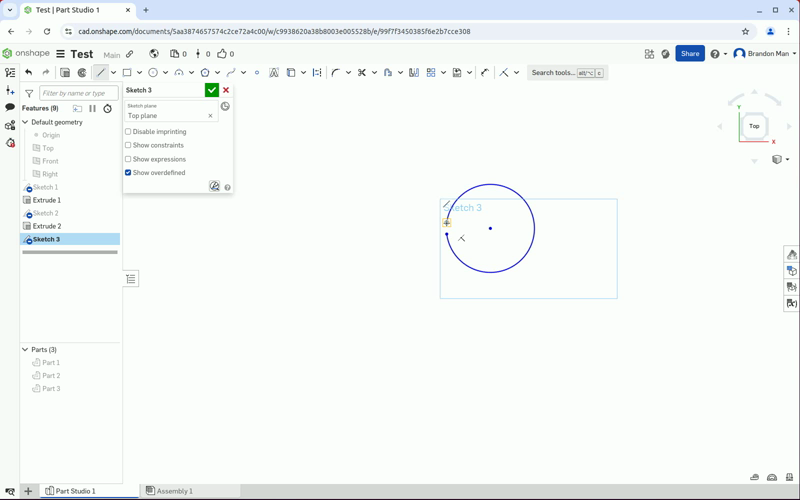
scroll(-6)
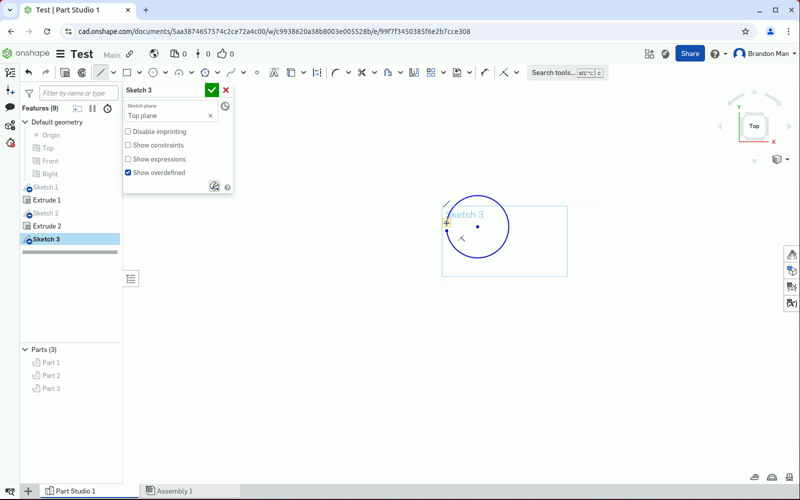
scroll(-6)
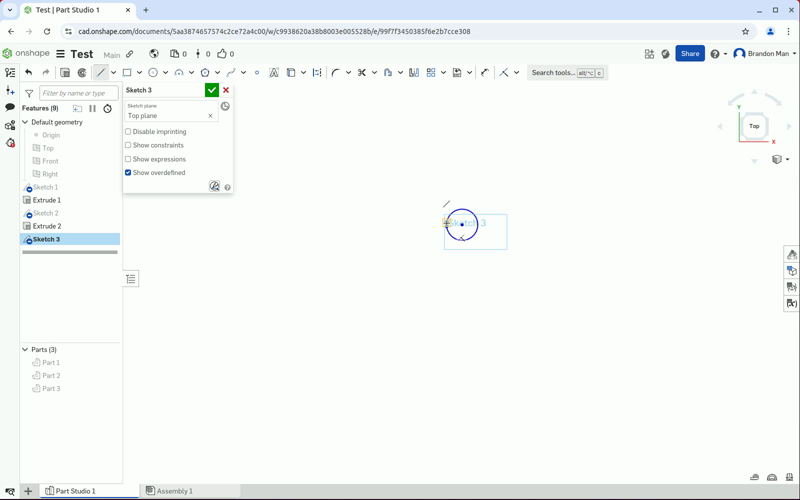
key_down(shift)
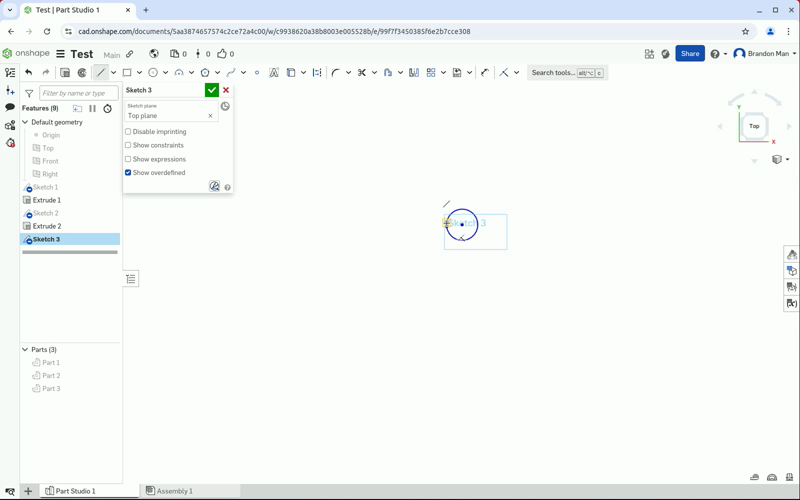
mouse_move(476, 222)
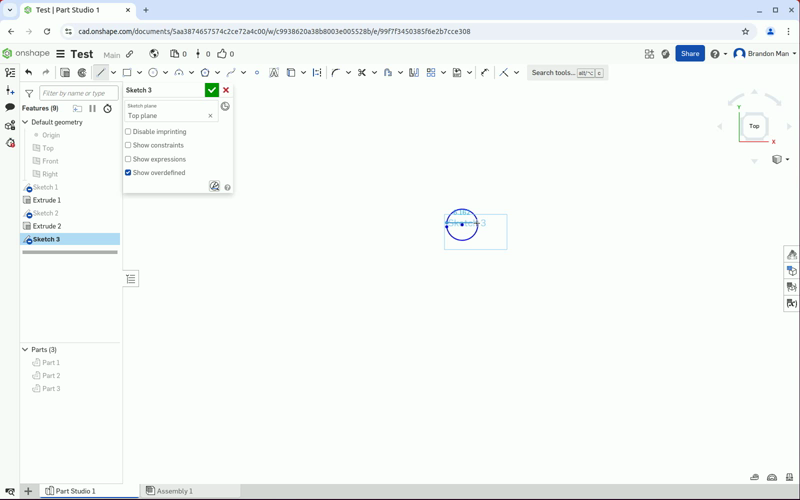
mouse_move(446, 223)
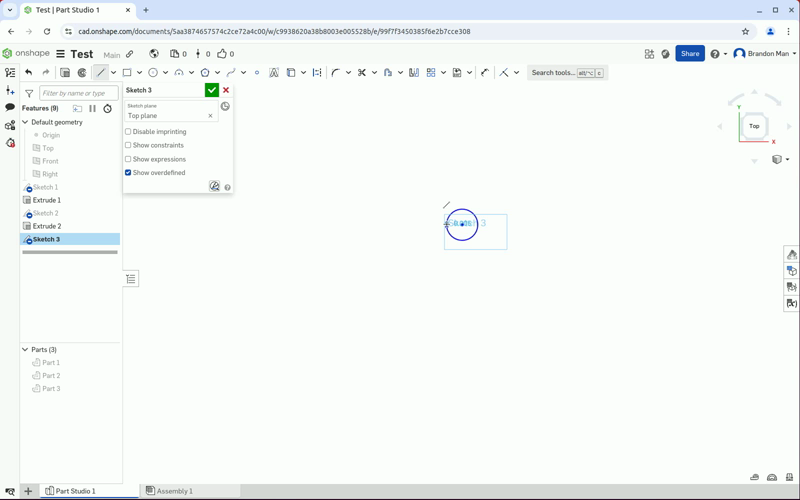
scroll(6)
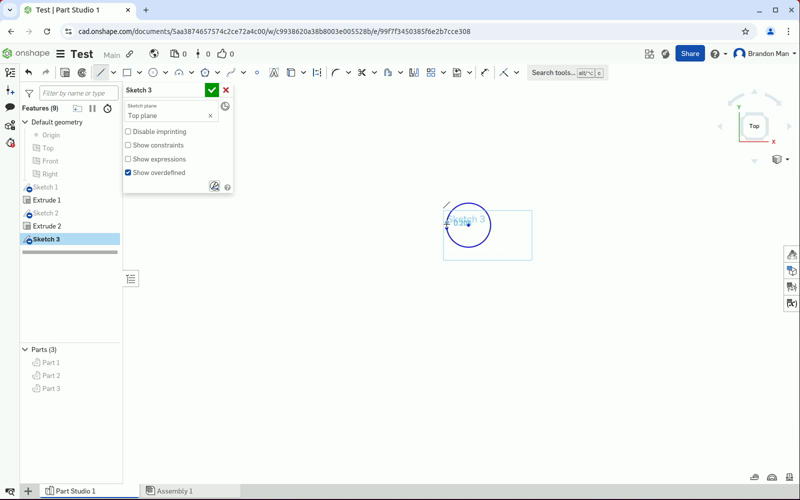
scroll(6)
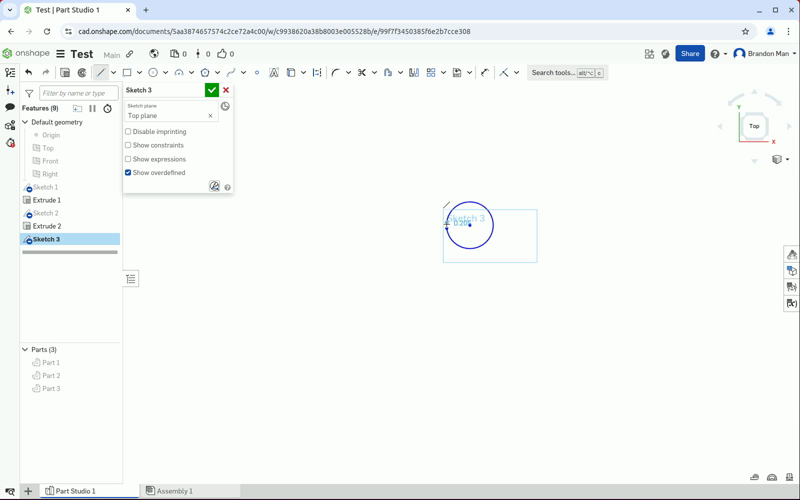
scroll(6)
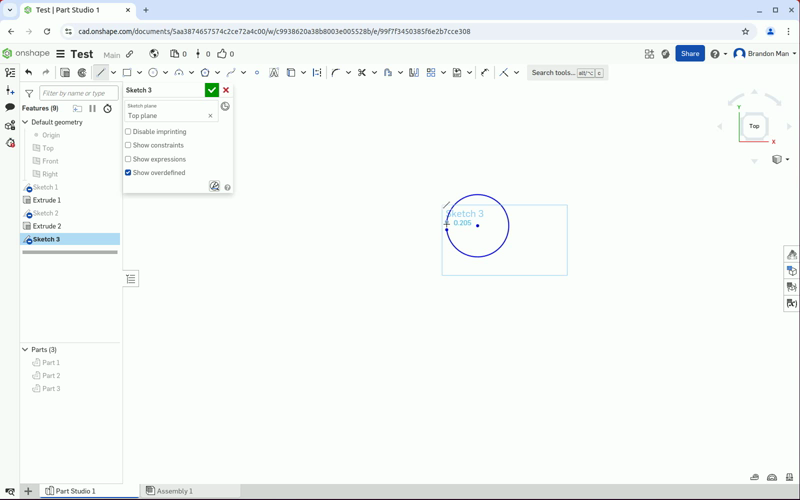
scroll(6)
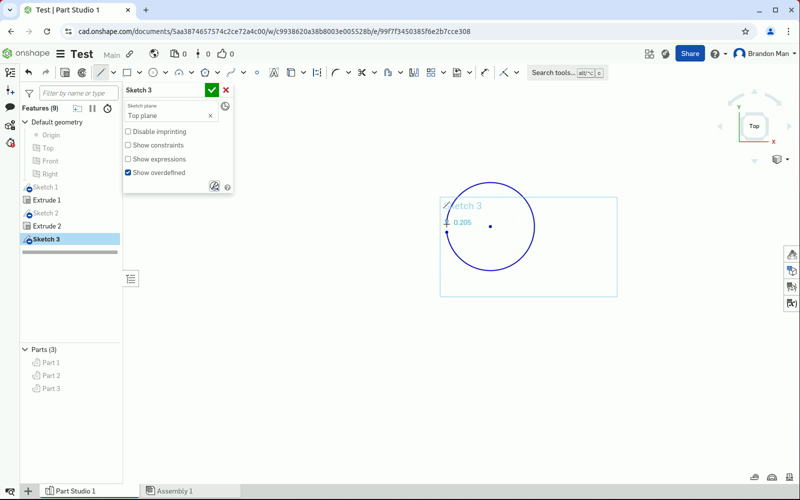
scroll(6)
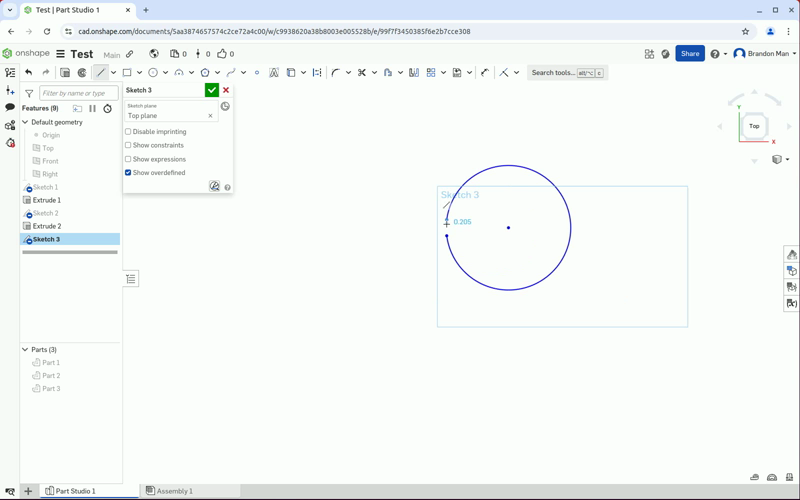
scroll(6)
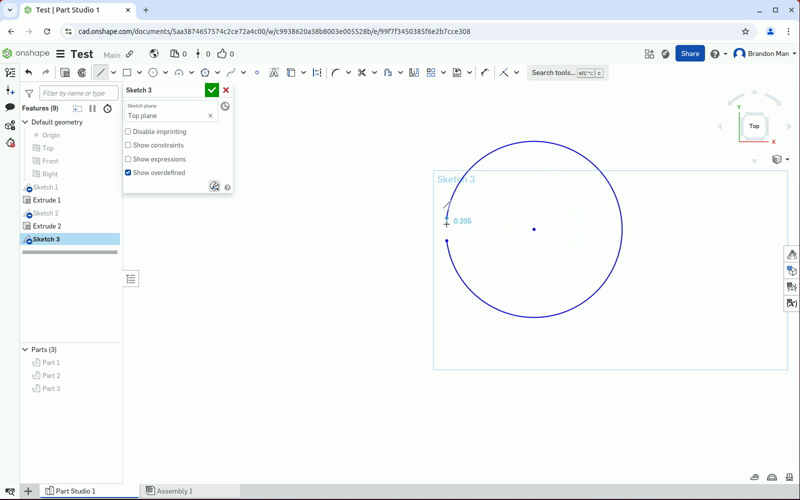
scroll(6)
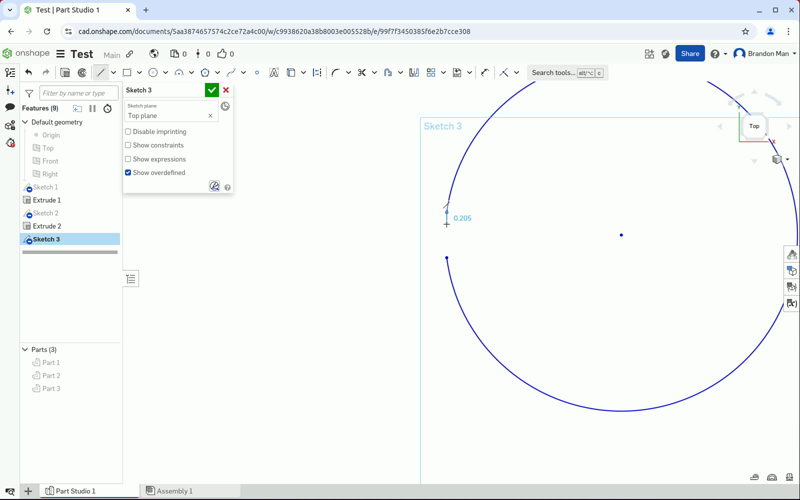
click(446, 223)
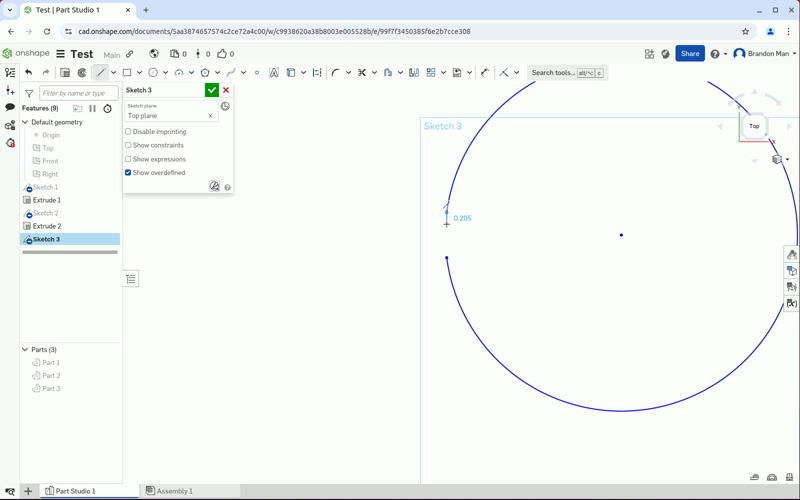
scroll(-6)
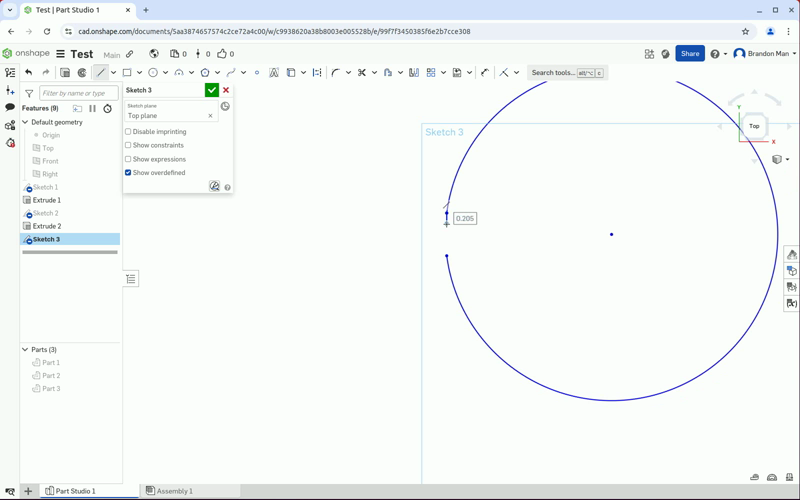
scroll(-6)
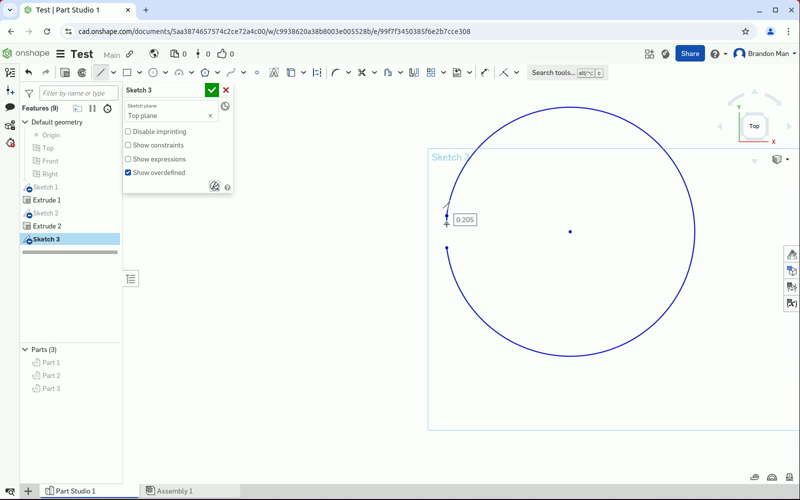
scroll(-6)
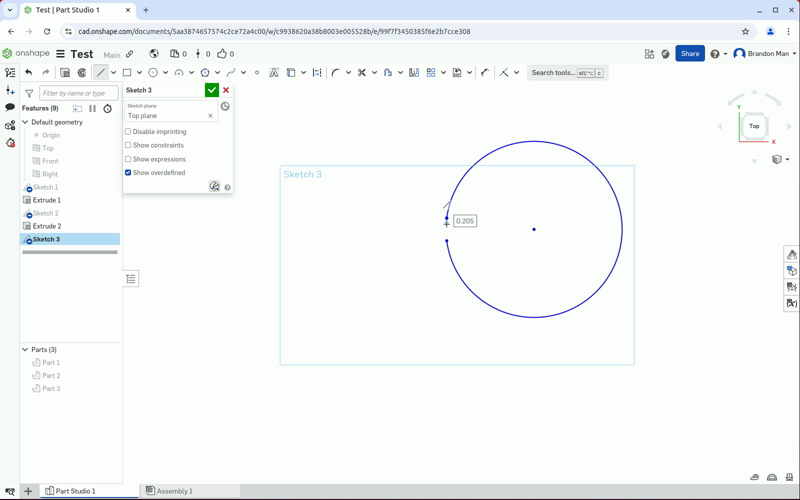
scroll(-6)
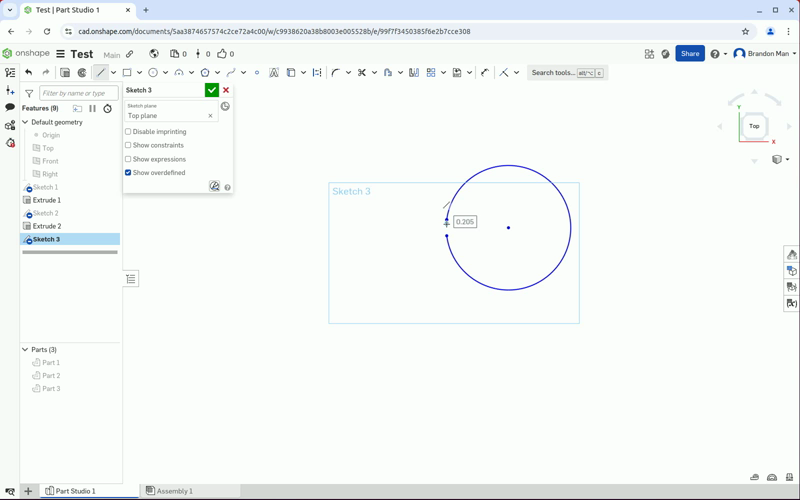
scroll(-6)
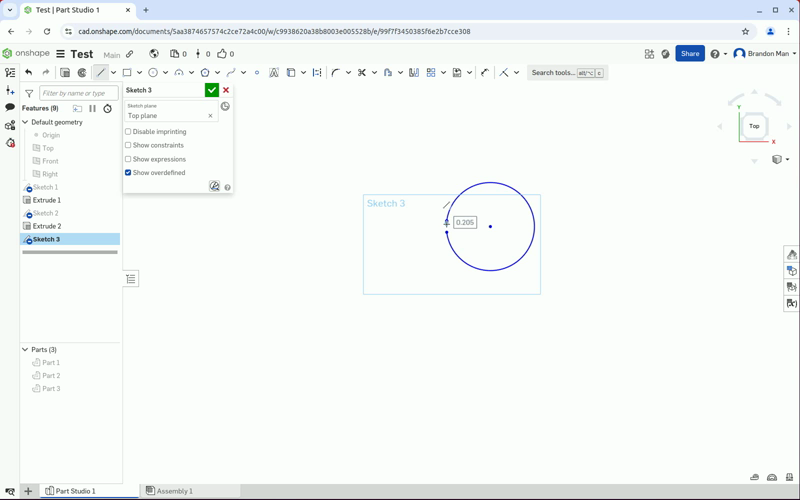
scroll(-6)
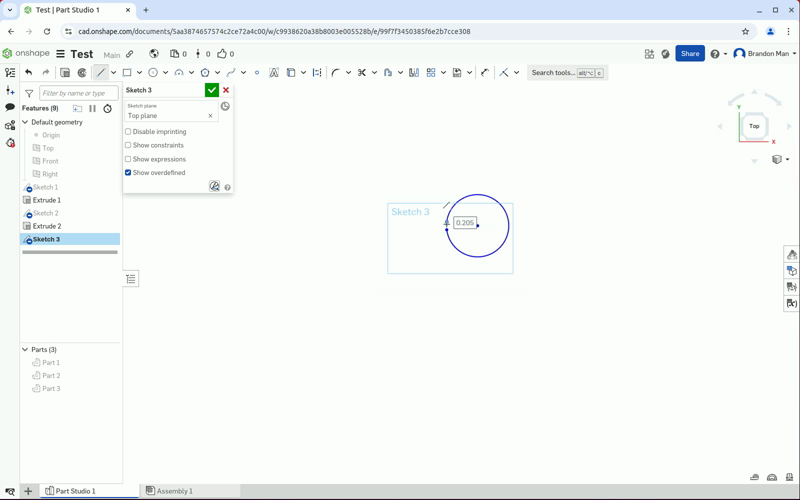
scroll(-6)
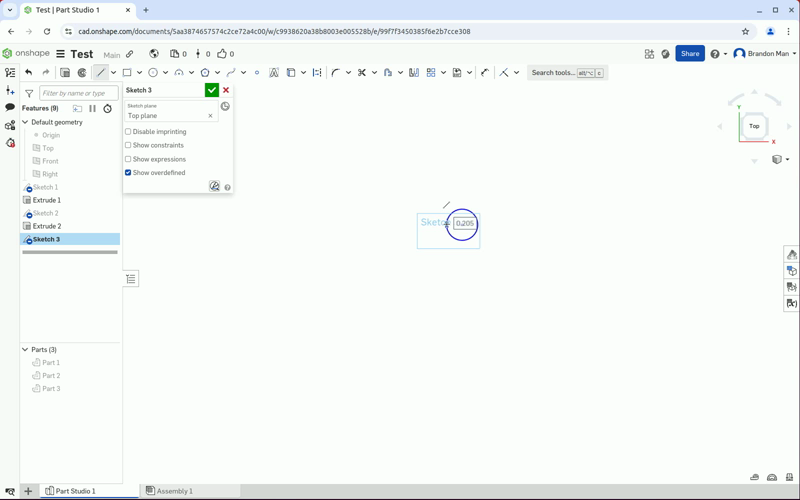
key_up(shift)
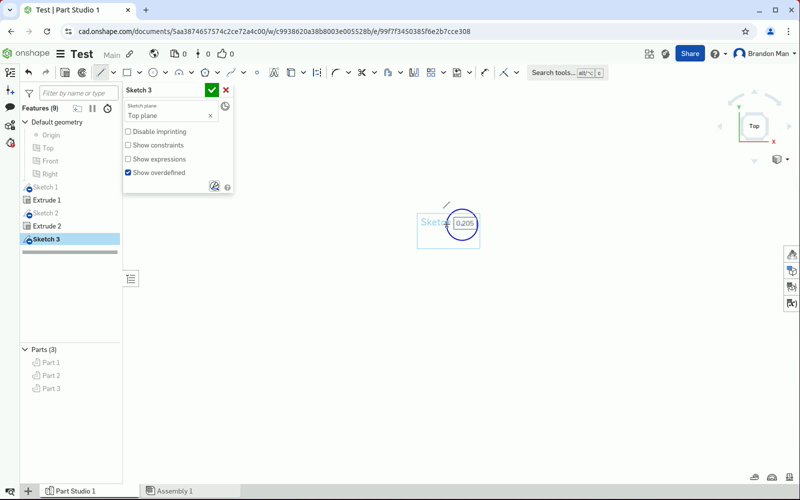
mouse_move(476, 223)
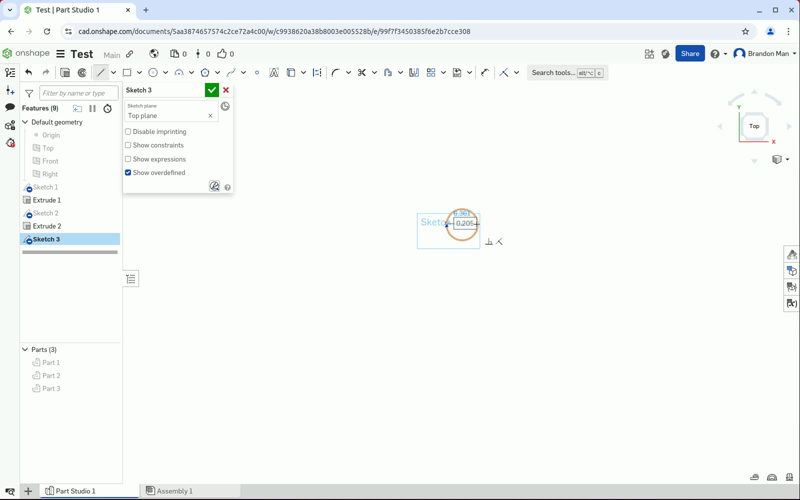
key_down(shift)
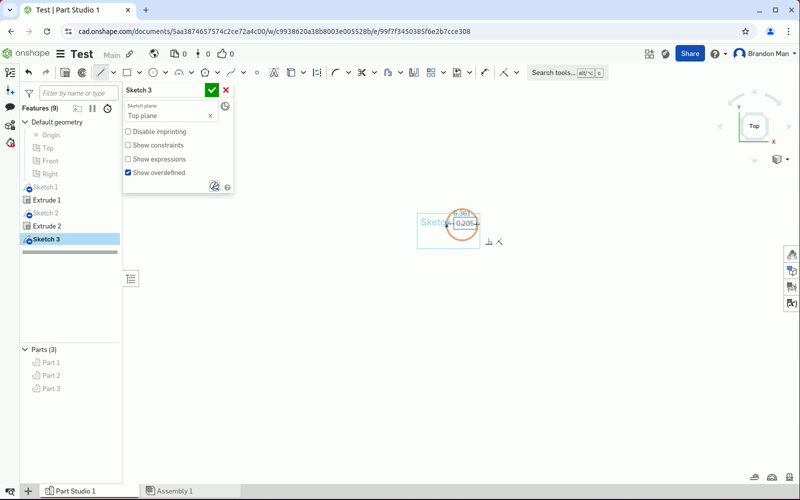
mouse_move(446, 226)
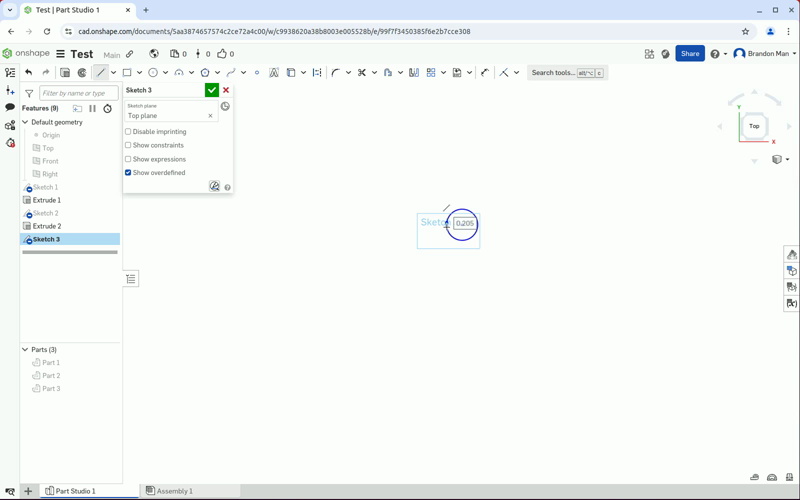
scroll(6)
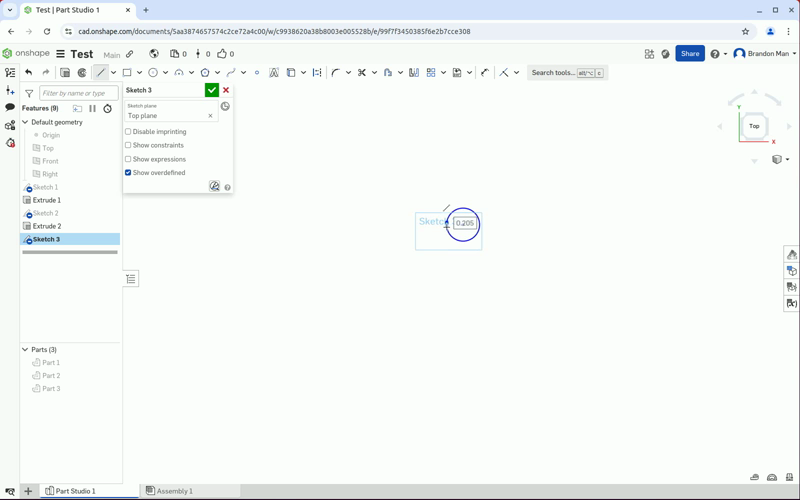
scroll(6)
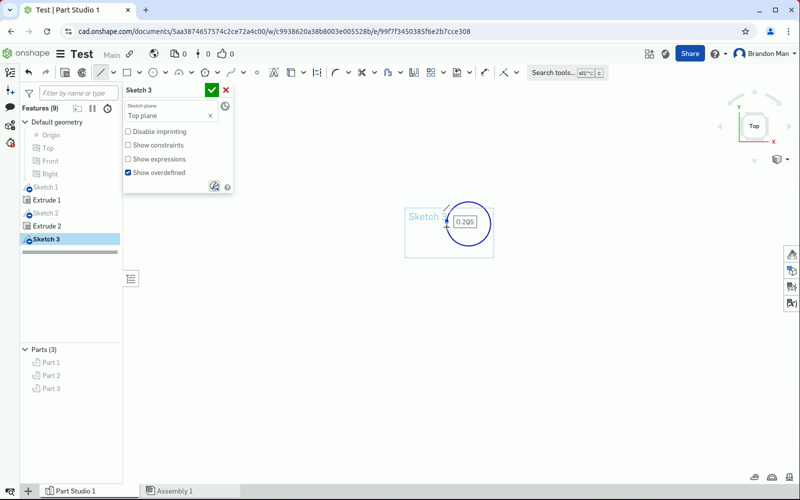
scroll(6)
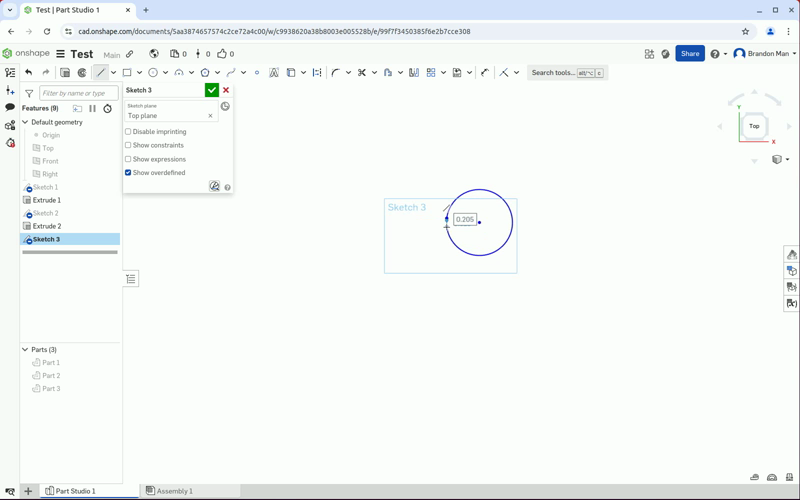
scroll(6)
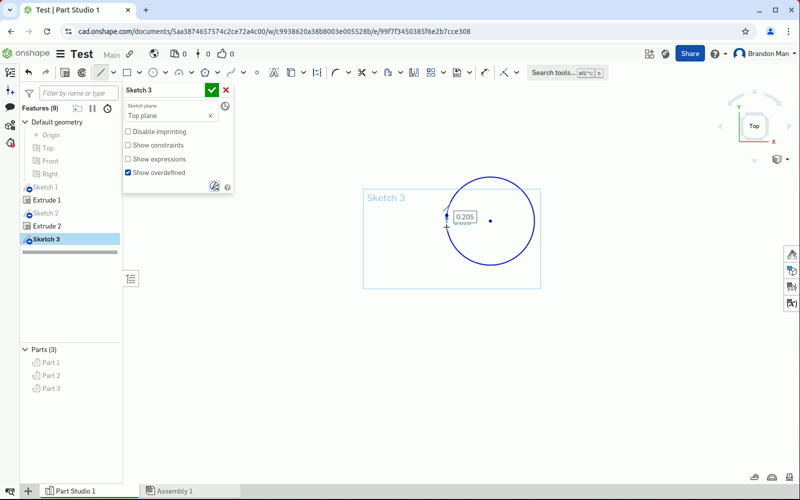
scroll(6)
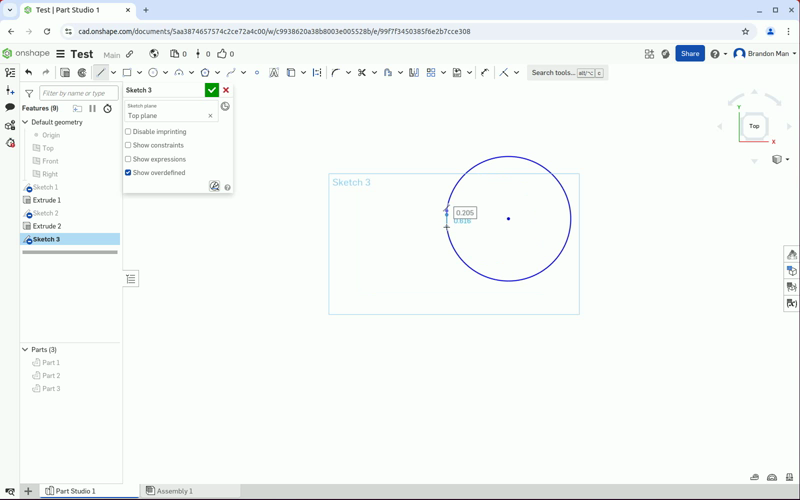
scroll(6)
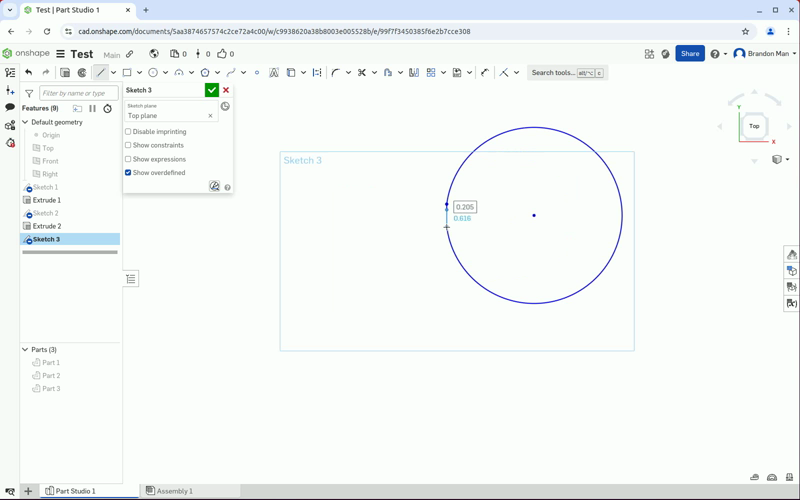
scroll(6)
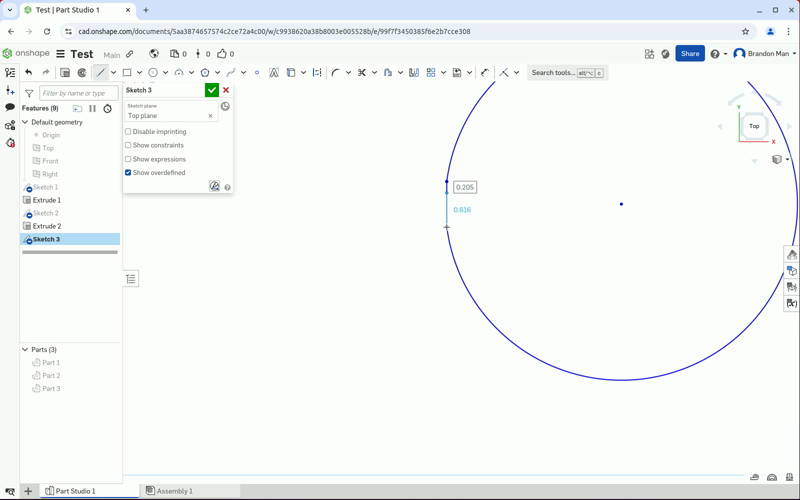
key_up(shift)
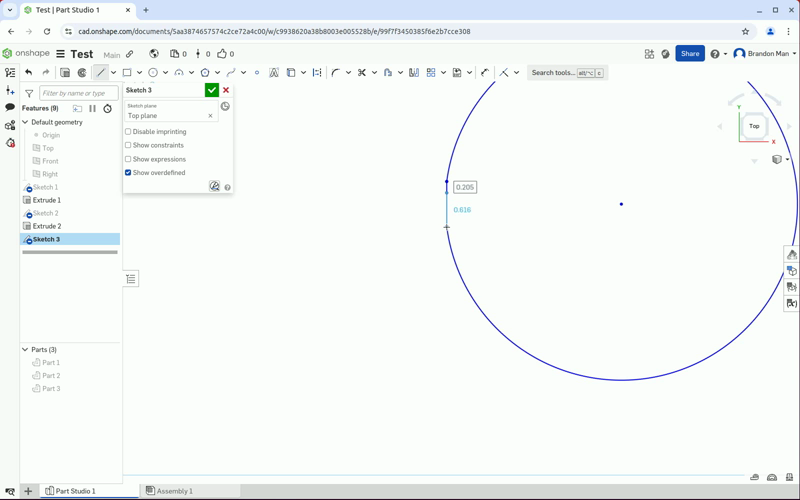
click(446, 226)
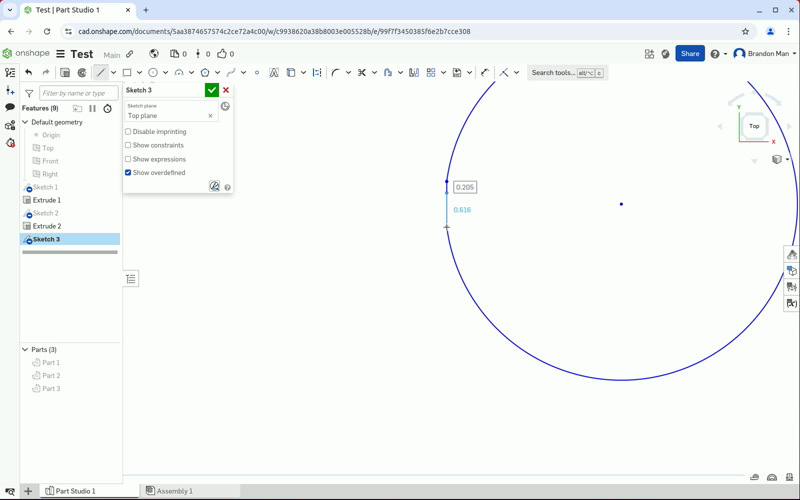
scroll(-6)
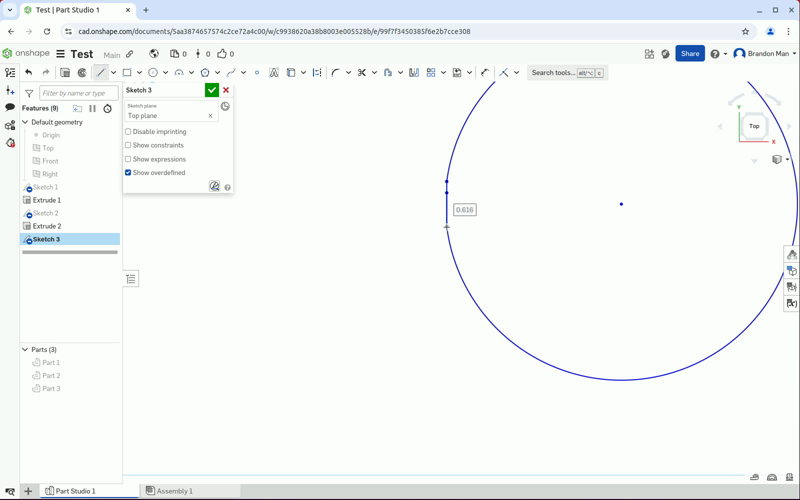
scroll(-6)
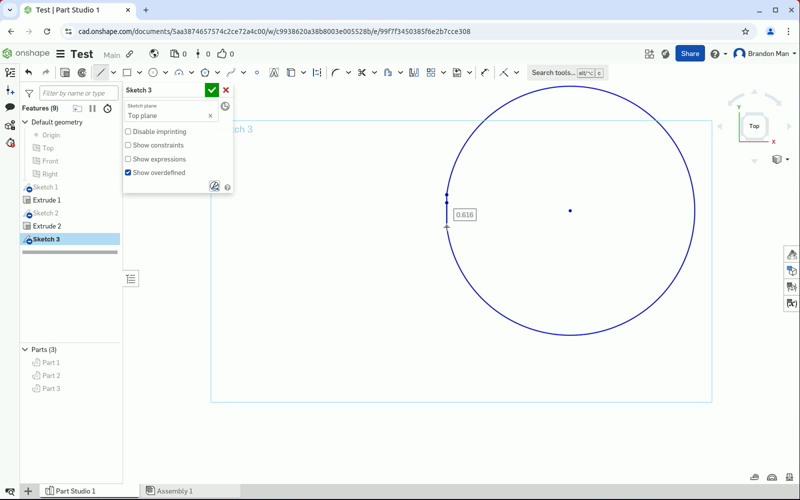
scroll(-6)
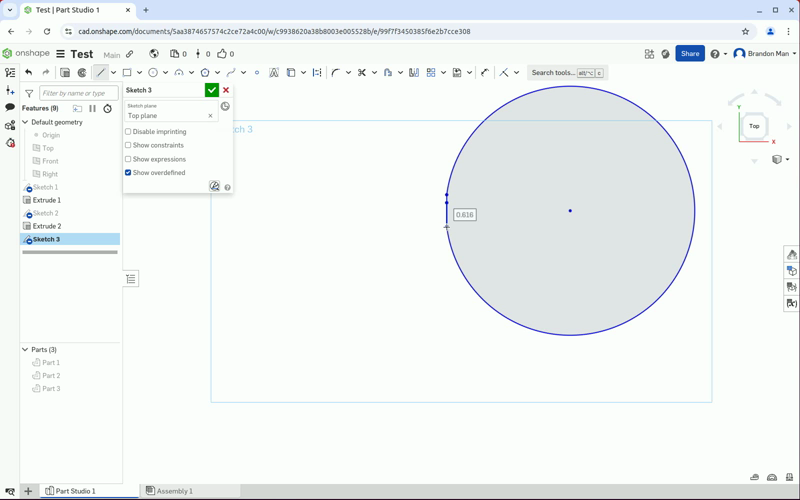
scroll(-6)
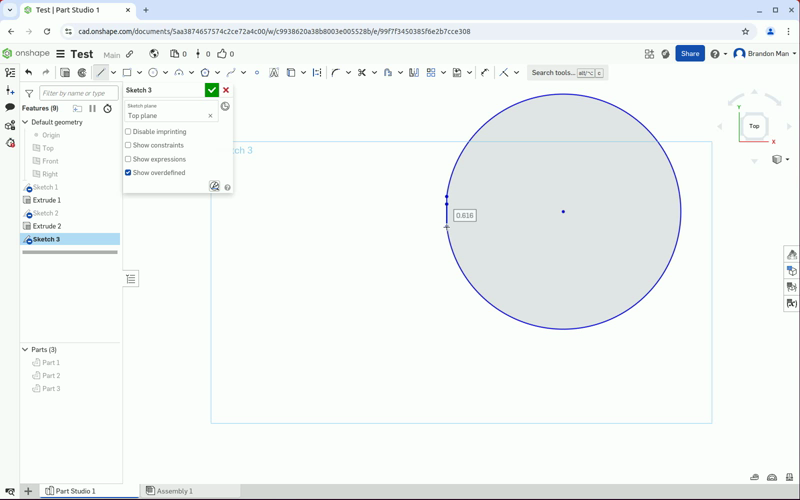
scroll(-6)
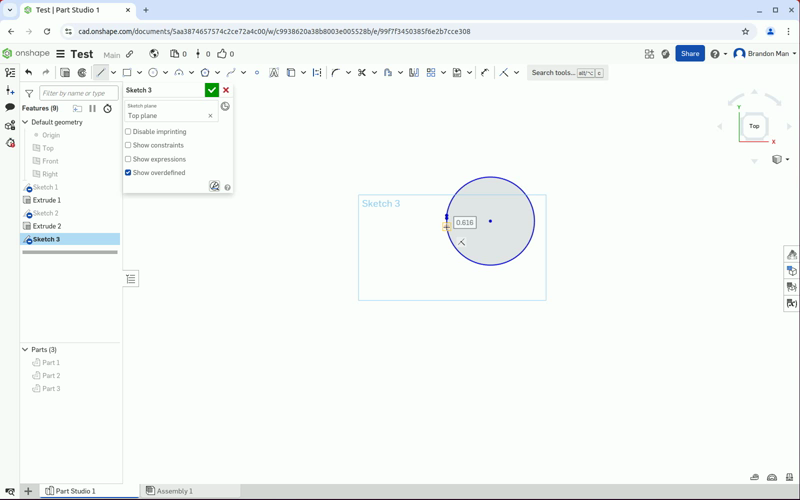
scroll(-6)
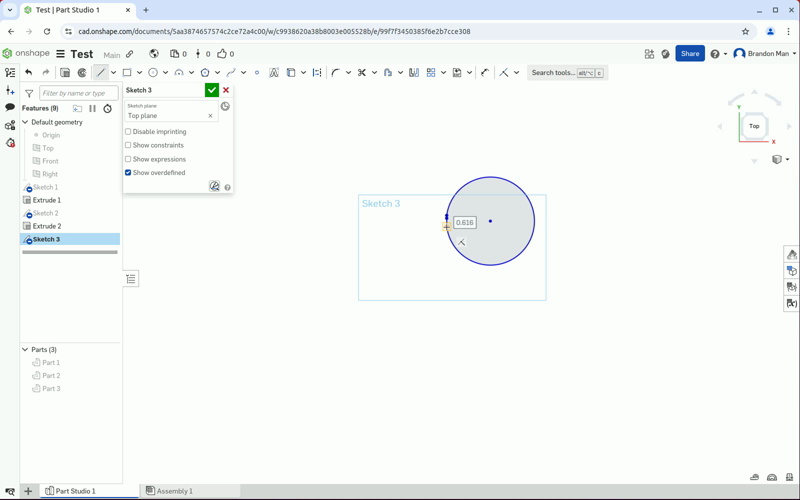
scroll(-6)
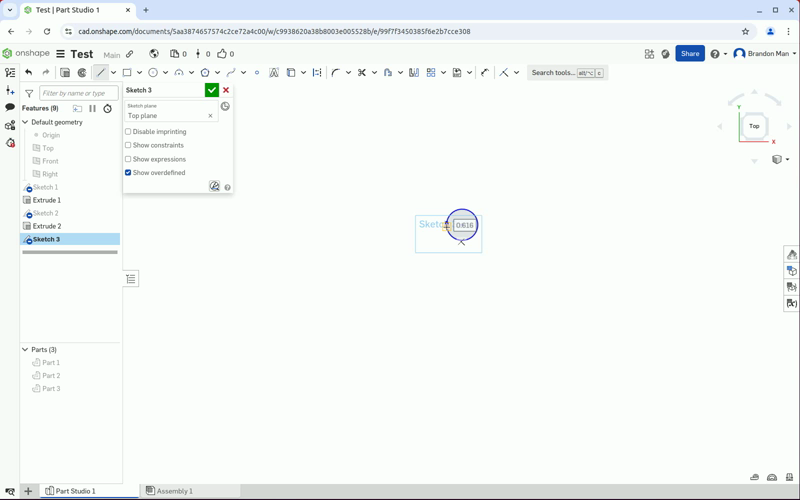
key(esc)
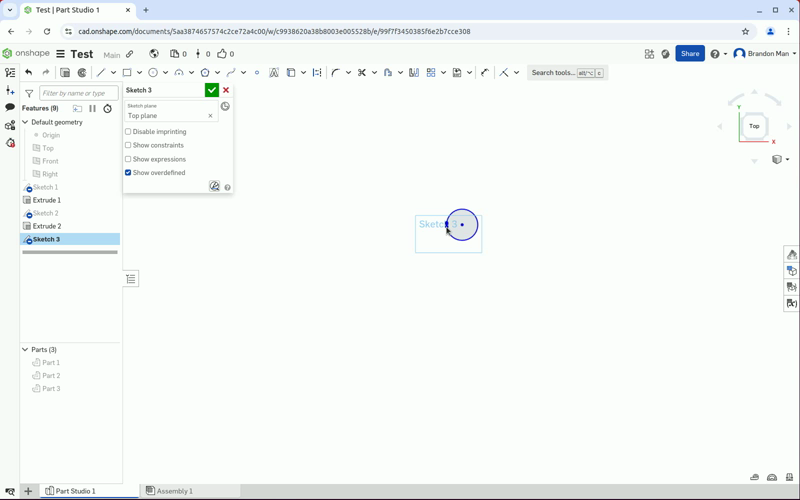
key(c)
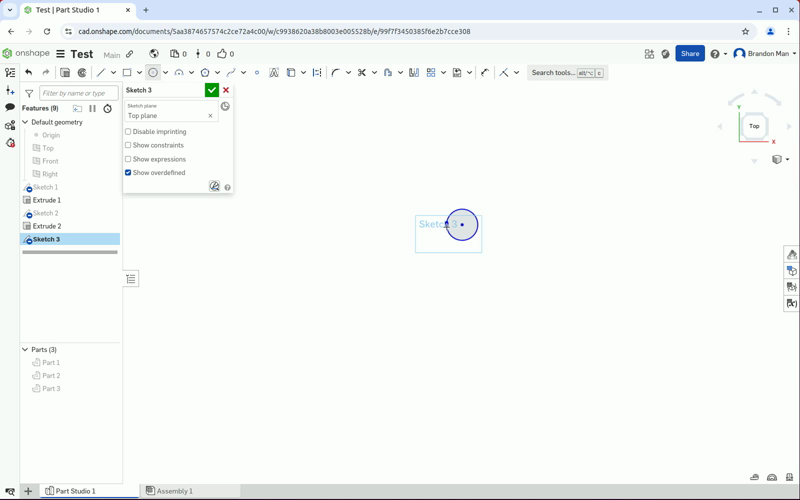
key_down(shift)
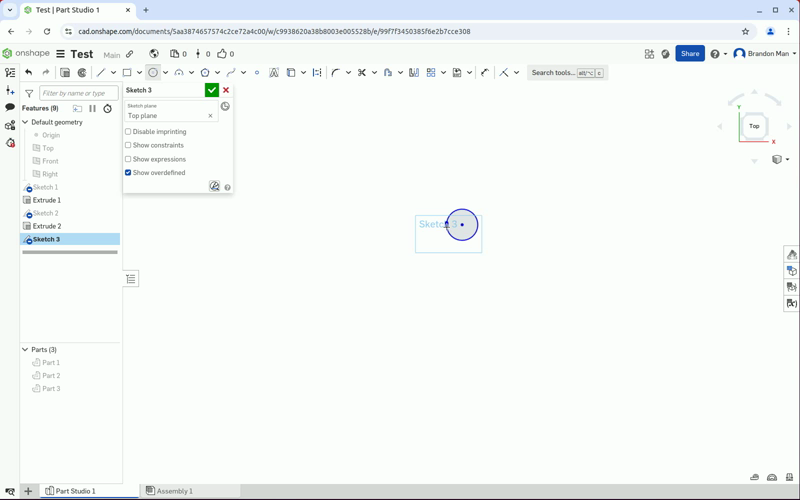
mouse_move(461, 225)
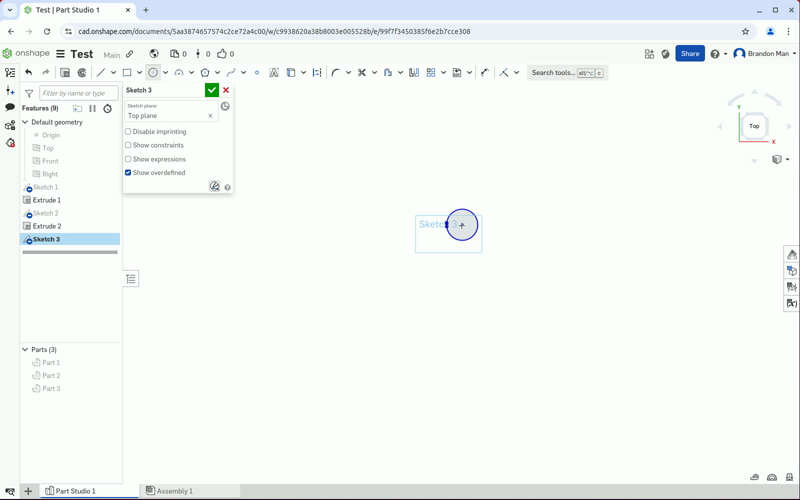
click(461, 225)
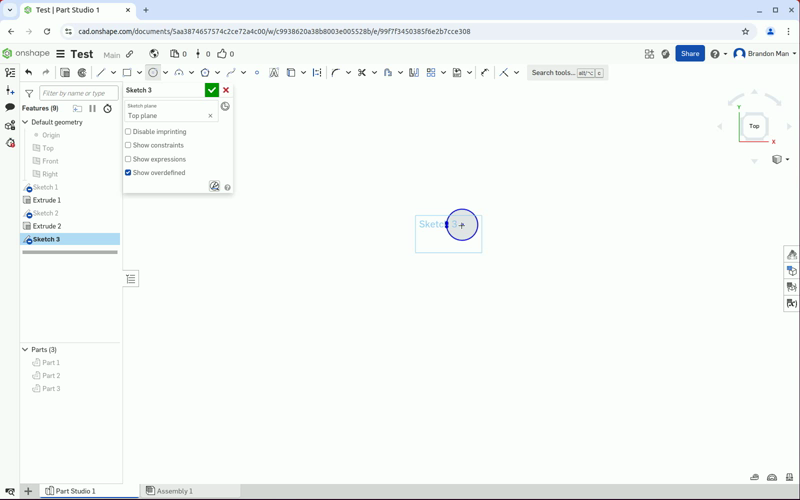
key_up(shift)
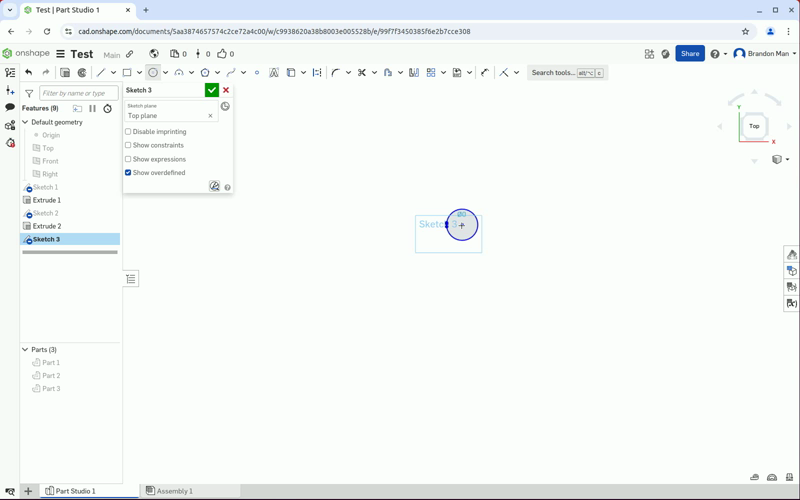
mouse_move(464, 225)
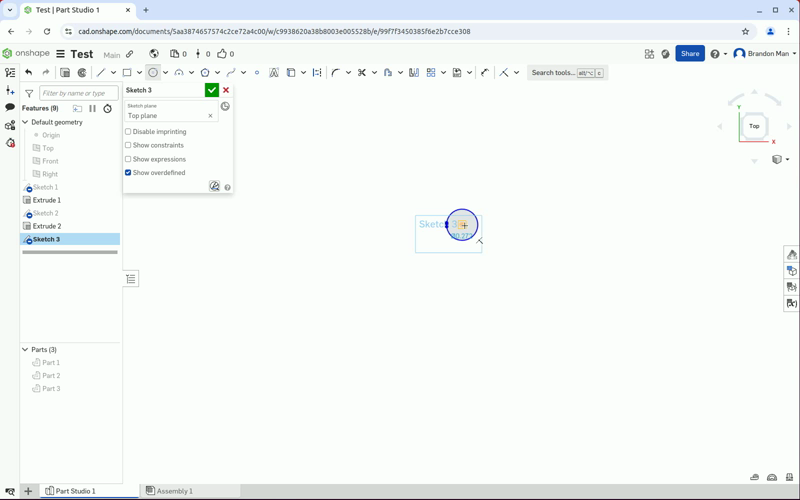
scroll(6)
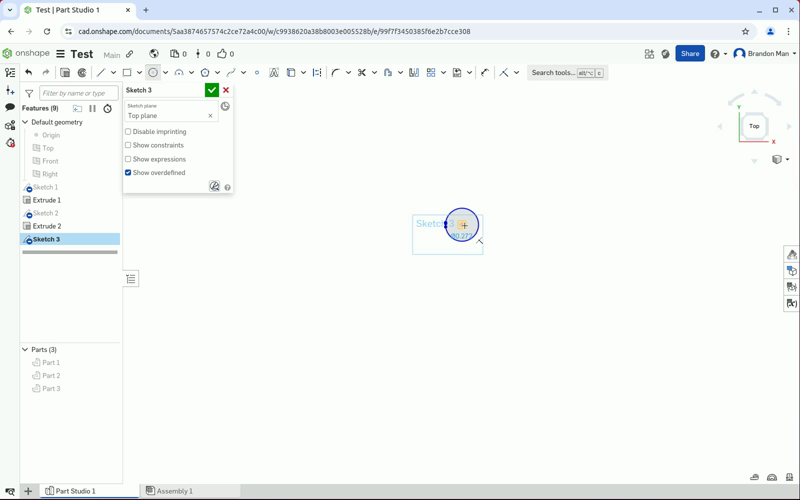
scroll(6)
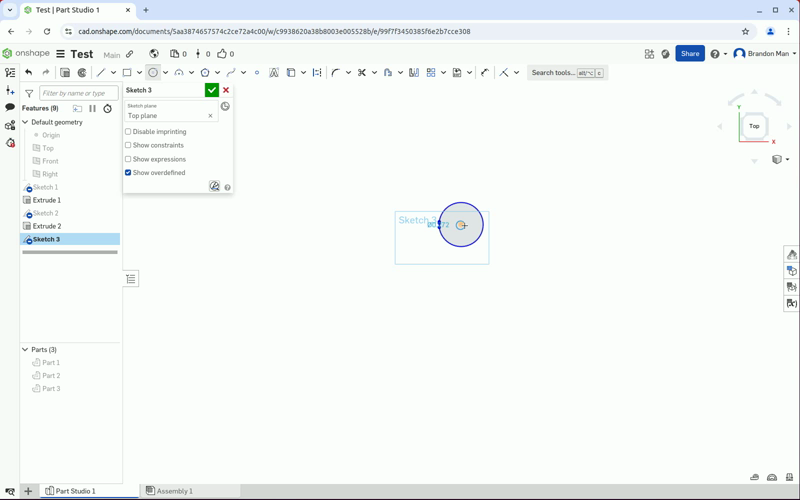
scroll(6)
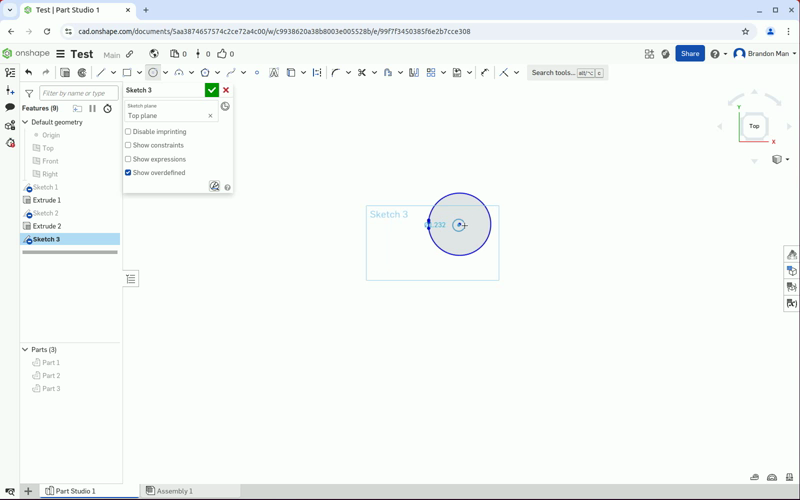
scroll(6)
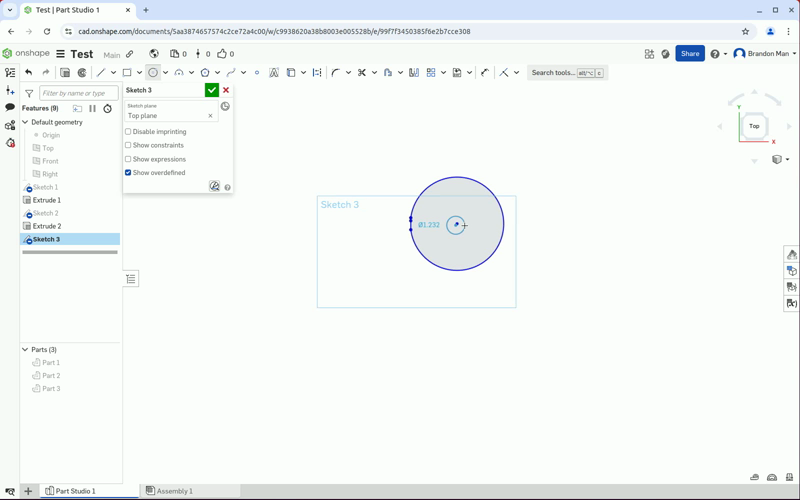
scroll(6)
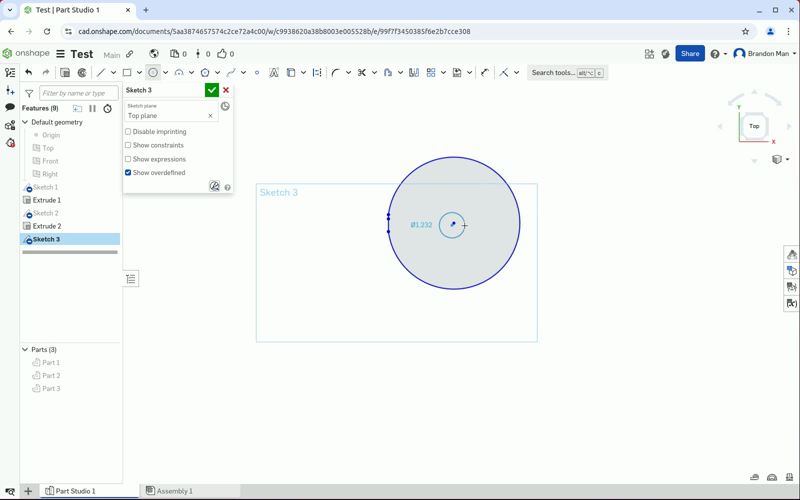
scroll(6)
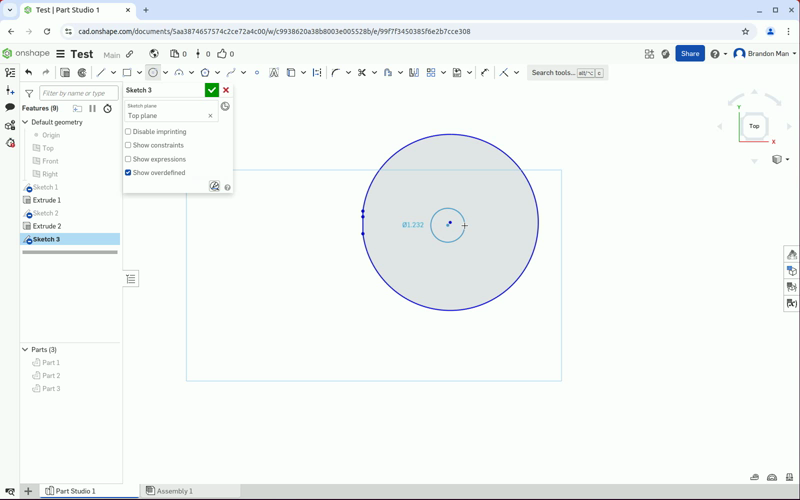
scroll(6)
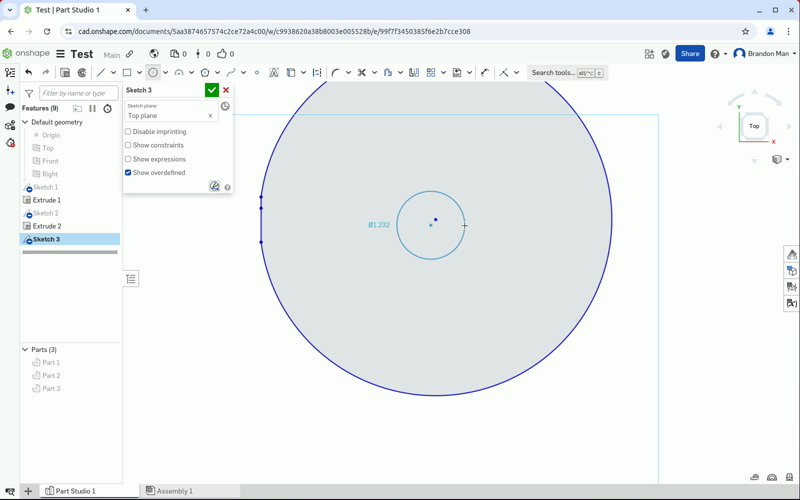
click(464, 225)
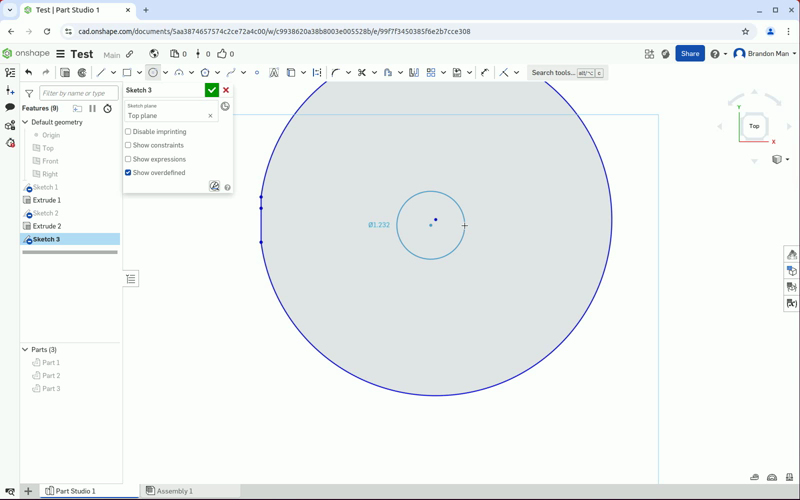
scroll(-6)
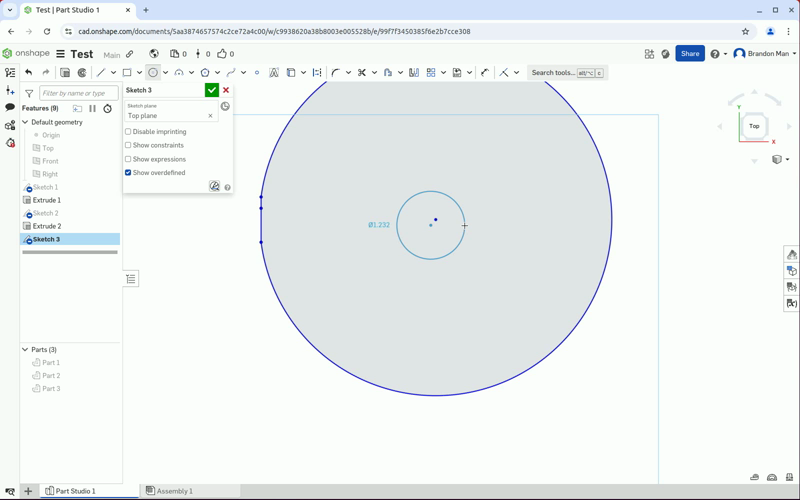
scroll(-6)
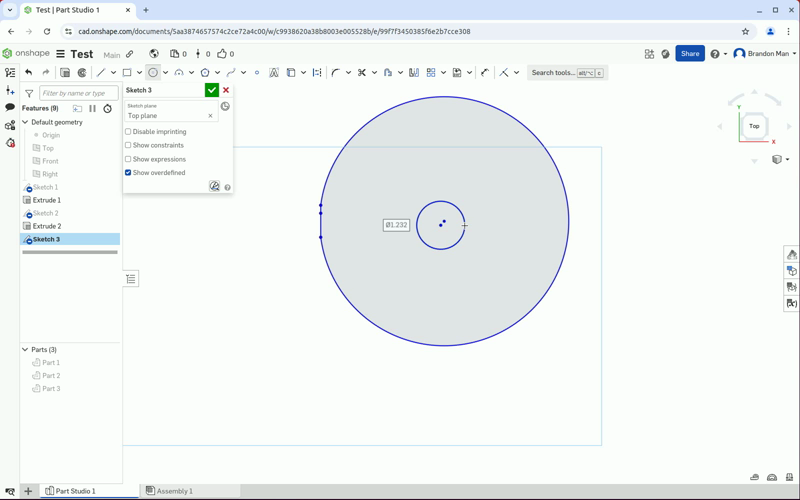
scroll(-6)
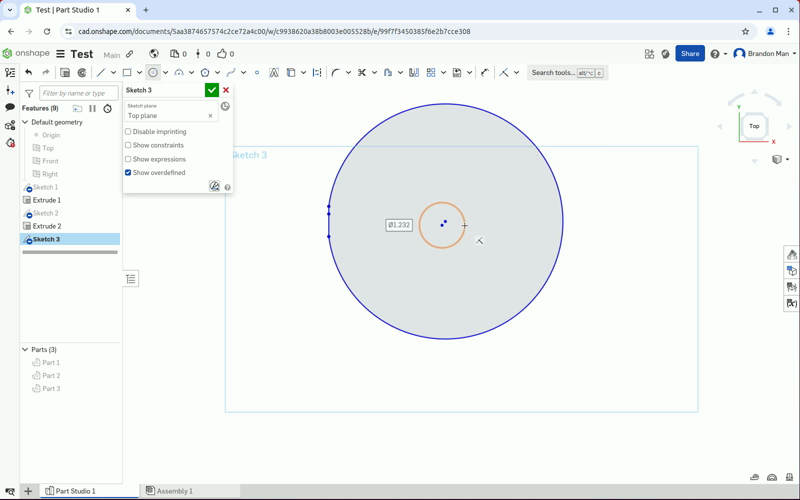
scroll(-6)
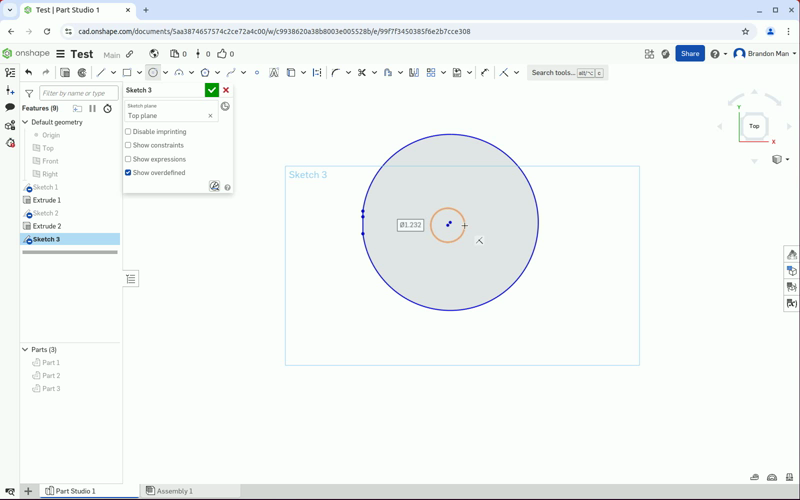
scroll(-6)
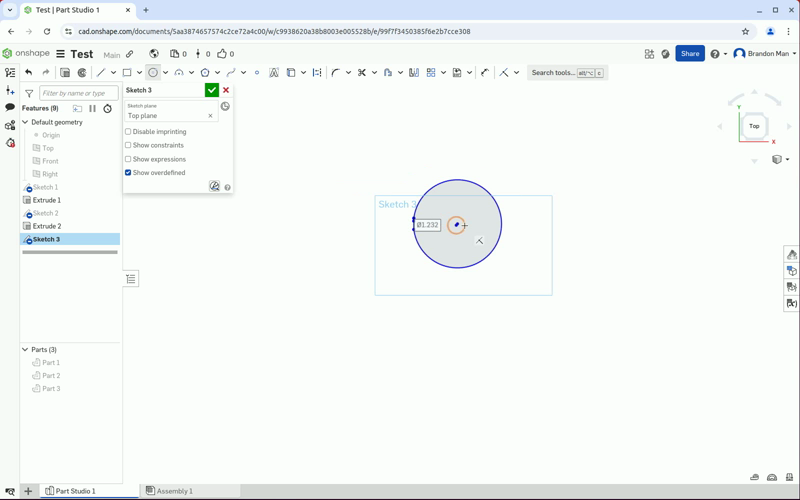
scroll(-6)
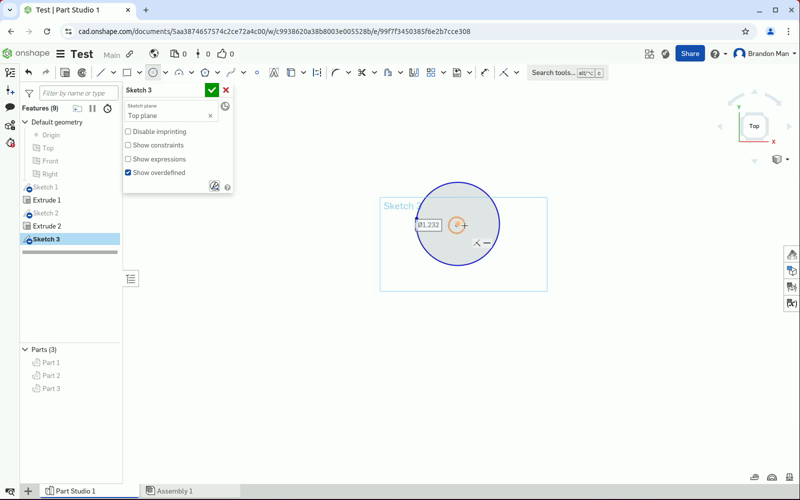
scroll(-6)
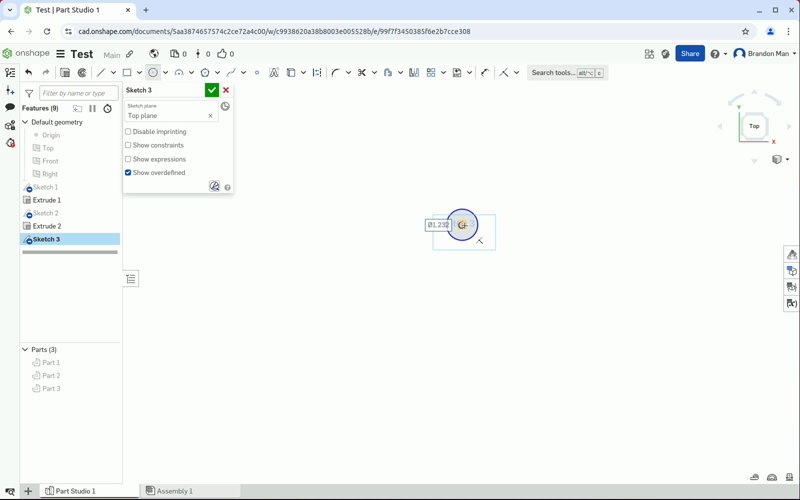
key(esc)
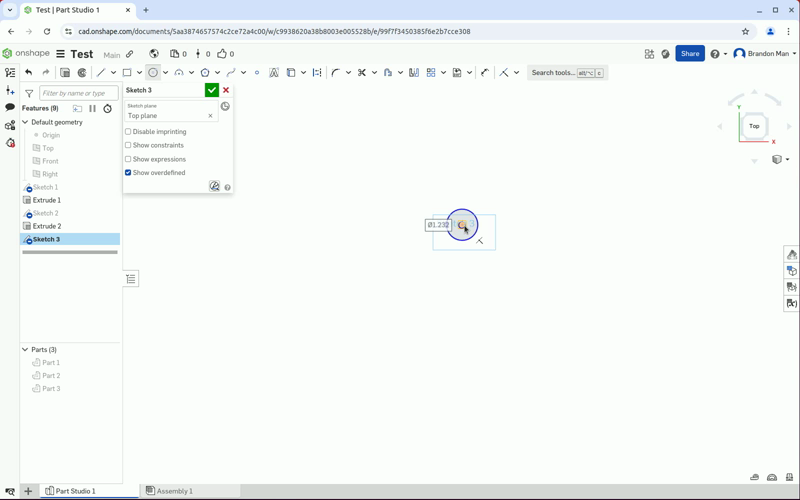
mouse_move(460, 219)
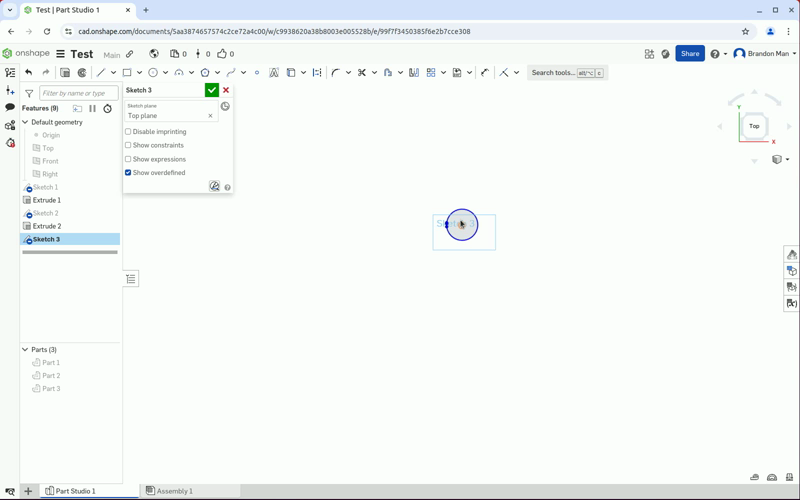
scroll(6)
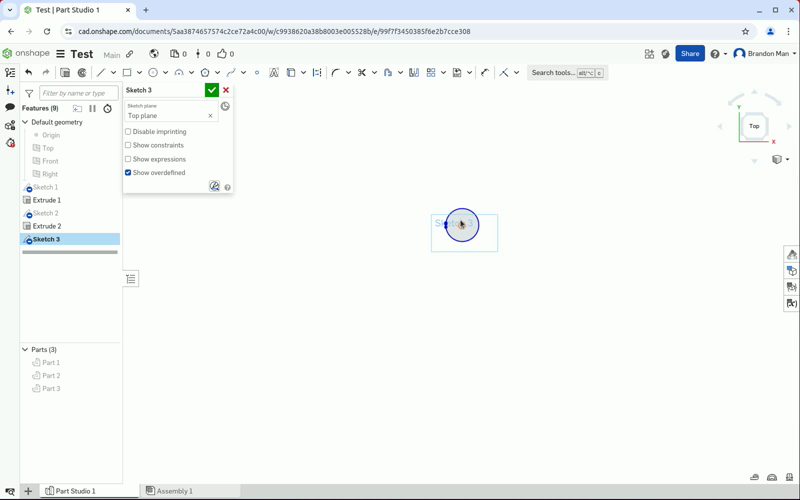
scroll(6)
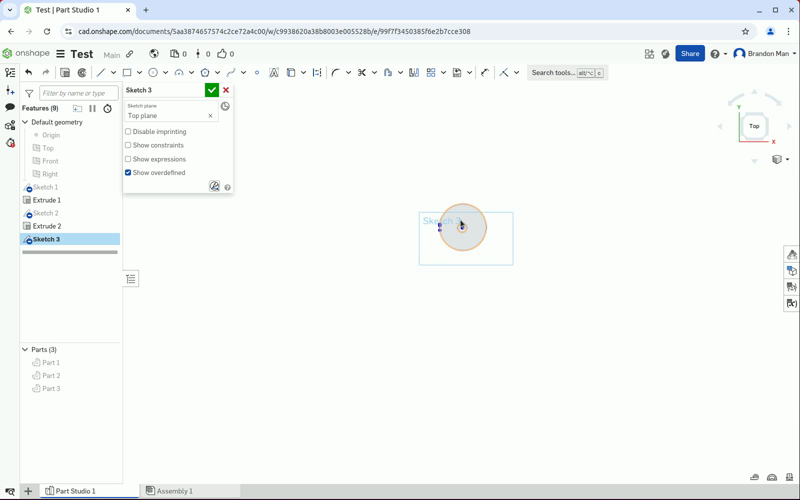
scroll(6)
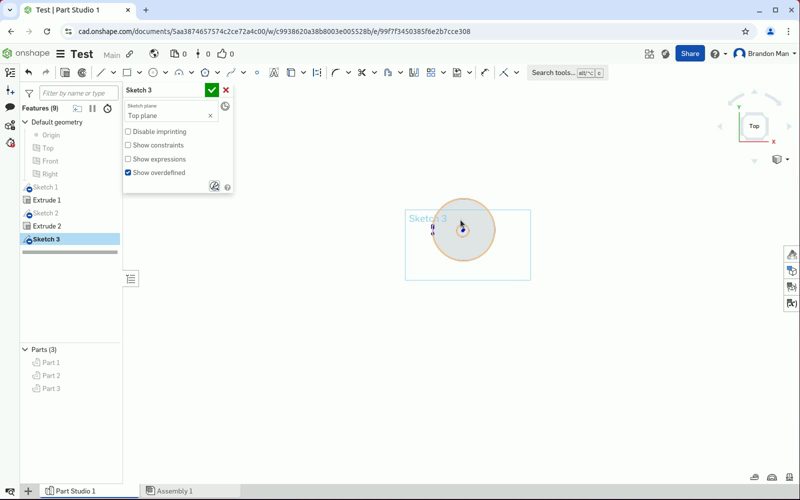
scroll(6)
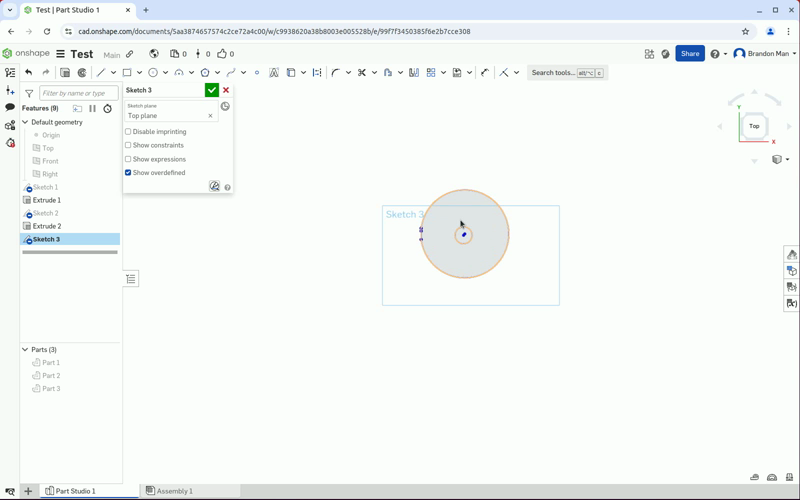
scroll(6)
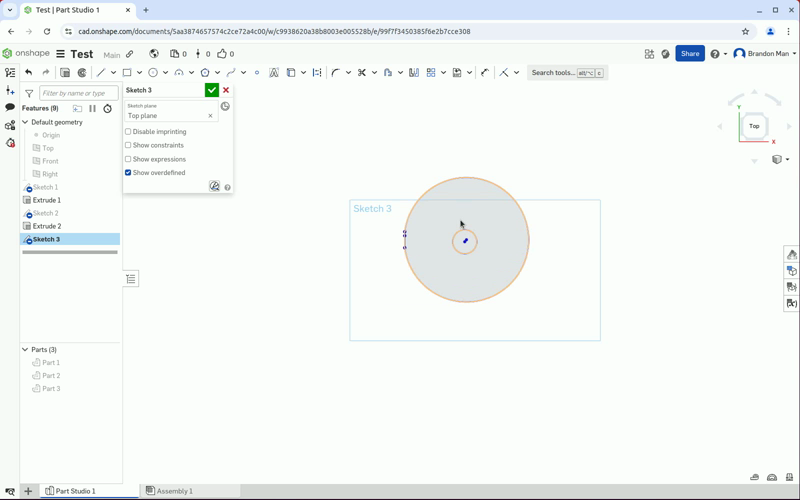
scroll(6)
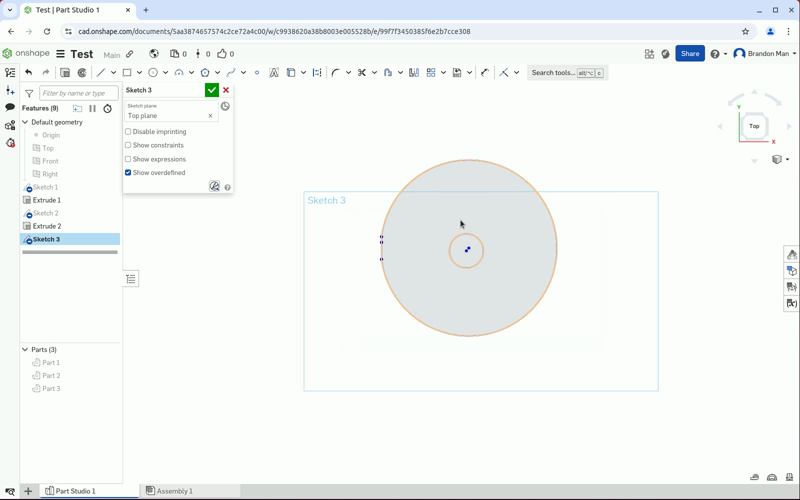
scroll(6)
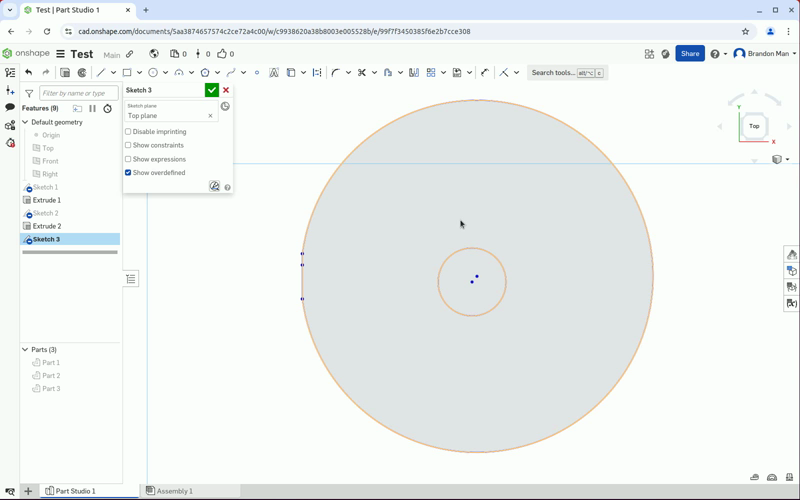
click(460, 219)
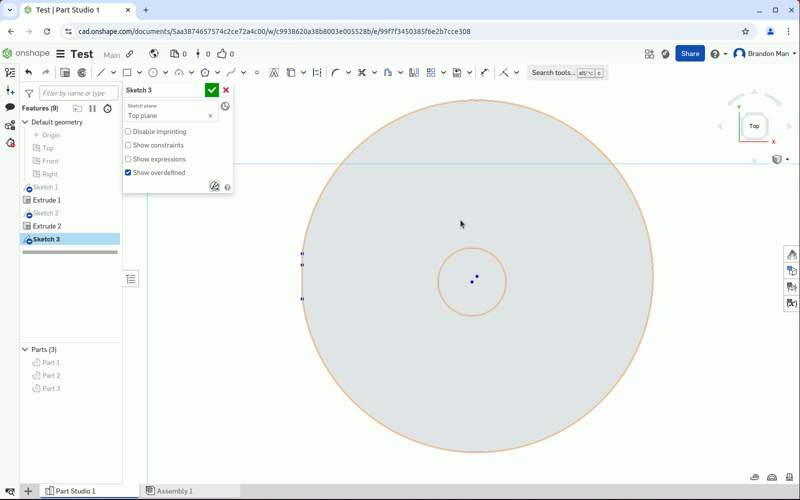
scroll(-6)
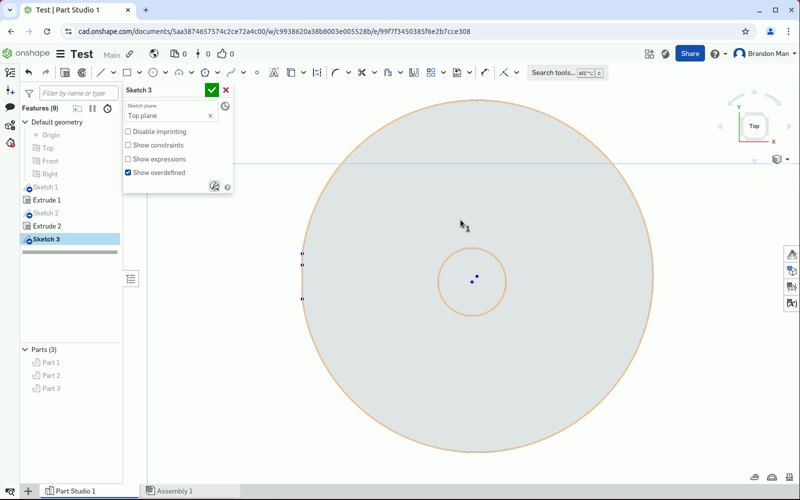
scroll(-6)
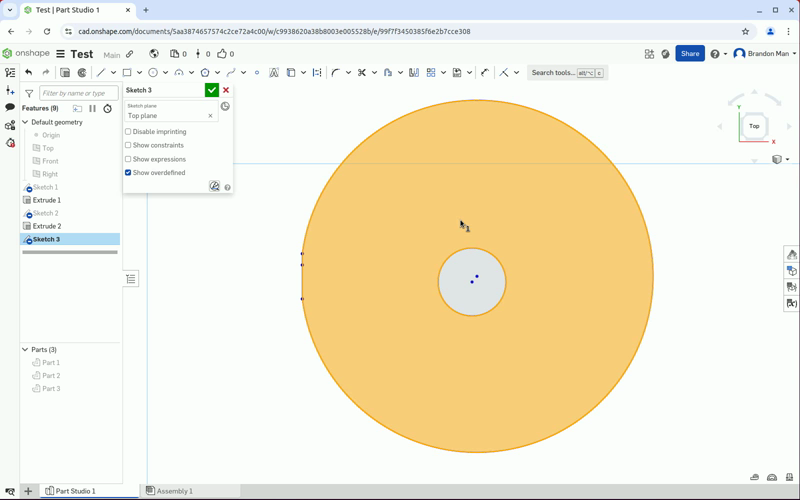
scroll(-6)
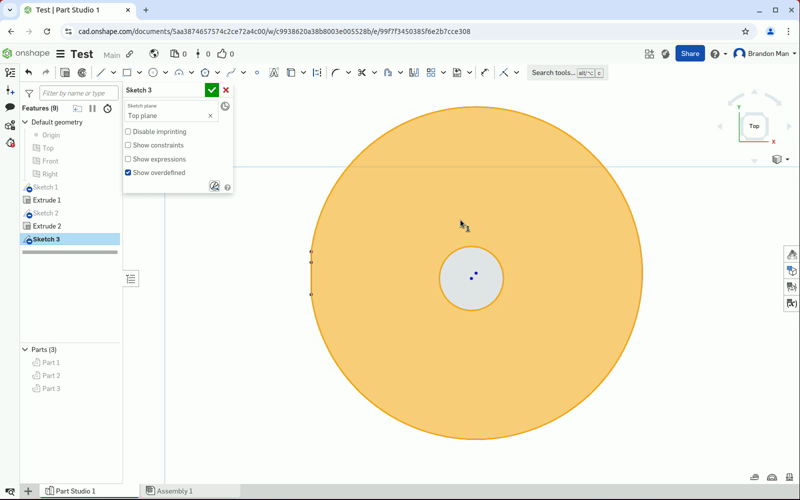
scroll(-6)
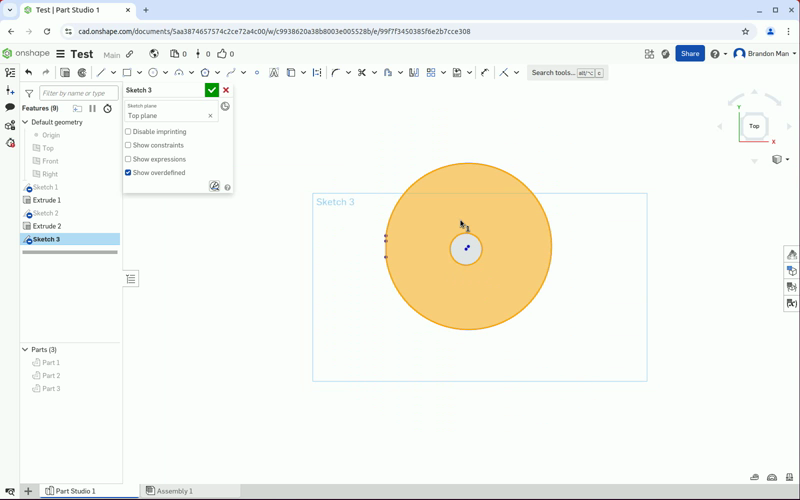
scroll(-6)
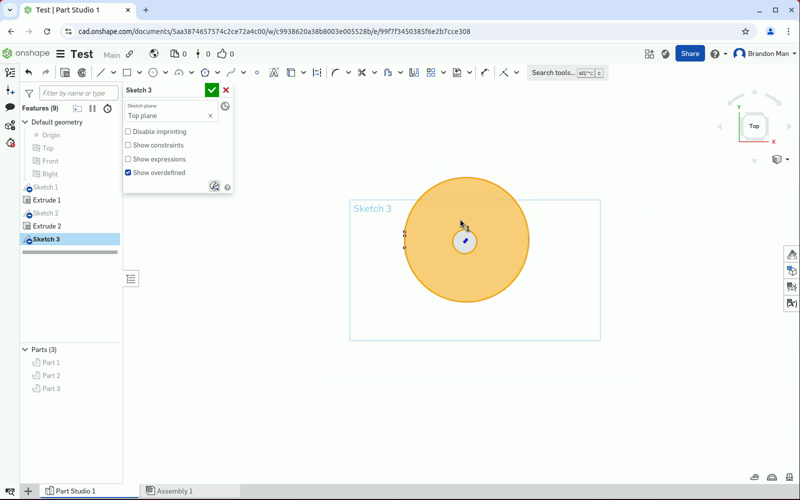
scroll(-6)
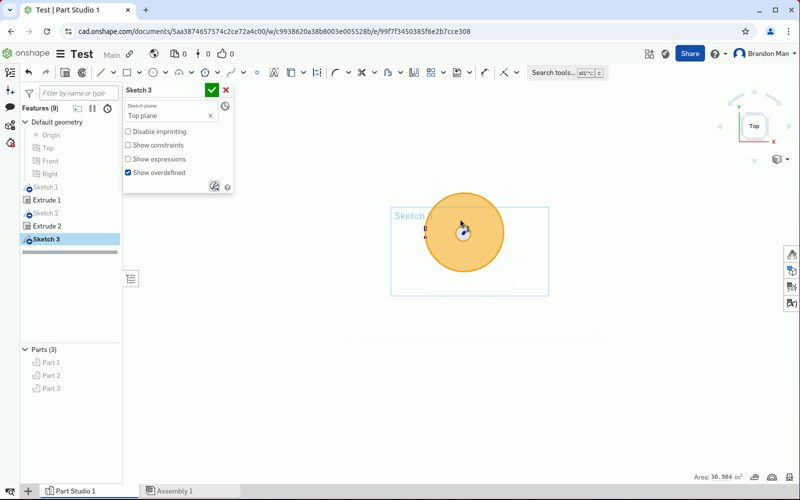
scroll(-6)
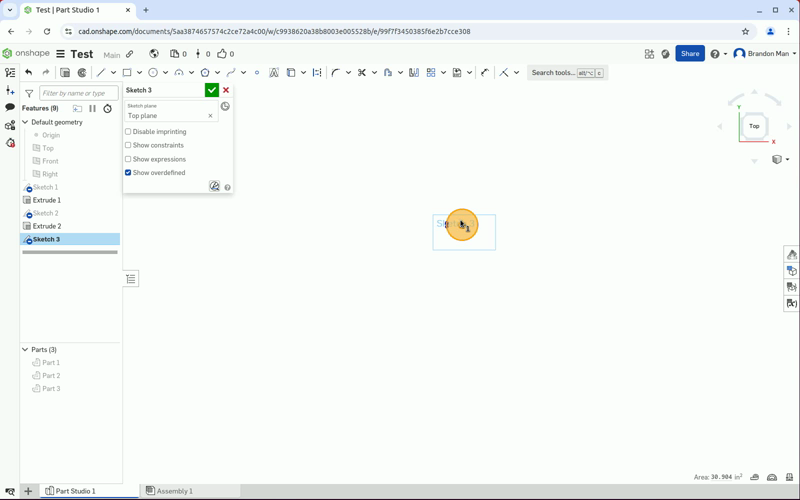
mouse_move(73, 352)
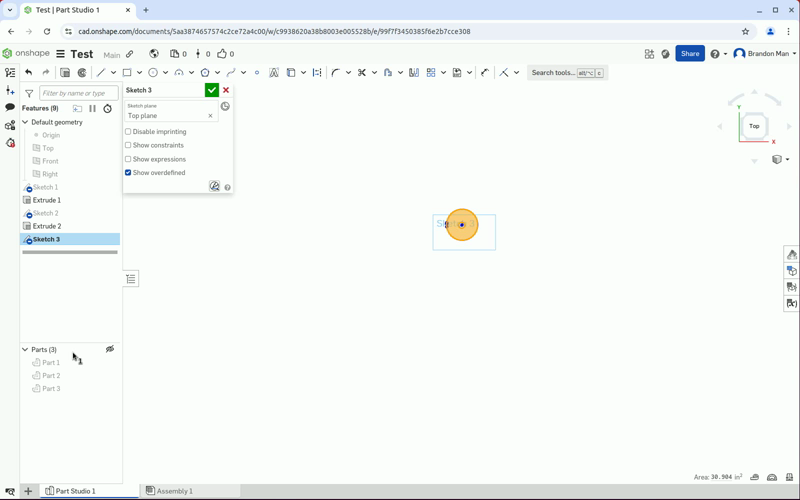
key(shift+y)
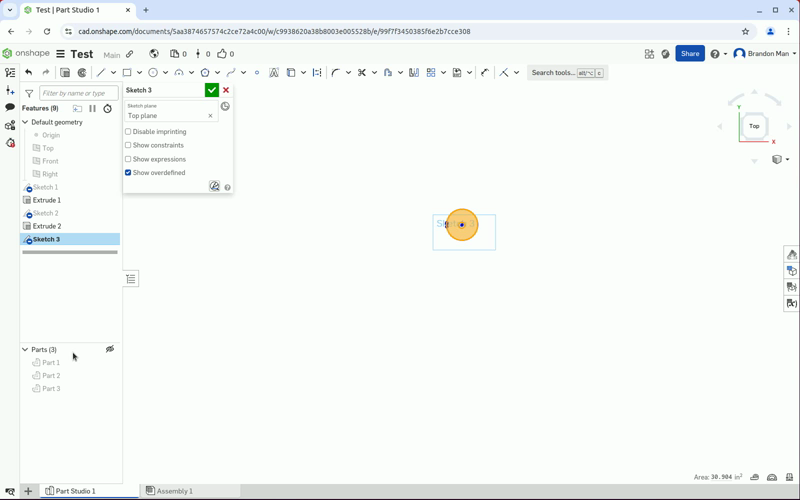
key(shift+e)
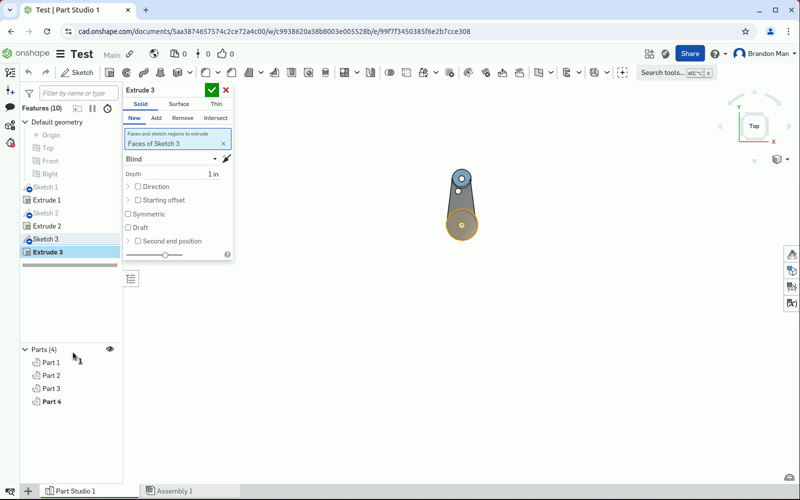
mouse_move(143, 106)
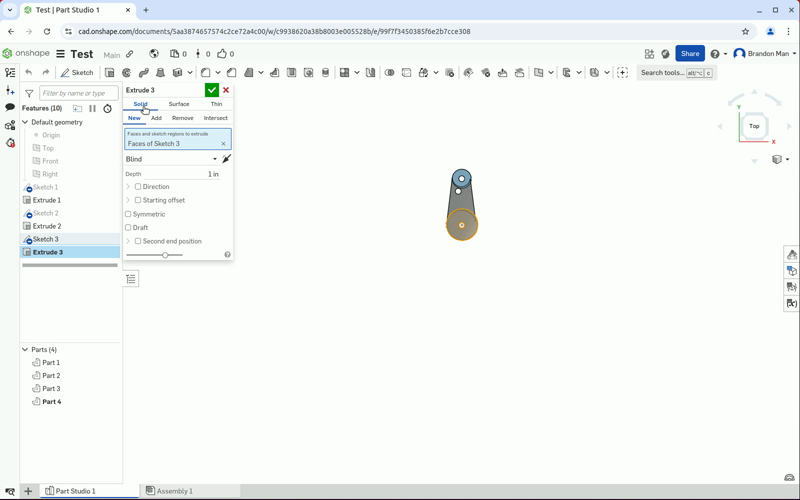
click(143, 106)
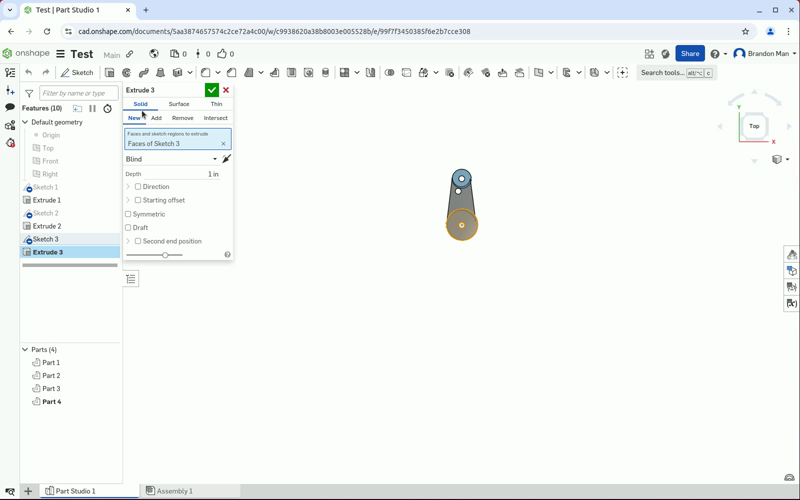
mouse_move(137, 120)
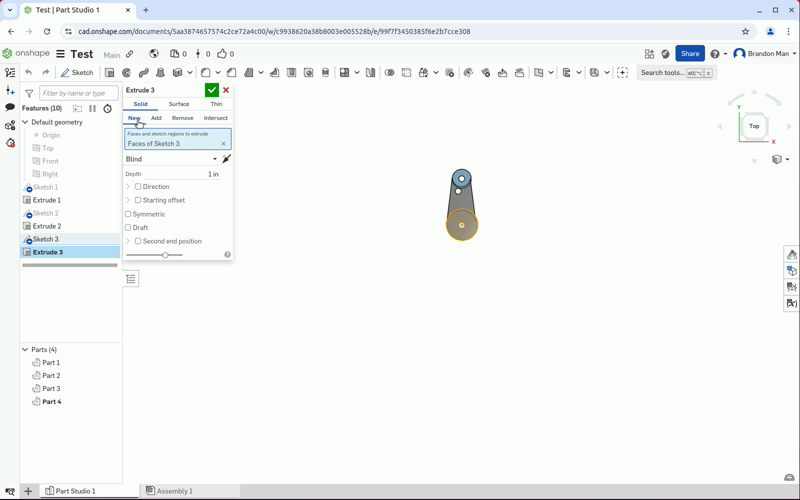
click(137, 120)
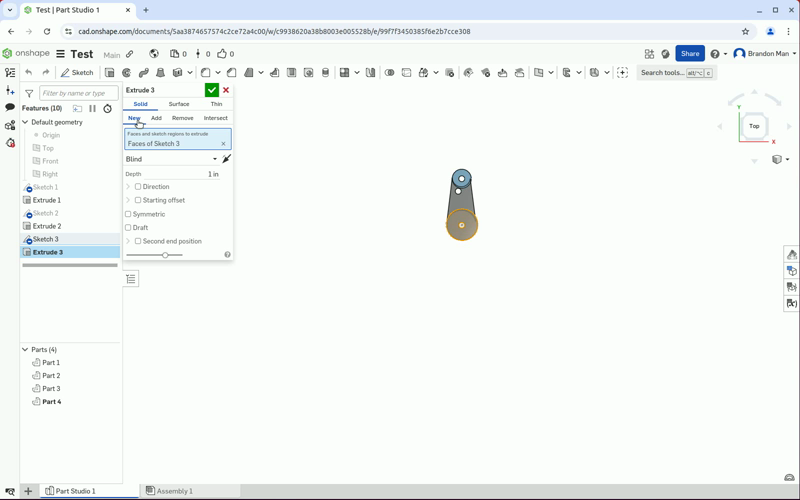
key(tab, 4)
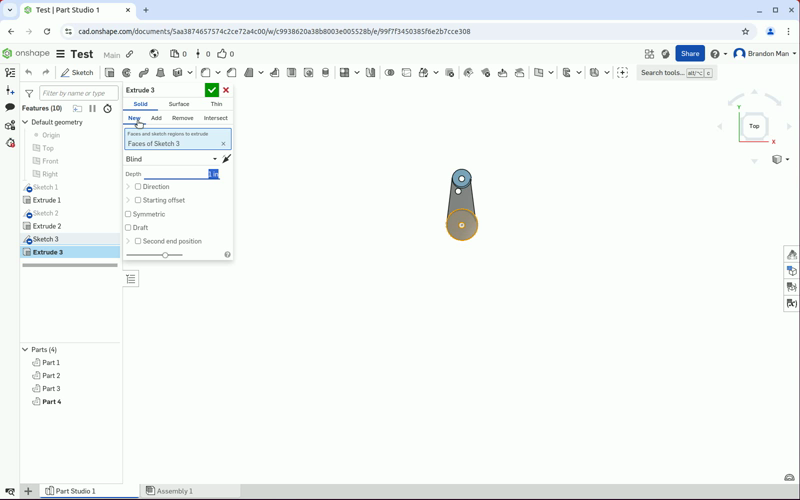
text(0.481)
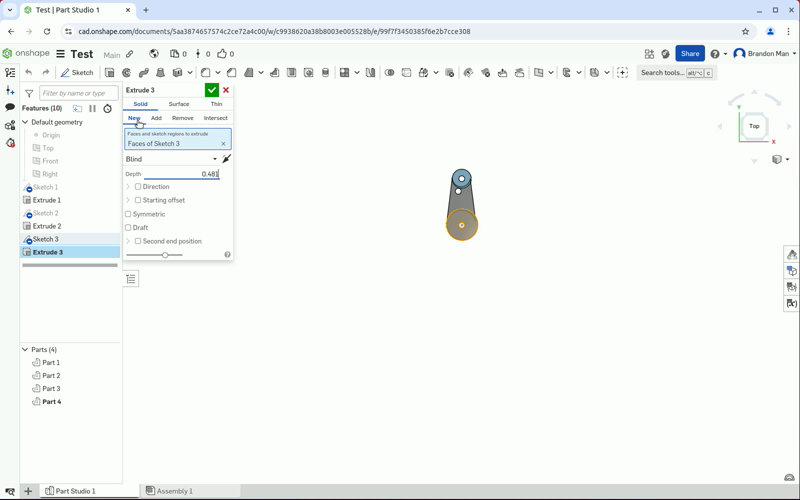
key(enter)
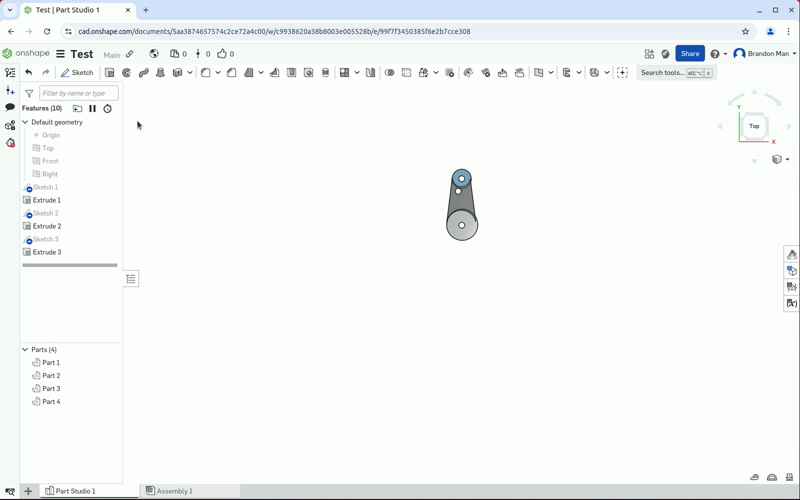
key(shift+h)
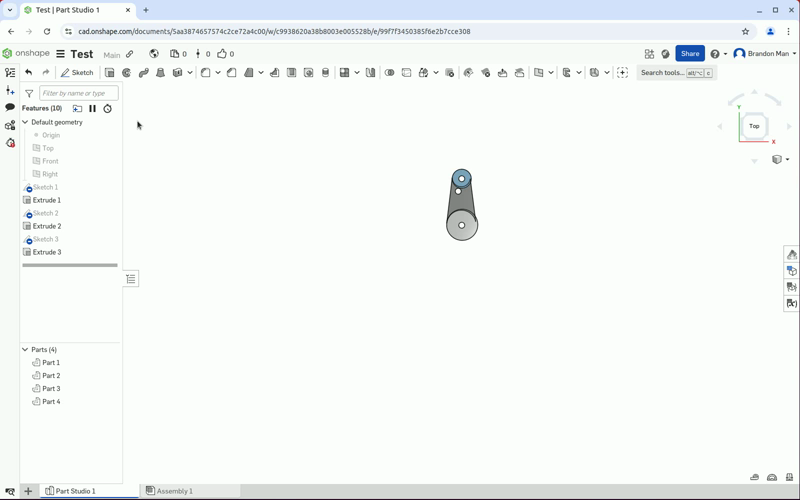
key(shift+h)
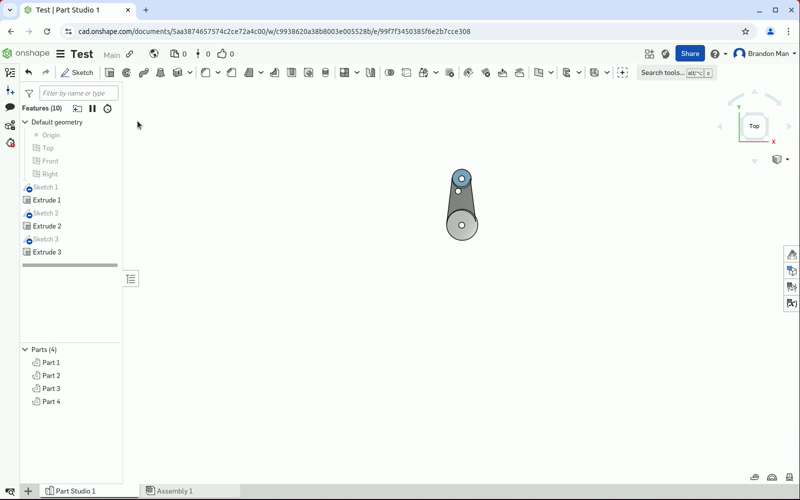
mouse_move(73, 189)
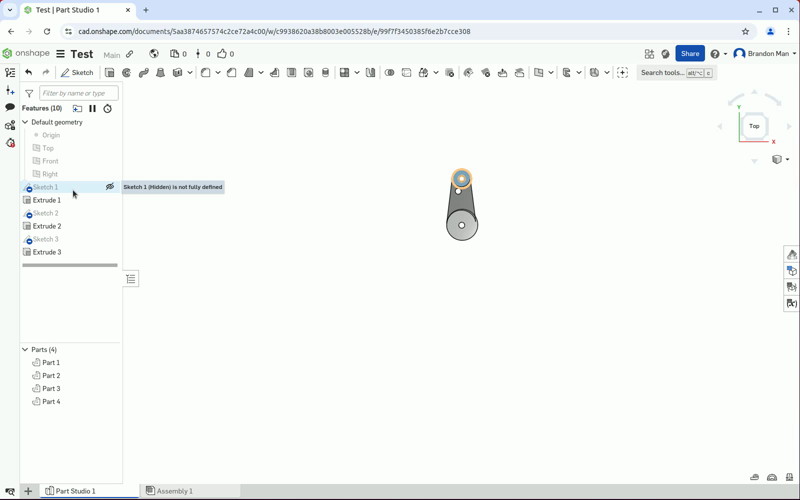
click(73, 189)
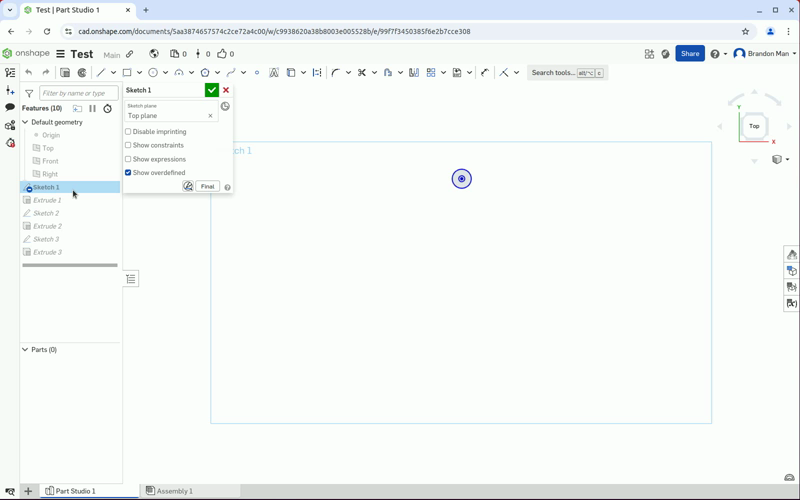
mouse_move(229, 92)
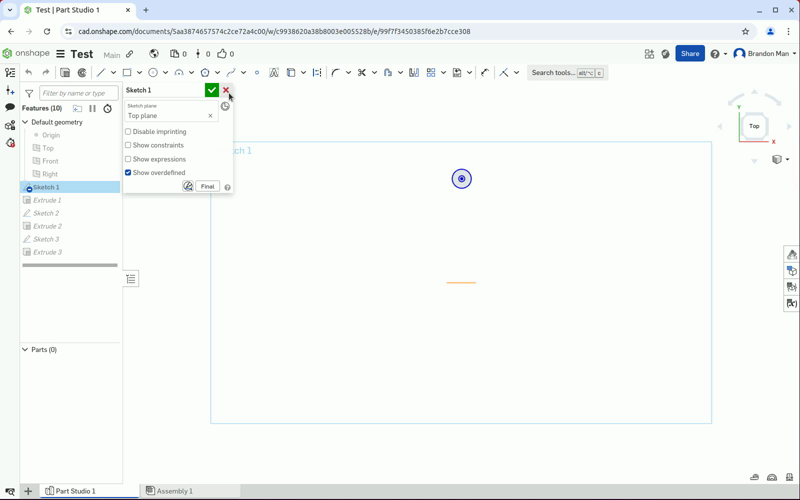
click(229, 92)
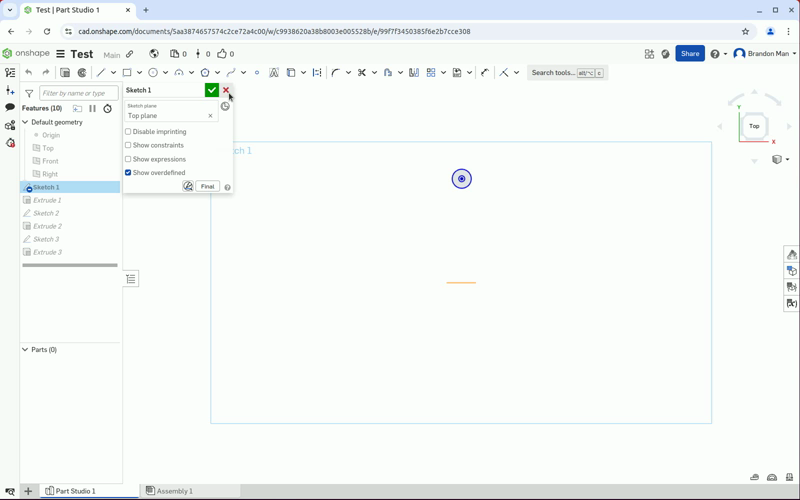
key(shift+s)
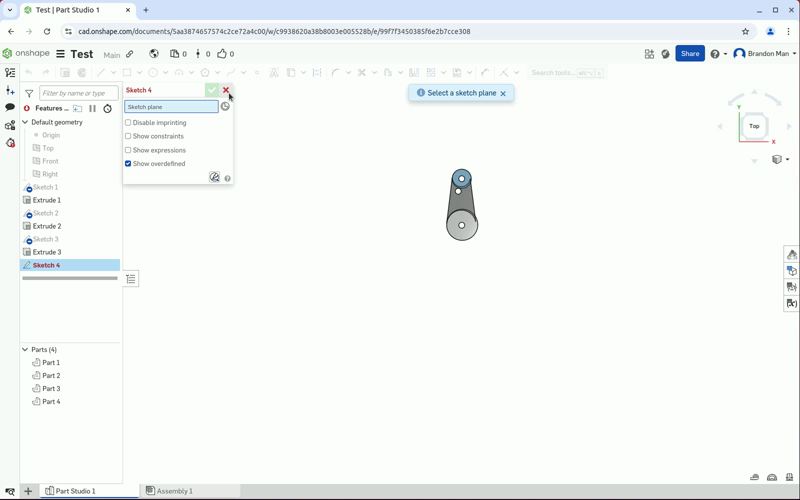
mouse_move(73, 150)
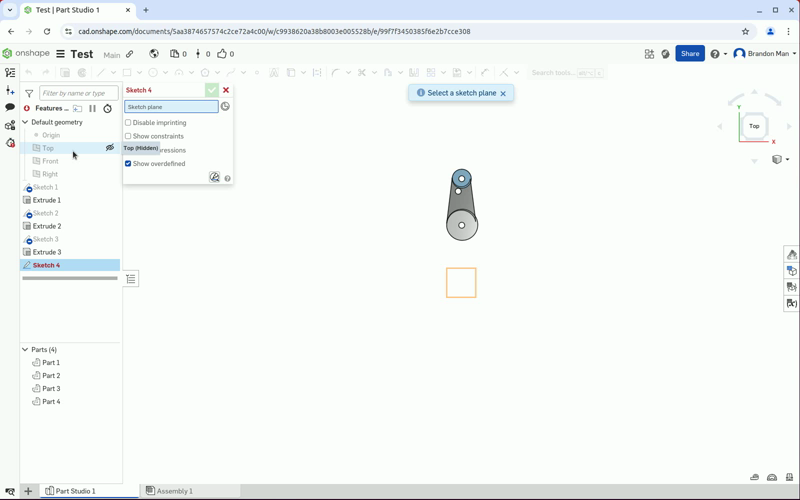
click(73, 150)
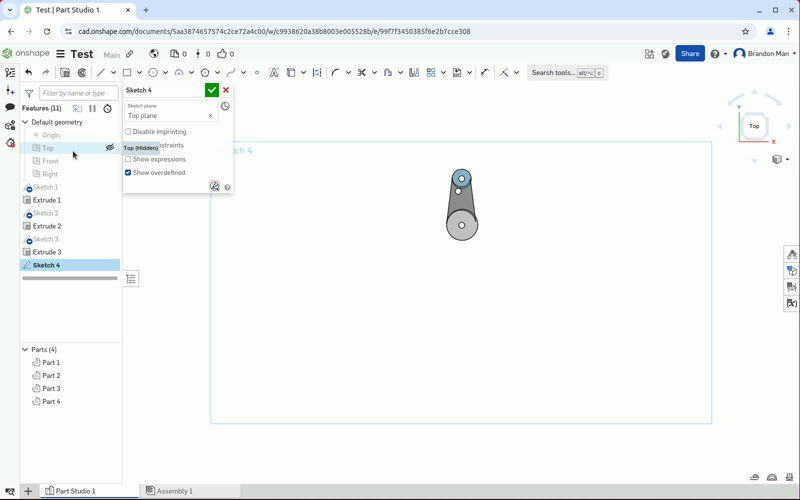
mouse_move(73, 352)
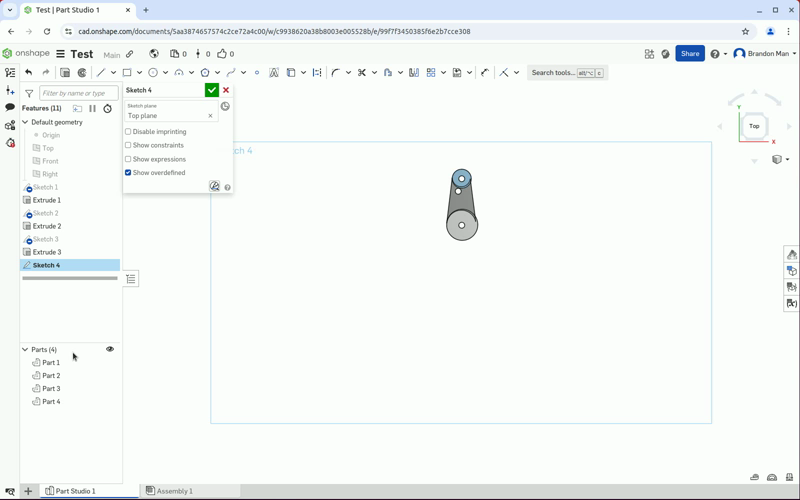
key(y)
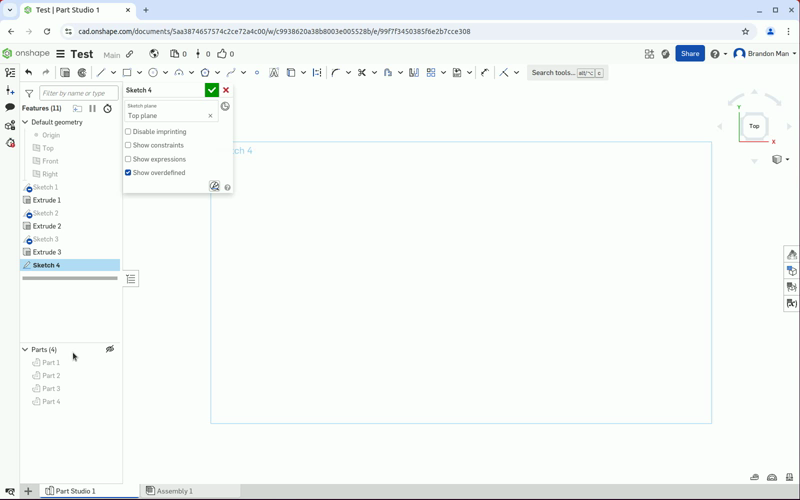
key(l)
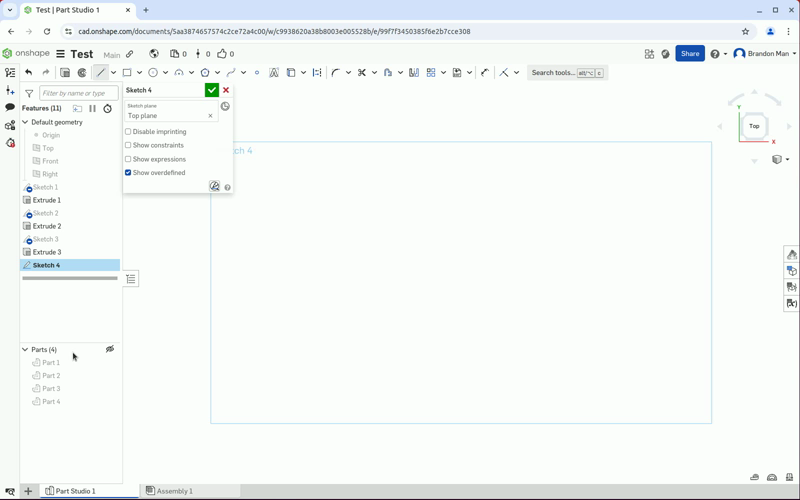
key_down(shift)
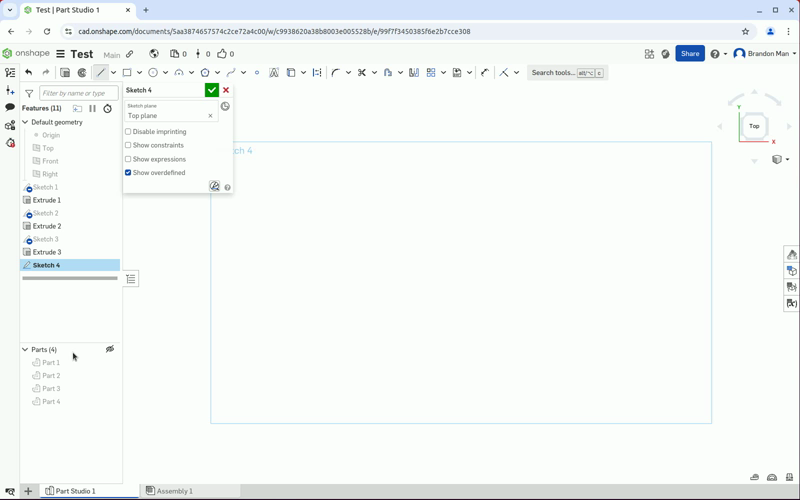
mouse_move(446, 226)
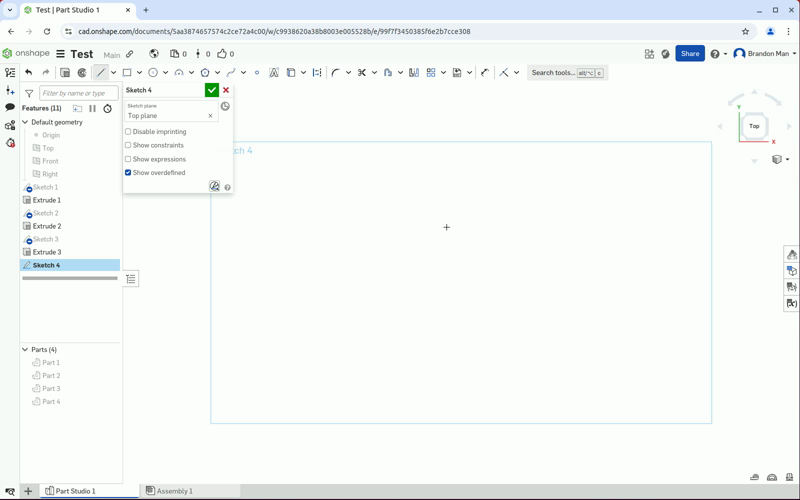
click(446, 226)
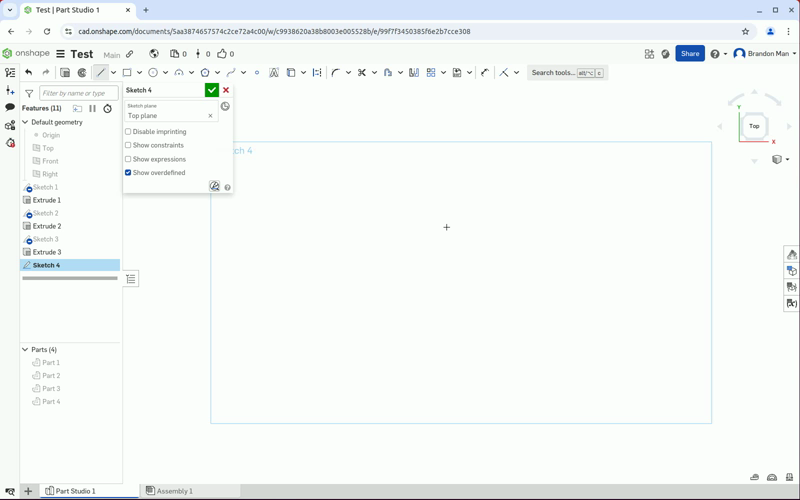
key_up(shift)
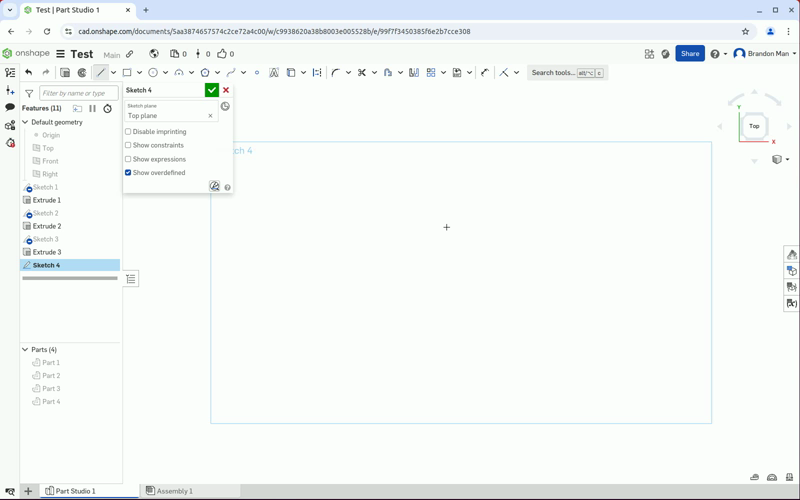
key_down(shift)
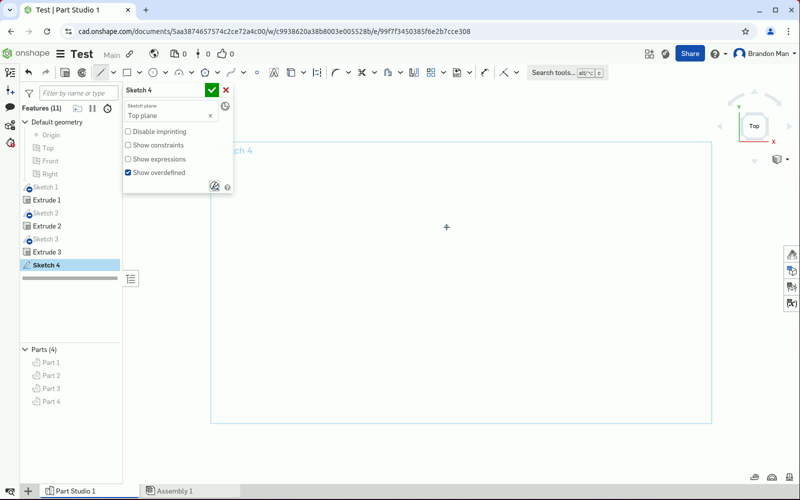
mouse_move(476, 226)
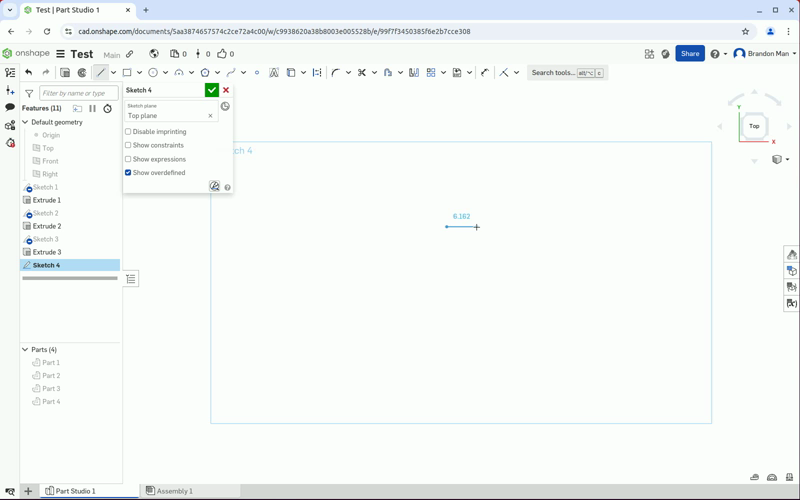
mouse_move(453, 280)
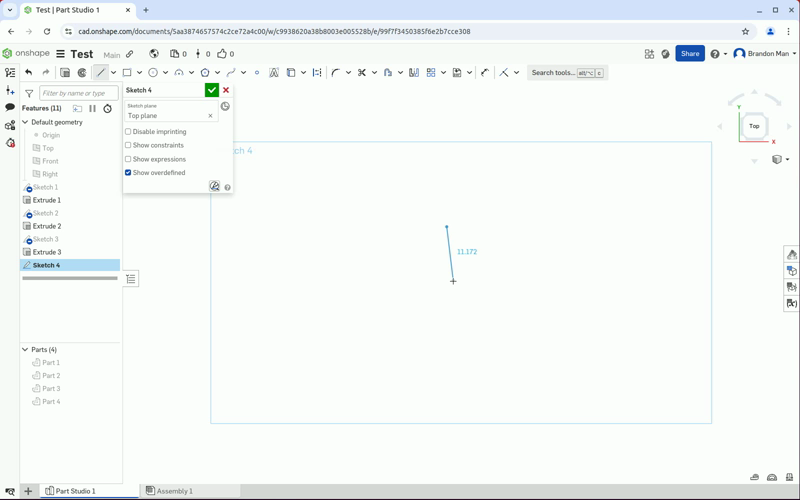
click(453, 280)
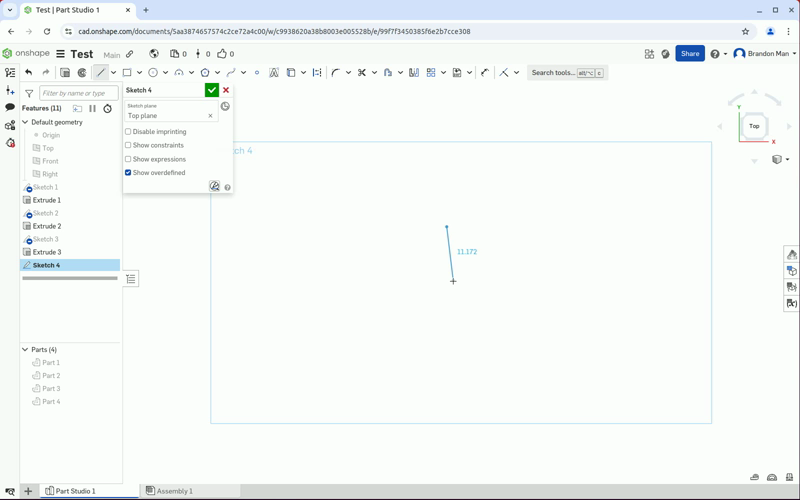
key_up(shift)
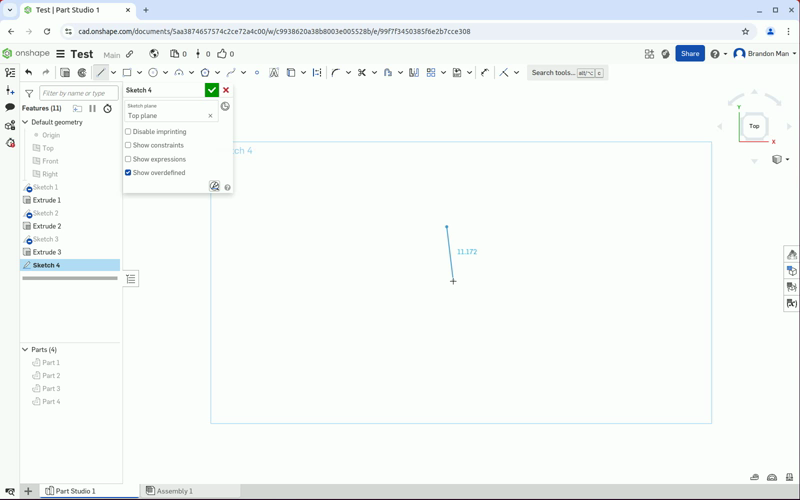
key(esc)
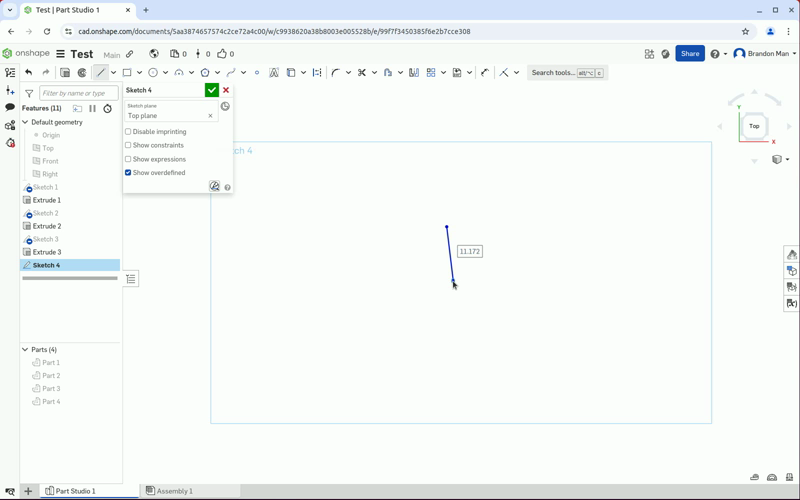
key(a)
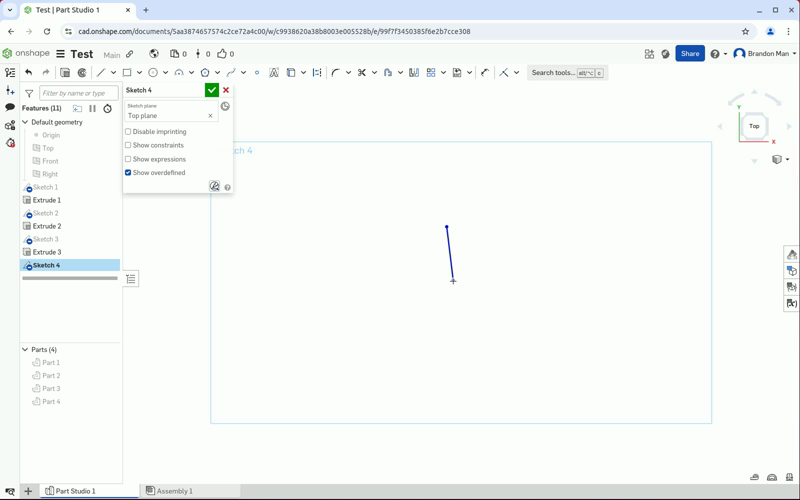
mouse_move(453, 280)
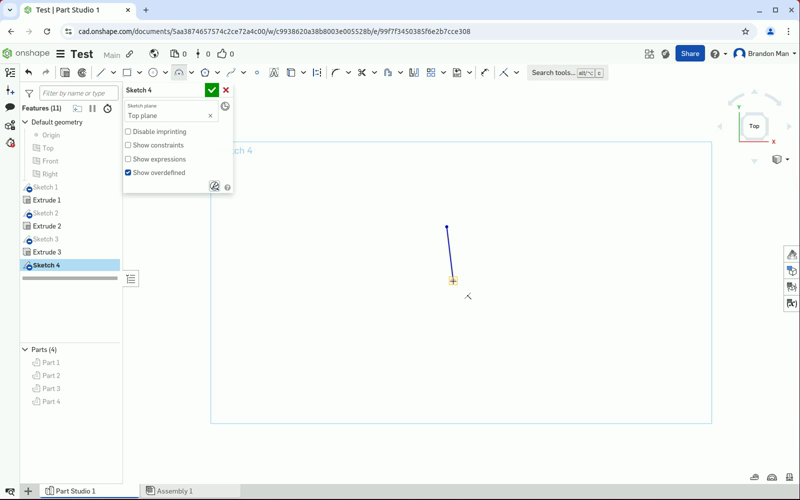
click(453, 280)
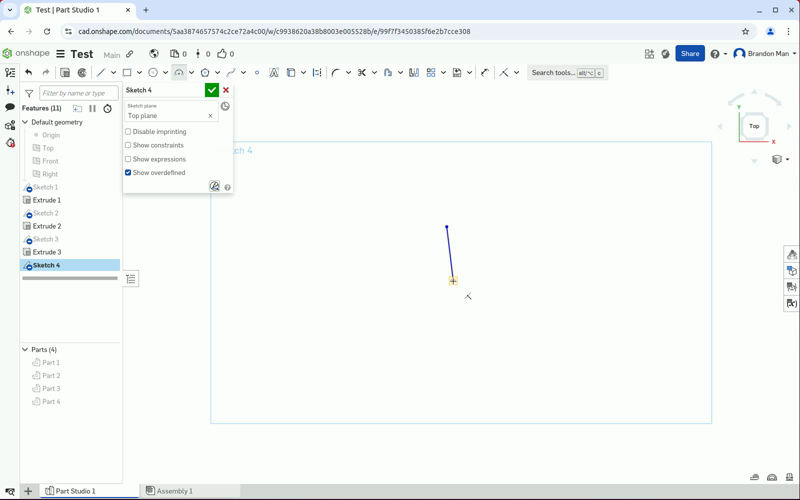
key_down(shift)
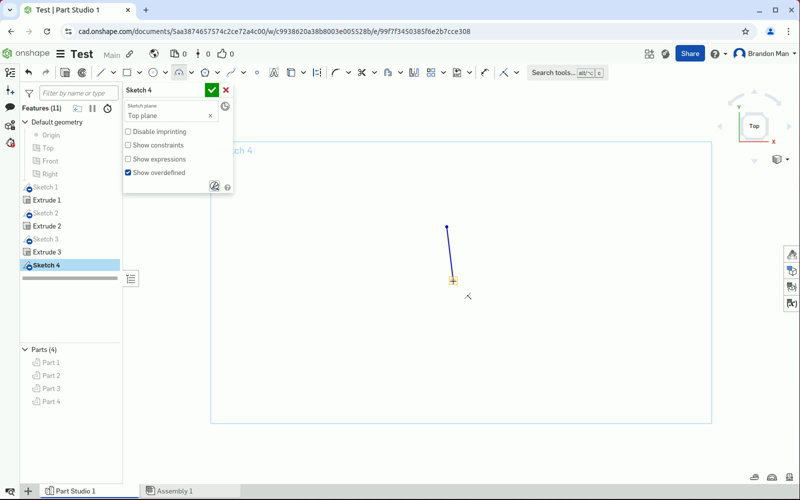
mouse_move(461, 291)
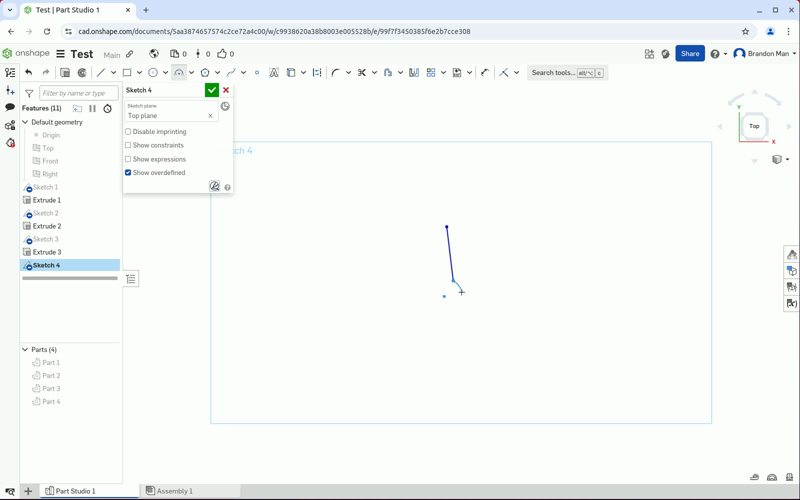
click(461, 291)
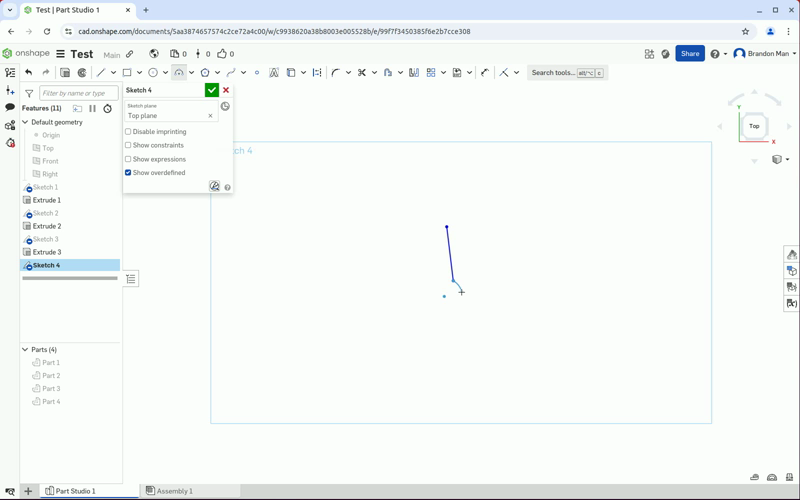
mouse_move(467, 277)
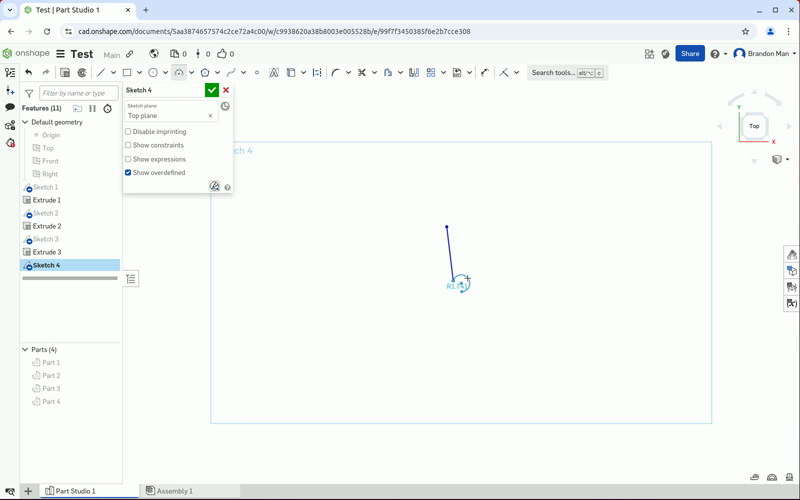
click(467, 277)
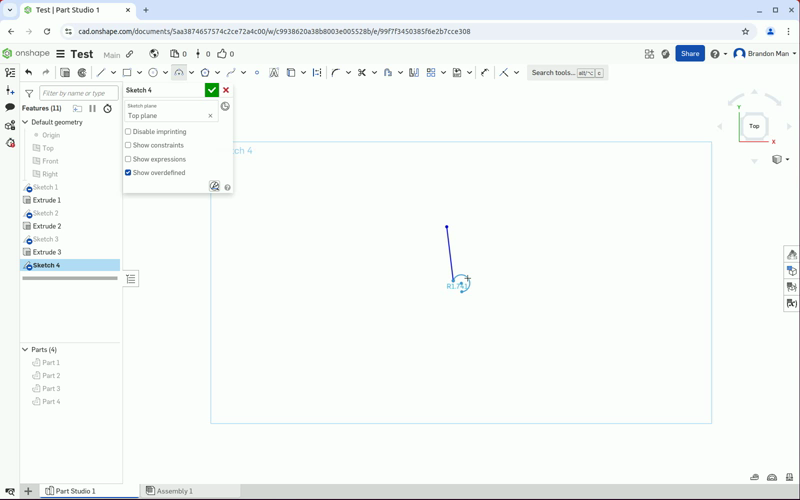
key_up(shift)
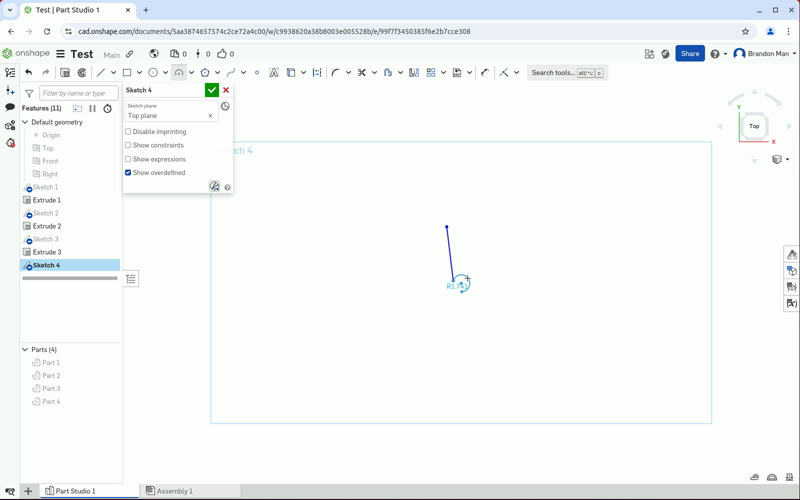
key(esc)
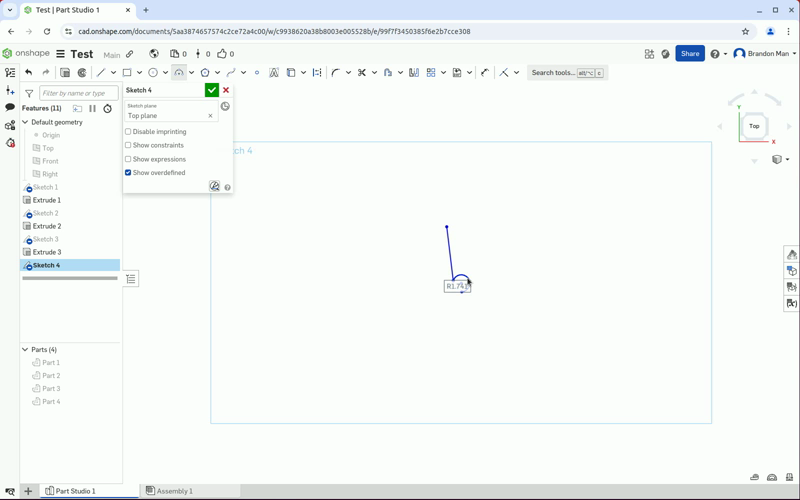
key(l)
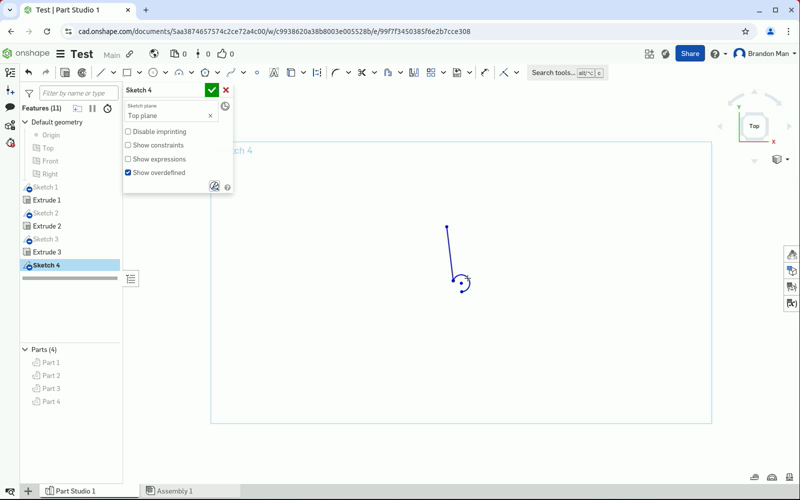
mouse_move(461, 291)
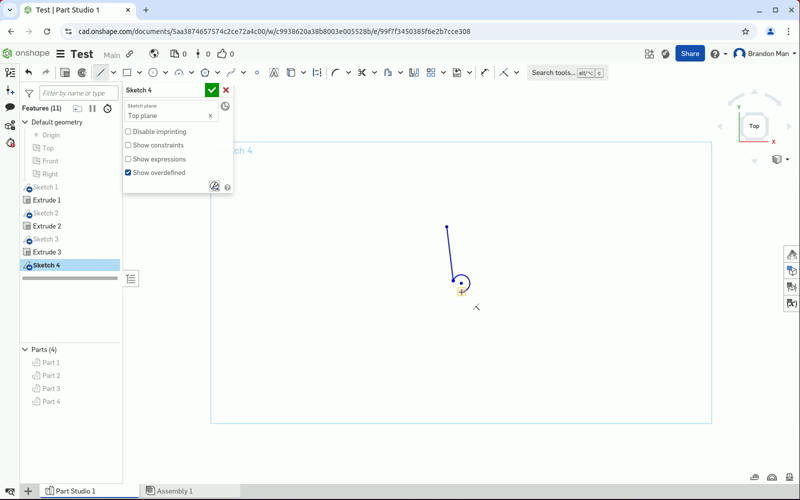
click(461, 291)
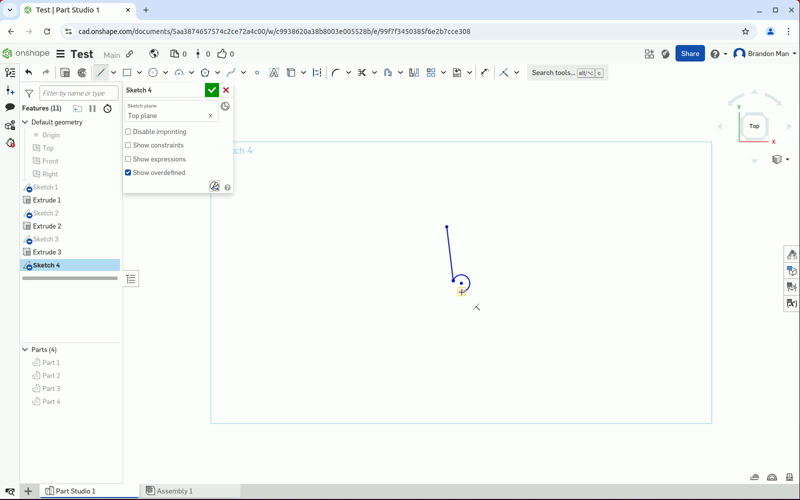
key_down(shift)
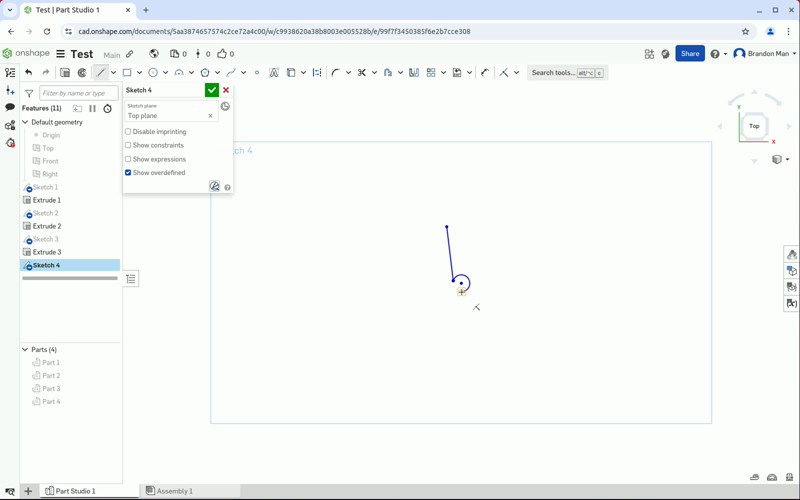
mouse_move(491, 291)
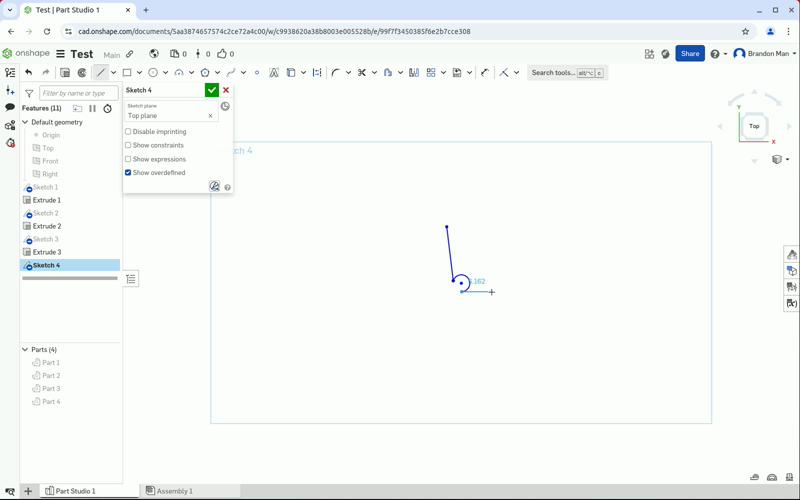
mouse_move(502, 290)
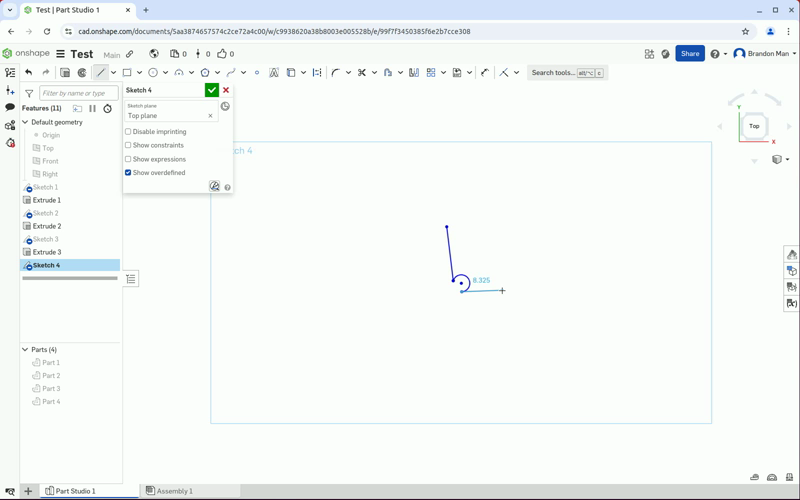
click(502, 290)
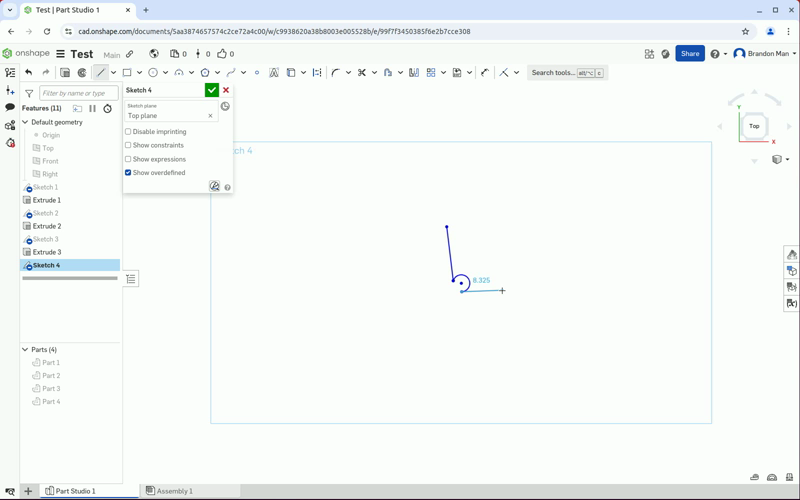
key_up(shift)
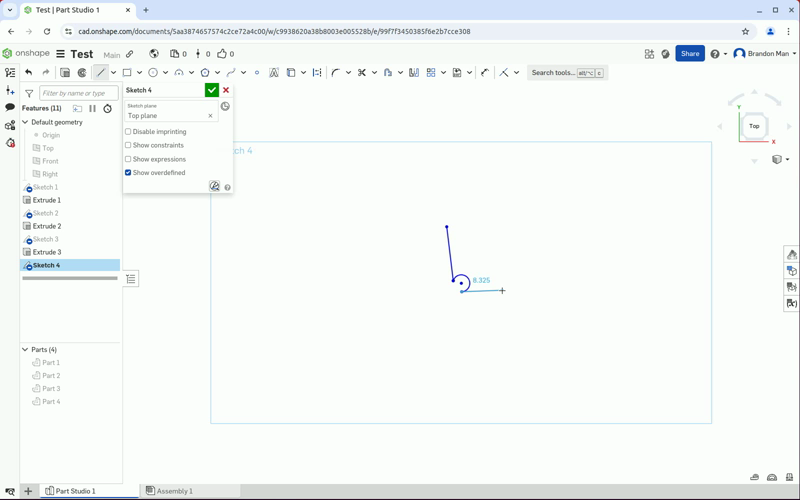
key(esc)
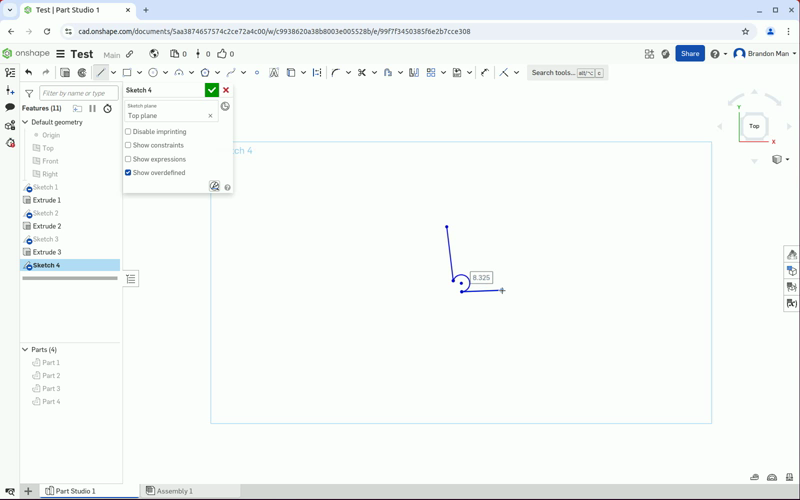
key(a)
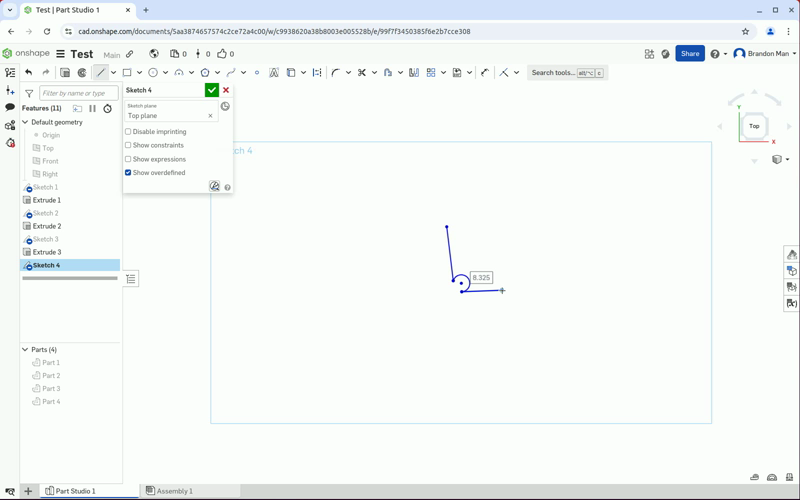
mouse_move(502, 290)
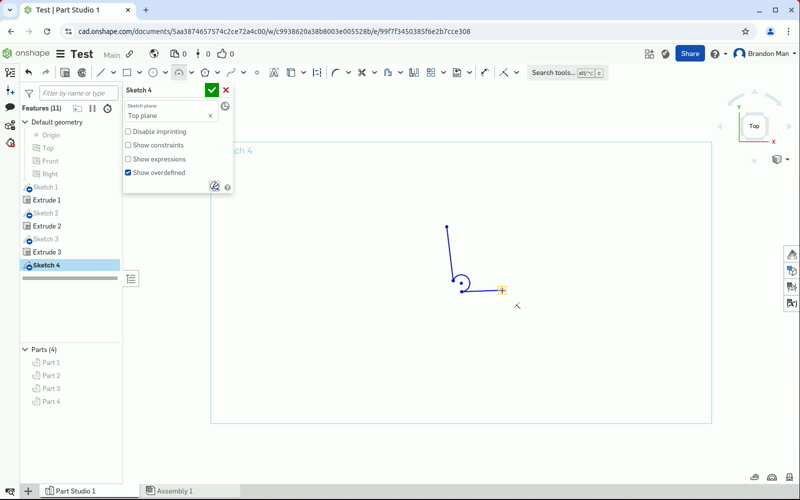
click(502, 290)
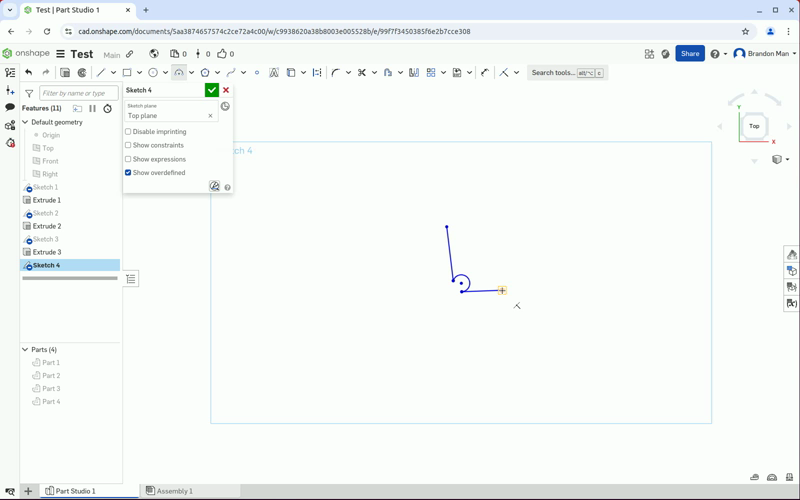
key_down(shift)
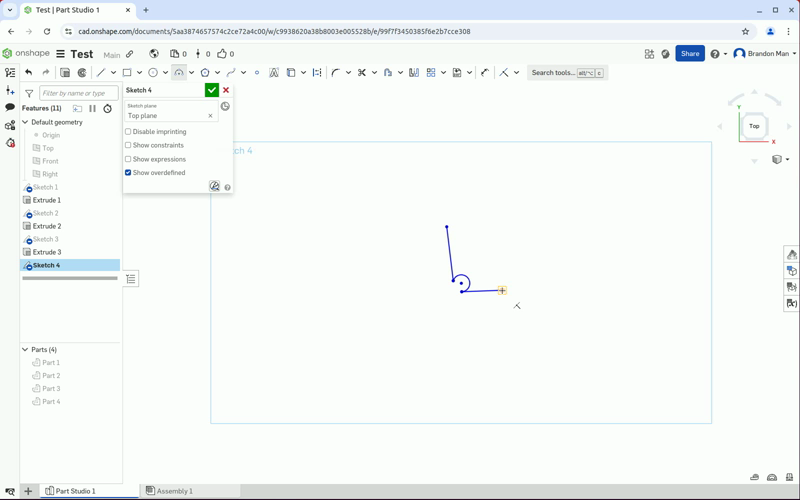
mouse_move(501, 276)
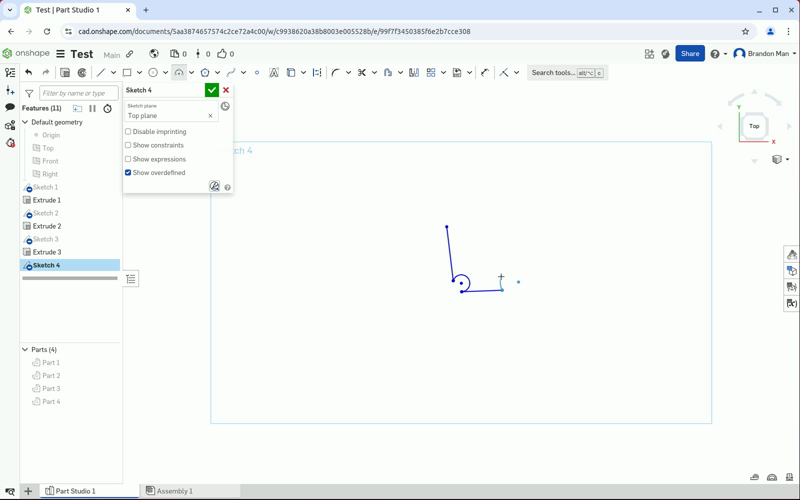
click(501, 276)
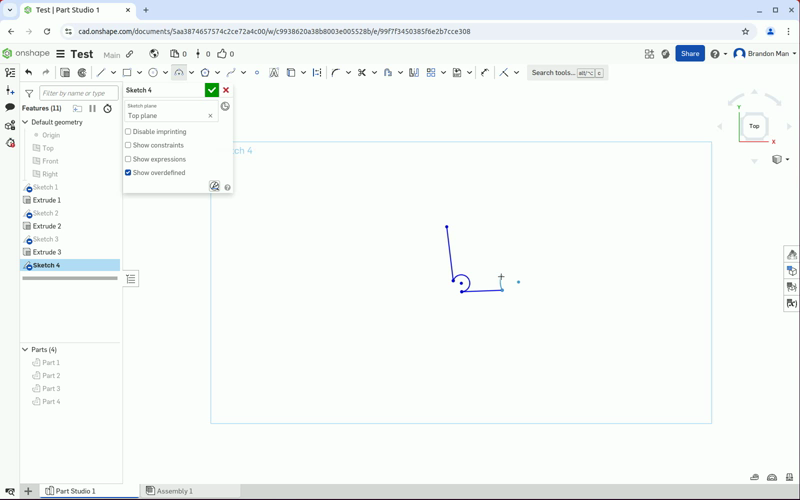
mouse_move(494, 283)
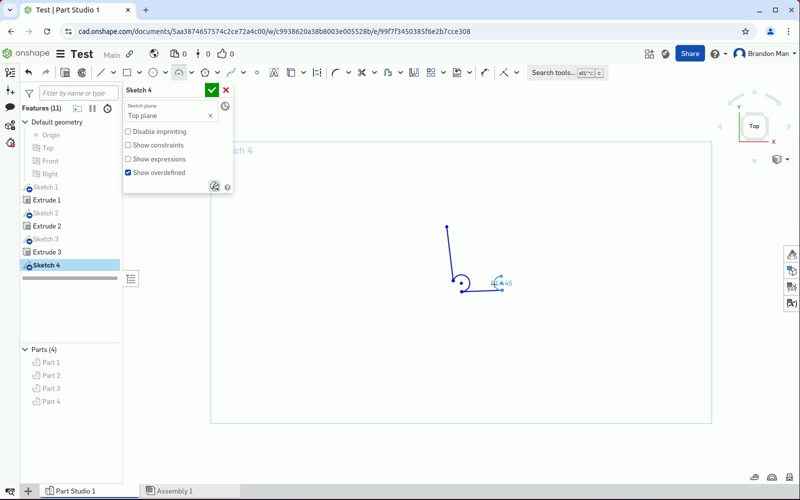
click(494, 283)
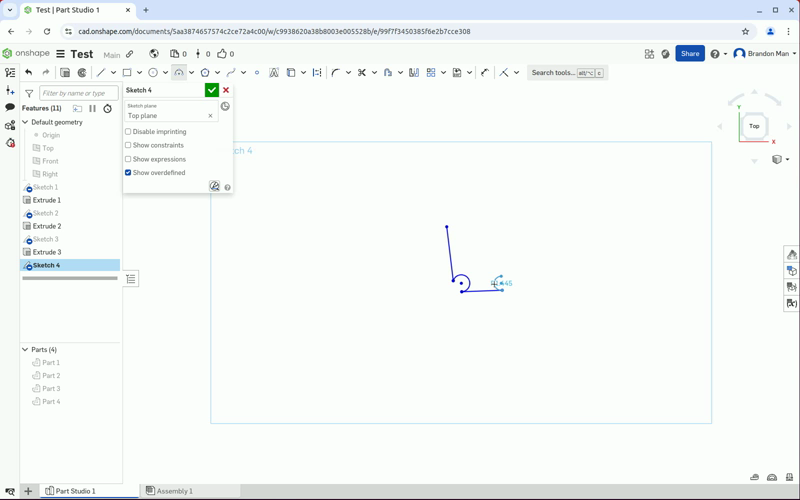
key_up(shift)
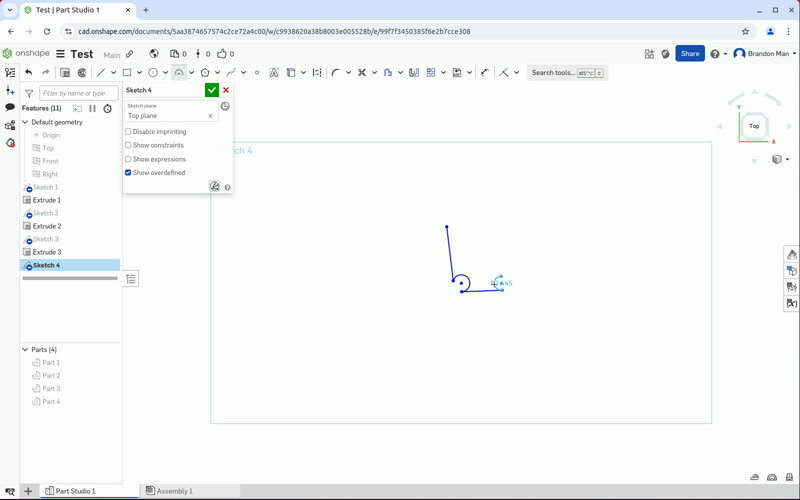
key(esc)
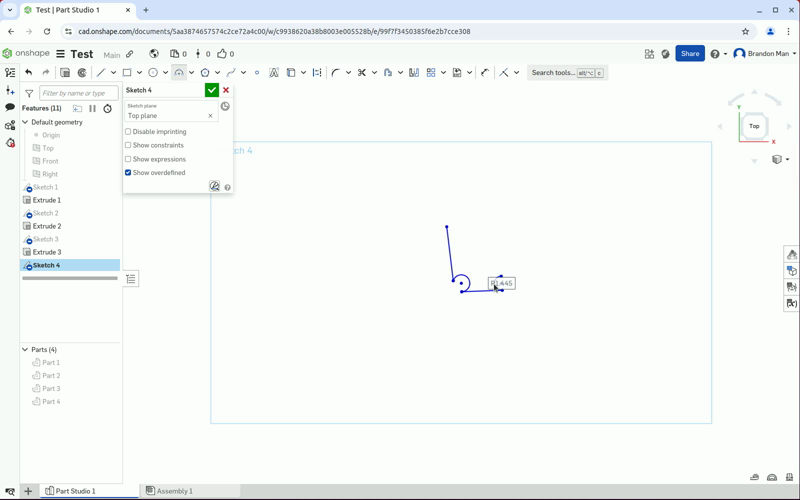
key(l)
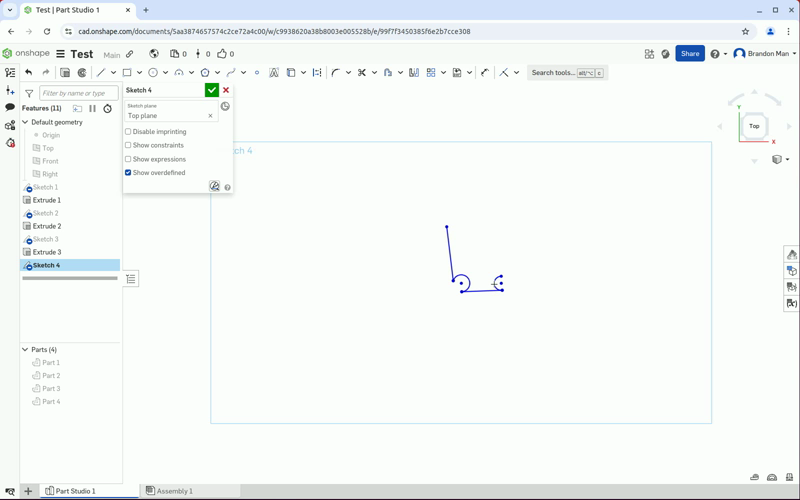
mouse_move(501, 276)
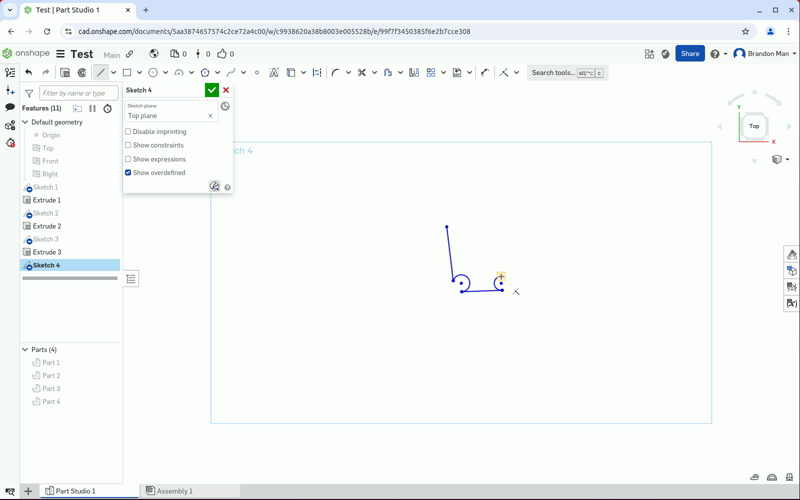
click(501, 276)
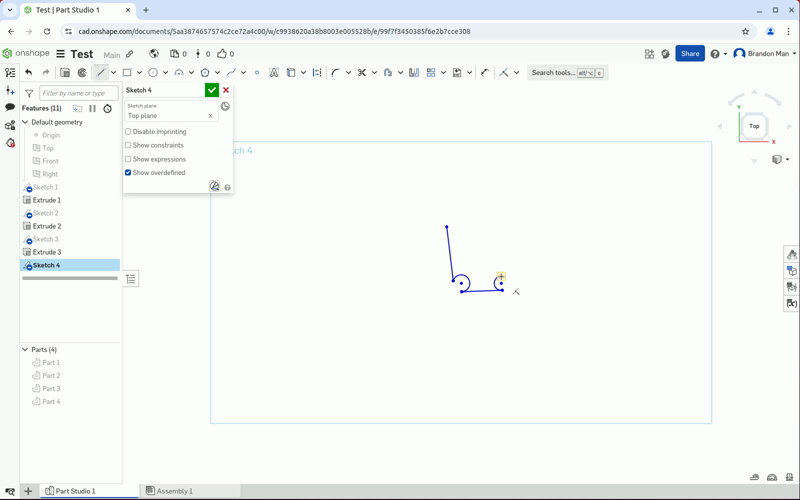
key_down(shift)
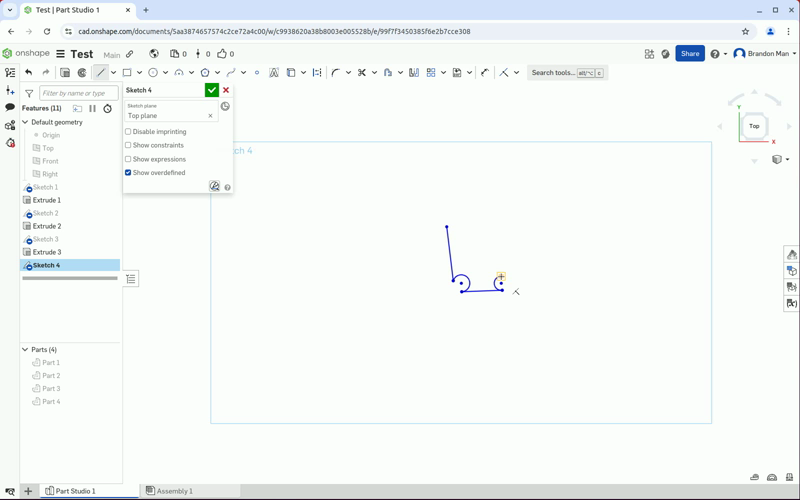
mouse_move(531, 276)
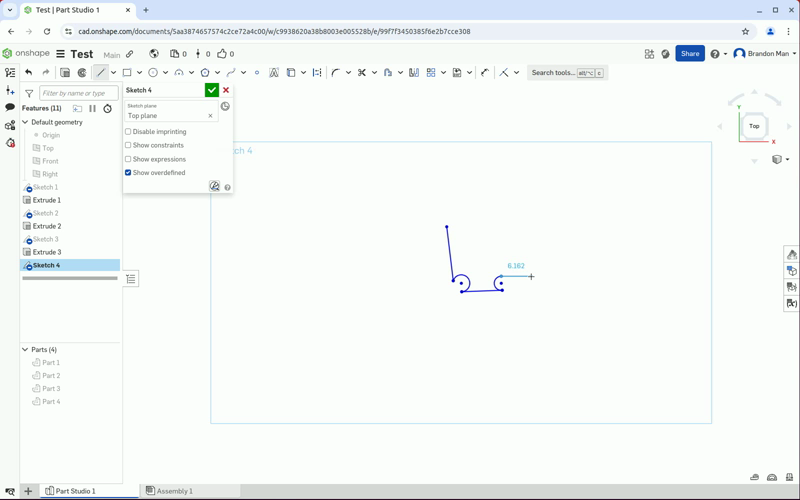
mouse_move(478, 276)
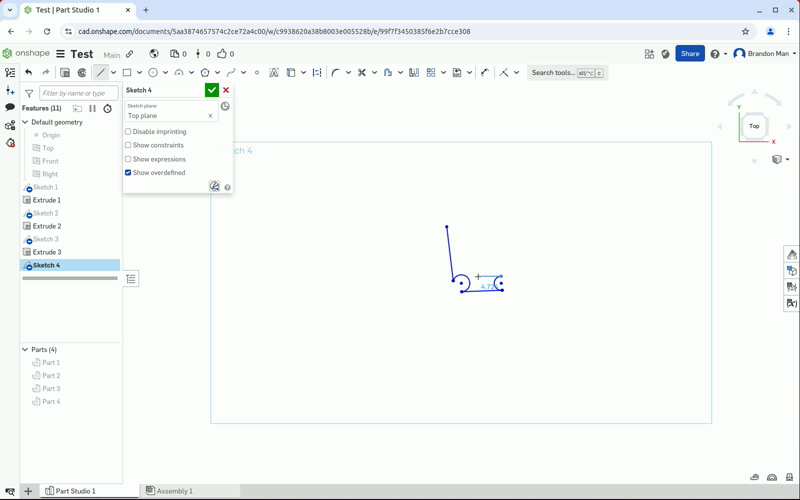
click(478, 276)
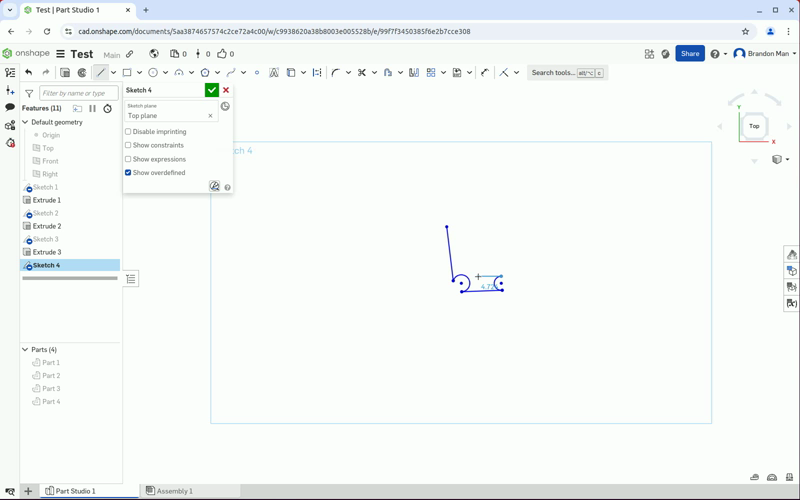
key_up(shift)
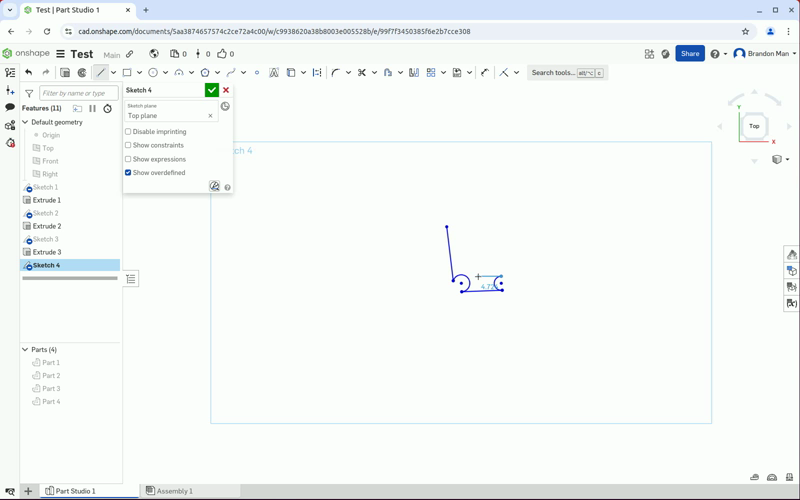
key(esc)
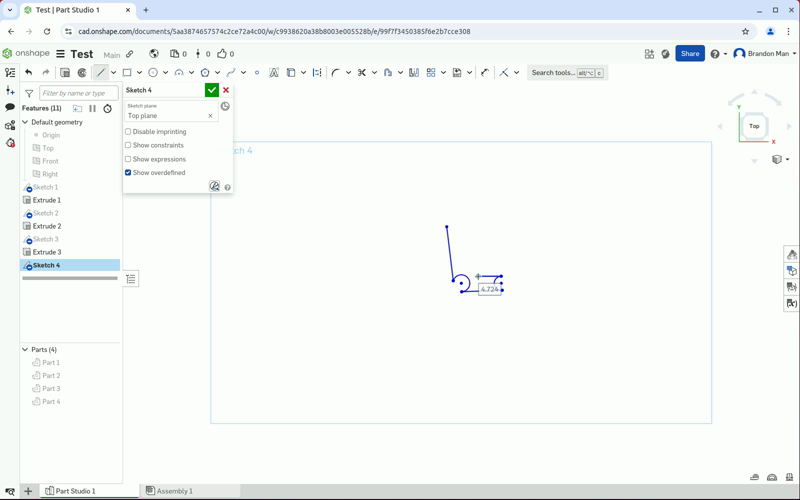
key(a)
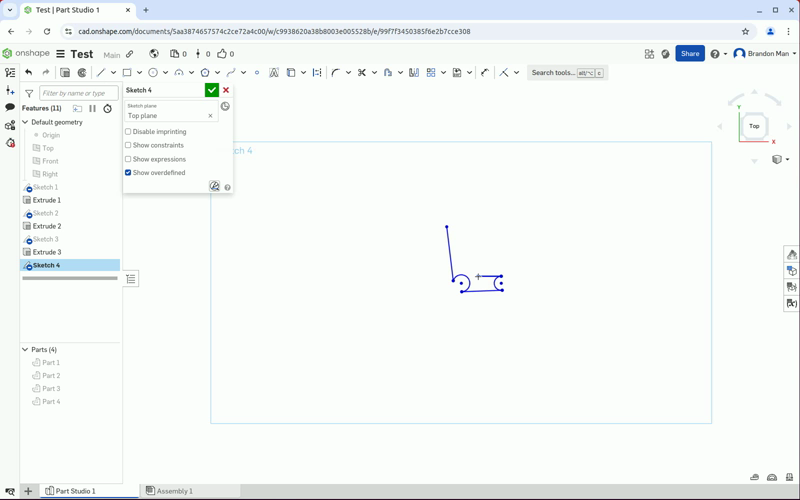
mouse_move(478, 276)
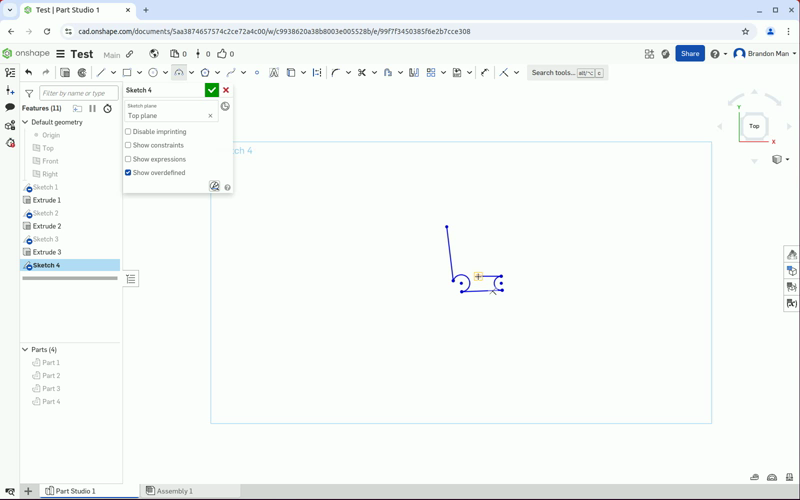
click(478, 276)
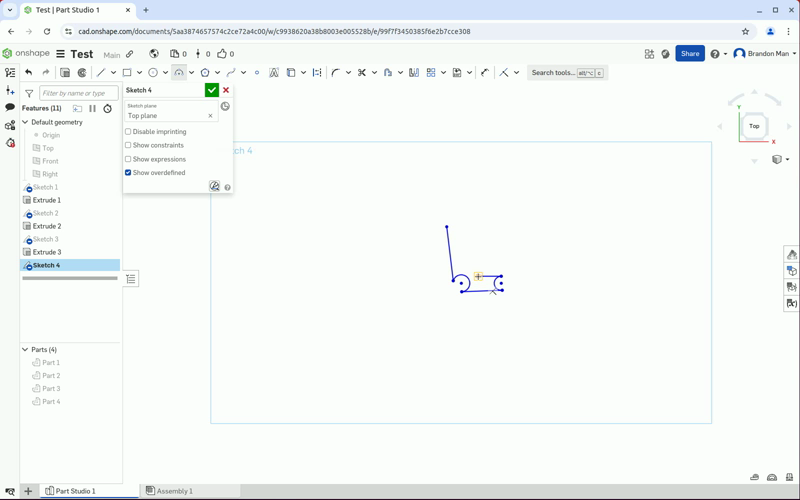
key_down(shift)
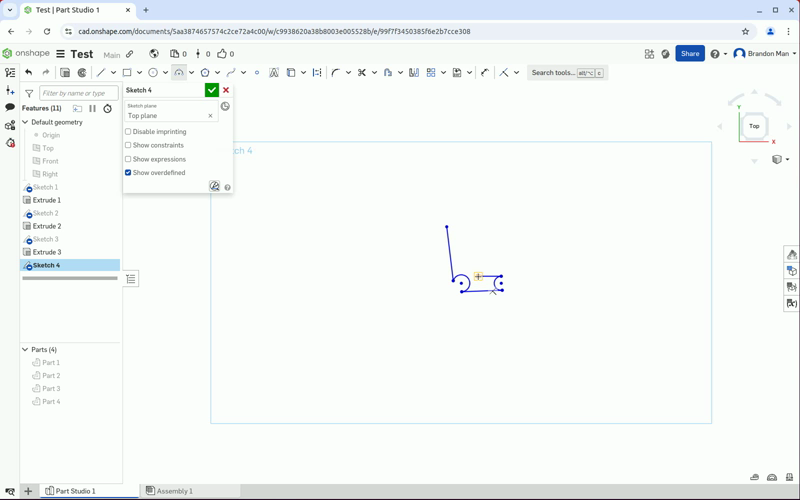
mouse_move(471, 267)
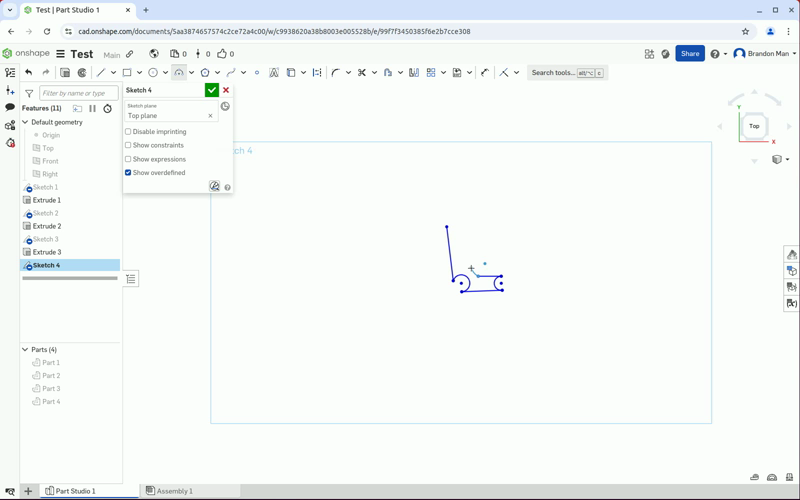
click(471, 267)
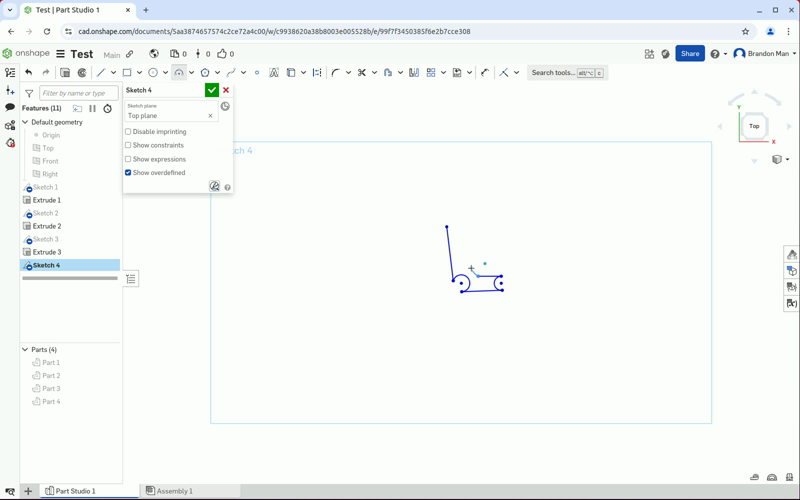
mouse_move(472, 273)
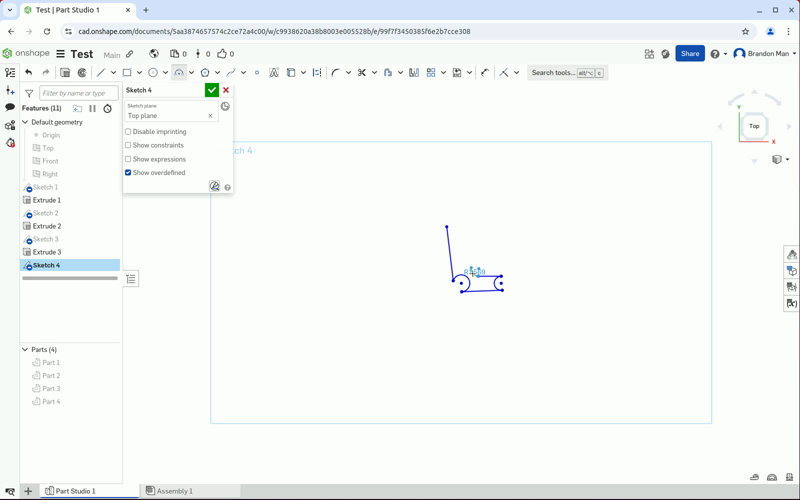
click(472, 273)
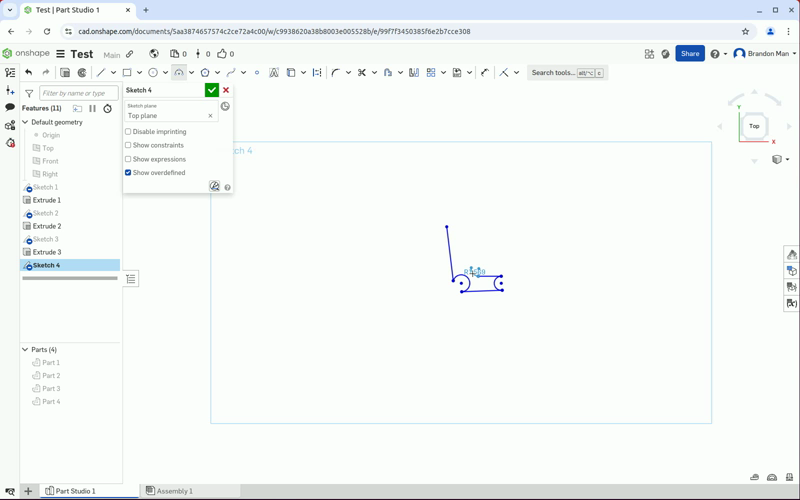
key_up(shift)
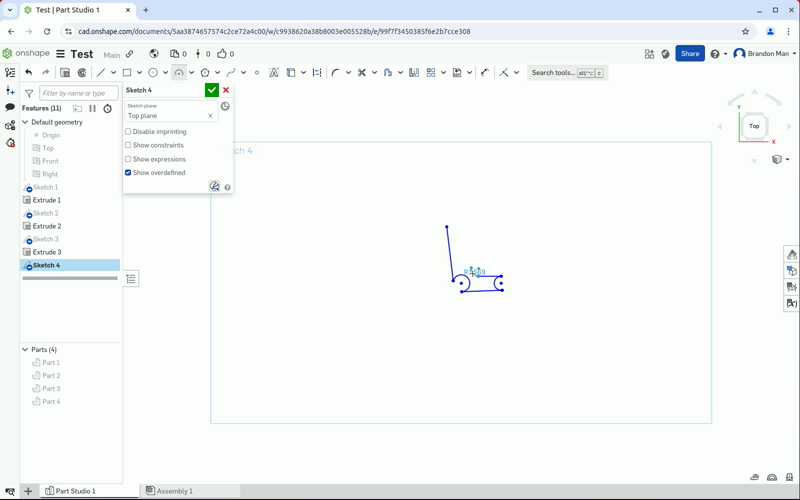
key(esc)
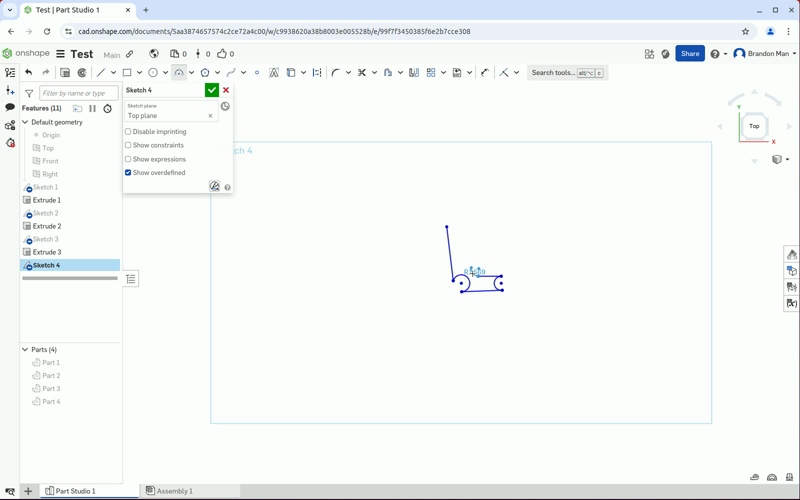
key(l)
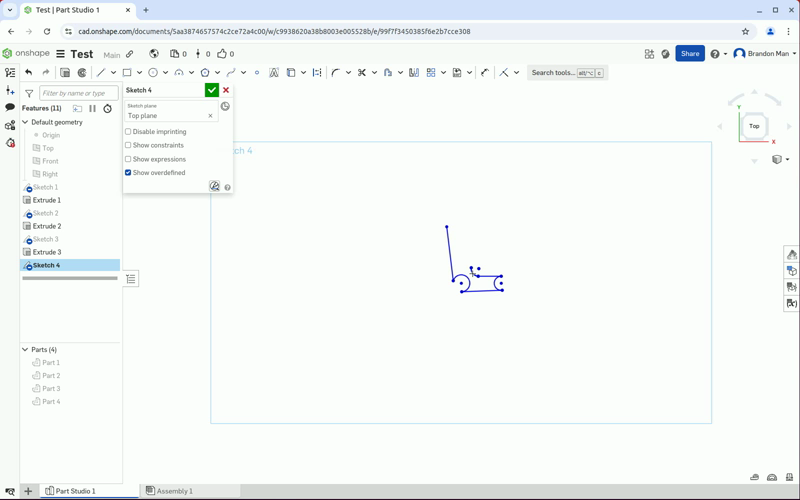
mouse_move(471, 267)
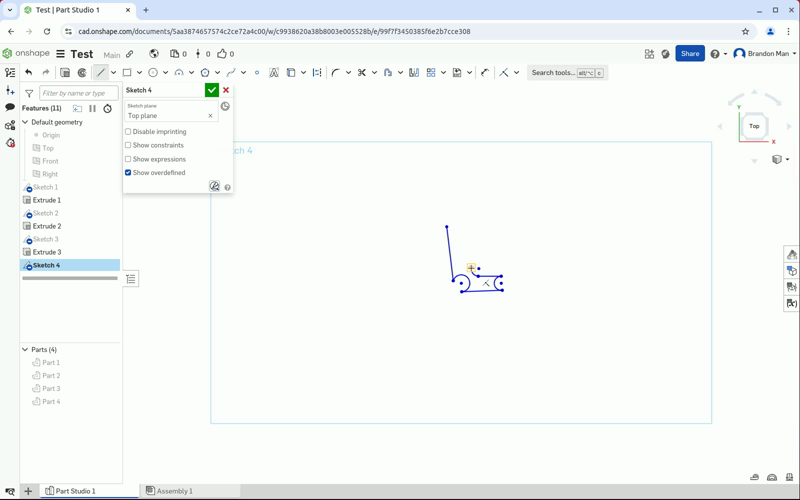
click(471, 267)
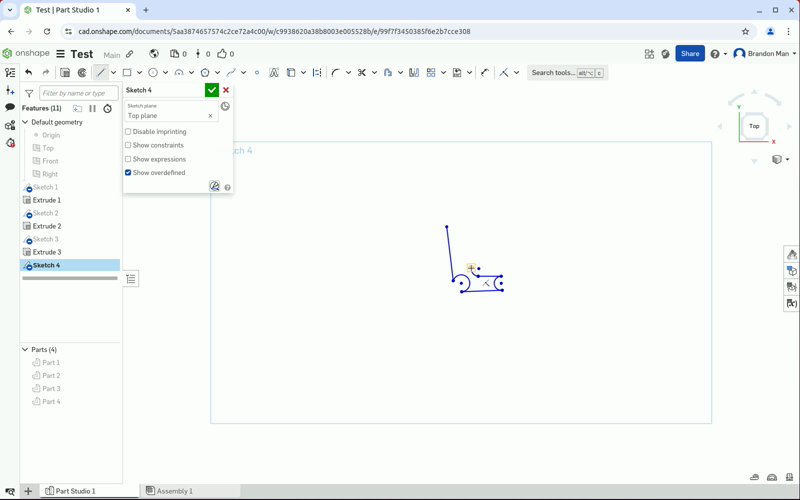
key_down(shift)
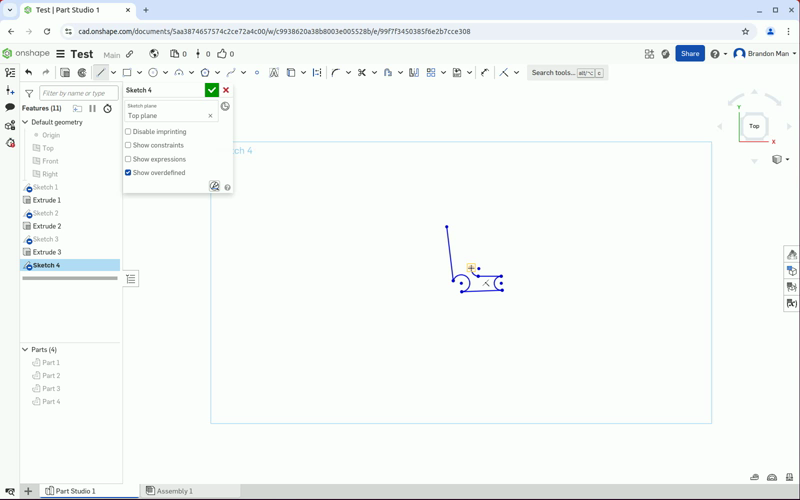
mouse_move(501, 267)
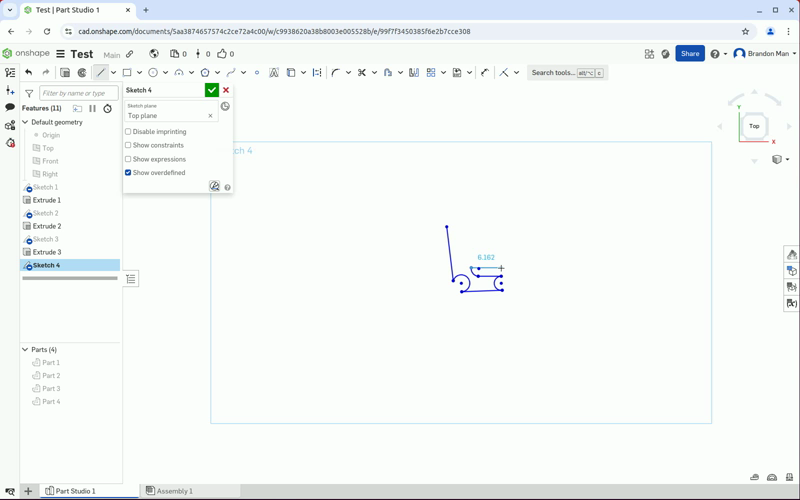
mouse_move(474, 230)
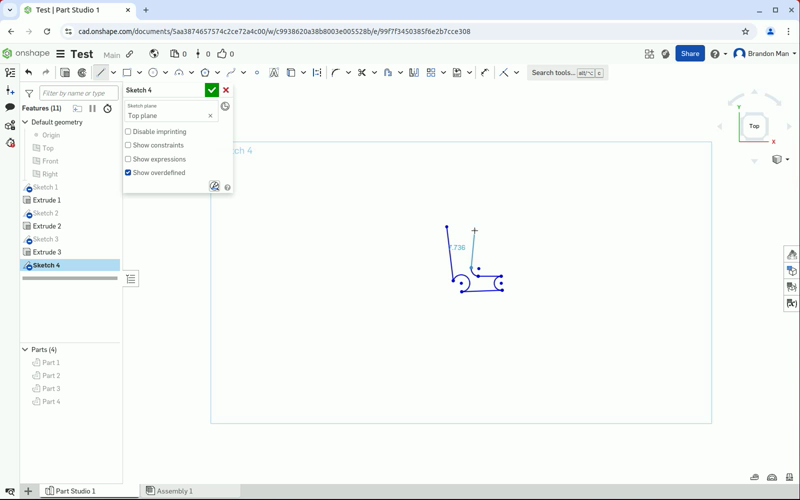
click(474, 230)
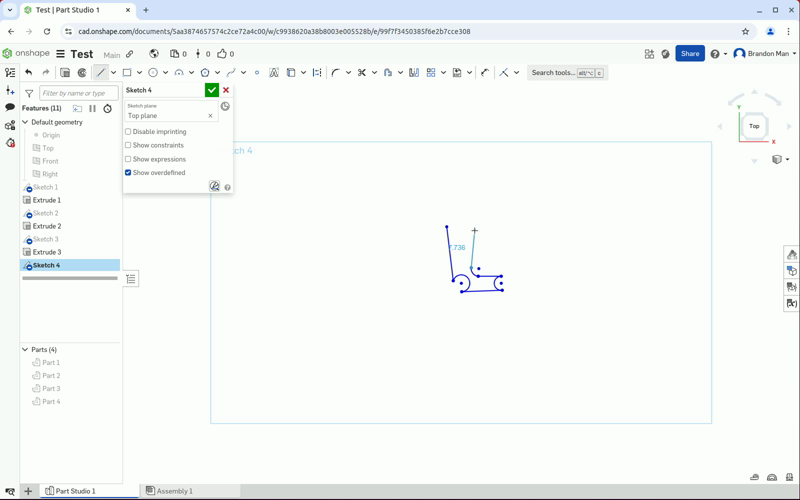
key_up(shift)
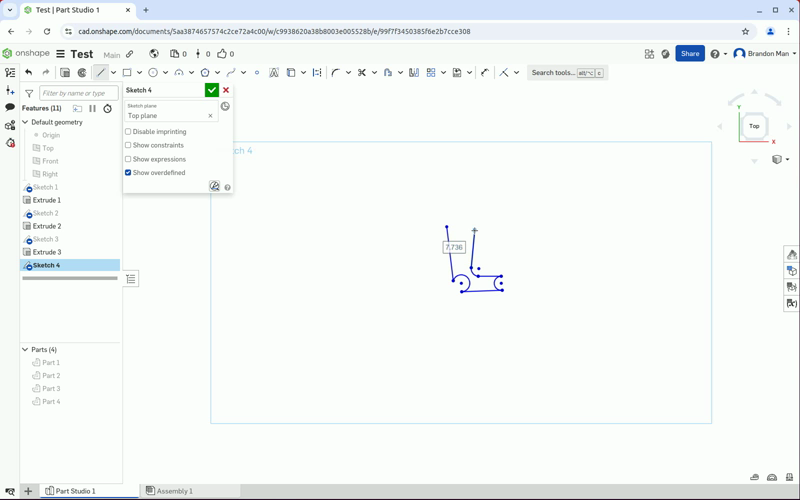
key(esc)
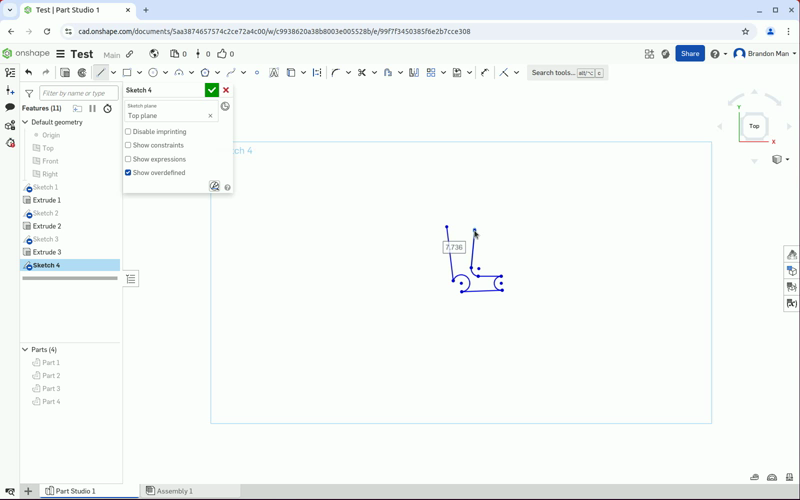
key(a)
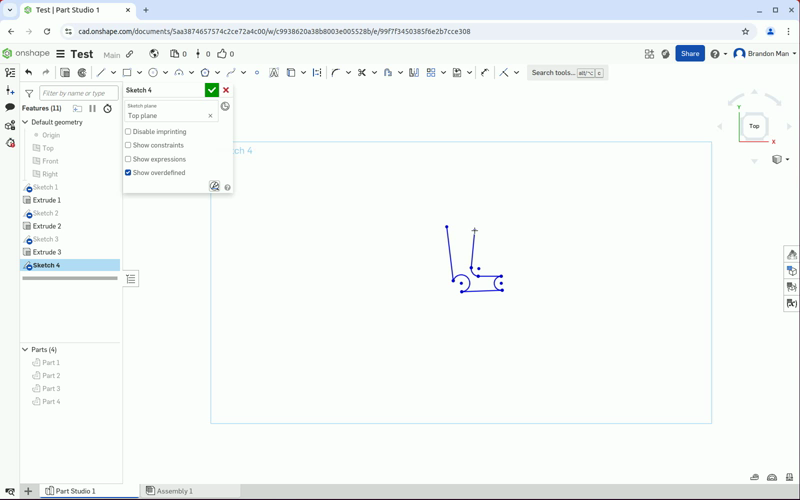
mouse_move(474, 230)
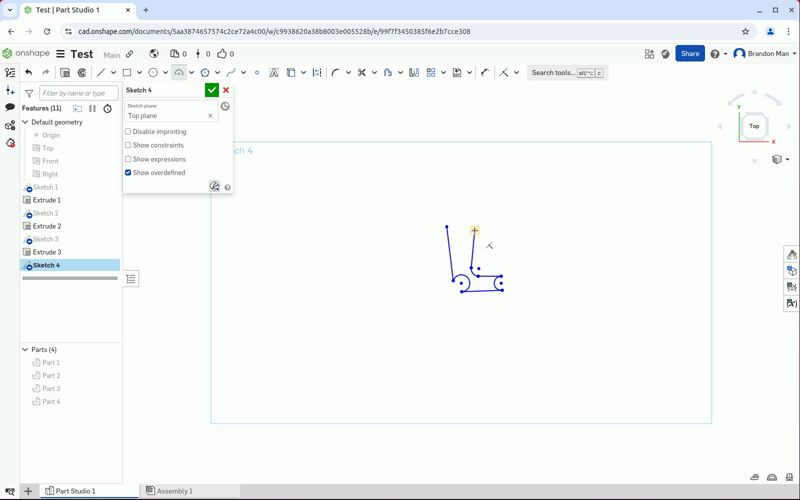
click(474, 230)
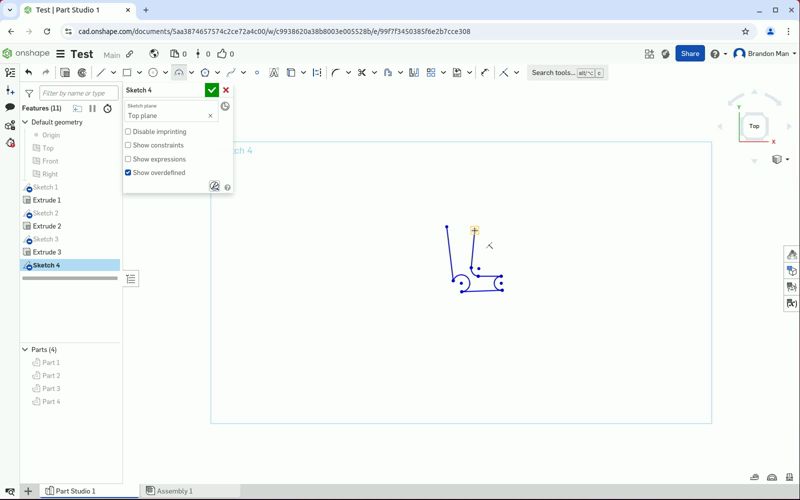
mouse_move(446, 226)
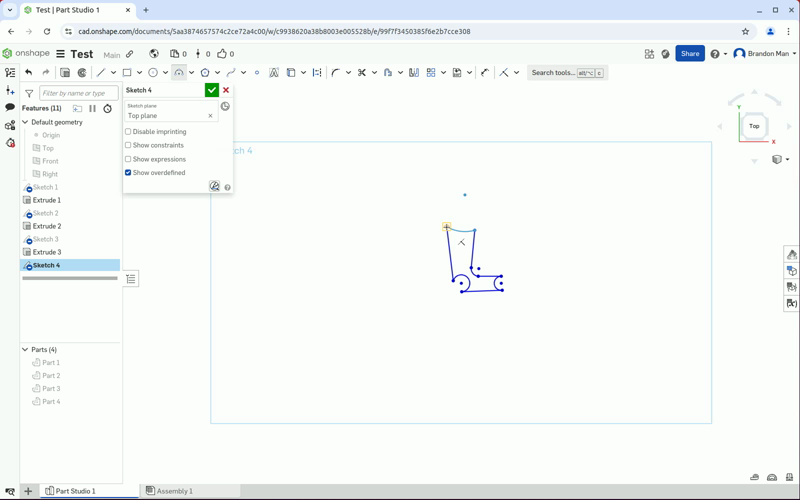
click(446, 226)
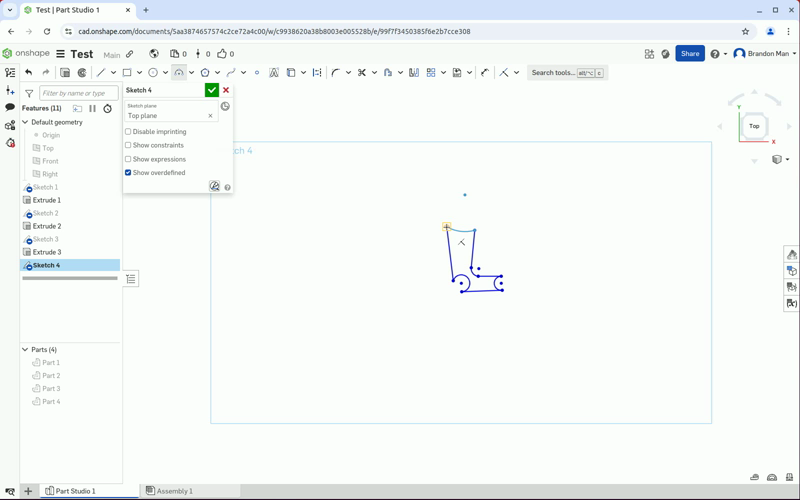
key_down(shift)
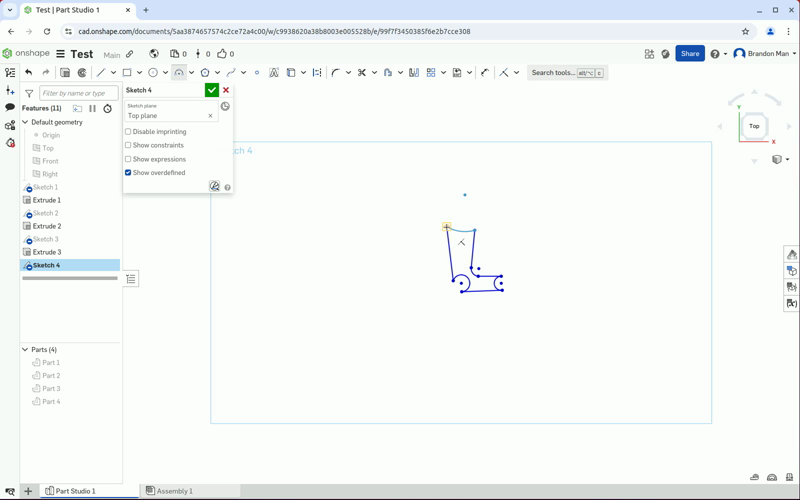
mouse_move(459, 239)
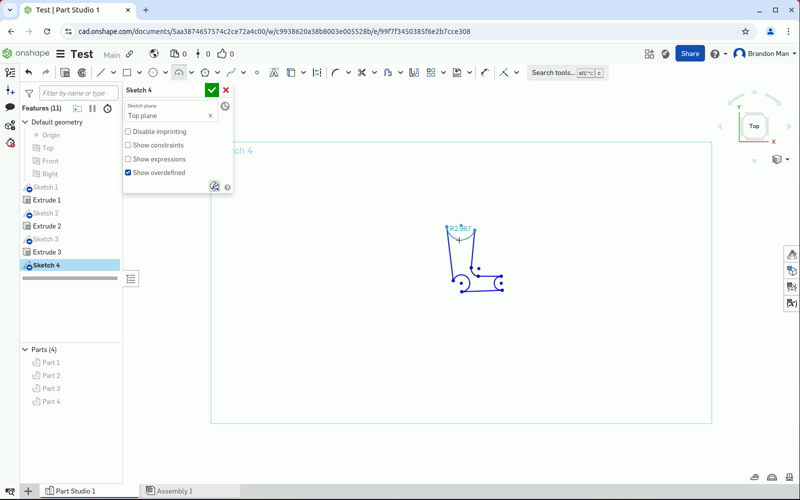
click(459, 239)
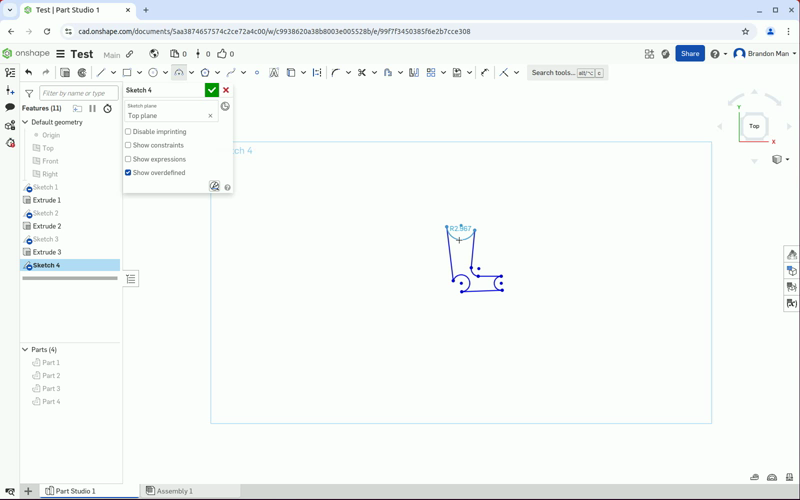
key_up(shift)
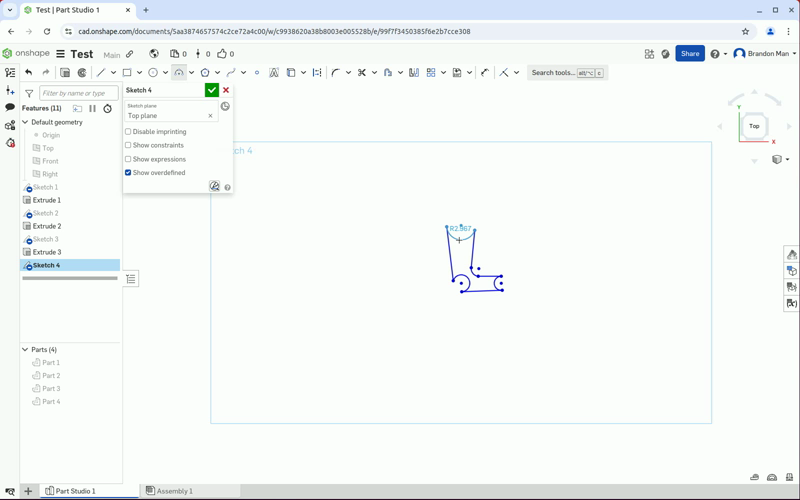
key(esc)
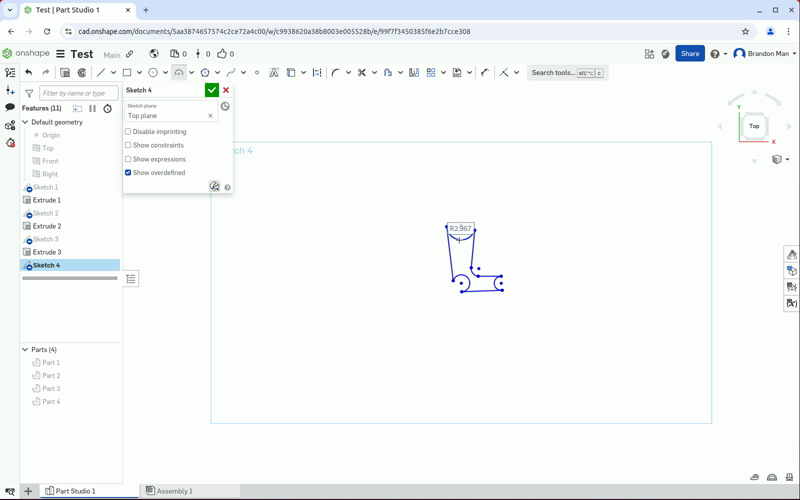
mouse_move(470, 283)
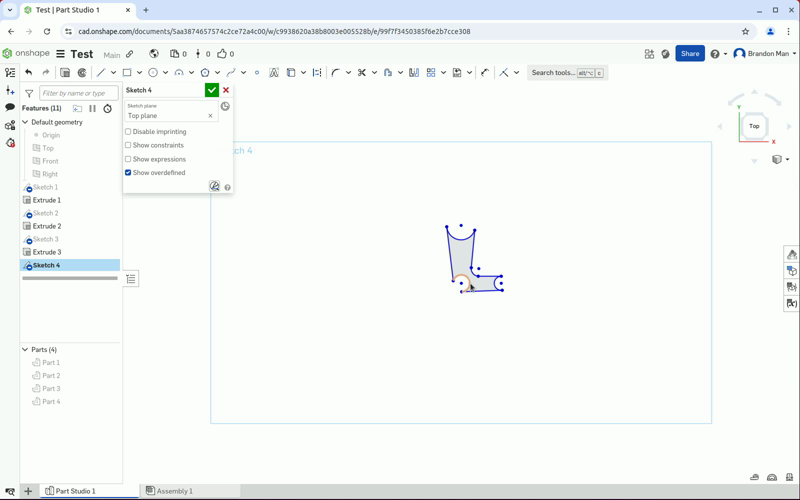
scroll(6)
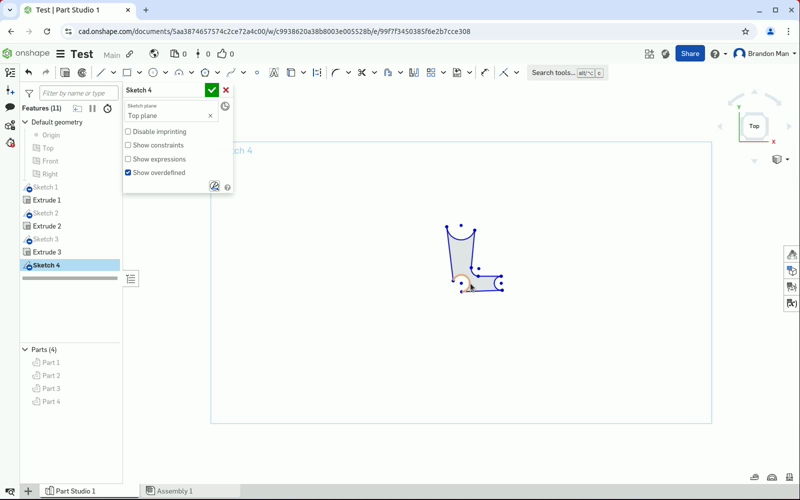
scroll(6)
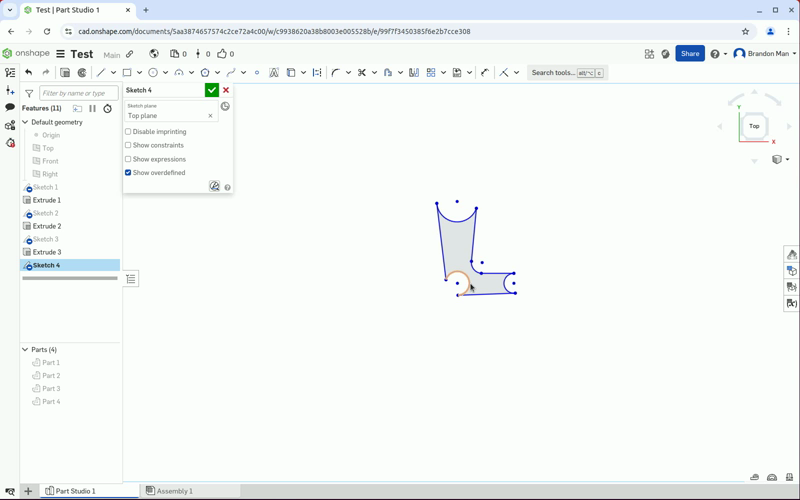
scroll(6)
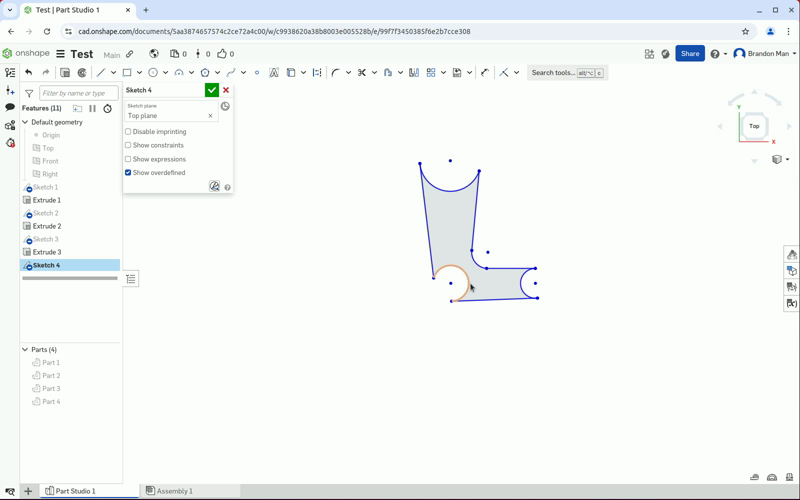
scroll(6)
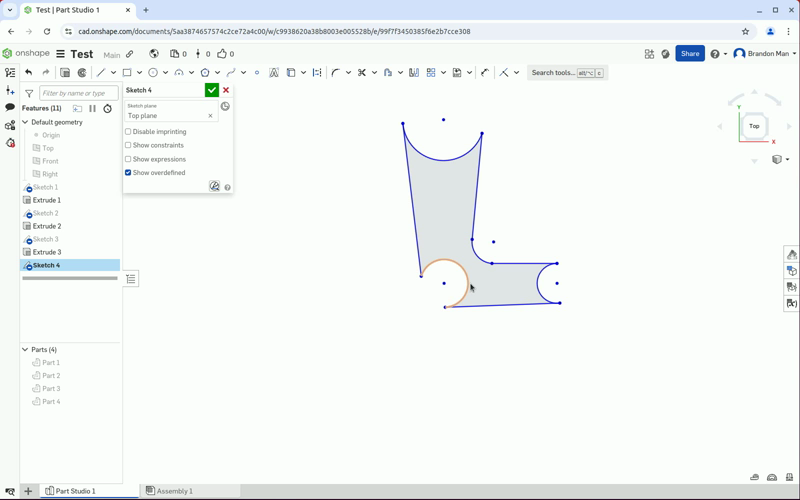
scroll(6)
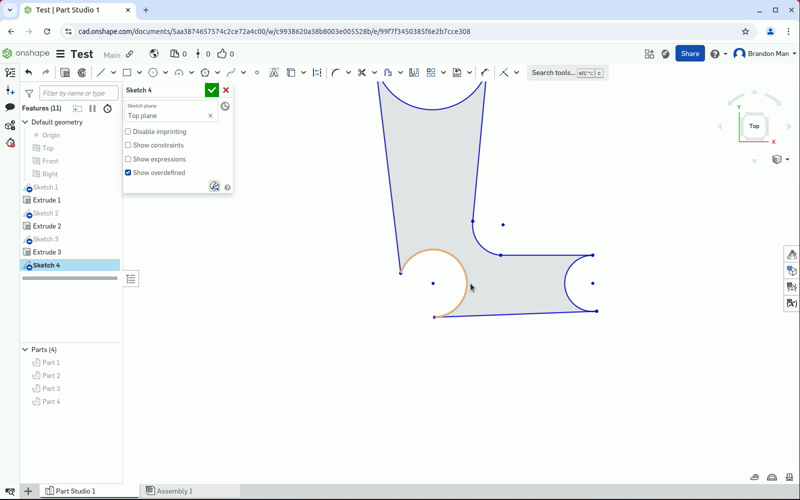
scroll(6)
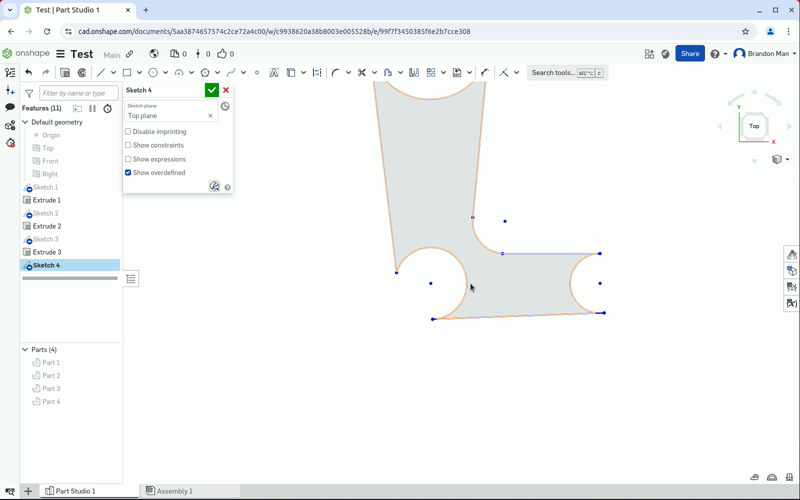
scroll(6)
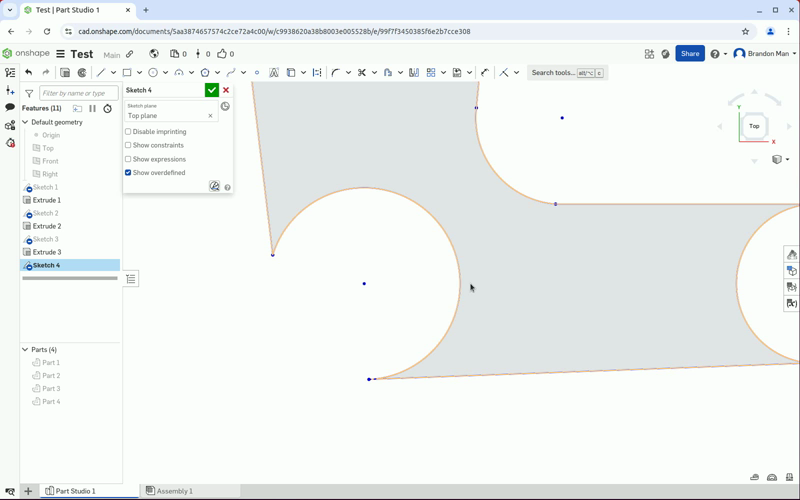
click(470, 283)
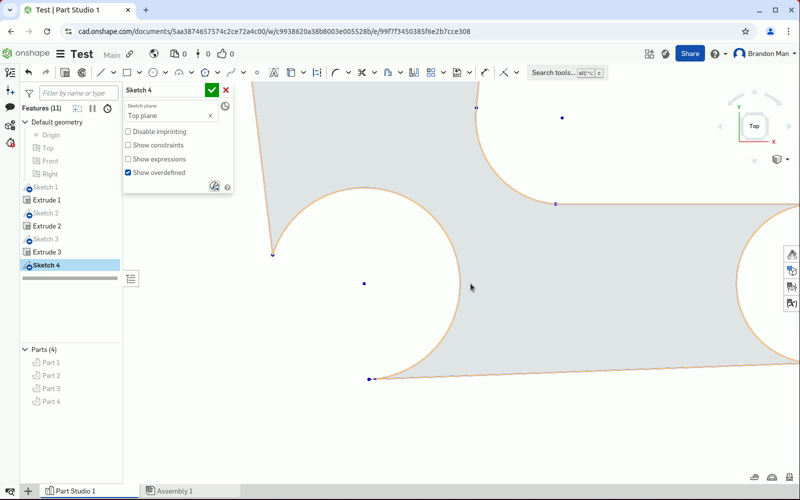
scroll(-6)
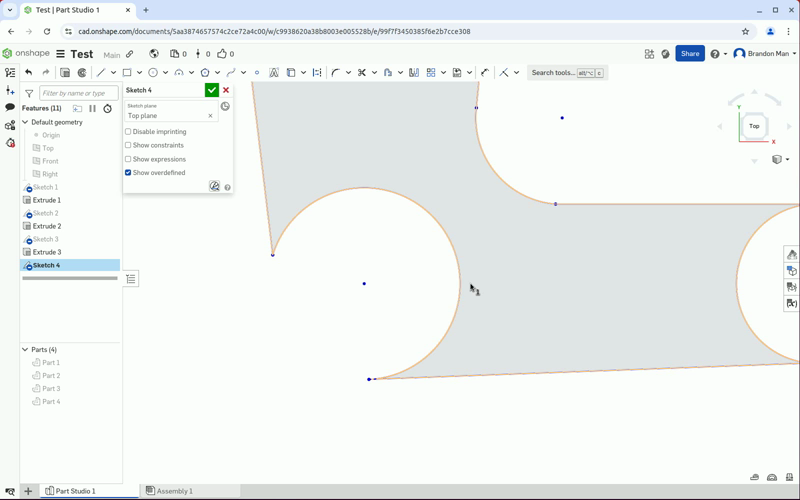
scroll(-6)
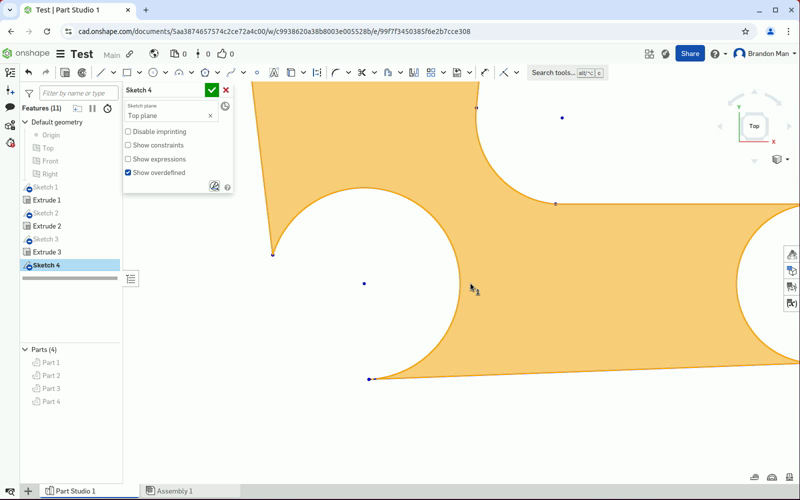
scroll(-6)
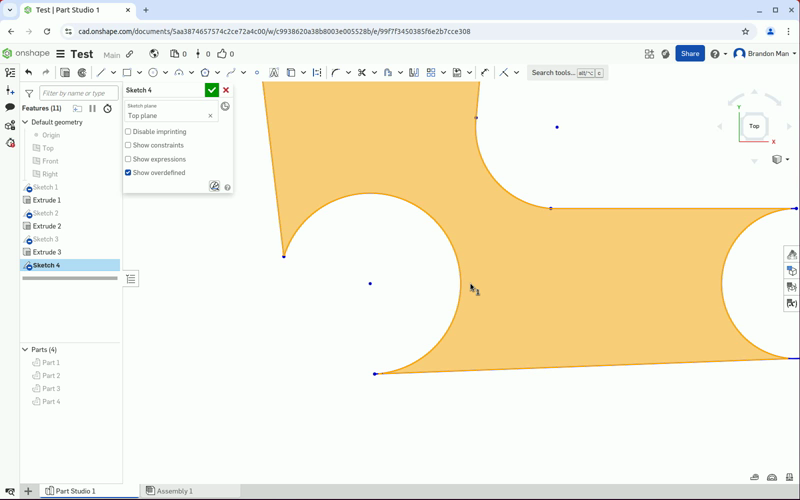
scroll(-6)
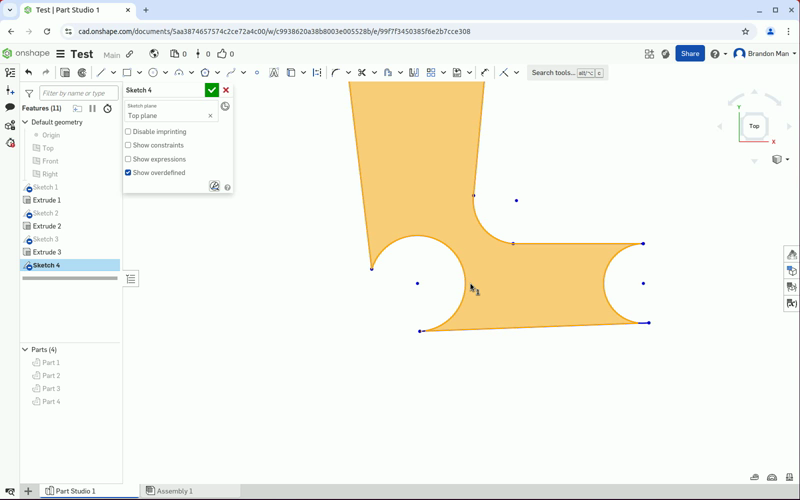
scroll(-6)
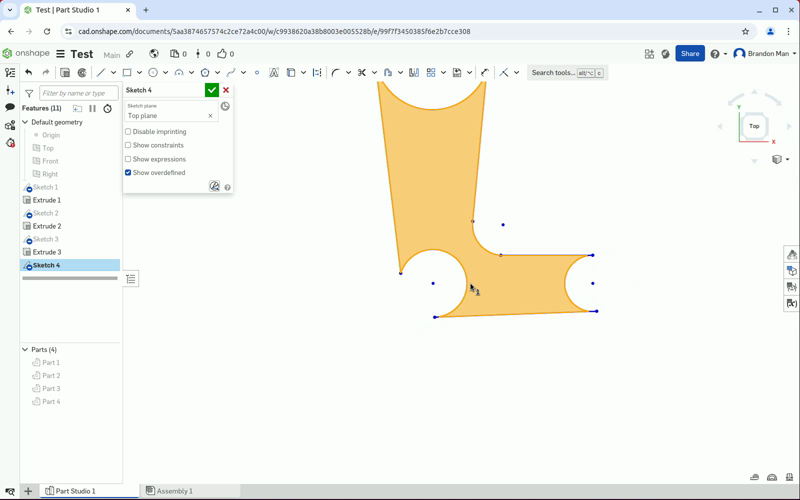
scroll(-6)
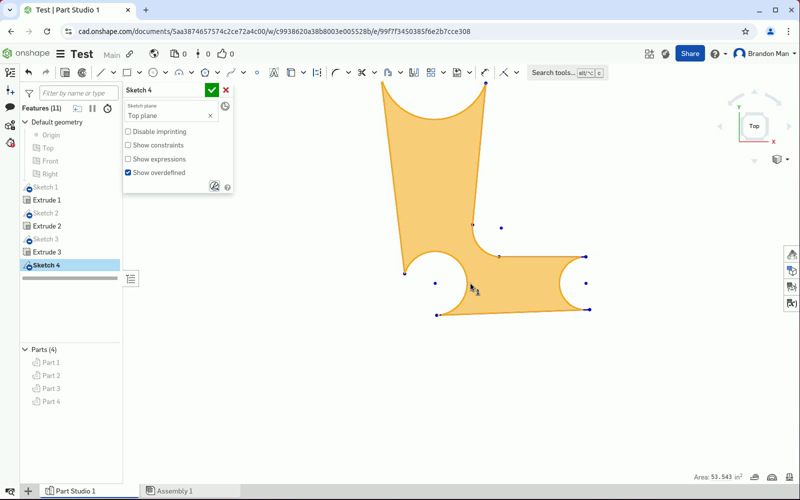
scroll(-6)
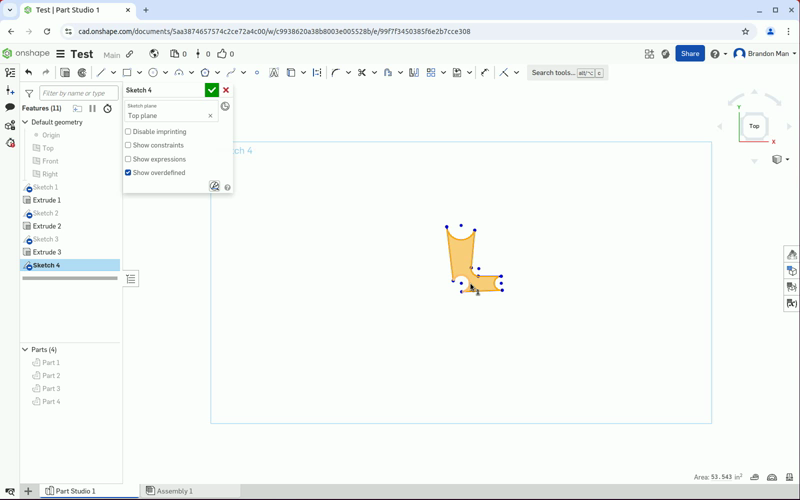
mouse_move(73, 352)
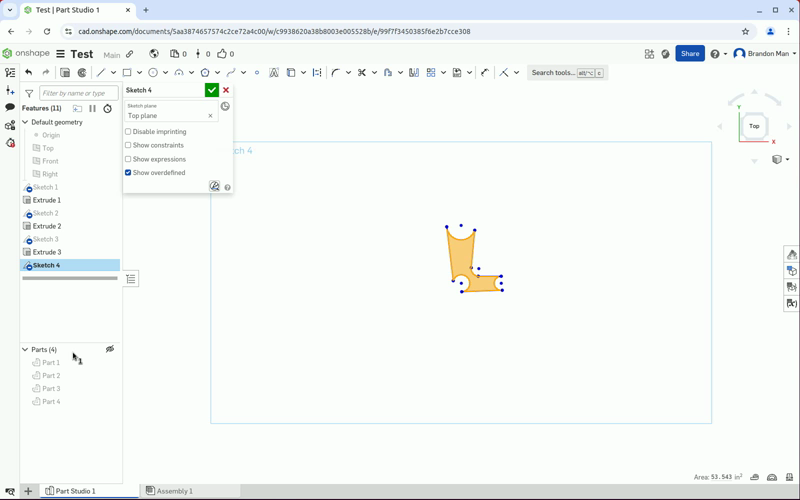
key(shift+y)
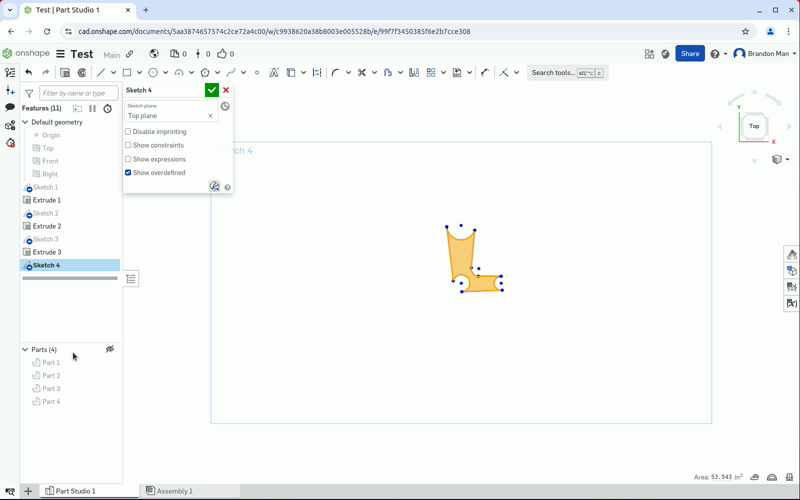
key(shift+e)
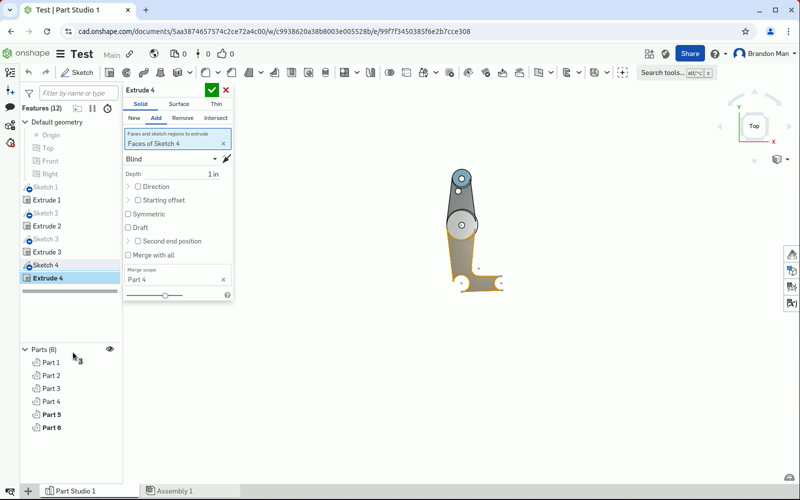
mouse_move(143, 106)
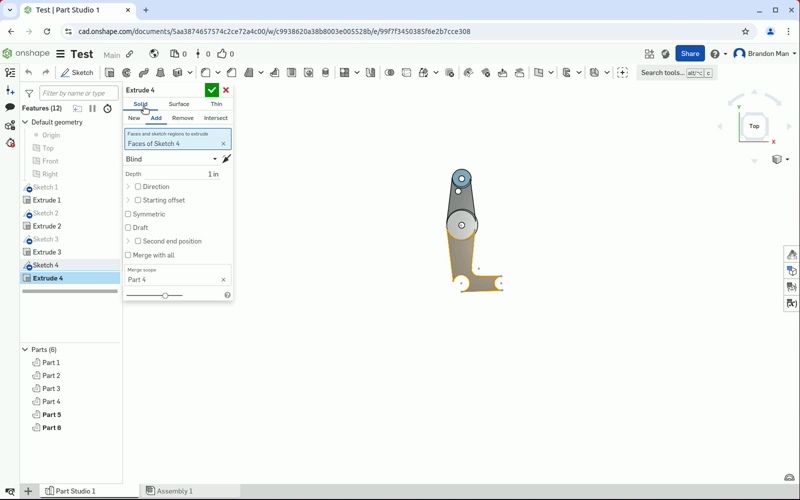
click(143, 106)
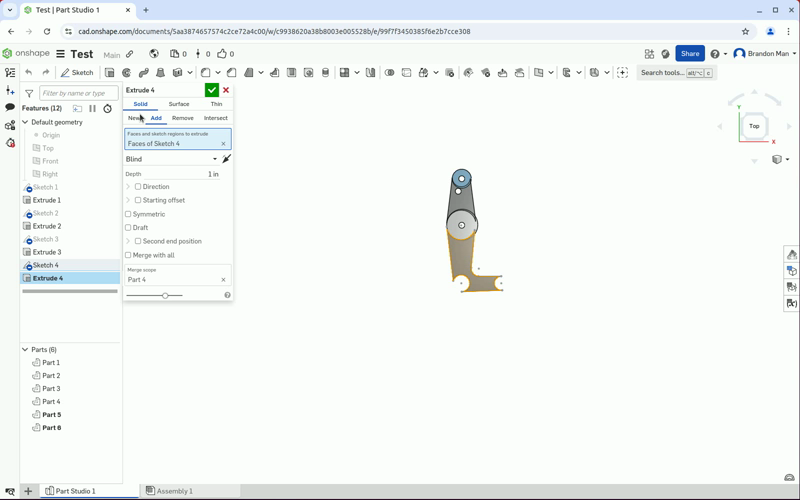
mouse_move(137, 120)
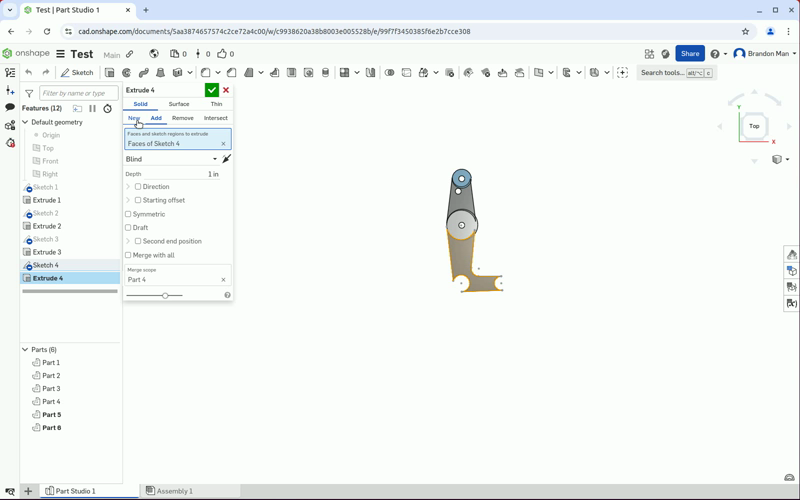
click(137, 120)
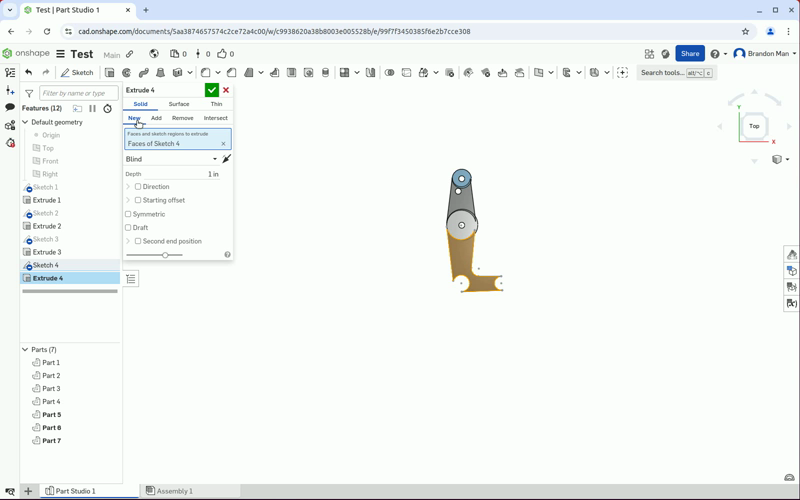
key(tab, 4)
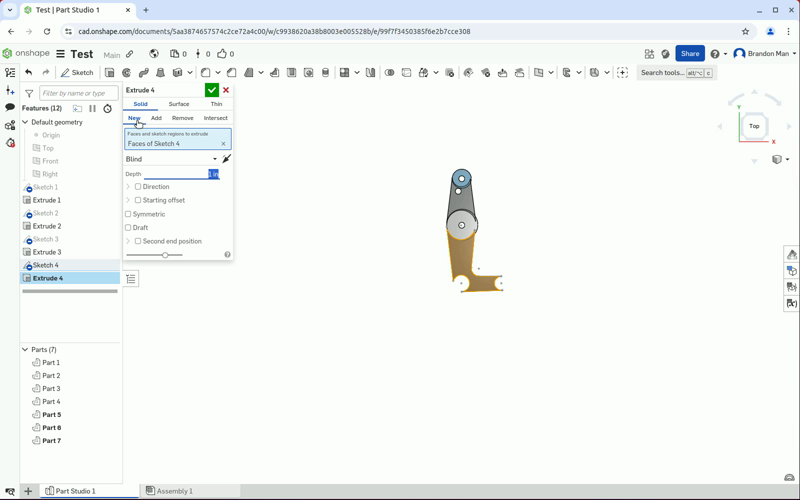
text(0.481)
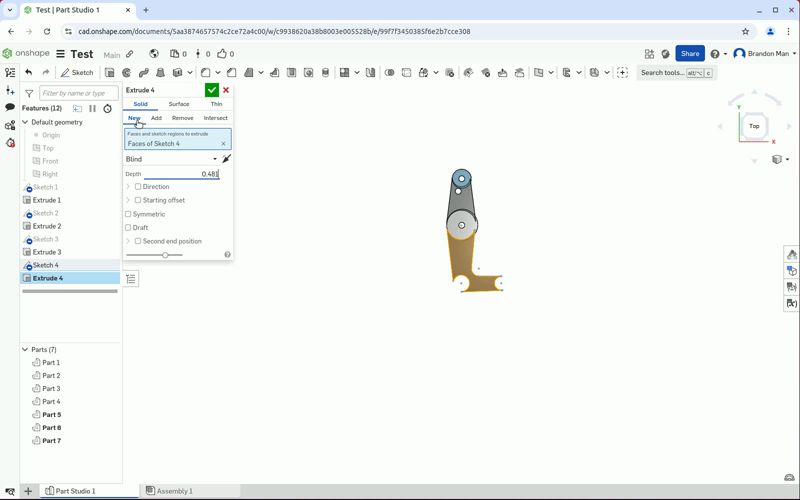
key(enter)
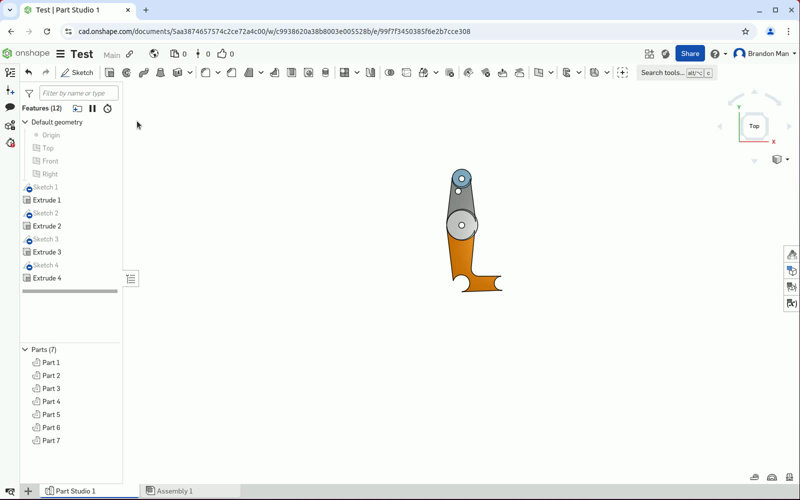
key(shift+h)
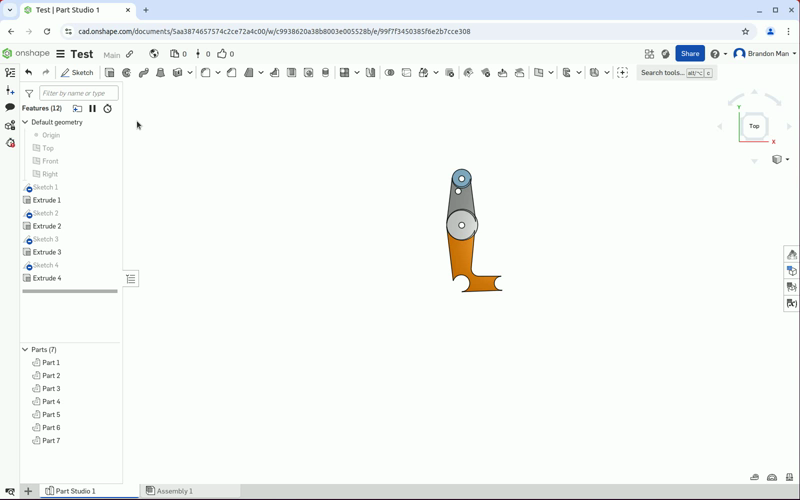
key(shift+h)
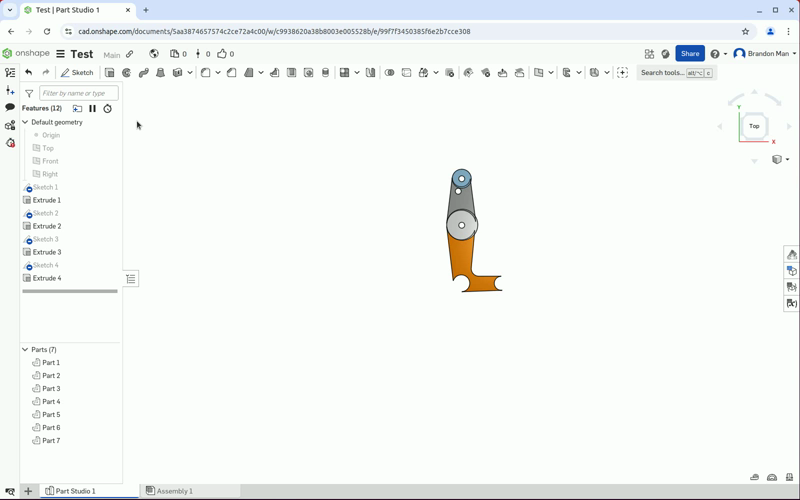
mouse_move(73, 189)
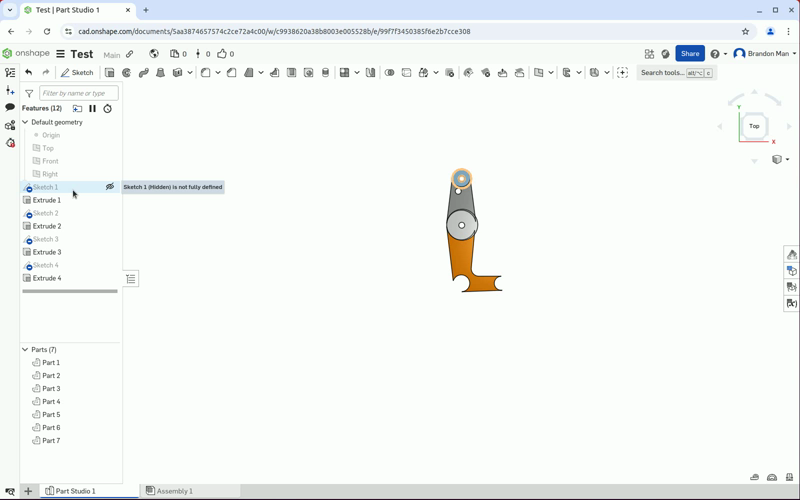
click(73, 189)
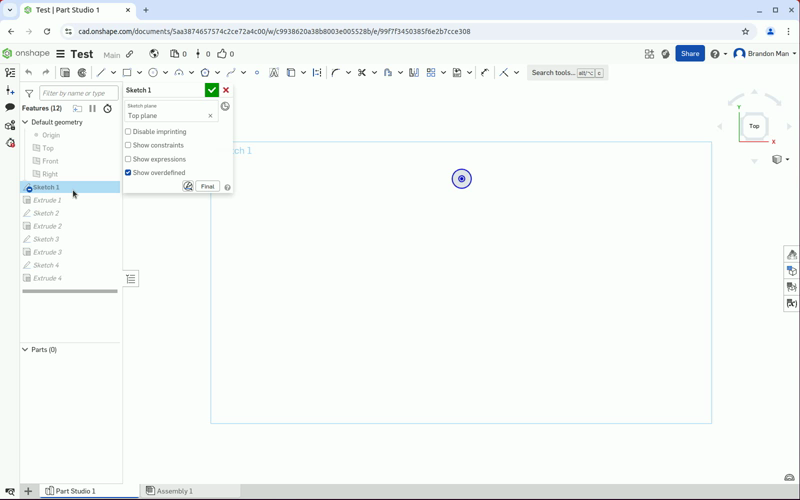
mouse_move(229, 92)
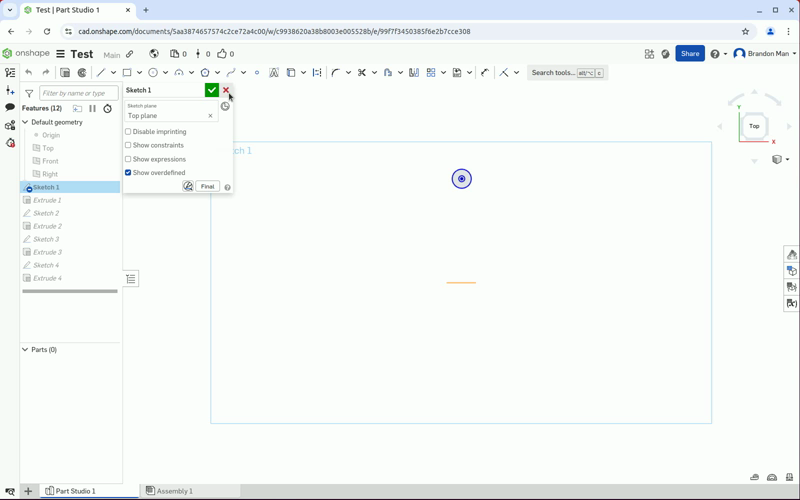
click(229, 92)
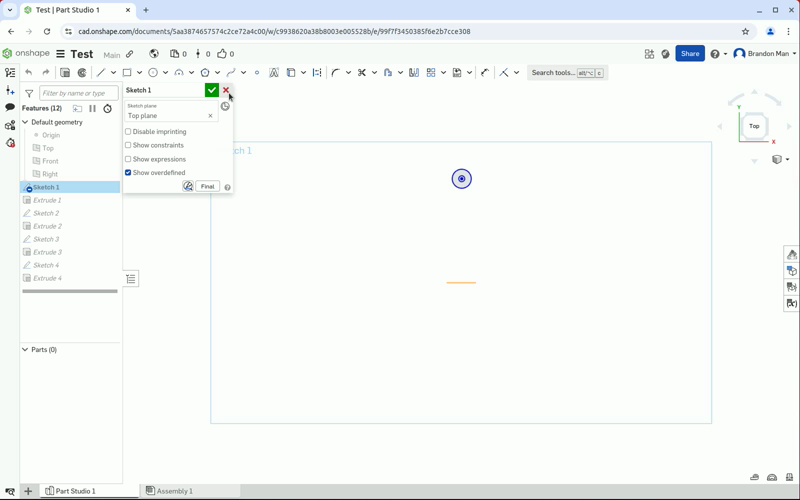
key(shift+s)
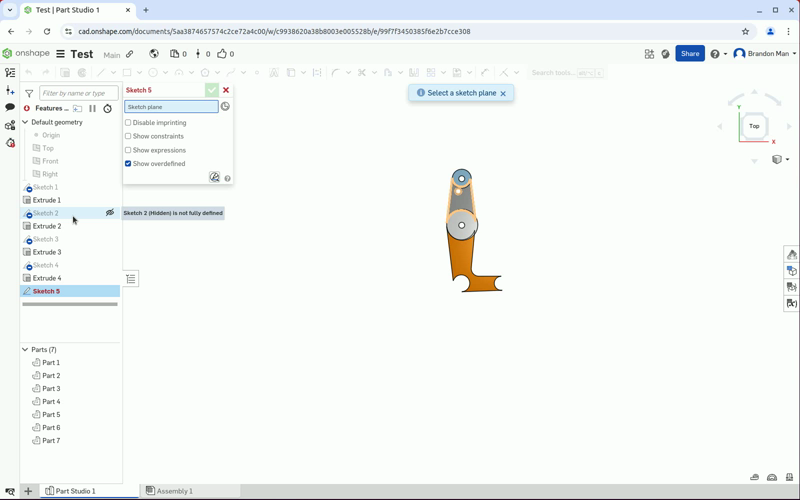
scroll(3)
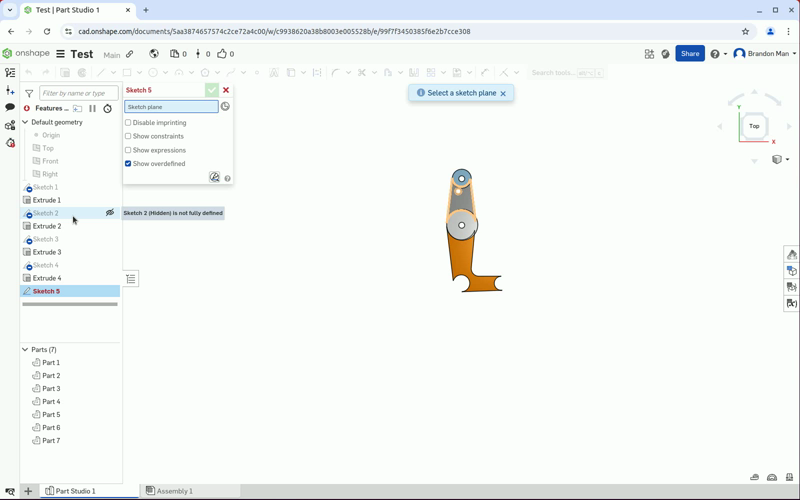
mouse_move(73, 150)
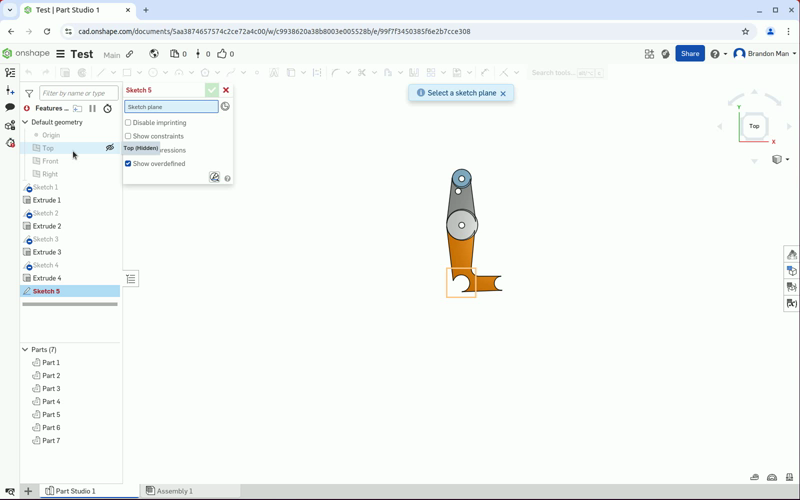
click(73, 150)
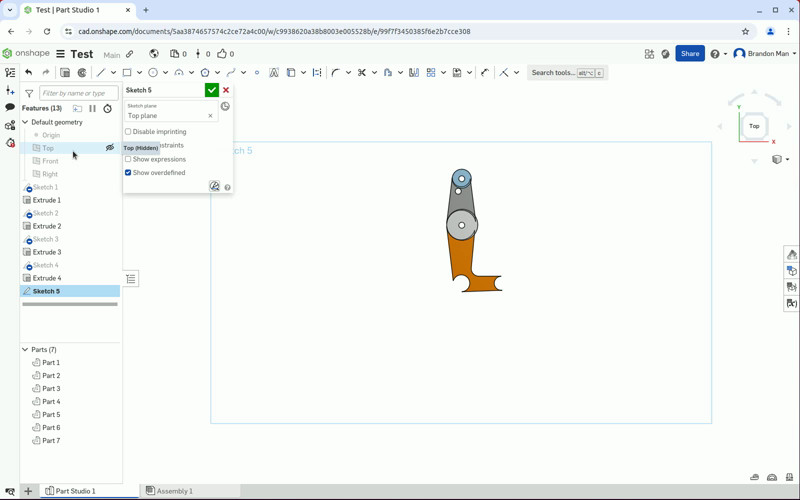
mouse_move(73, 352)
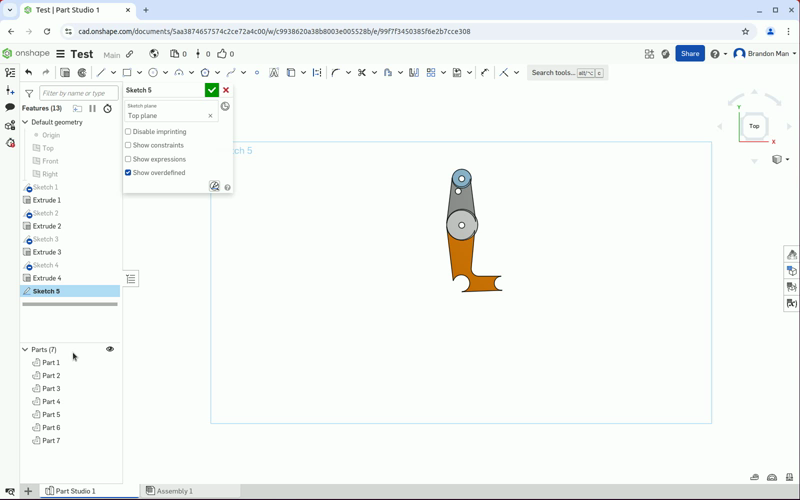
key(y)
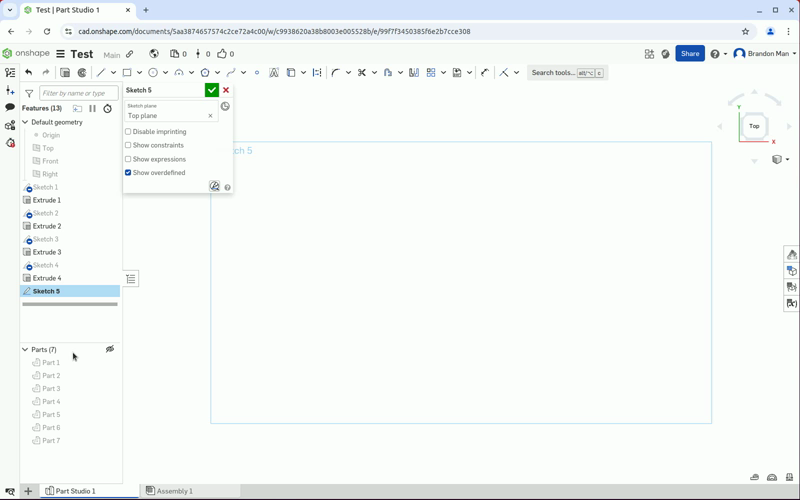
key(l)
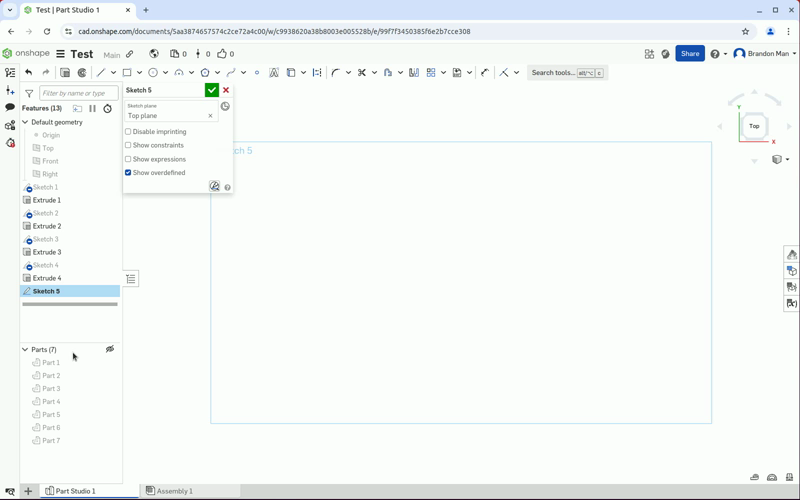
key_down(shift)
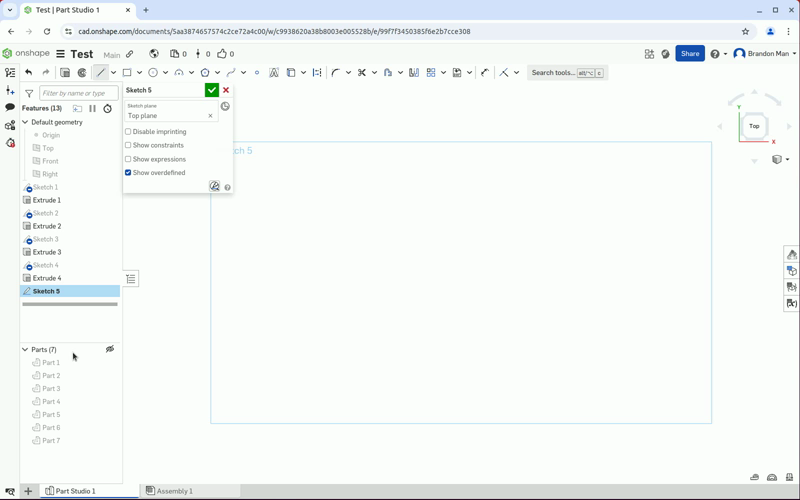
mouse_move(460, 291)
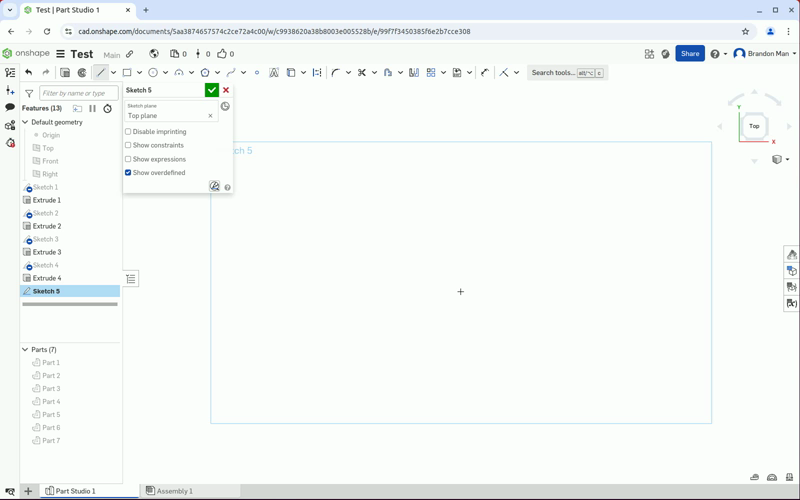
click(460, 291)
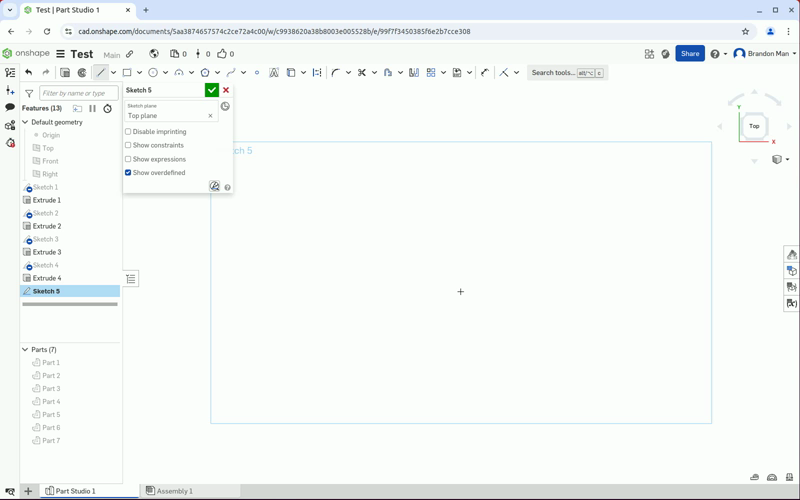
key_up(shift)
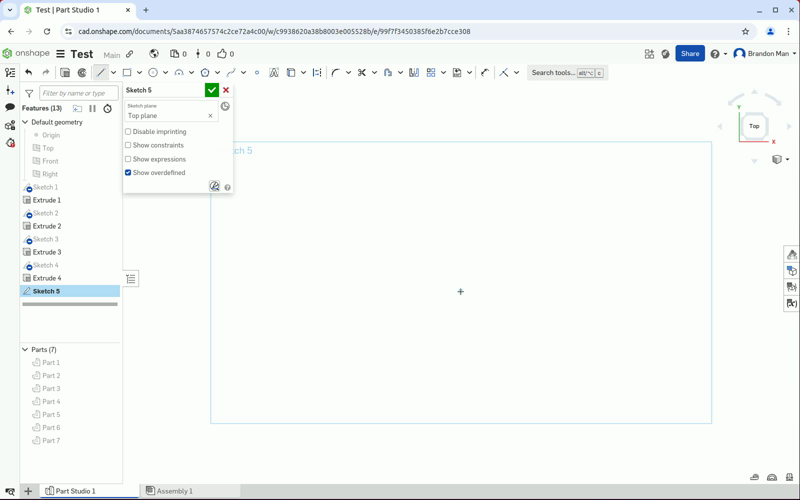
key_down(shift)
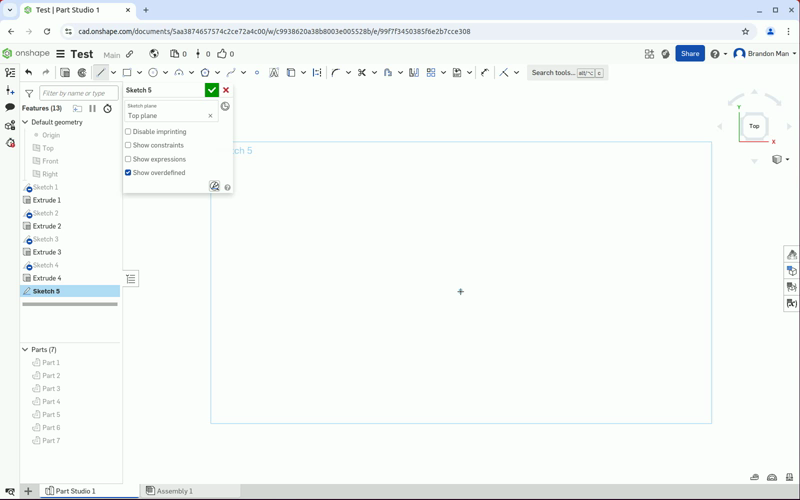
mouse_move(490, 291)
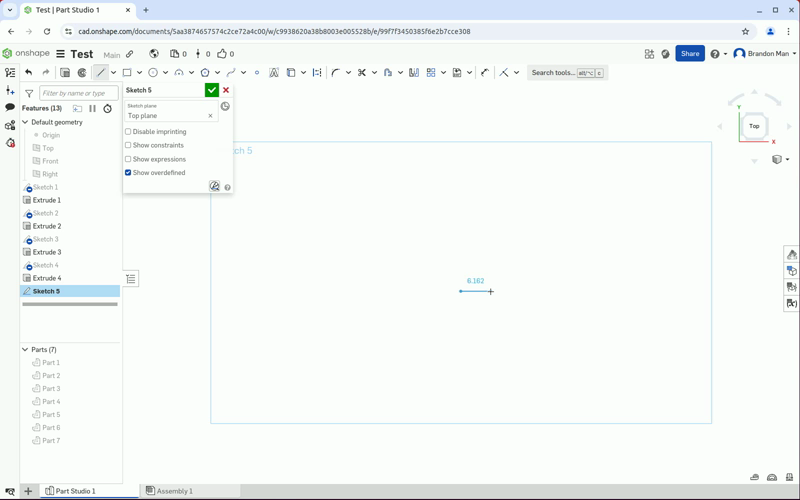
mouse_move(461, 291)
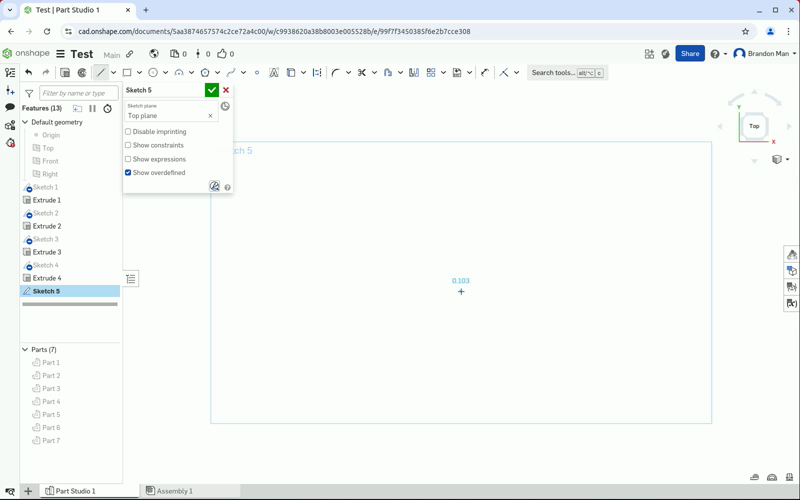
scroll(6)
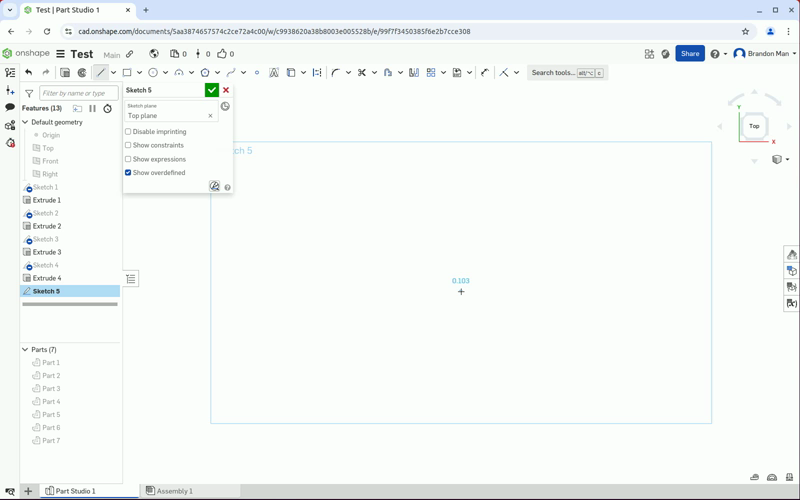
scroll(6)
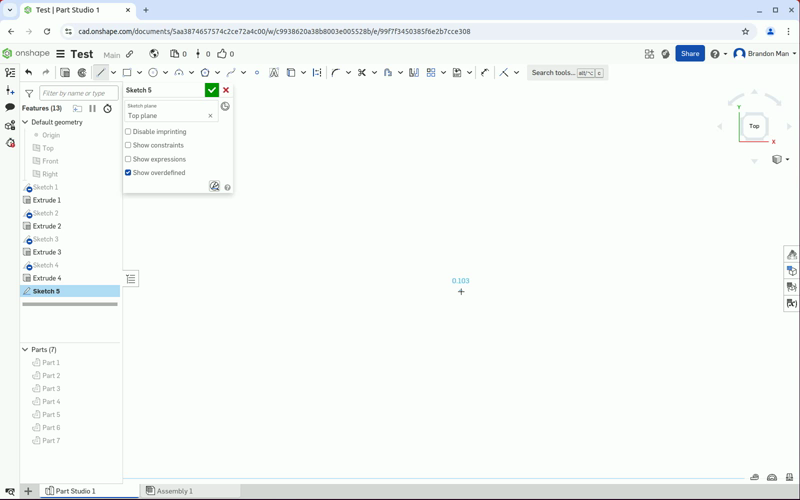
scroll(6)
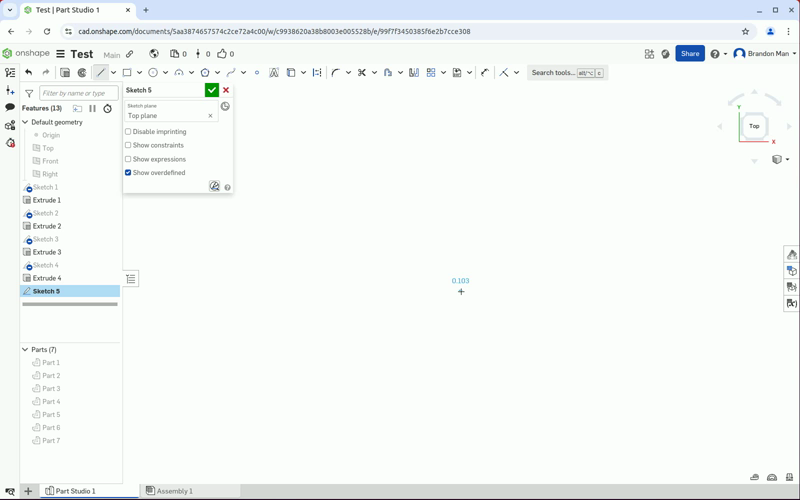
scroll(6)
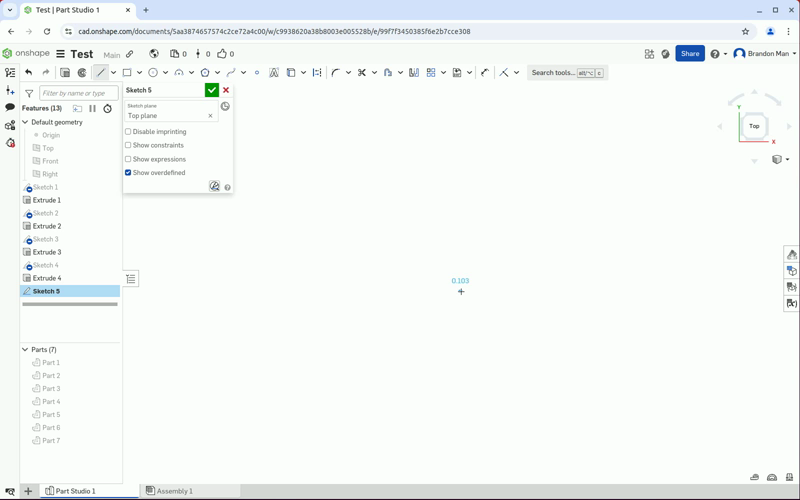
scroll(6)
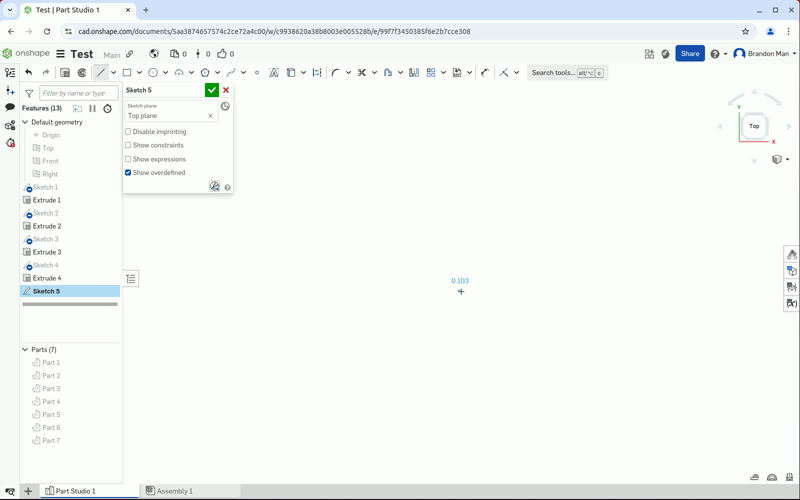
scroll(6)
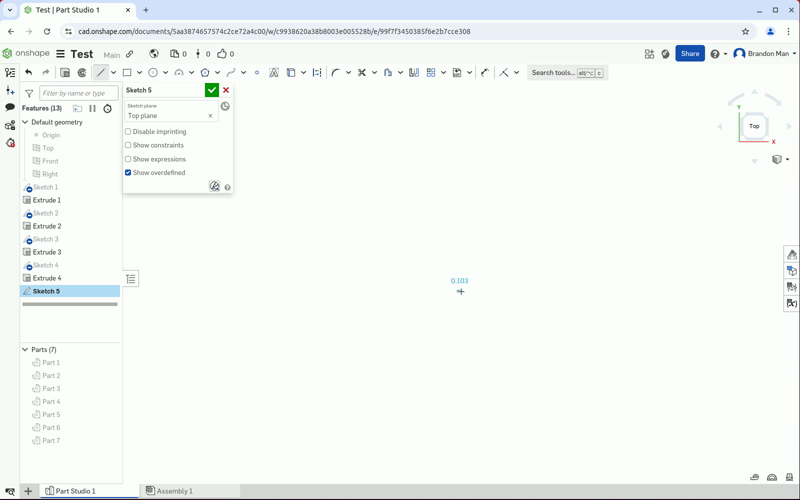
scroll(6)
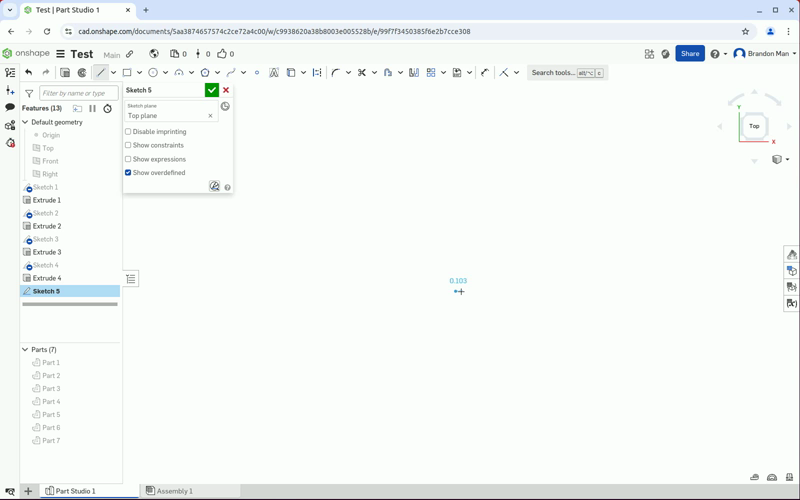
click(461, 291)
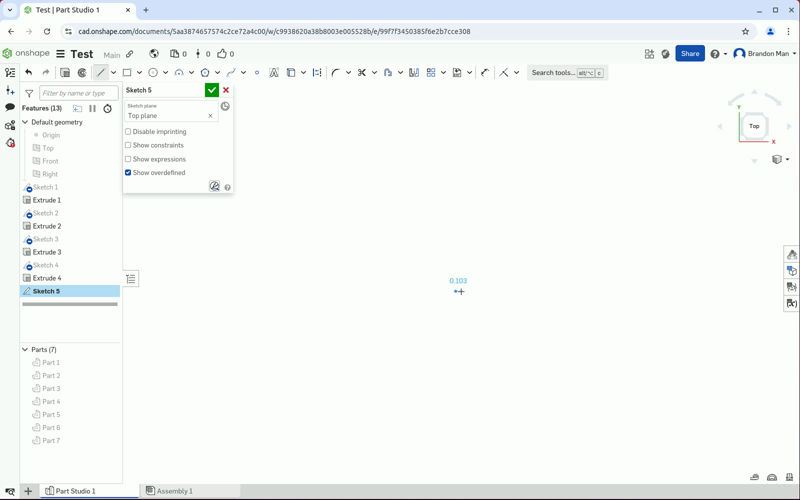
scroll(-6)
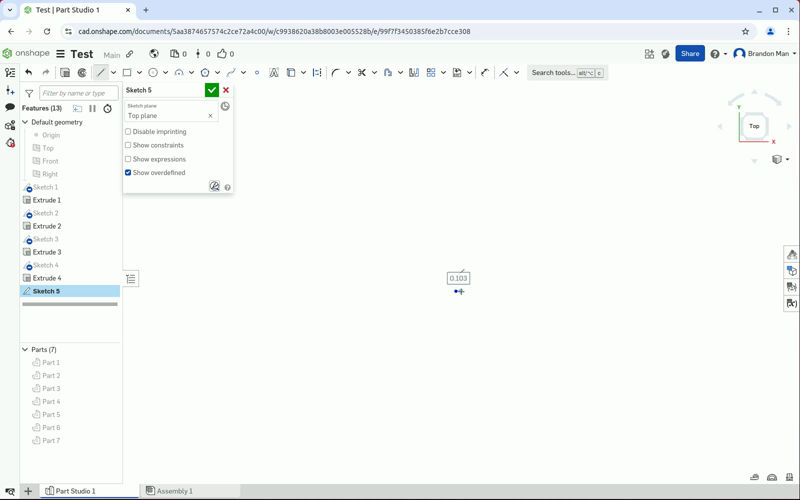
scroll(-6)
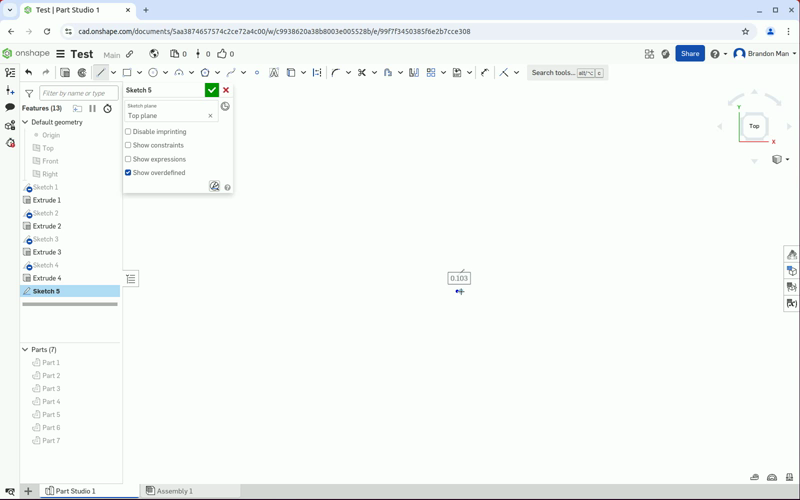
scroll(-6)
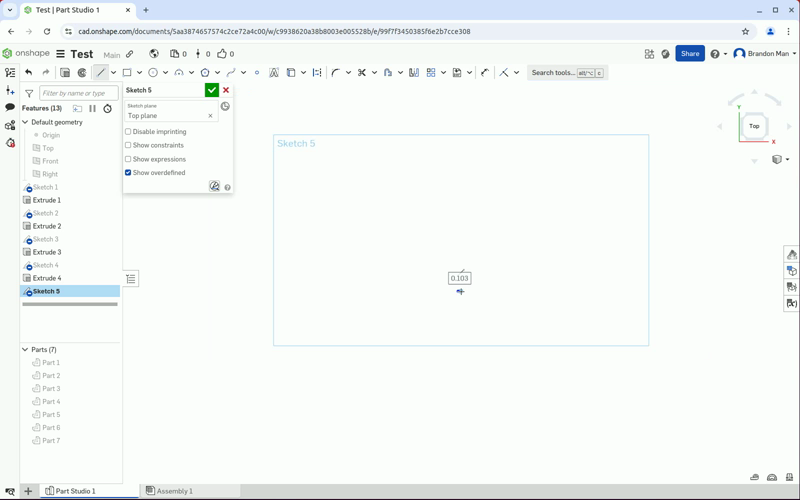
scroll(-6)
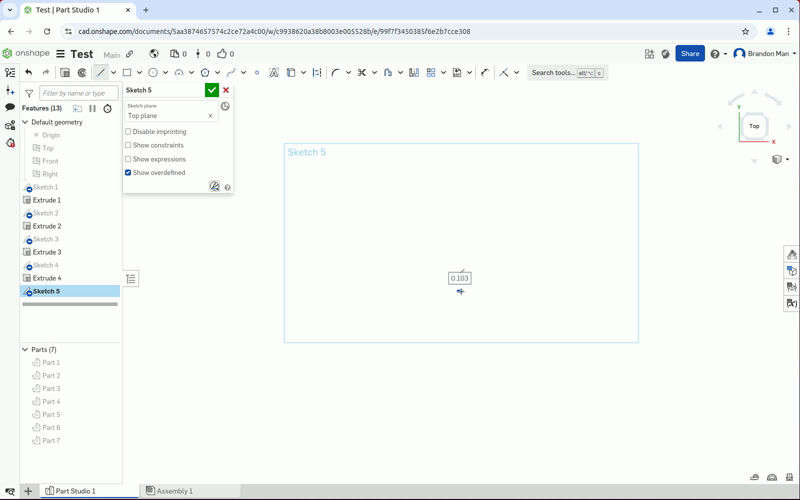
scroll(-6)
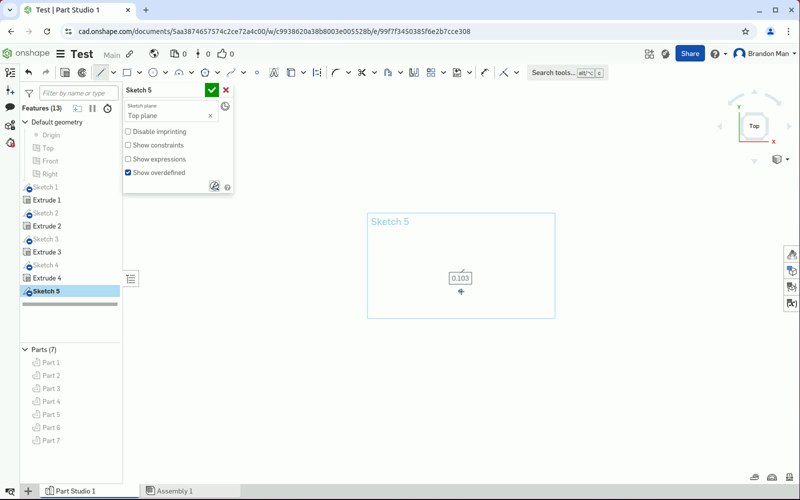
scroll(-6)
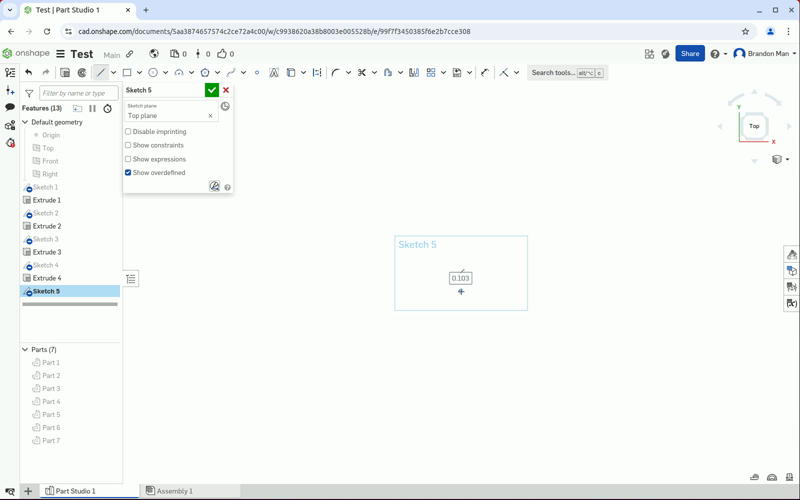
scroll(-6)
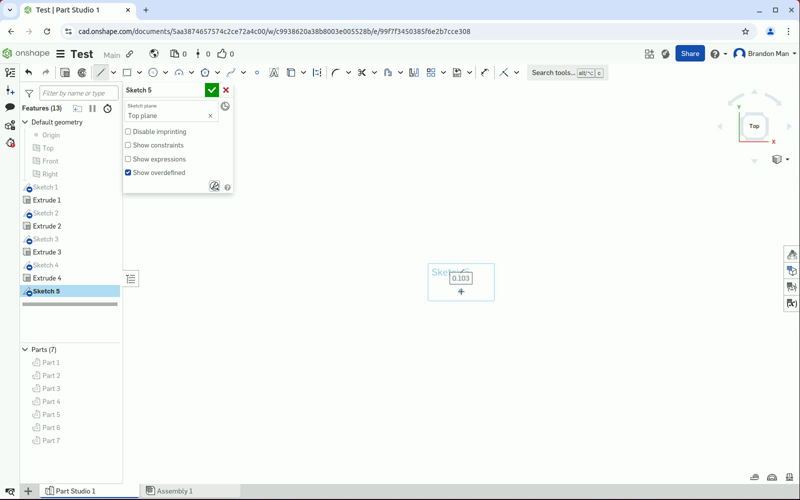
key_up(shift)
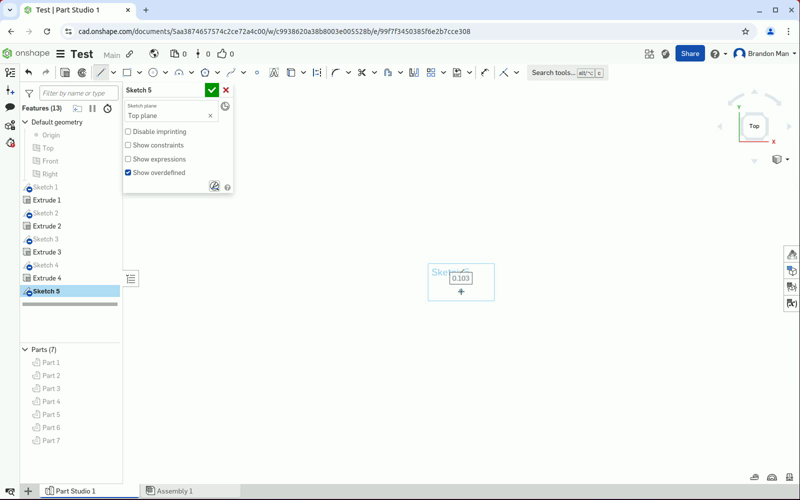
key(esc)
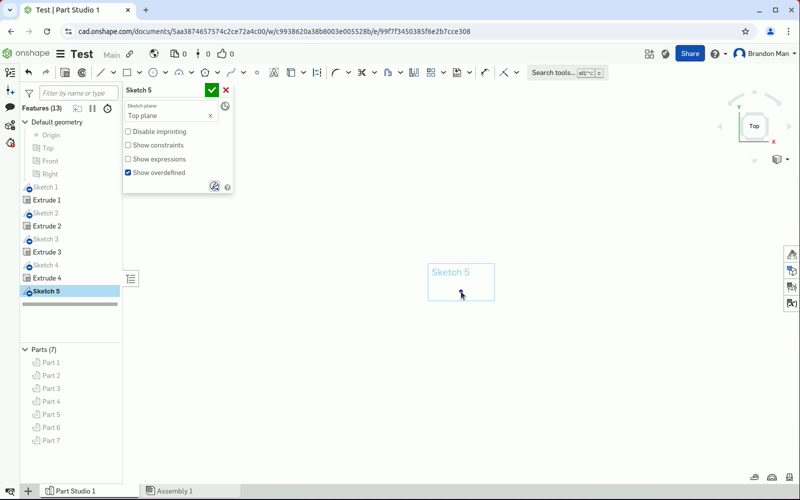
key(a)
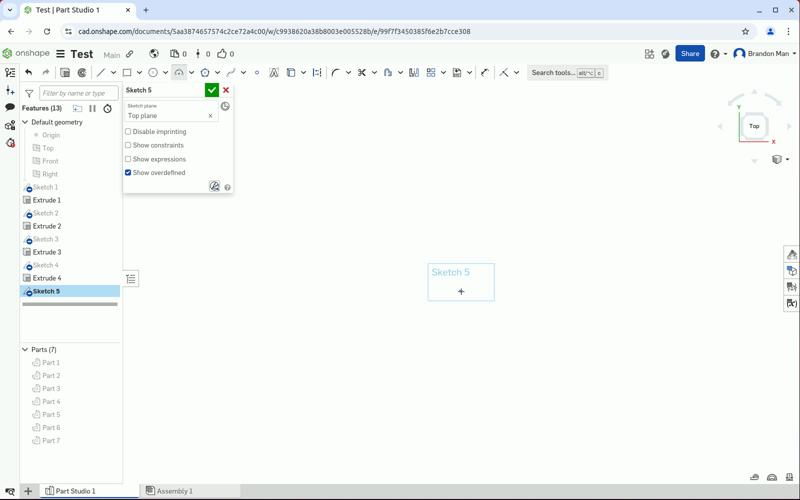
mouse_move(461, 291)
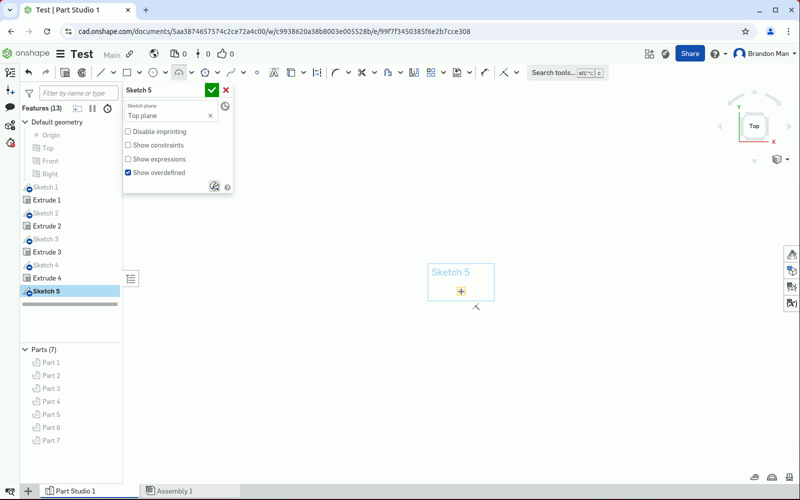
scroll(6)
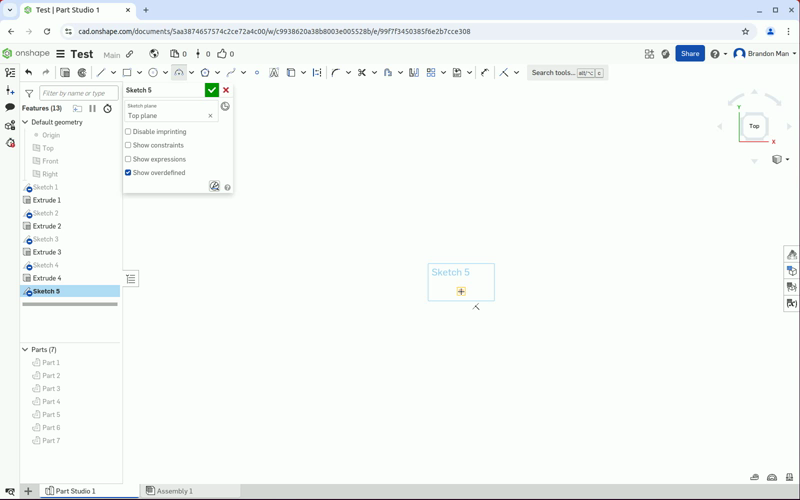
scroll(6)
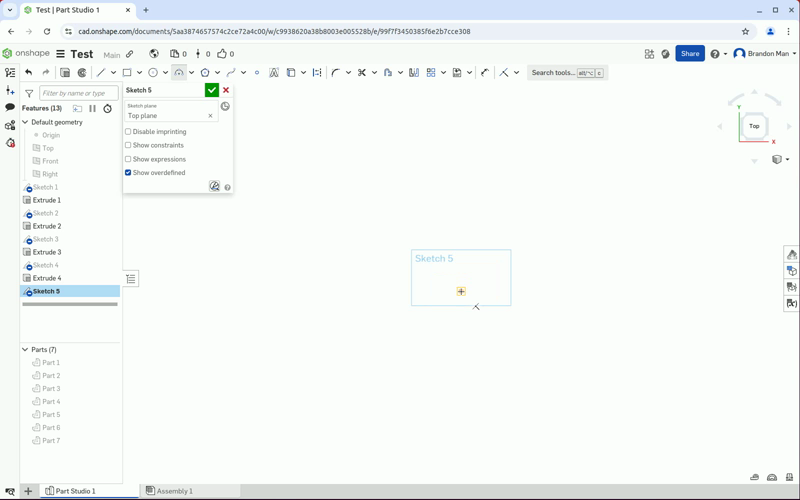
scroll(6)
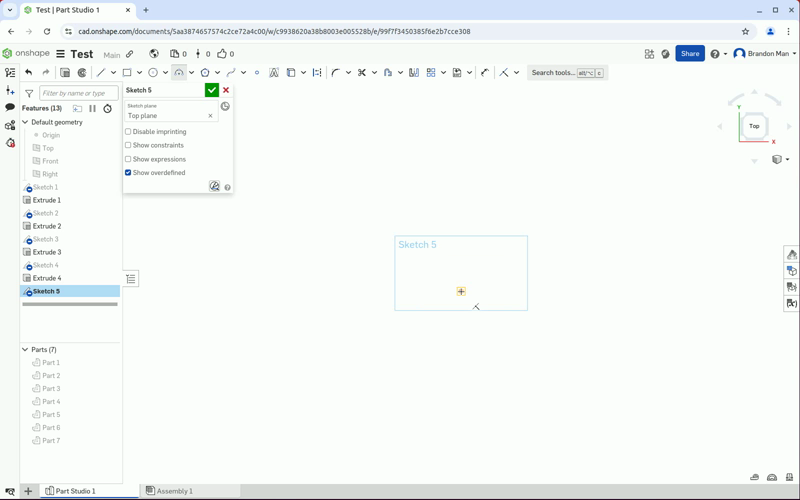
scroll(6)
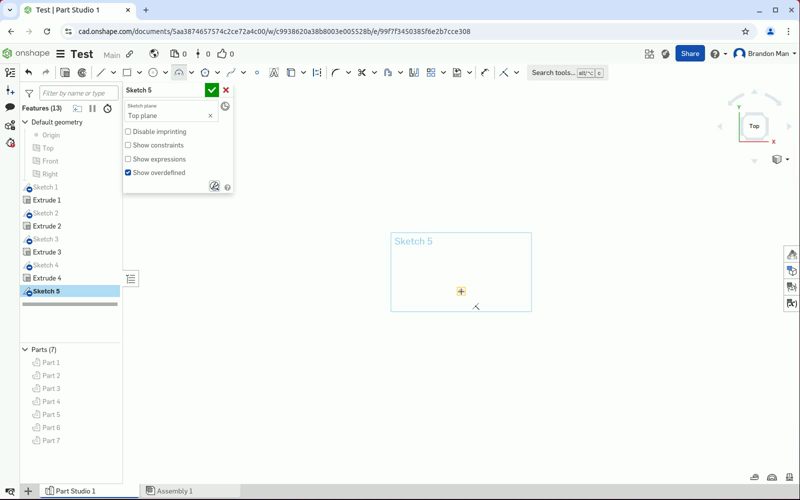
scroll(6)
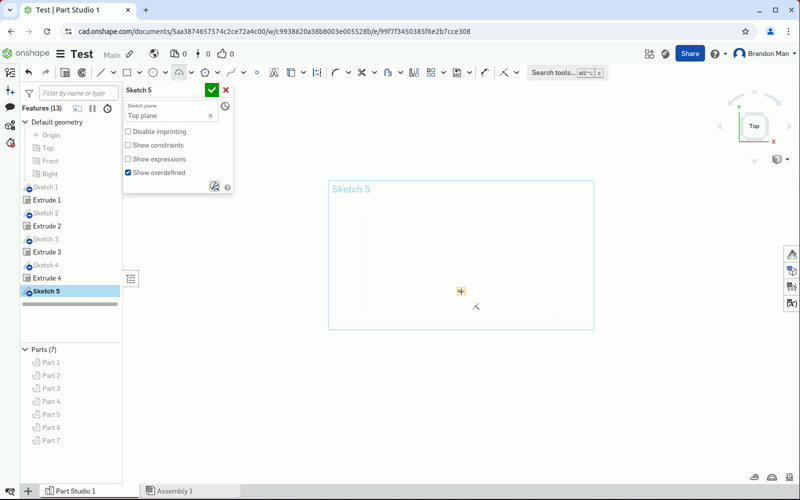
scroll(6)
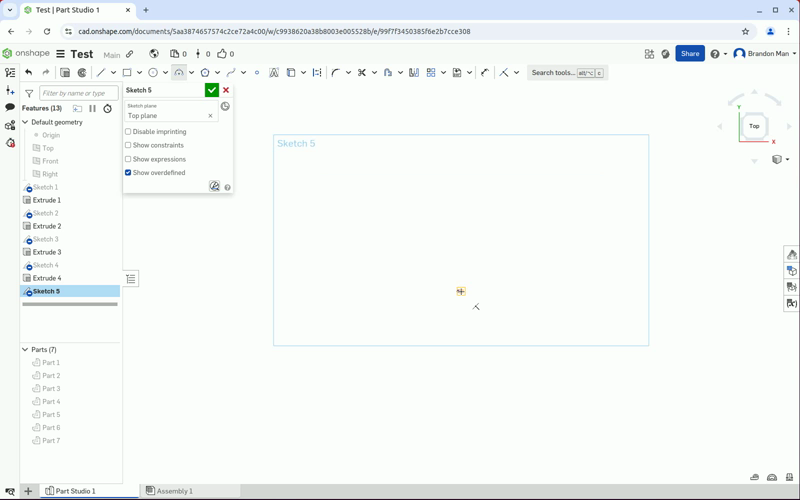
scroll(6)
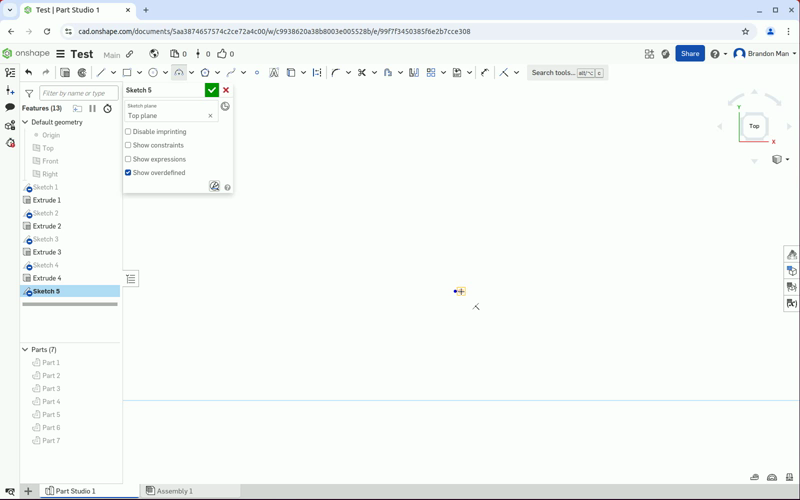
click(461, 291)
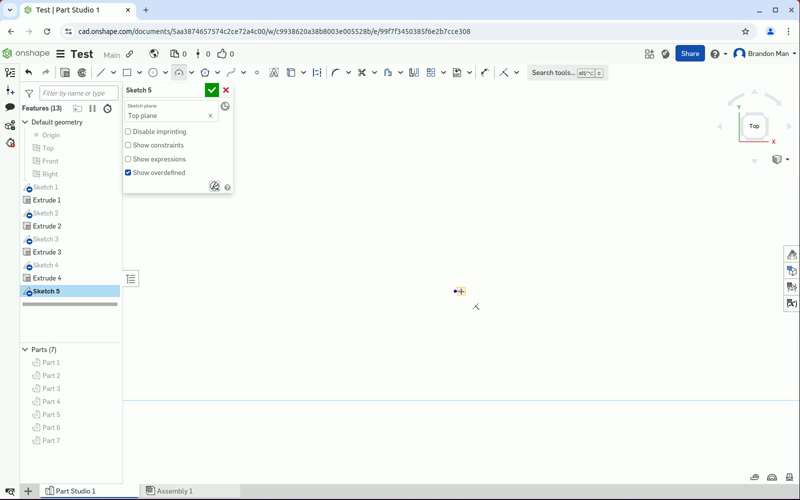
scroll(-6)
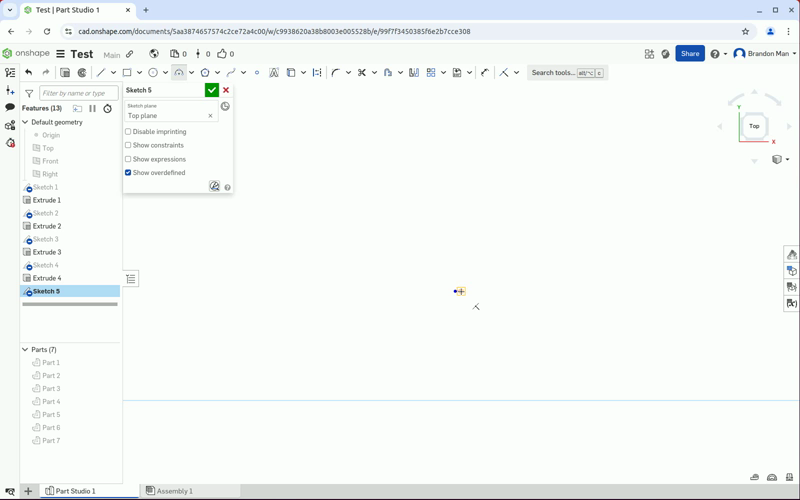
scroll(-6)
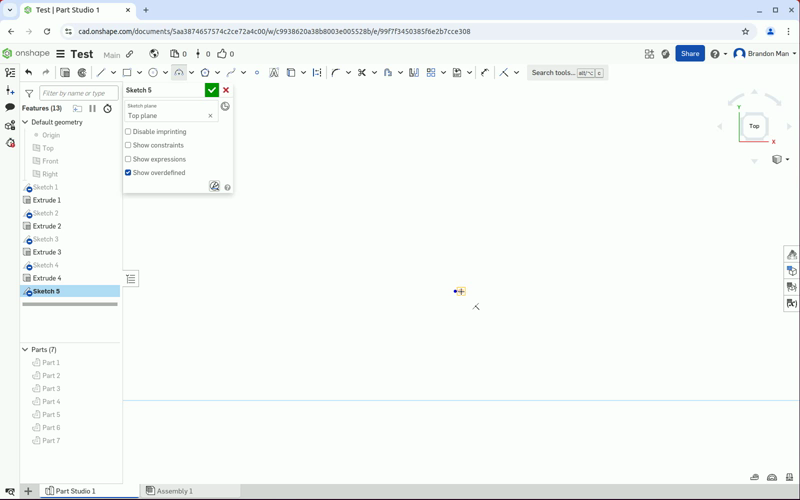
scroll(-6)
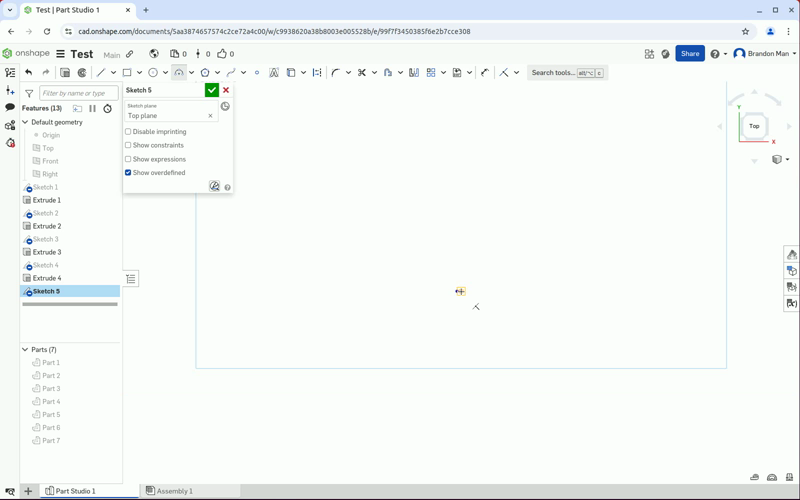
scroll(-6)
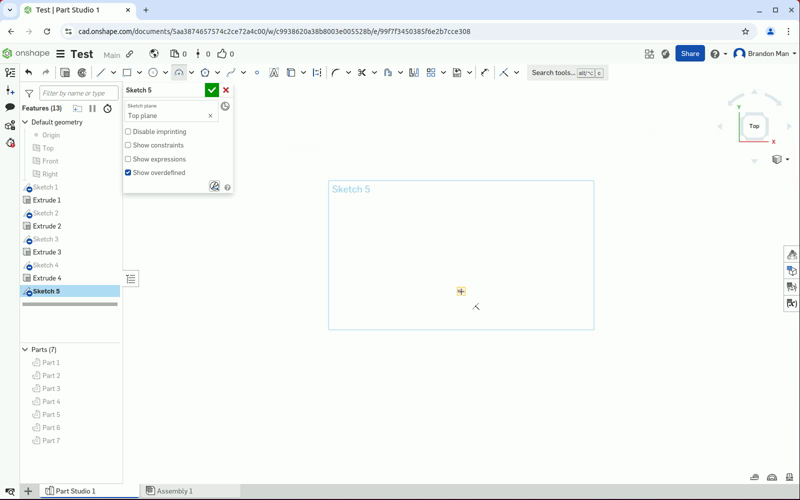
scroll(-6)
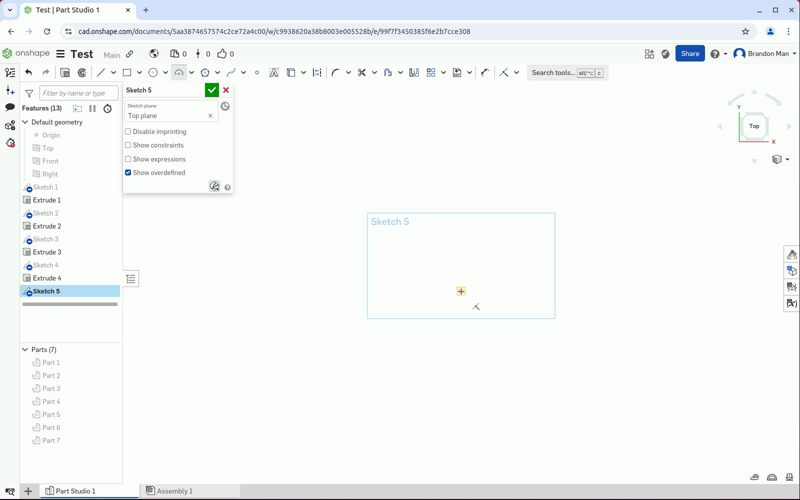
scroll(-6)
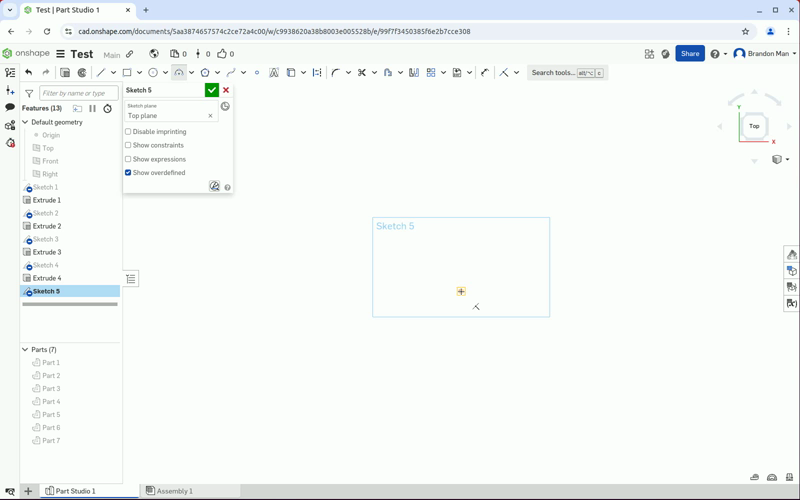
scroll(-6)
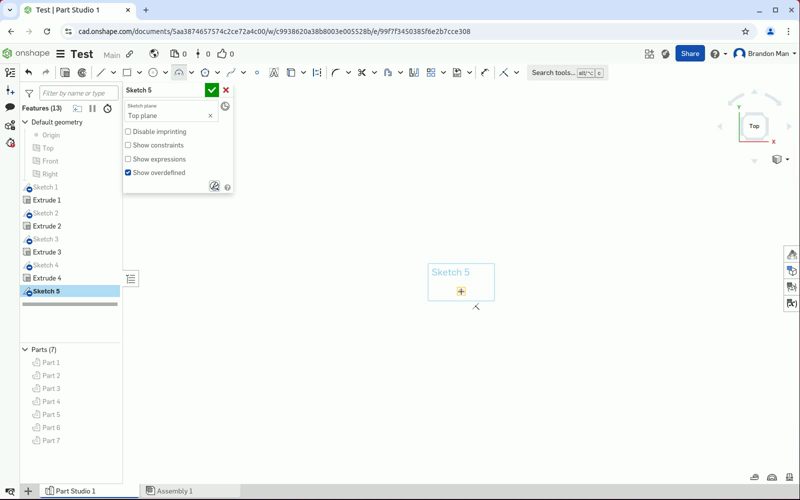
mouse_move(460, 291)
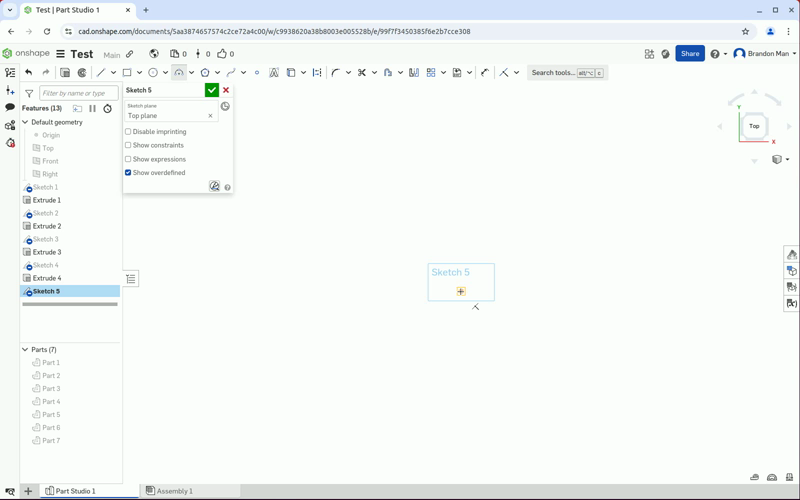
scroll(6)
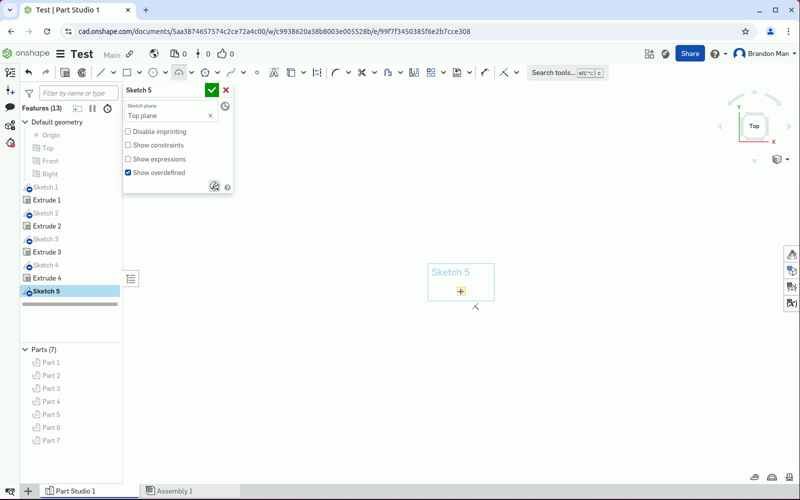
scroll(6)
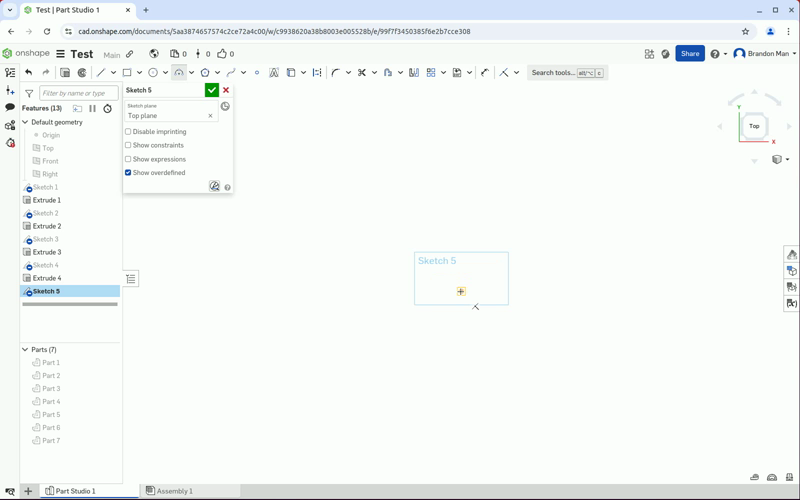
scroll(6)
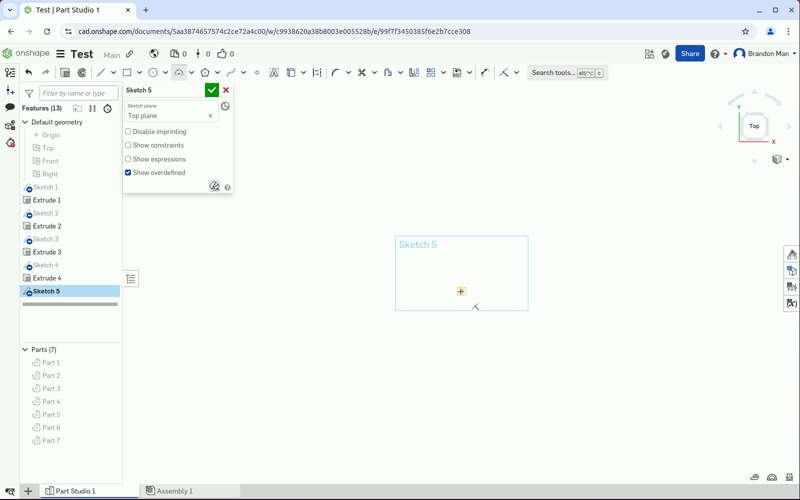
scroll(6)
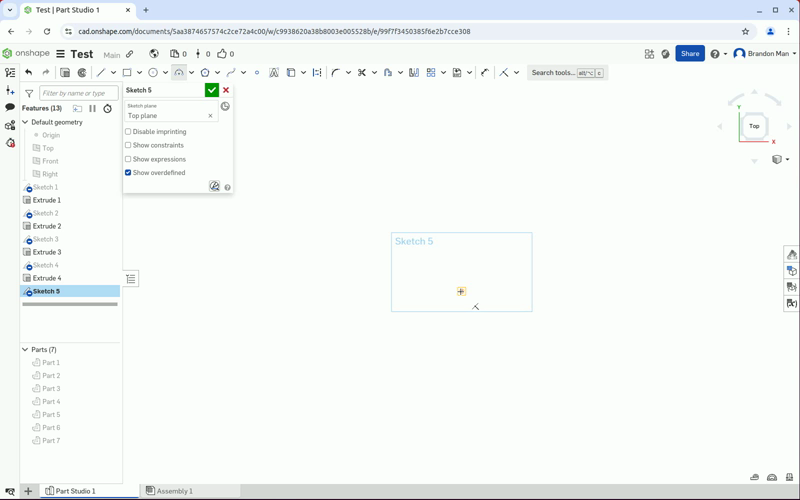
scroll(6)
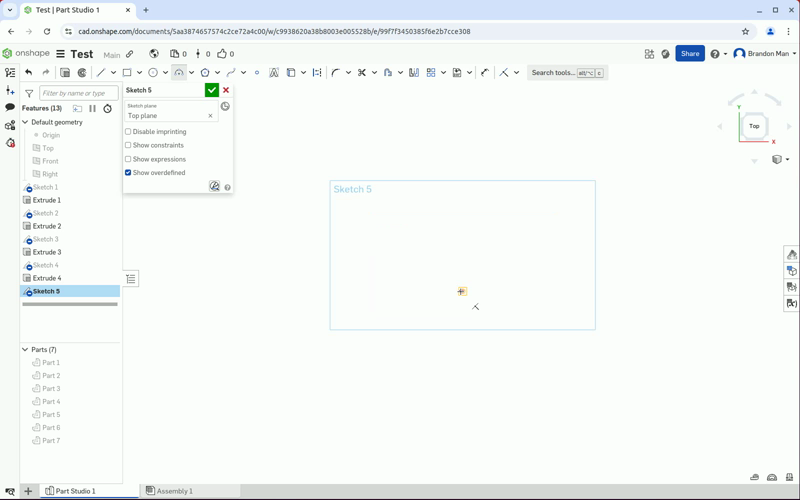
scroll(6)
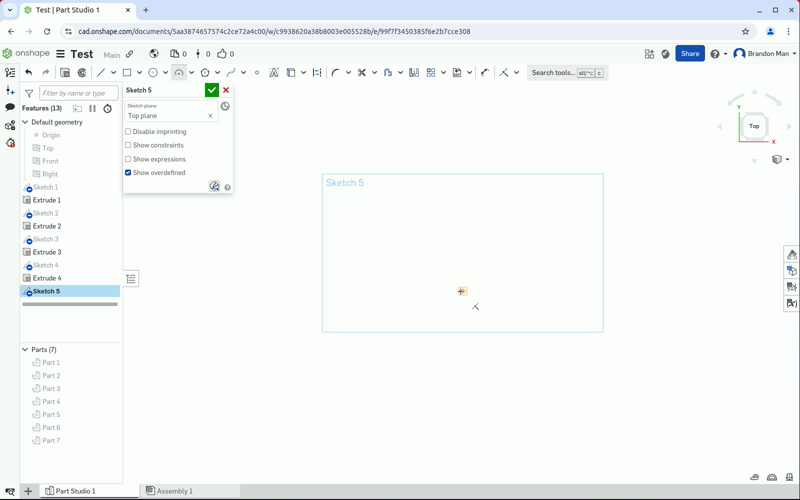
scroll(6)
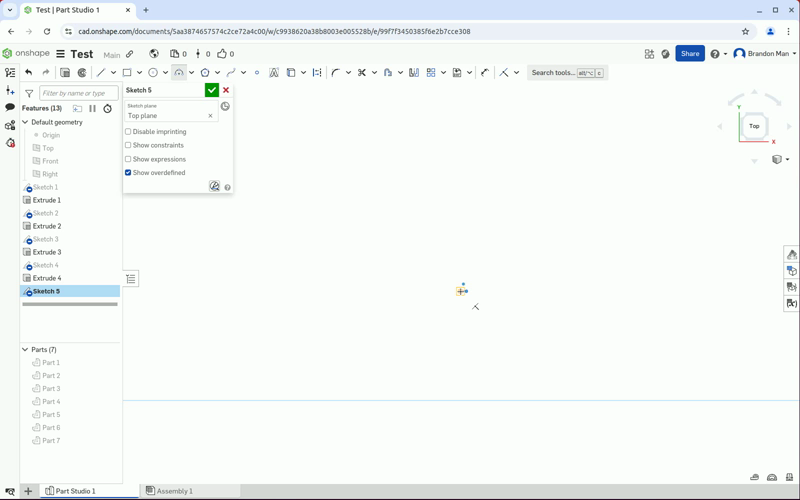
click(460, 291)
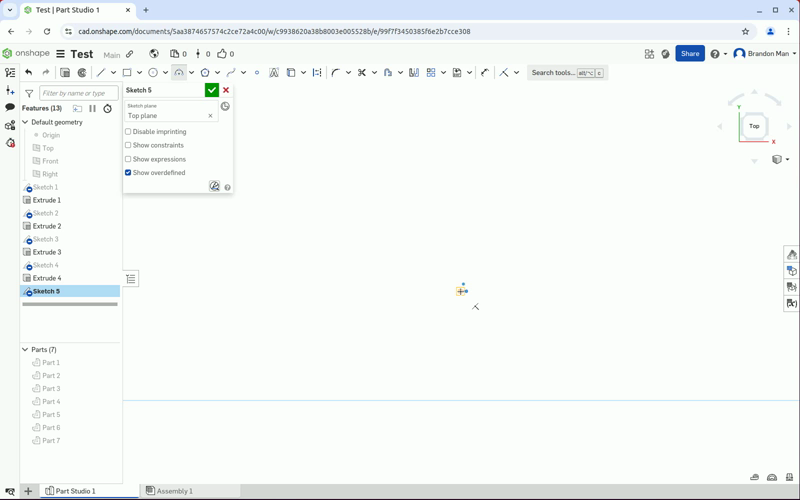
scroll(-6)
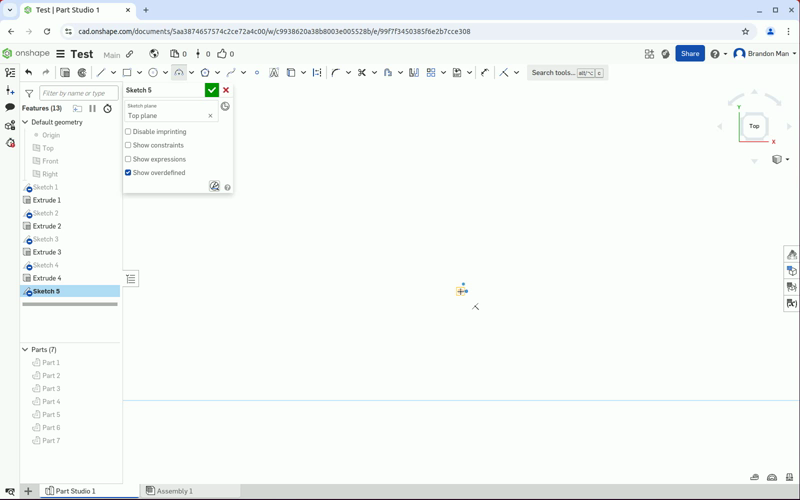
scroll(-6)
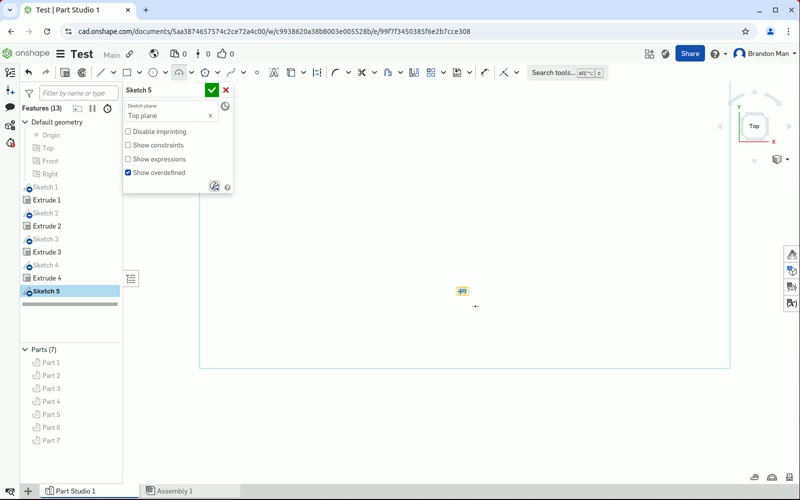
scroll(-6)
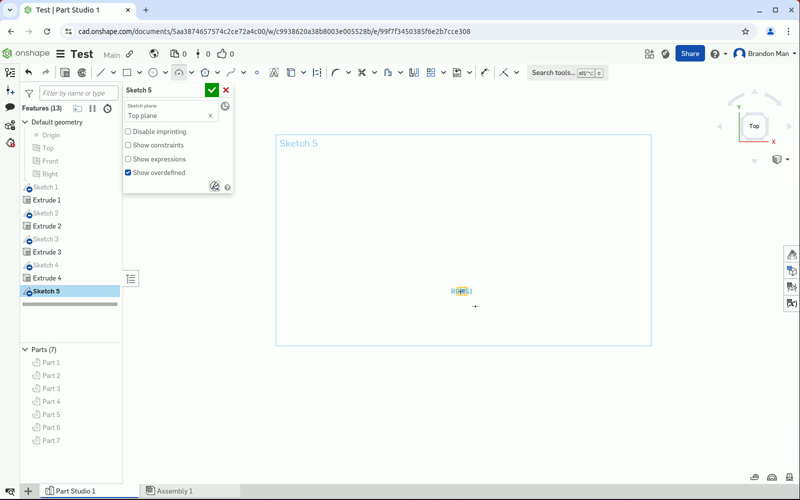
scroll(-6)
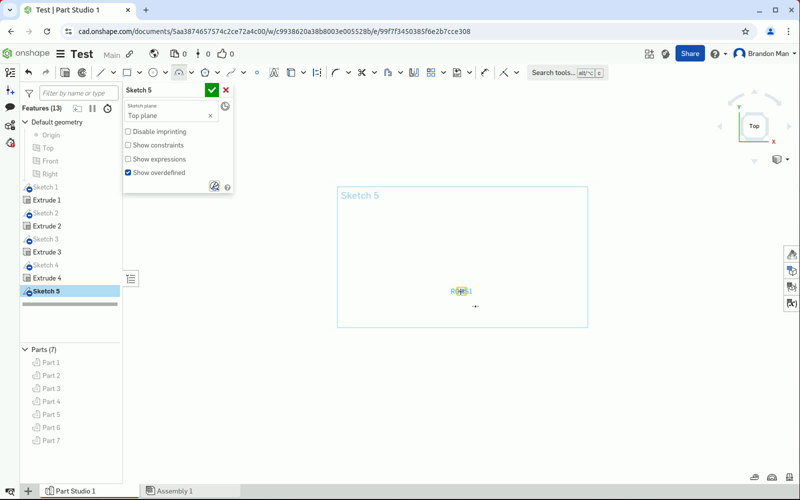
scroll(-6)
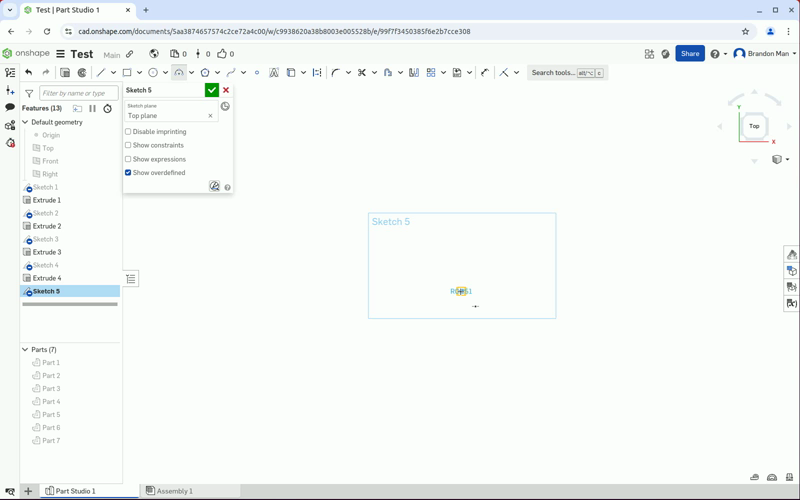
scroll(-6)
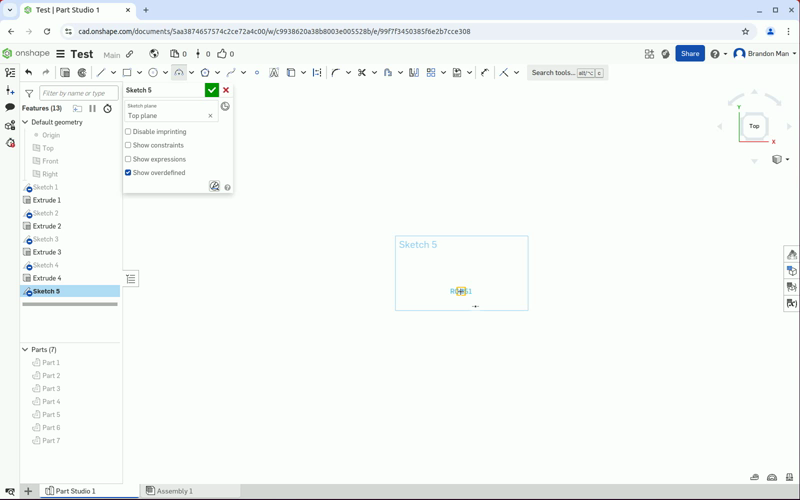
scroll(-6)
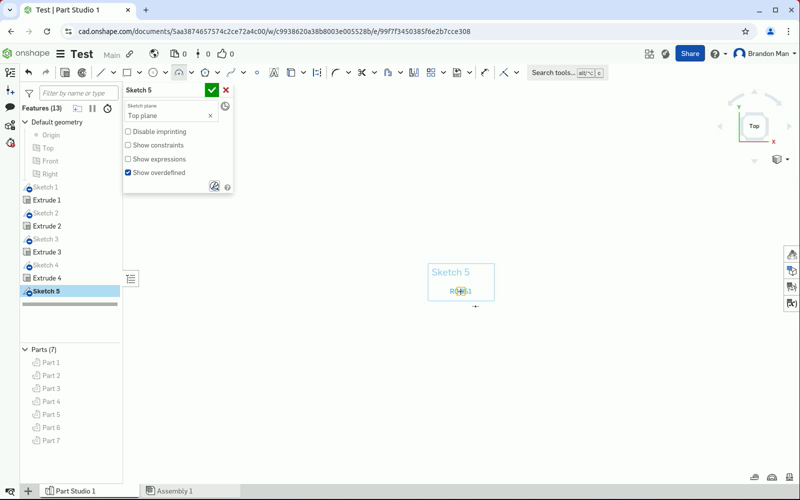
key_down(shift)
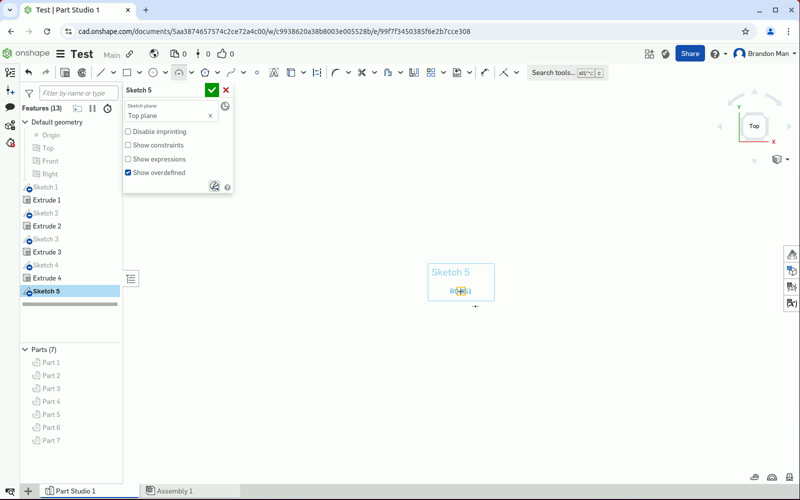
mouse_move(461, 275)
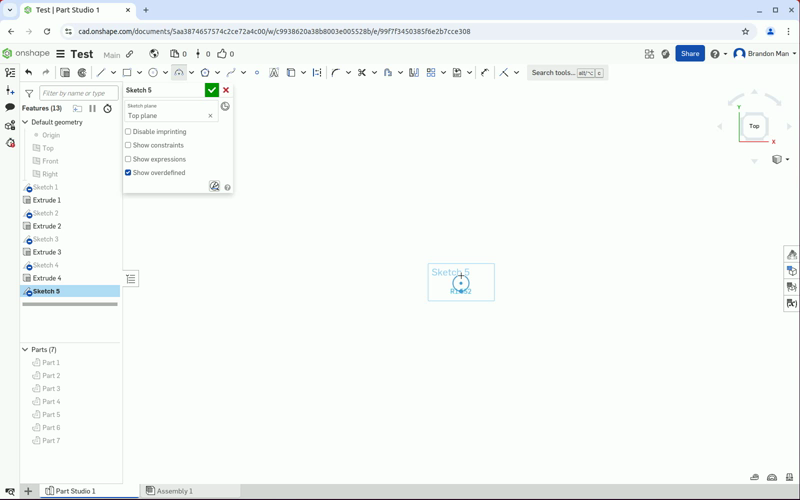
scroll(6)
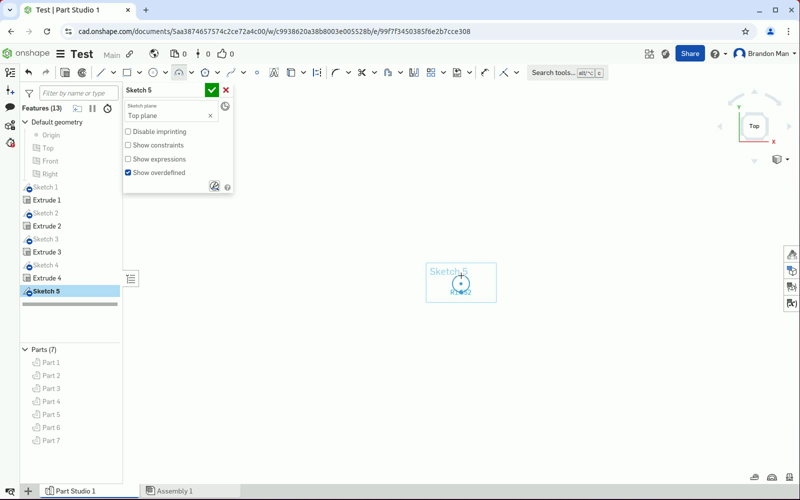
scroll(6)
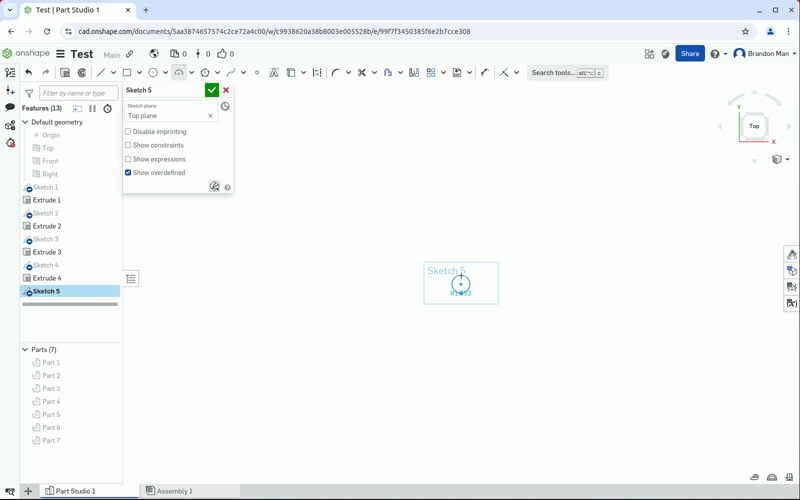
scroll(6)
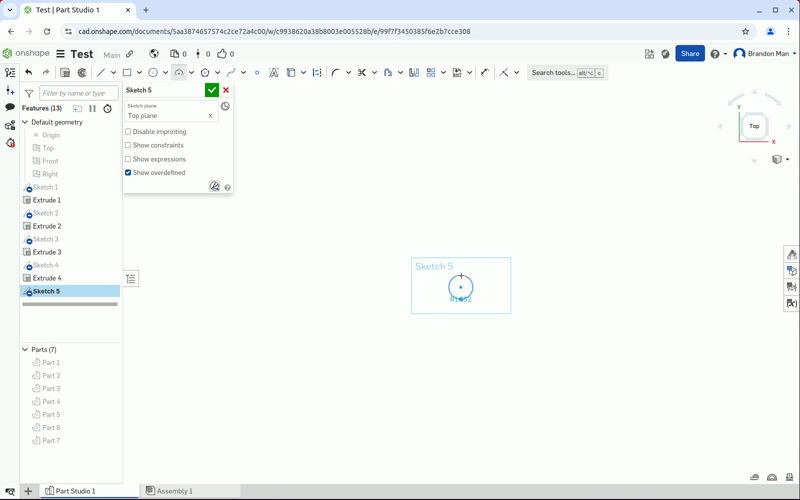
scroll(6)
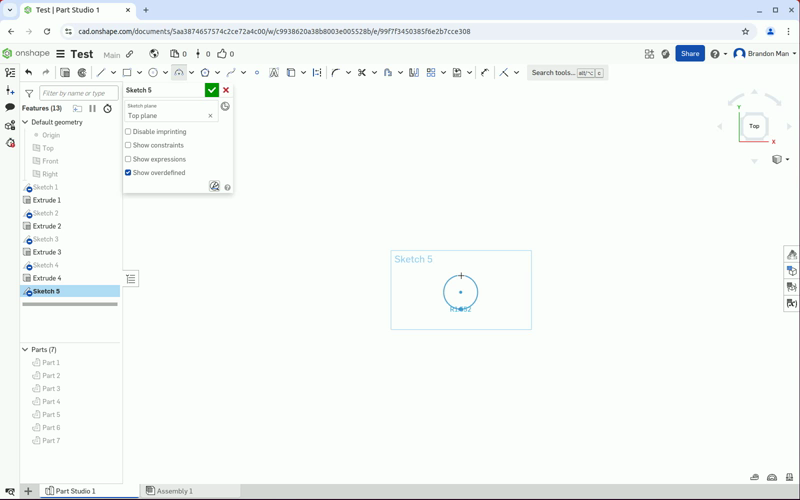
scroll(6)
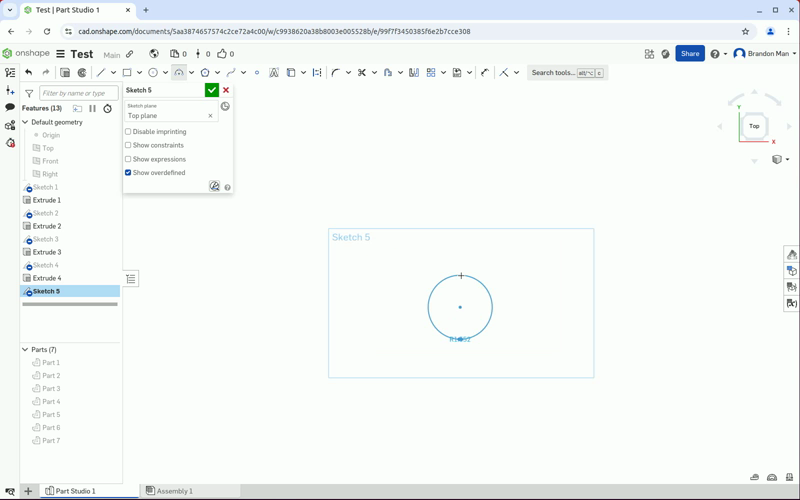
scroll(6)
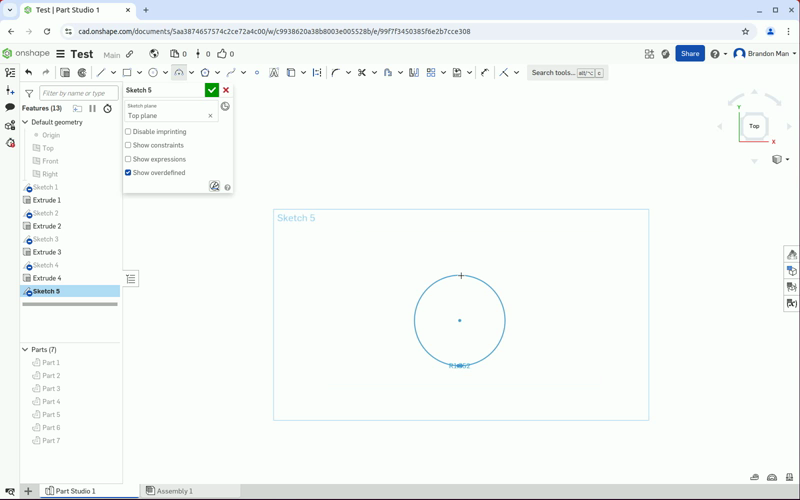
scroll(6)
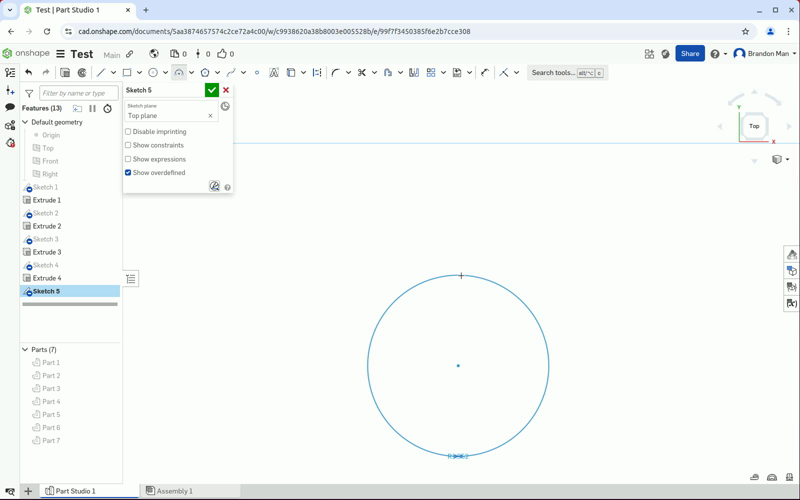
click(461, 275)
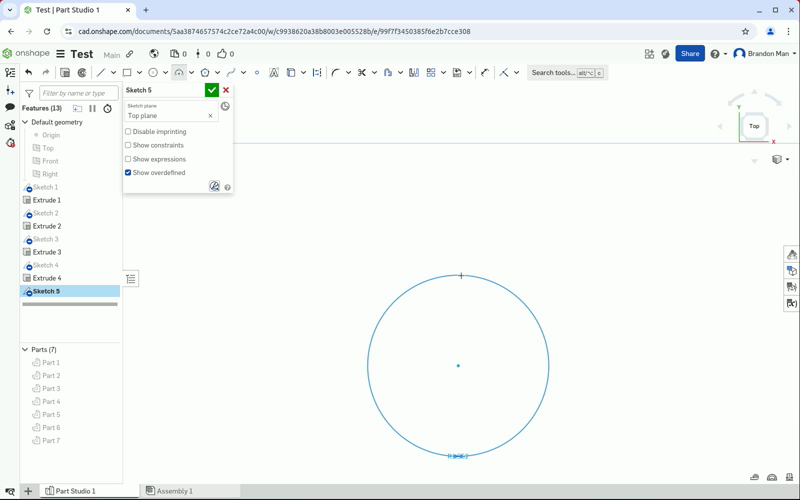
scroll(-6)
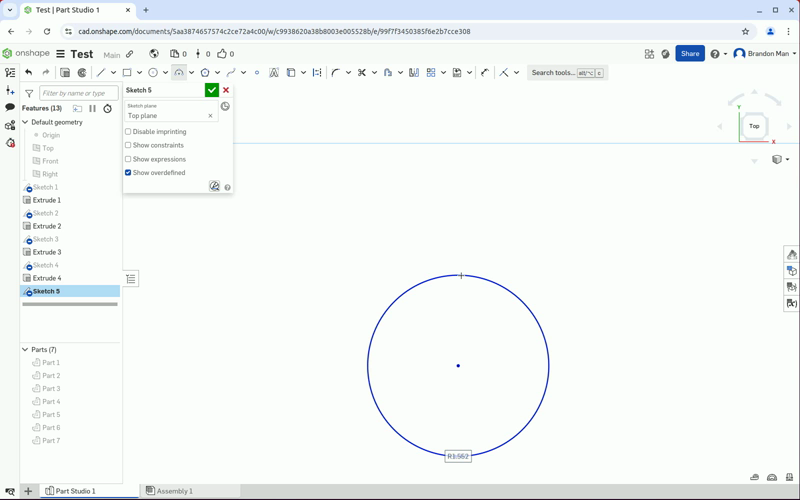
scroll(-6)
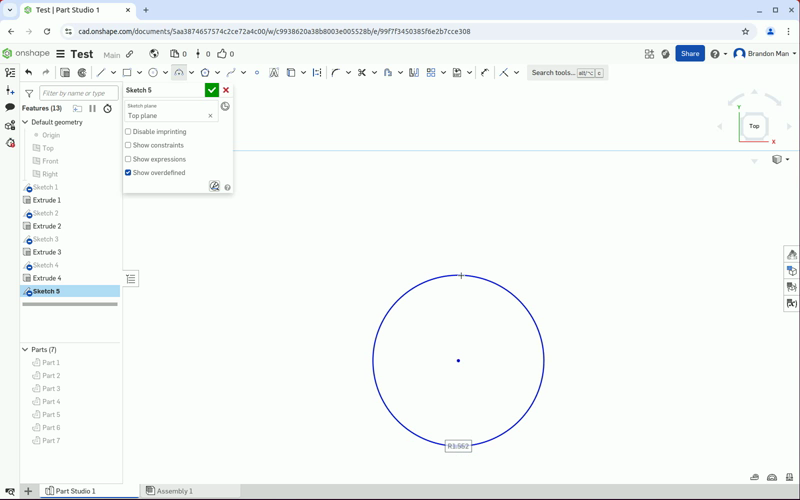
scroll(-6)
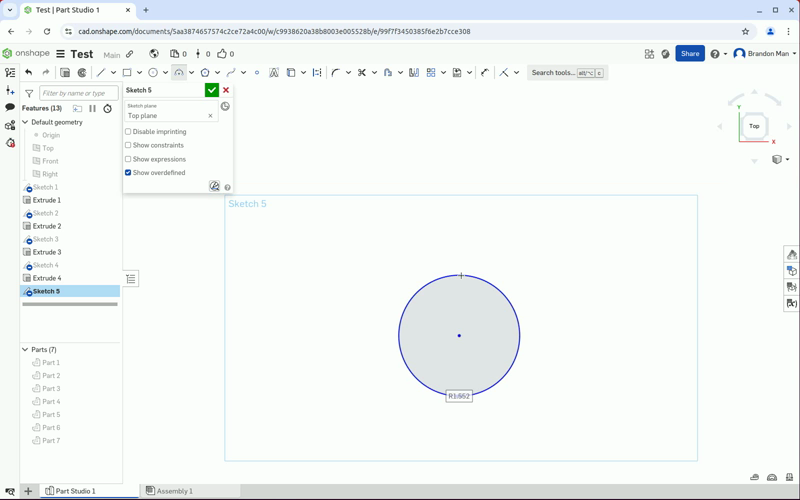
scroll(-6)
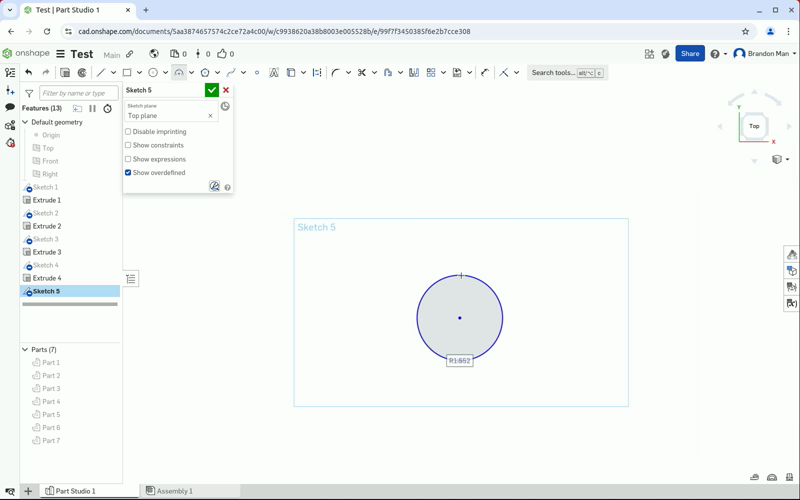
scroll(-6)
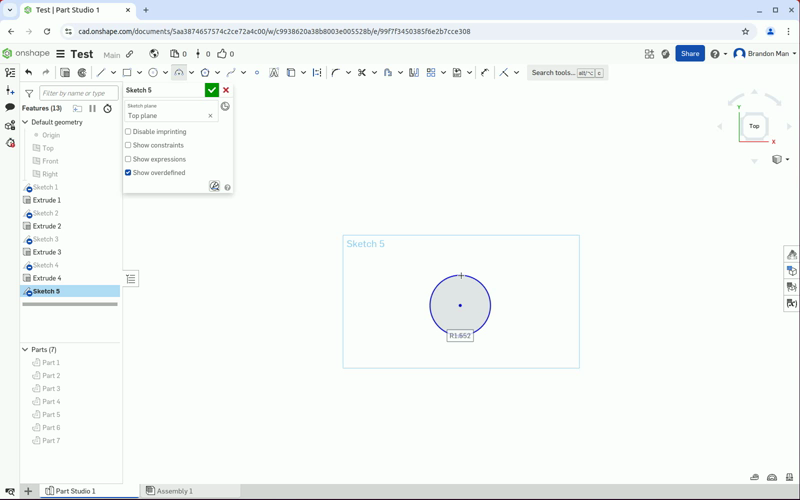
scroll(-6)
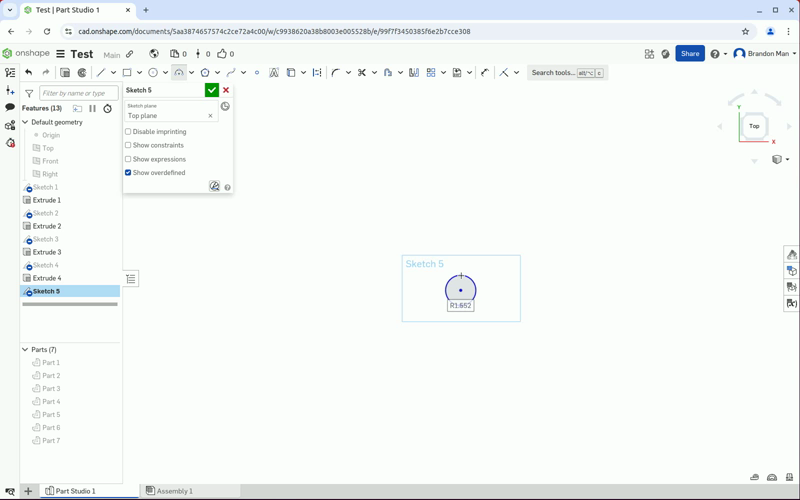
scroll(-6)
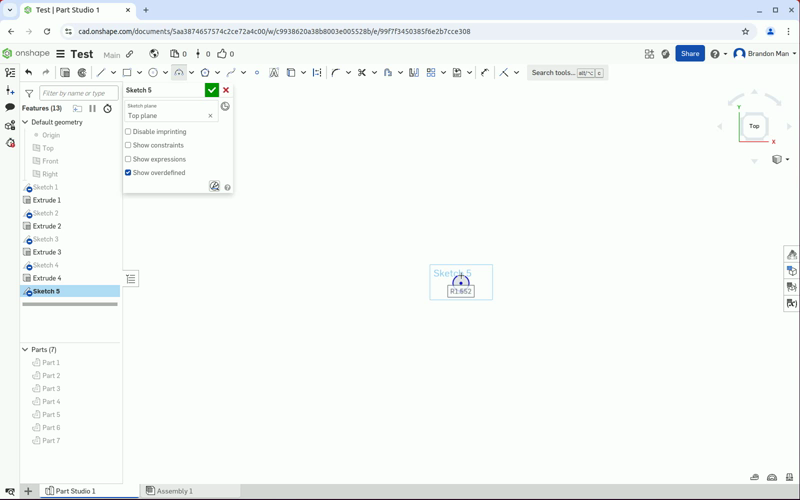
key_up(shift)
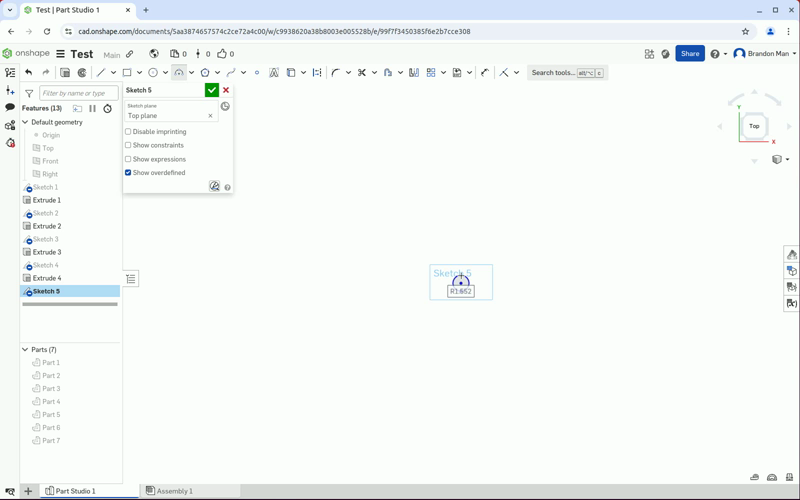
key(esc)
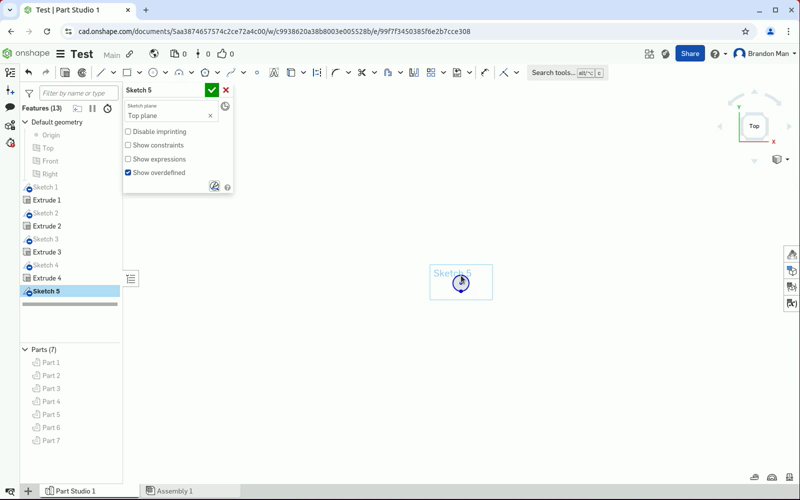
key(c)
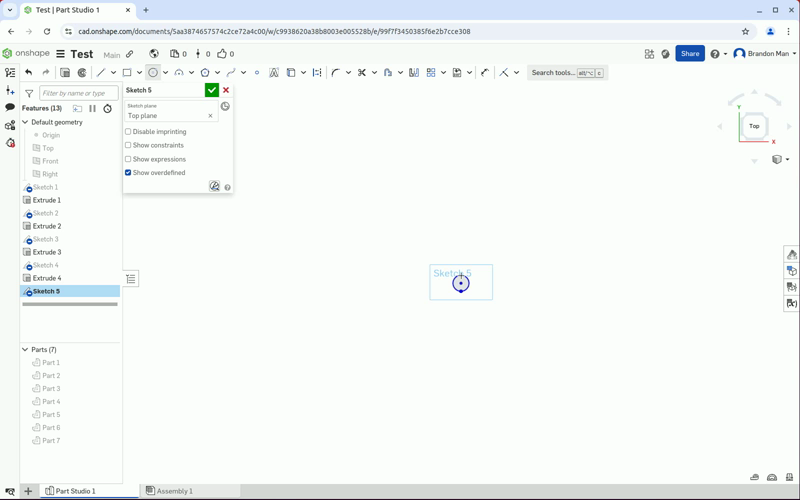
key_down(shift)
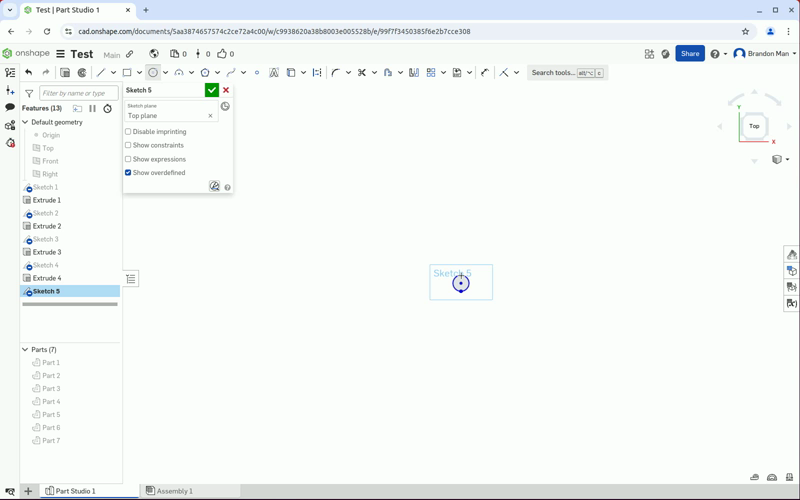
mouse_move(460, 281)
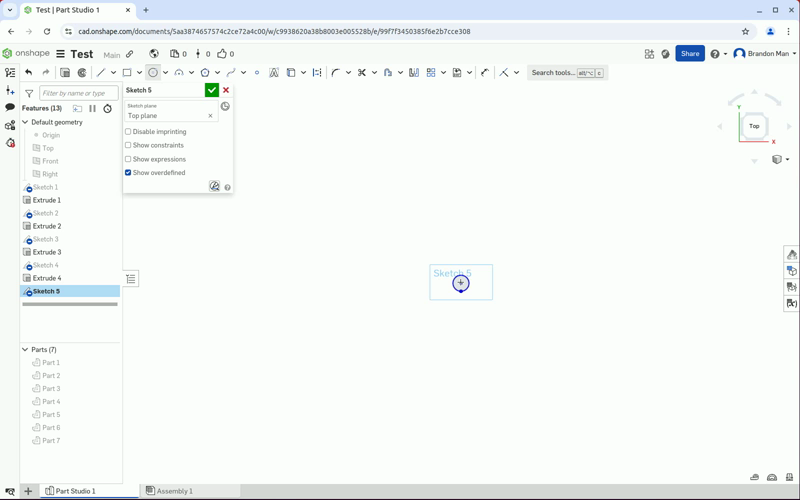
scroll(6)
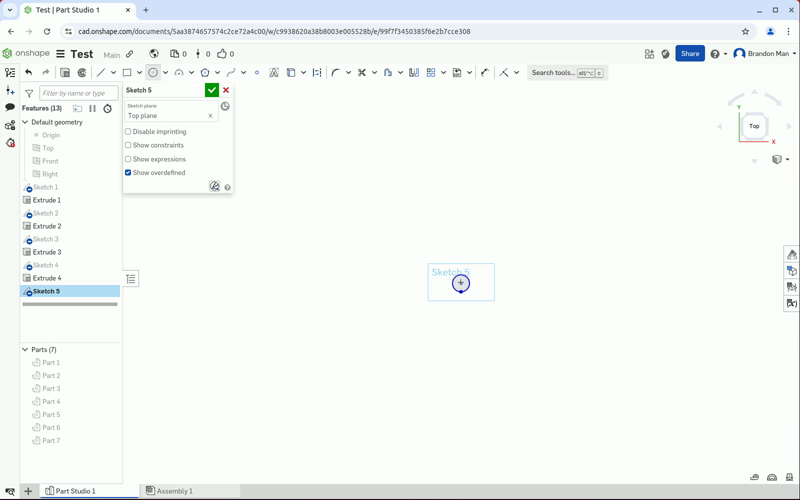
scroll(6)
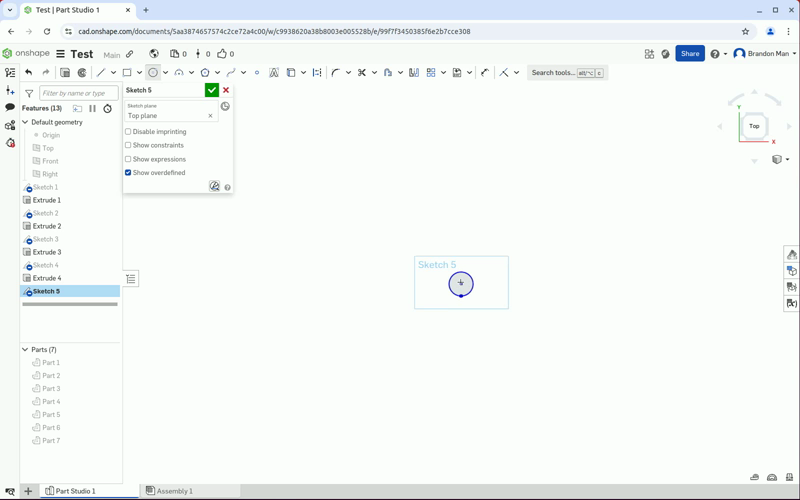
scroll(6)
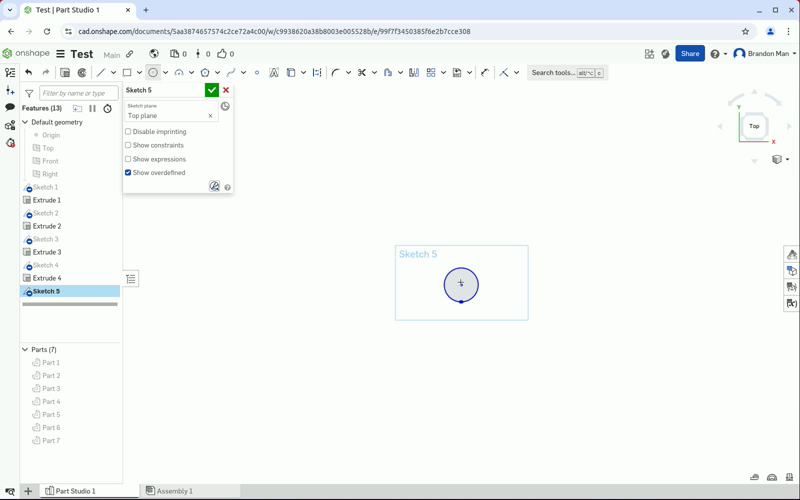
scroll(6)
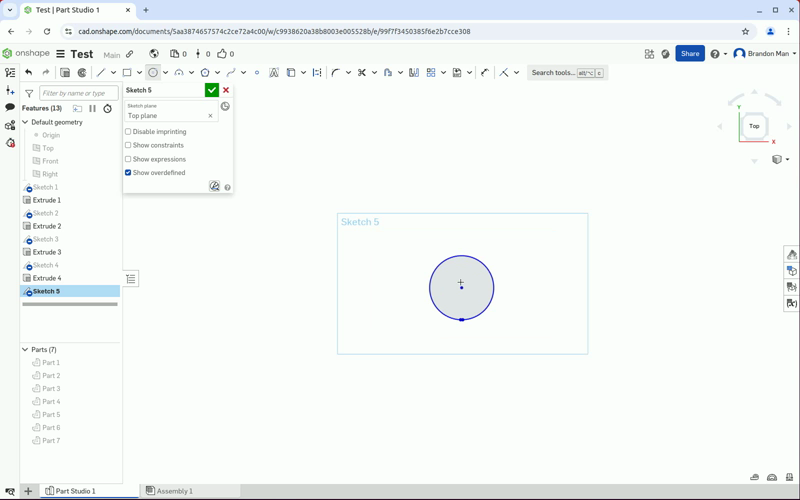
scroll(6)
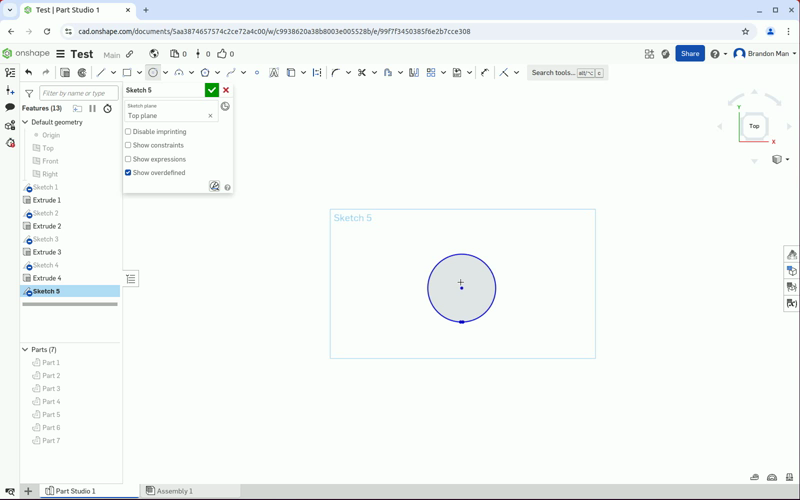
scroll(6)
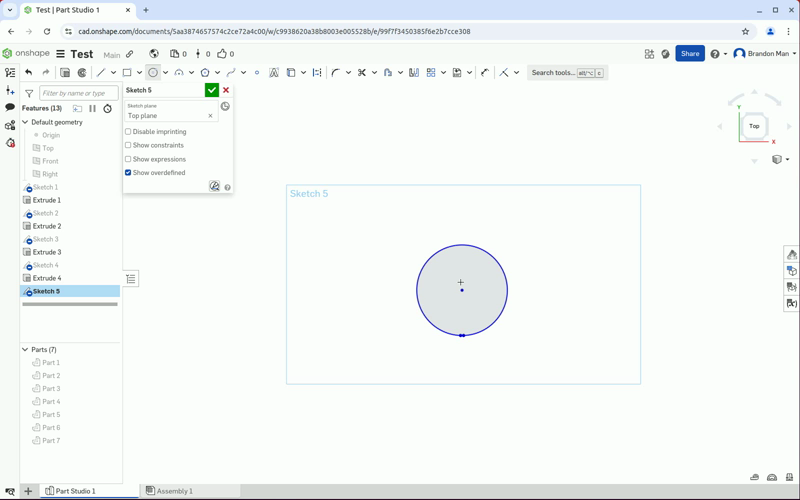
scroll(6)
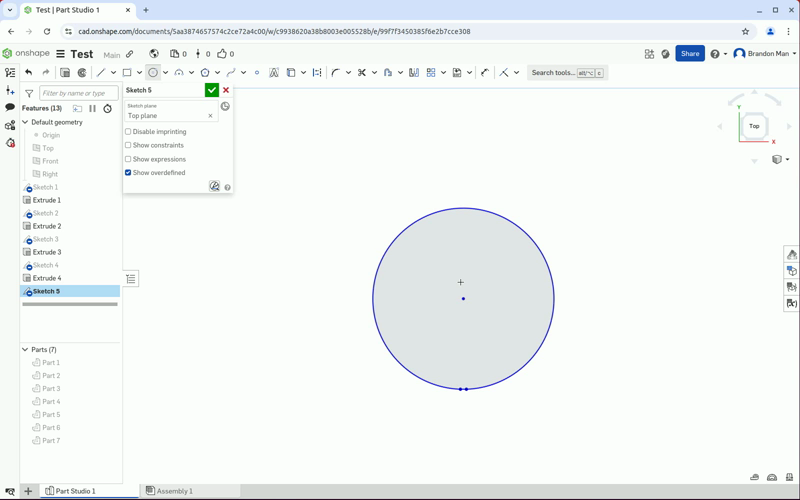
click(460, 281)
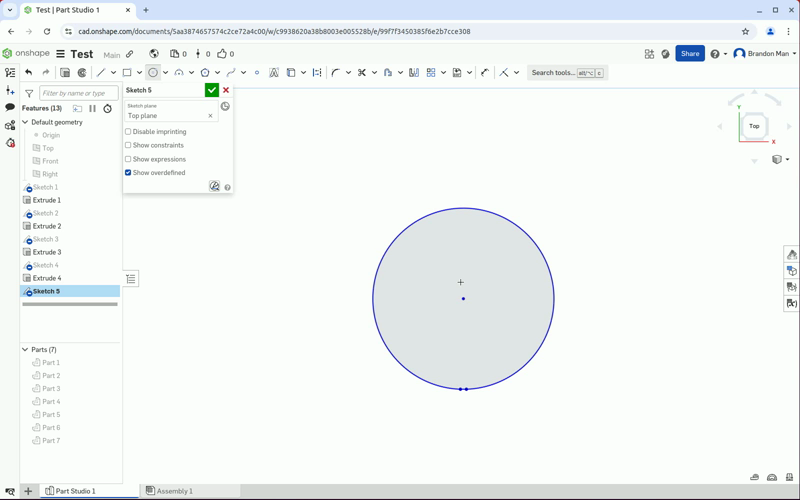
scroll(-6)
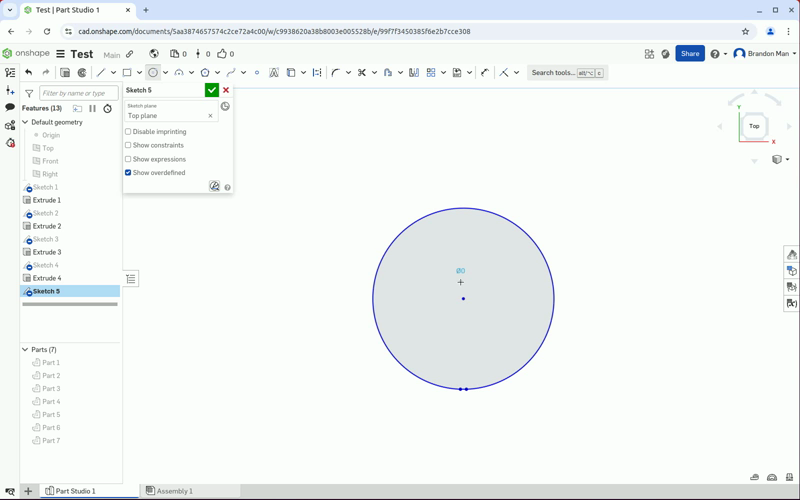
scroll(-6)
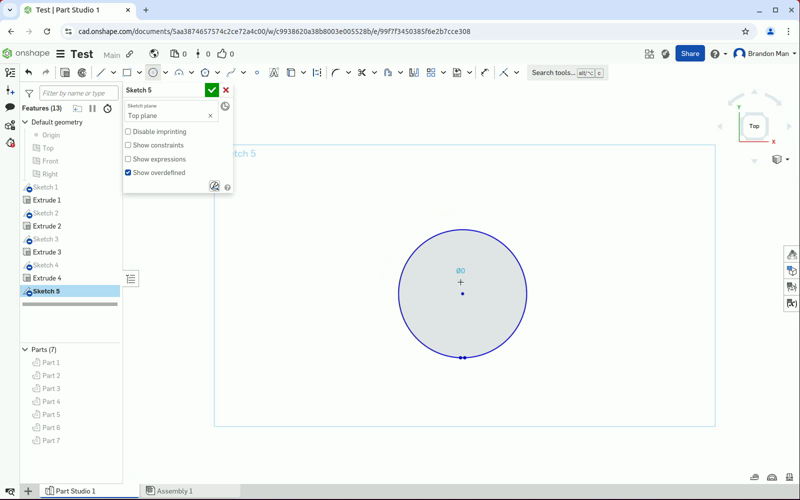
scroll(-6)
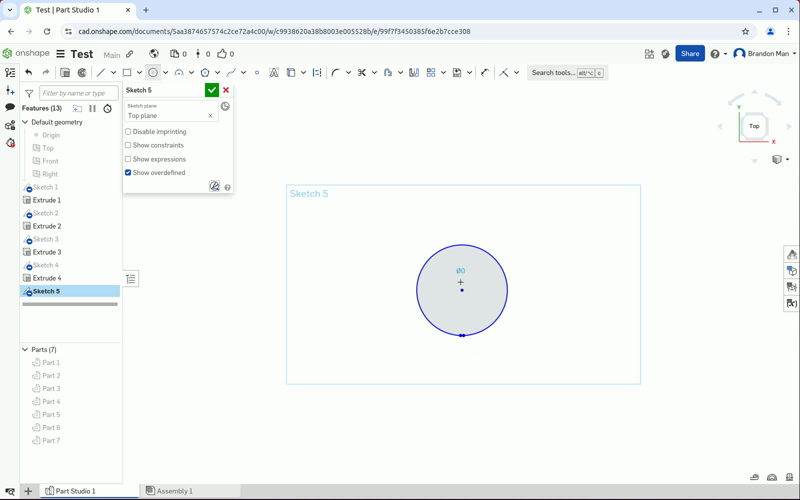
scroll(-6)
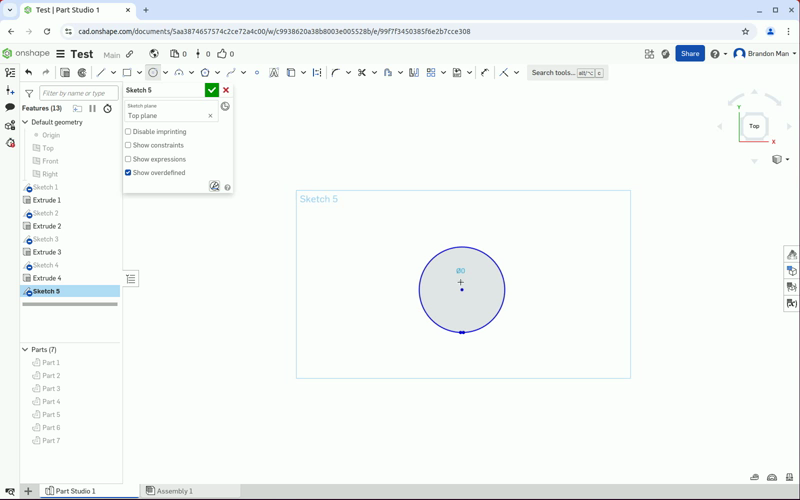
scroll(-6)
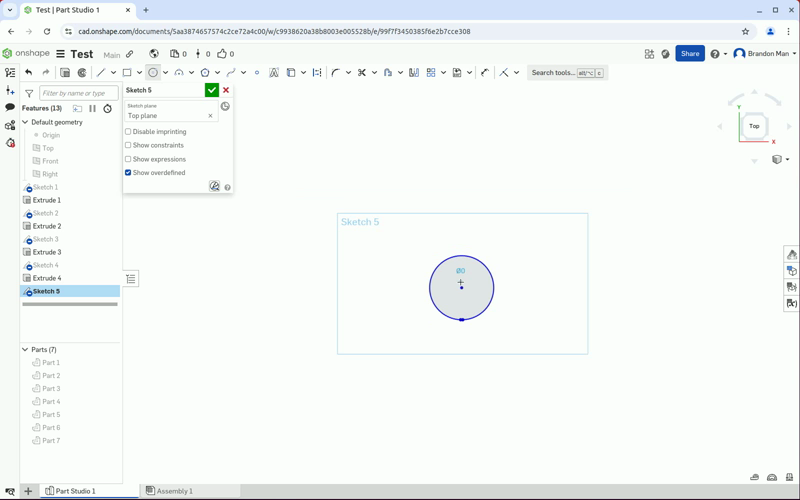
scroll(-6)
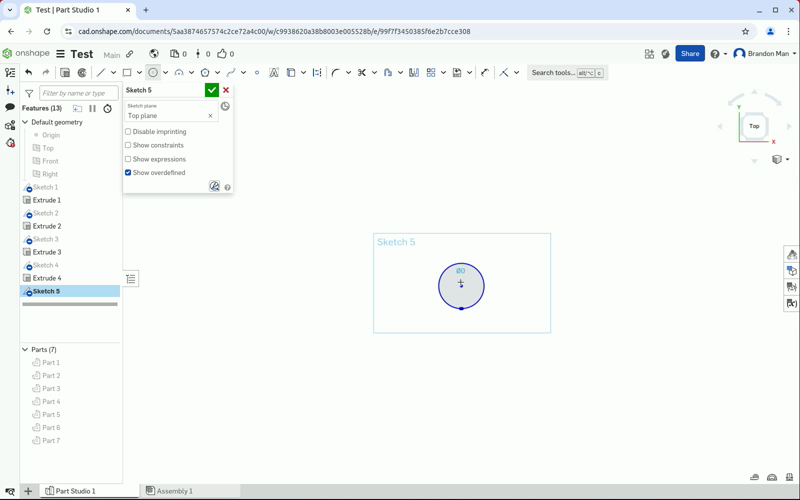
scroll(-6)
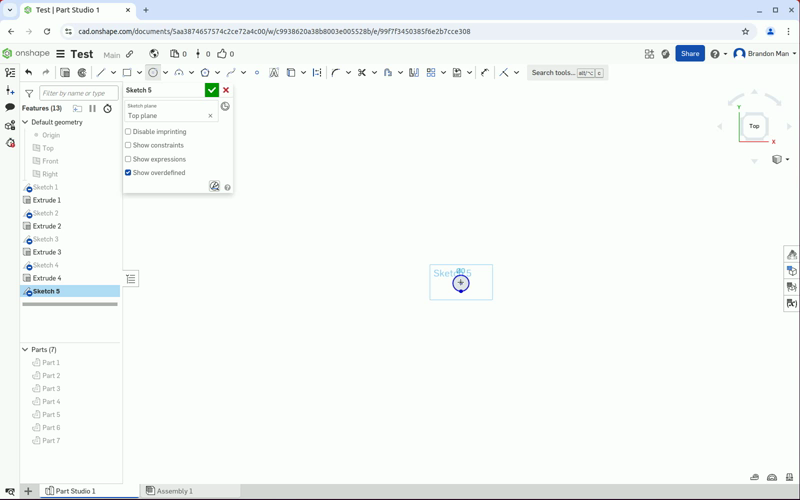
key_up(shift)
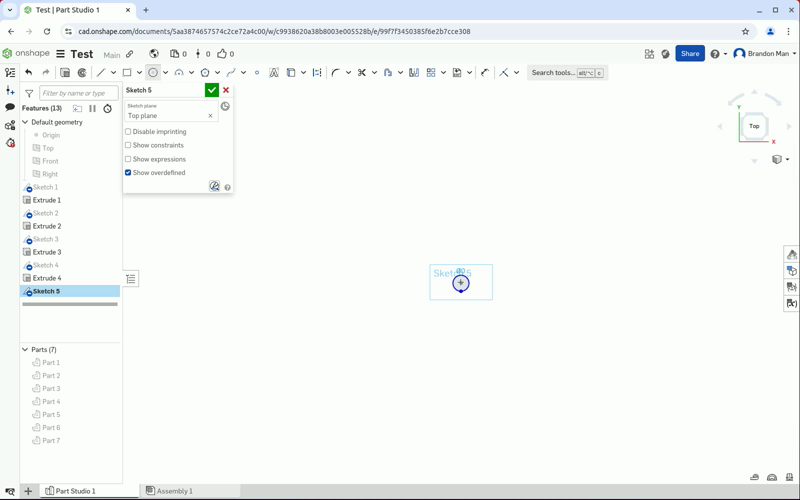
mouse_move(463, 281)
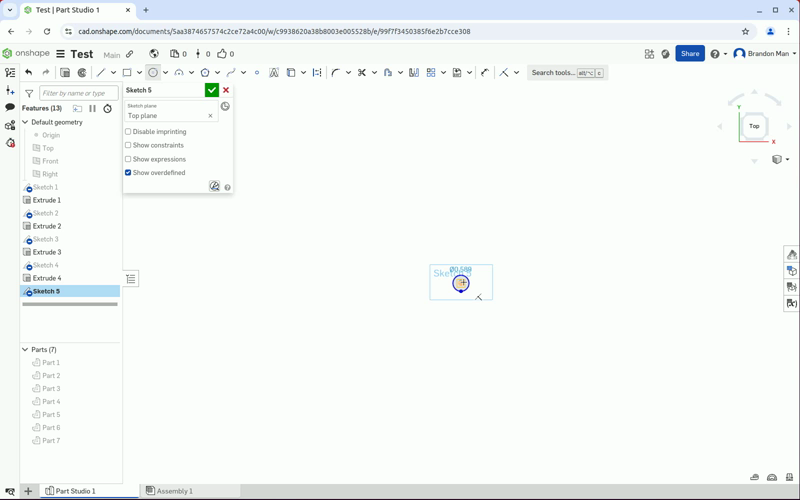
scroll(6)
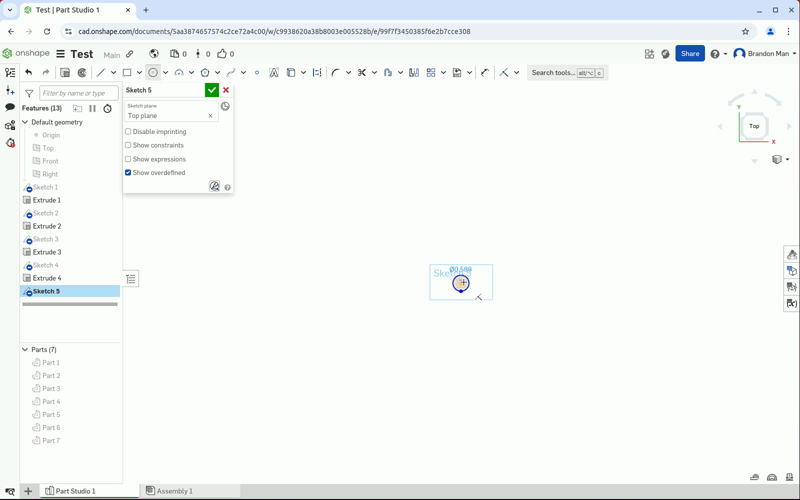
scroll(6)
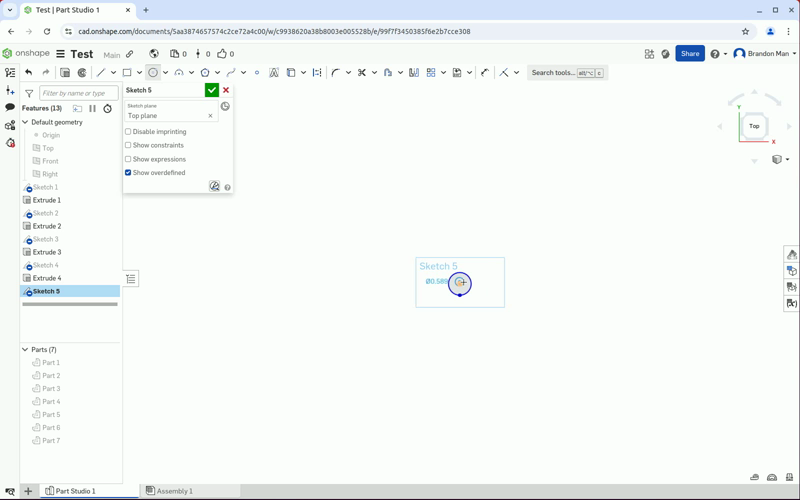
scroll(6)
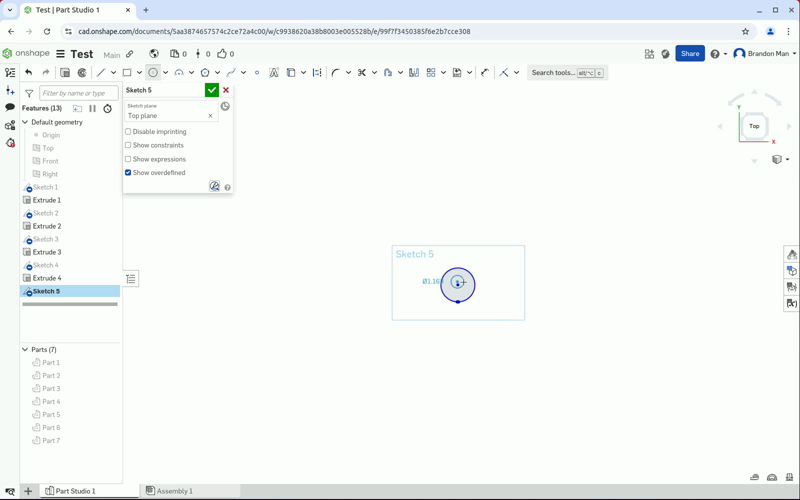
scroll(6)
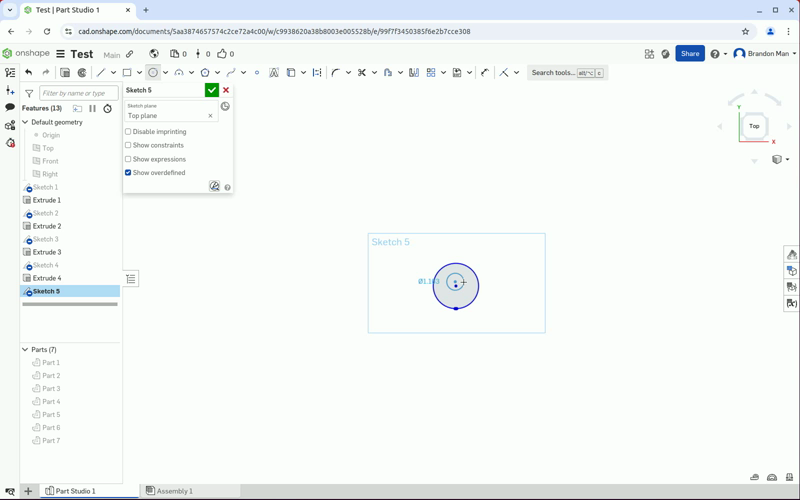
scroll(6)
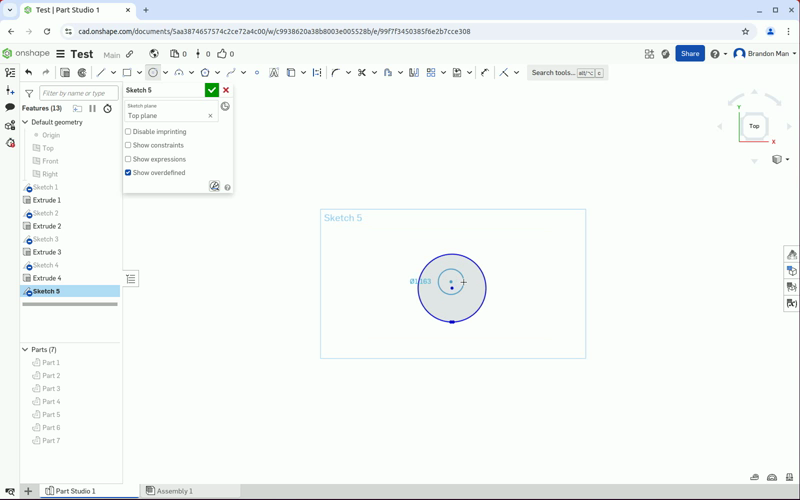
scroll(6)
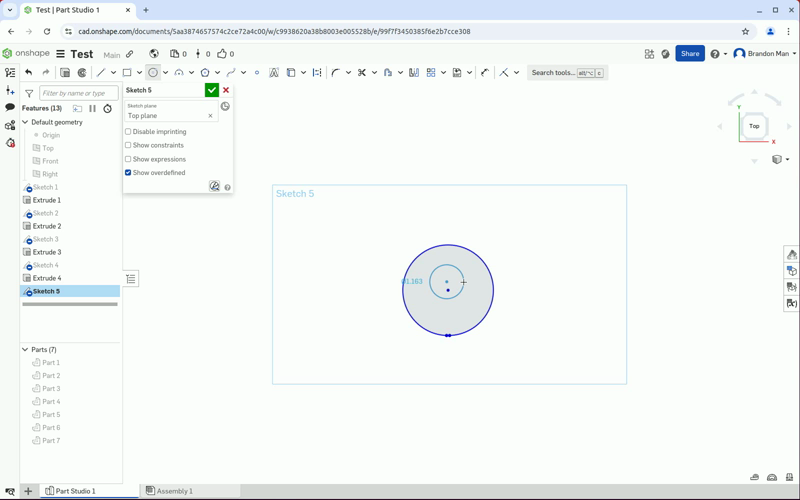
scroll(6)
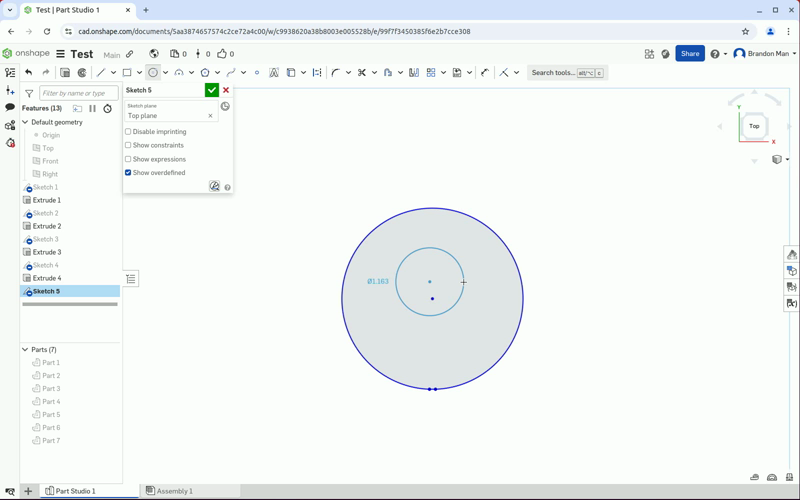
click(463, 281)
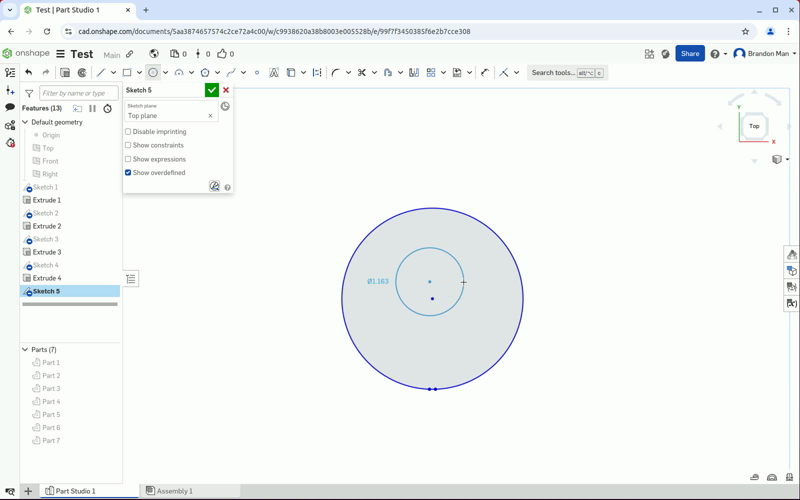
scroll(-6)
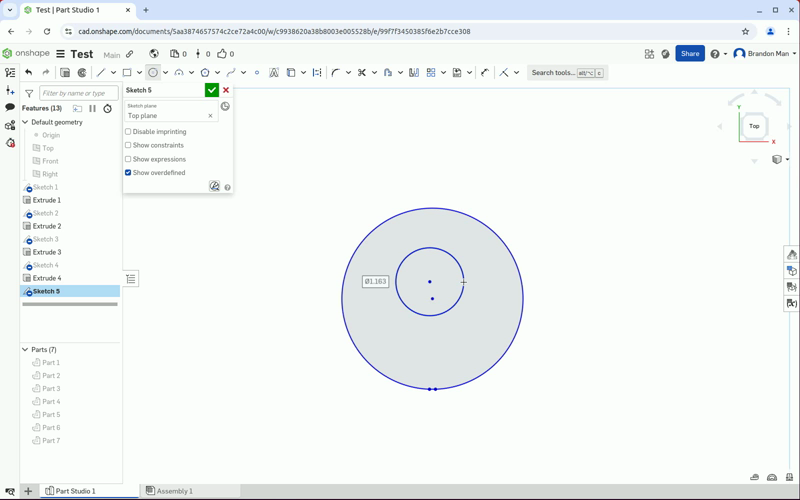
scroll(-6)
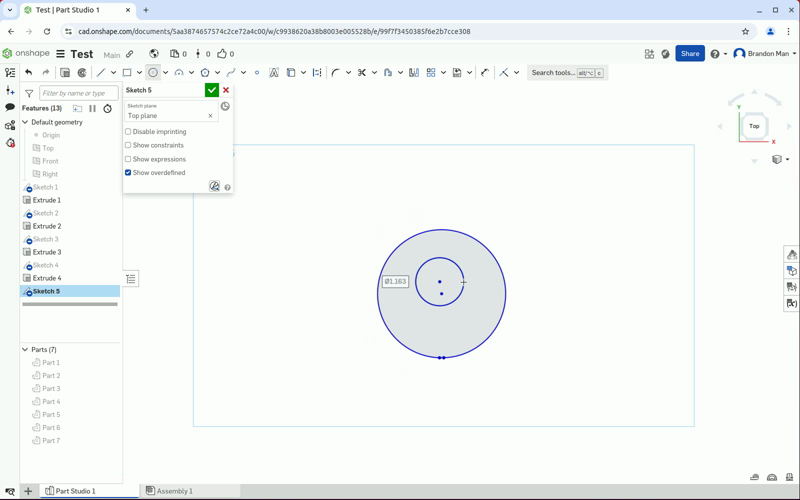
scroll(-6)
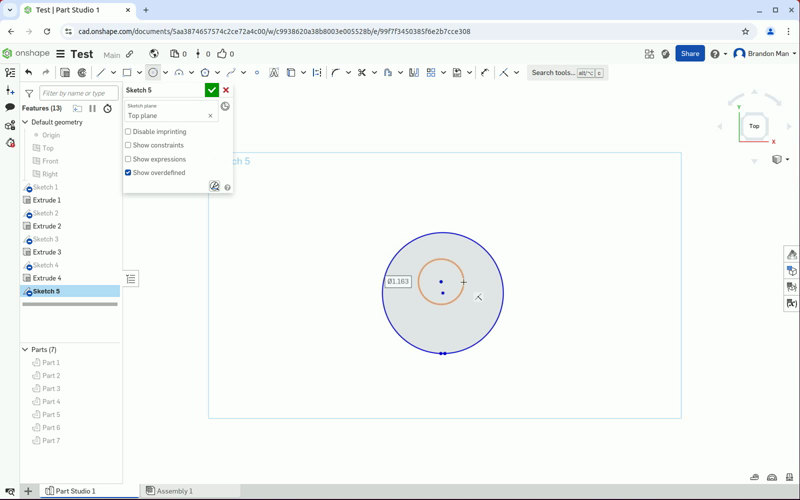
scroll(-6)
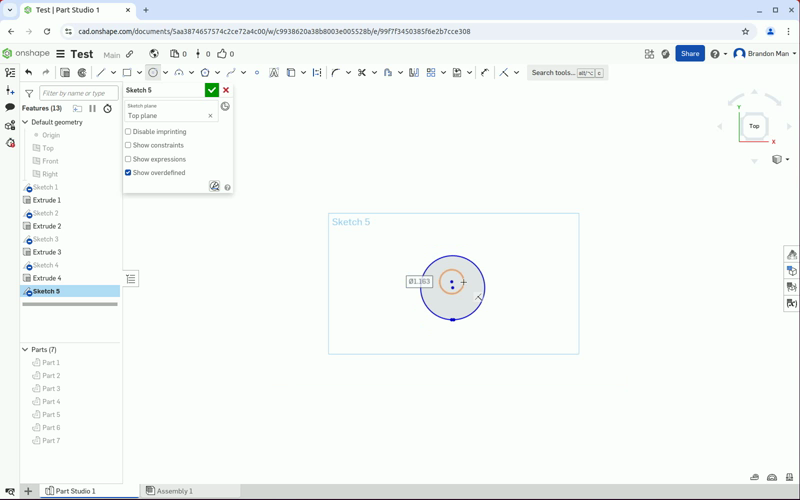
scroll(-6)
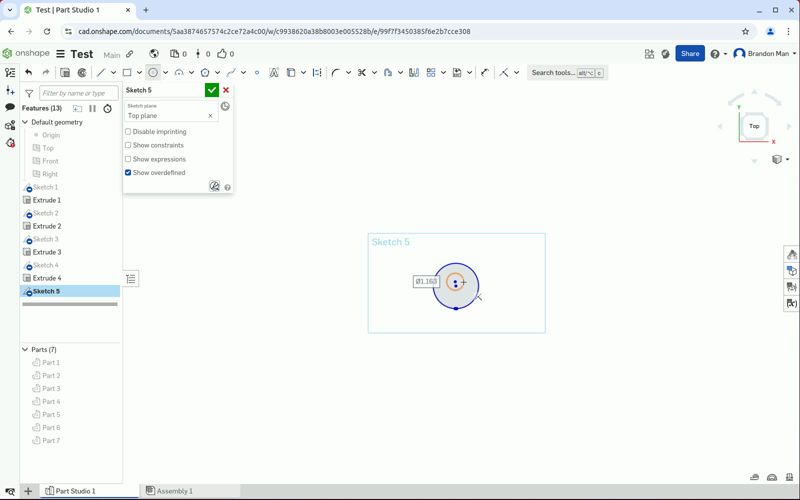
scroll(-6)
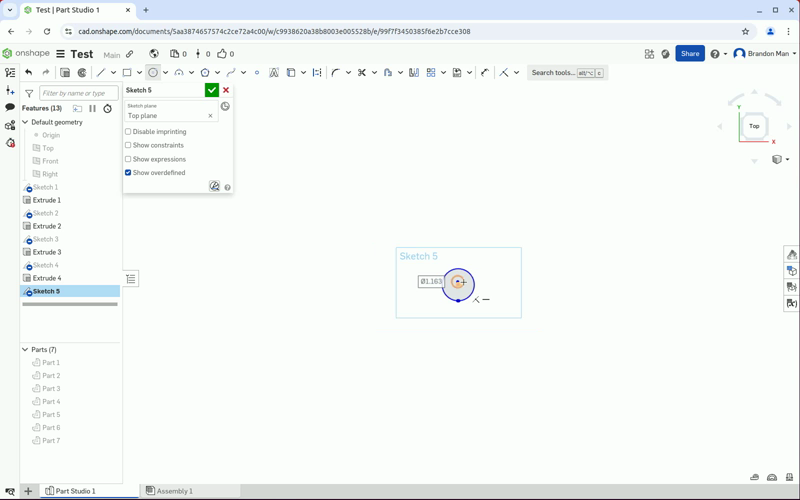
scroll(-6)
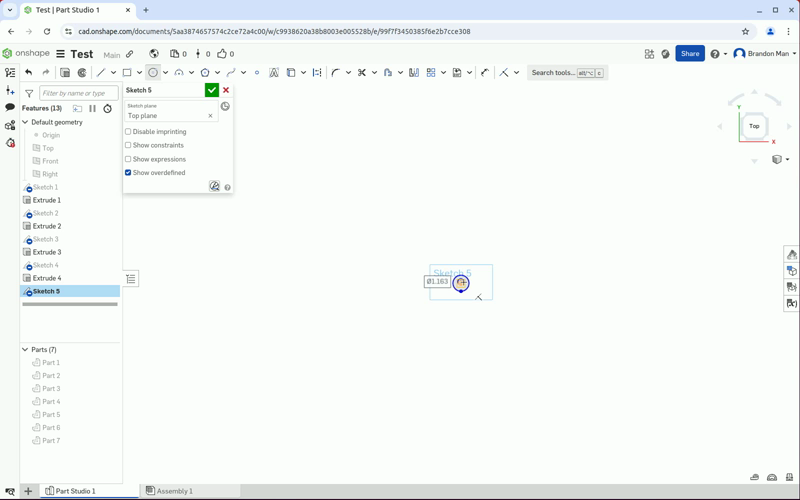
key(esc)
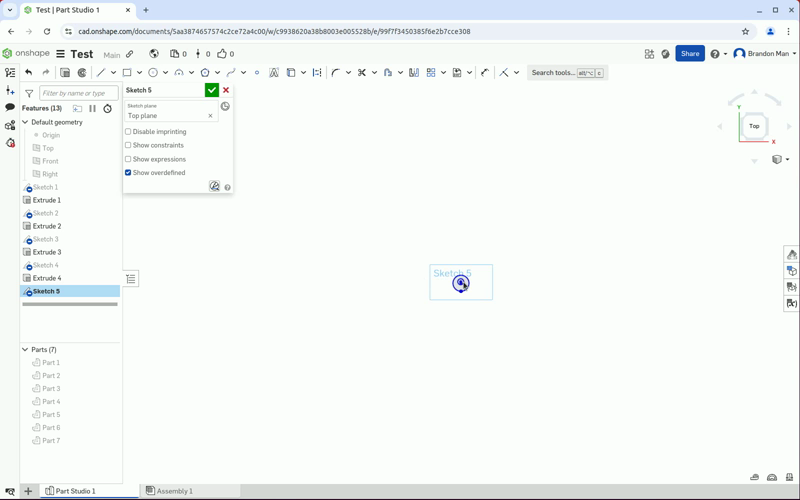
mouse_move(460, 287)
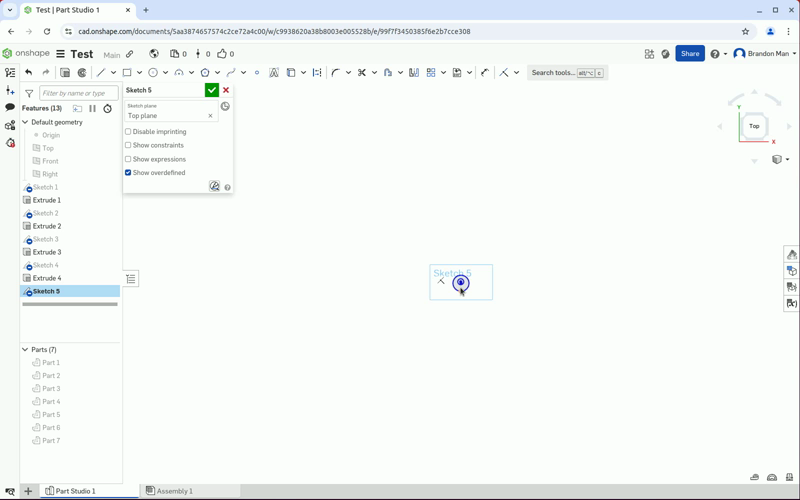
scroll(6)
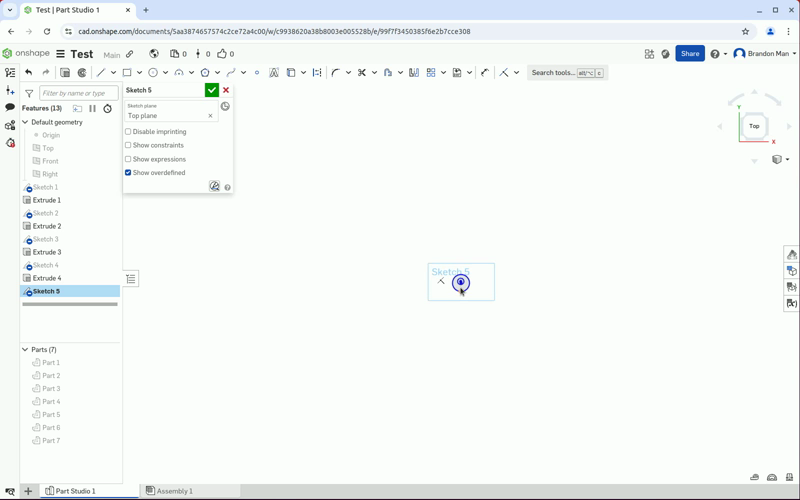
scroll(6)
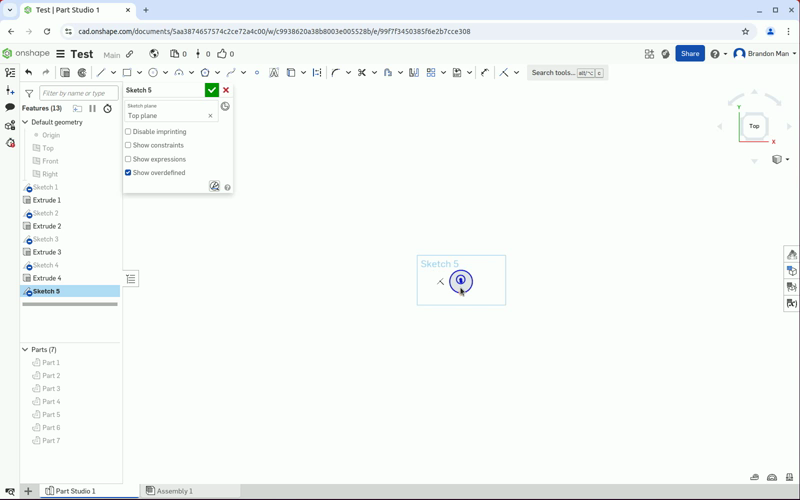
scroll(6)
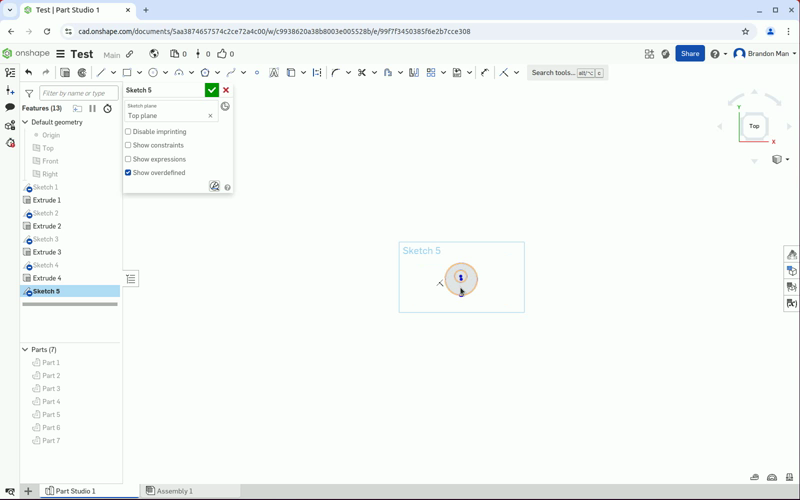
scroll(6)
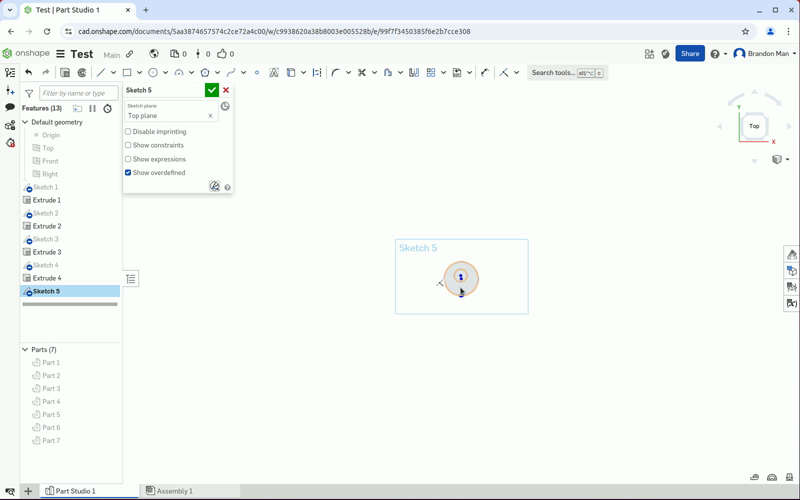
scroll(6)
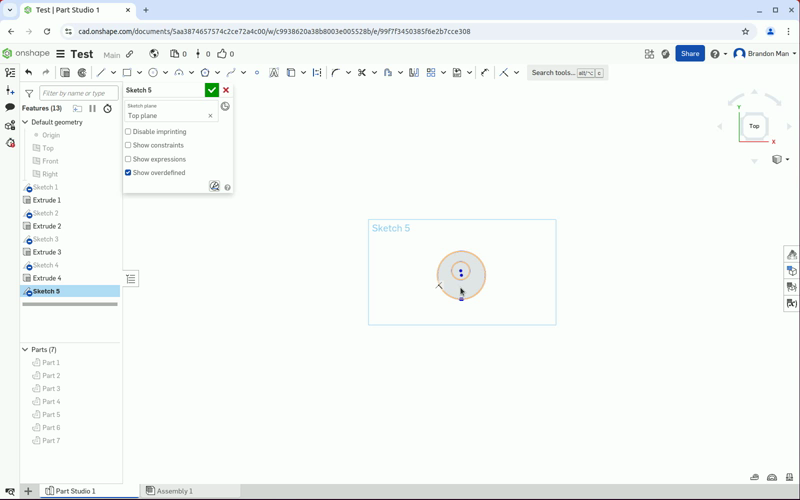
scroll(6)
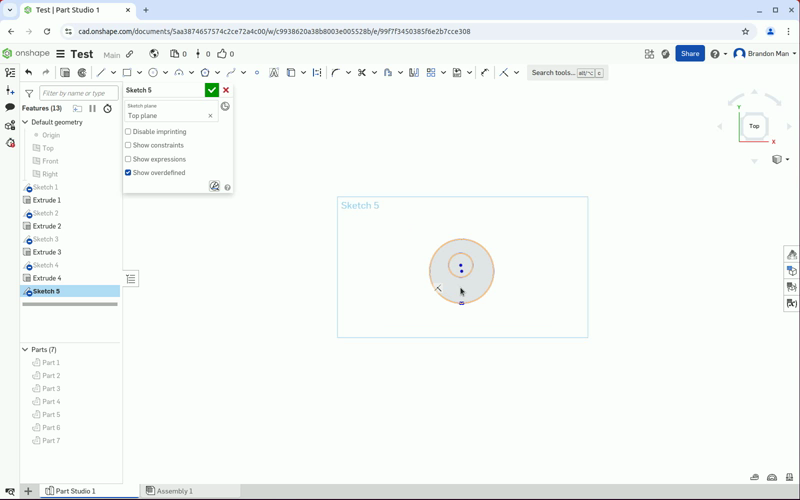
scroll(6)
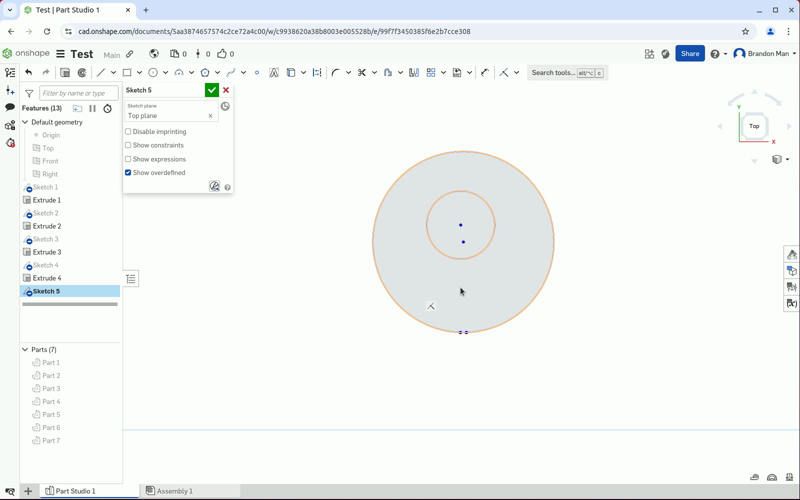
click(460, 287)
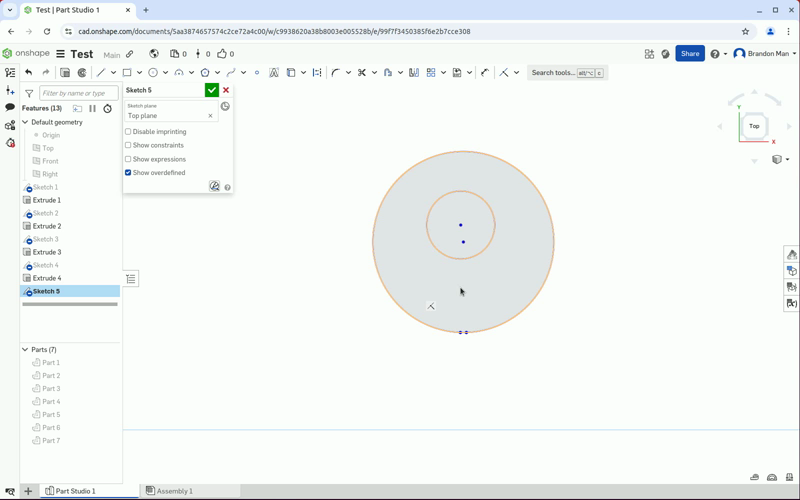
scroll(-6)
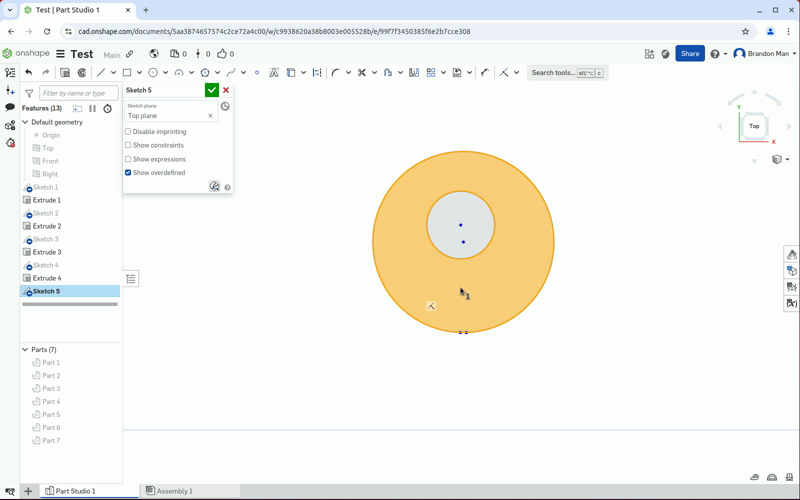
scroll(-6)
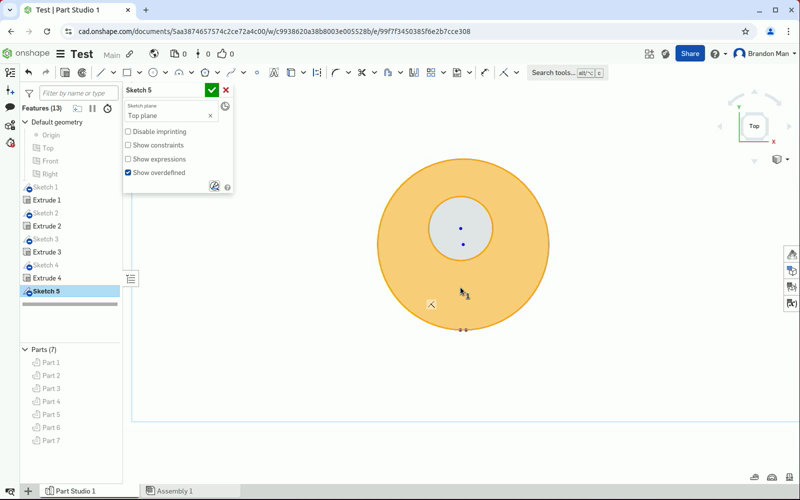
scroll(-6)
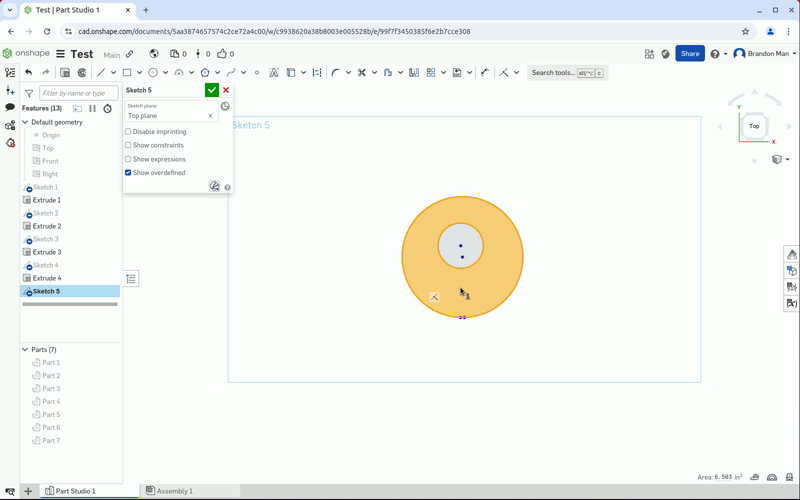
scroll(-6)
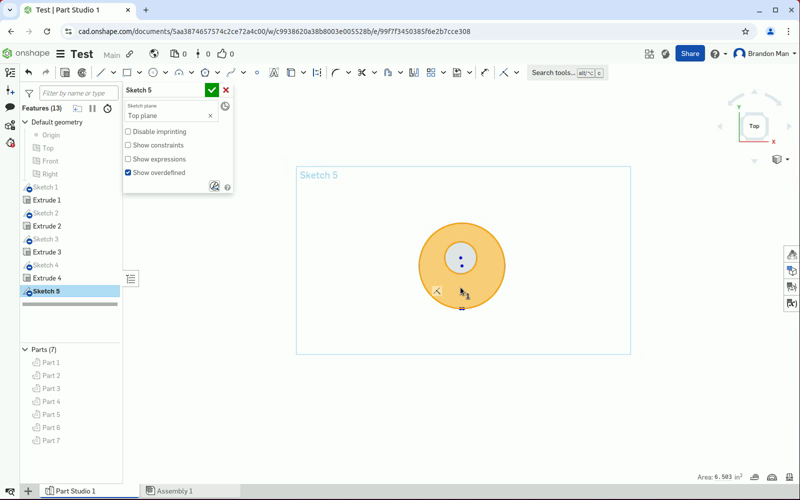
scroll(-6)
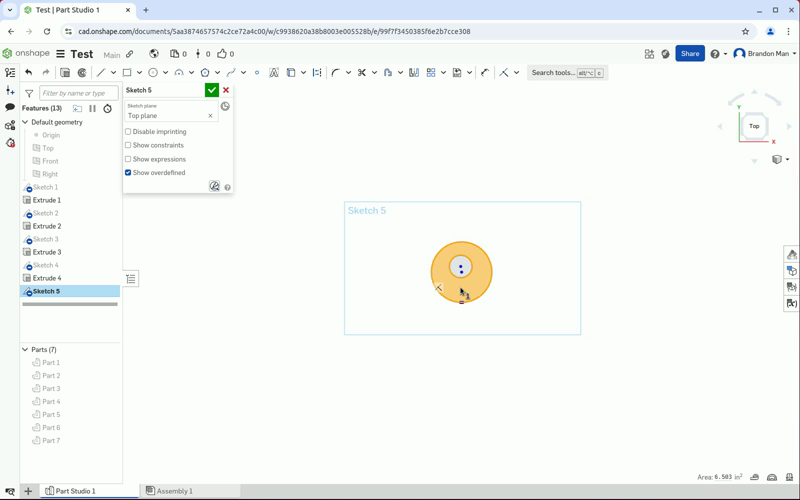
scroll(-6)
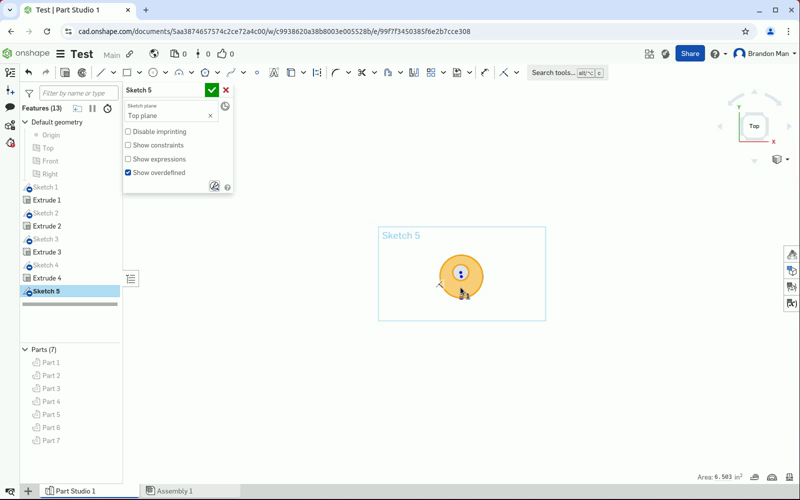
scroll(-6)
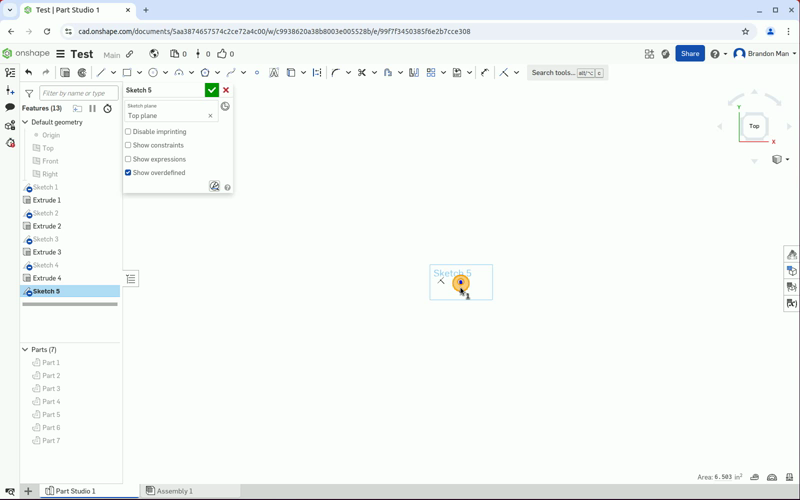
mouse_move(73, 352)
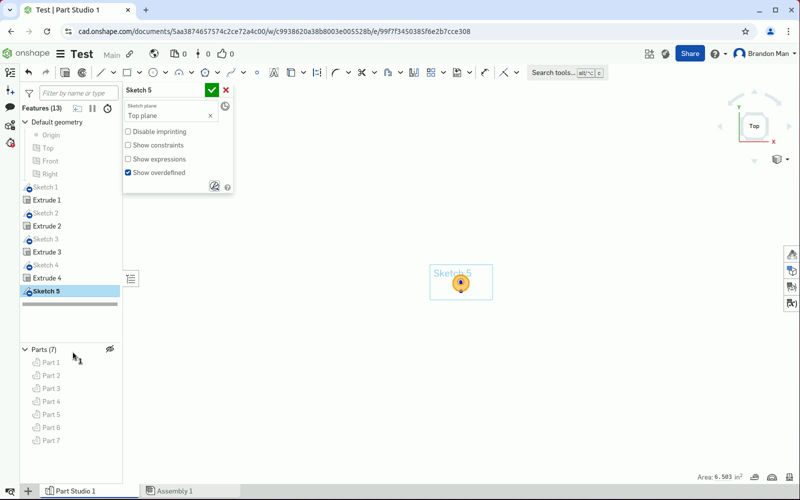
key(shift+y)
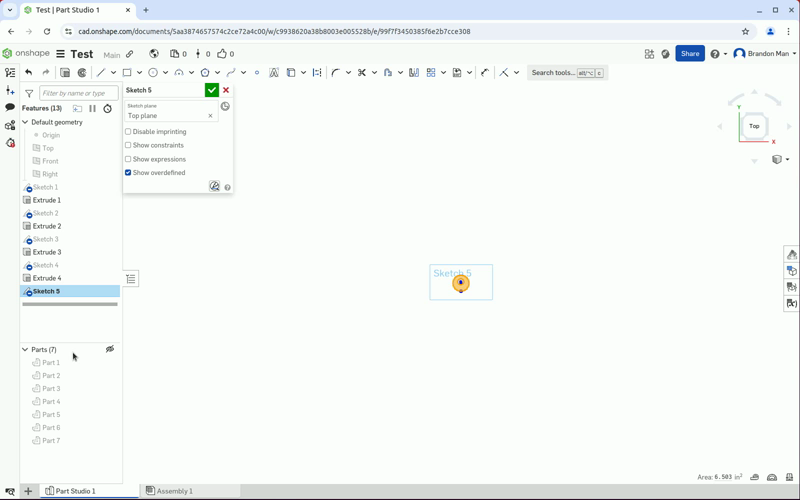
key(shift+e)
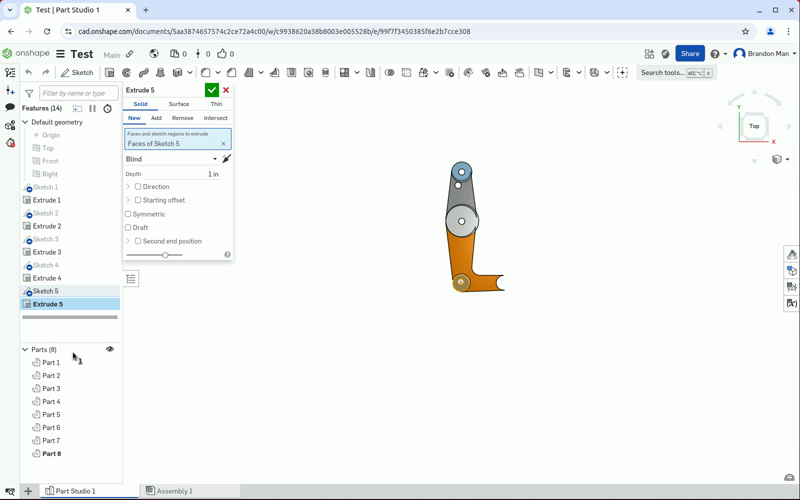
mouse_move(143, 106)
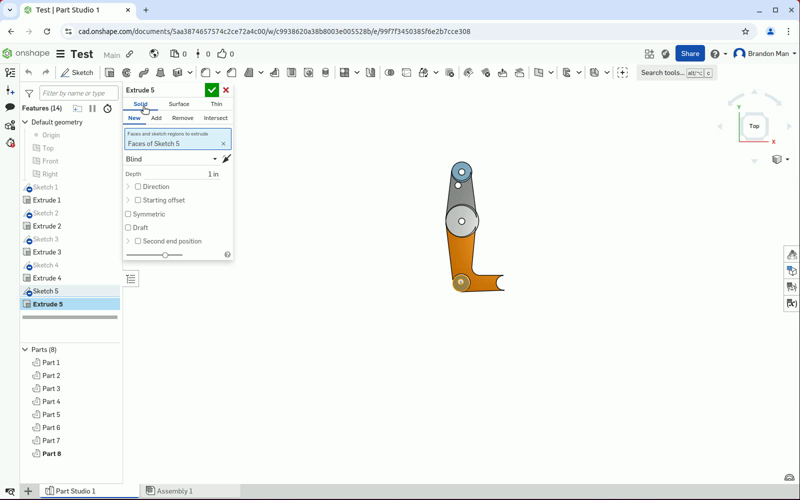
click(143, 106)
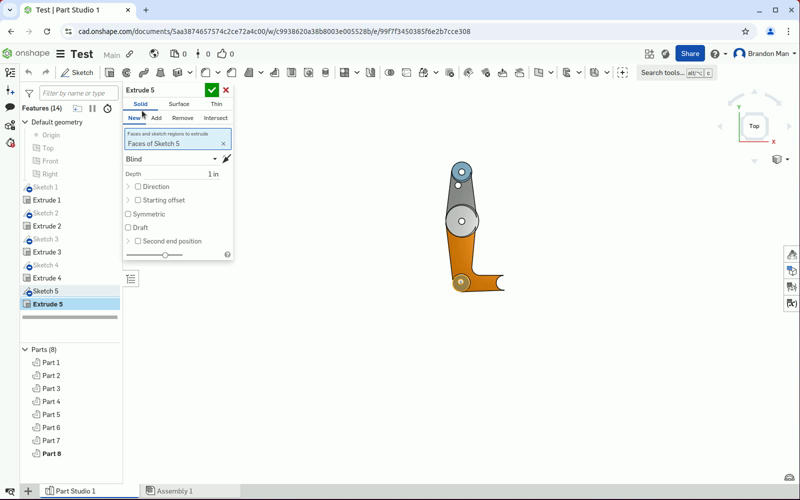
mouse_move(137, 120)
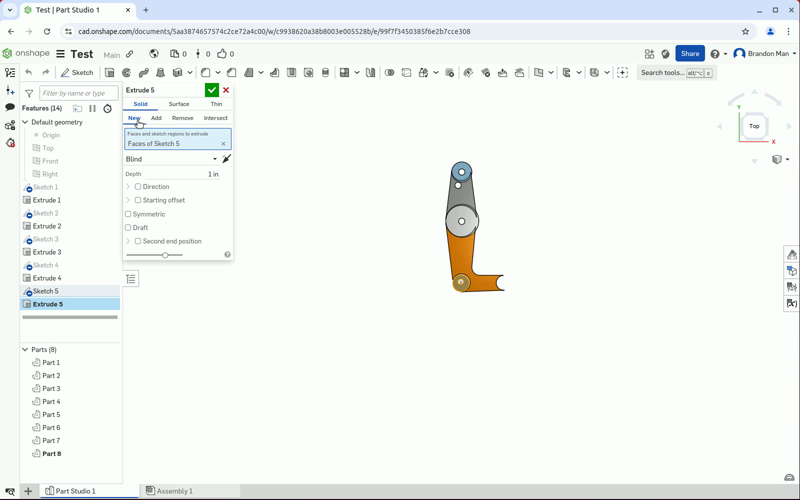
click(137, 120)
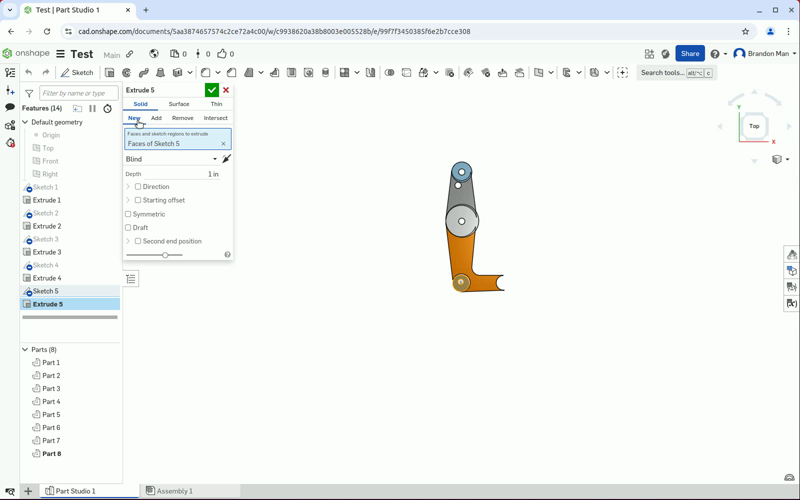
key(tab, 4)
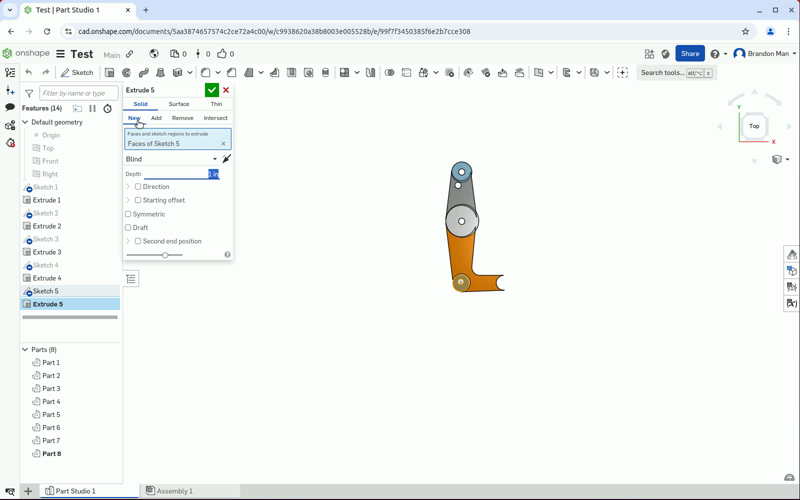
text(0.481)
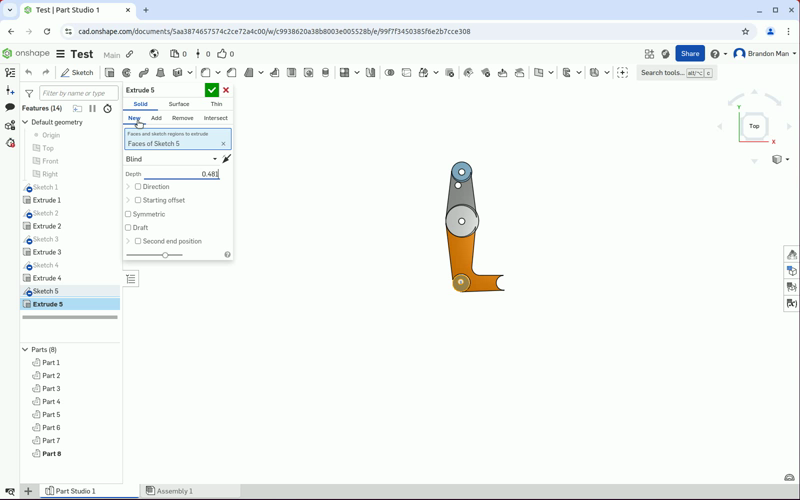
key(enter)
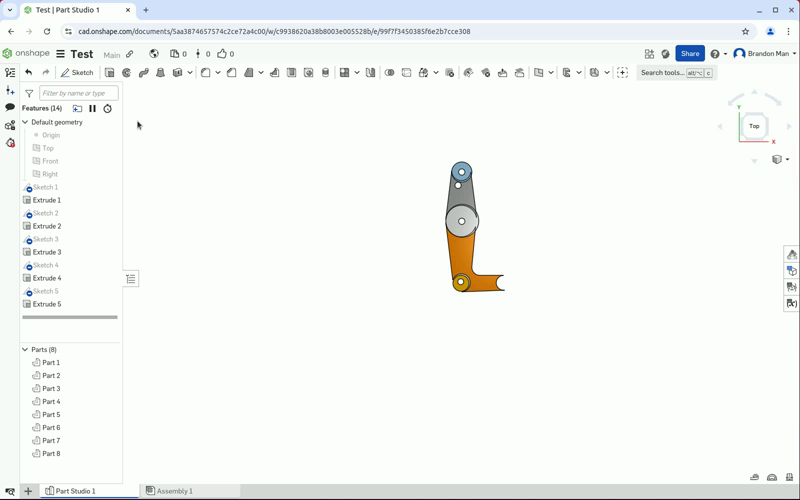
key(shift+h)
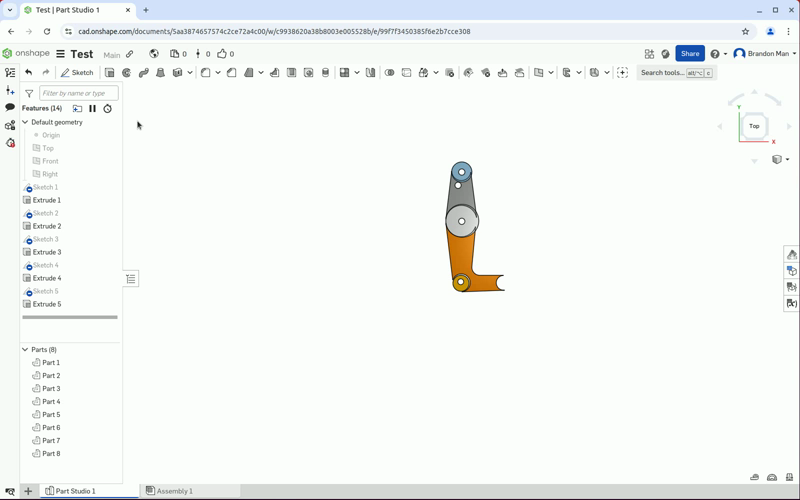
key(shift+h)
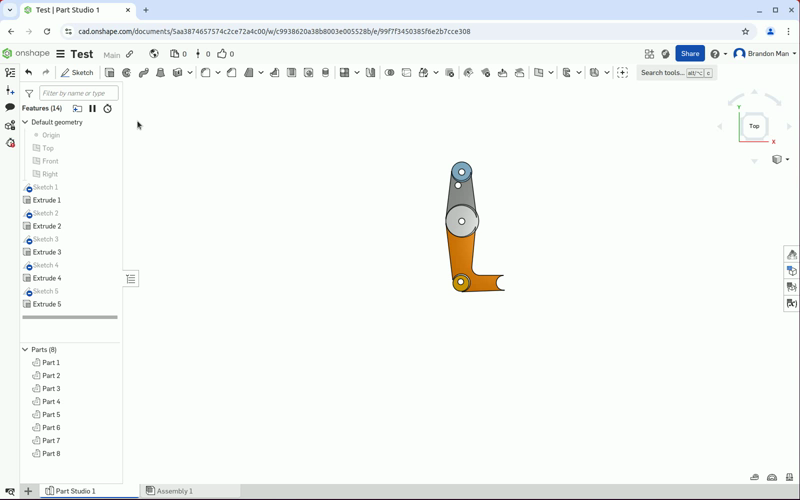
mouse_move(73, 189)
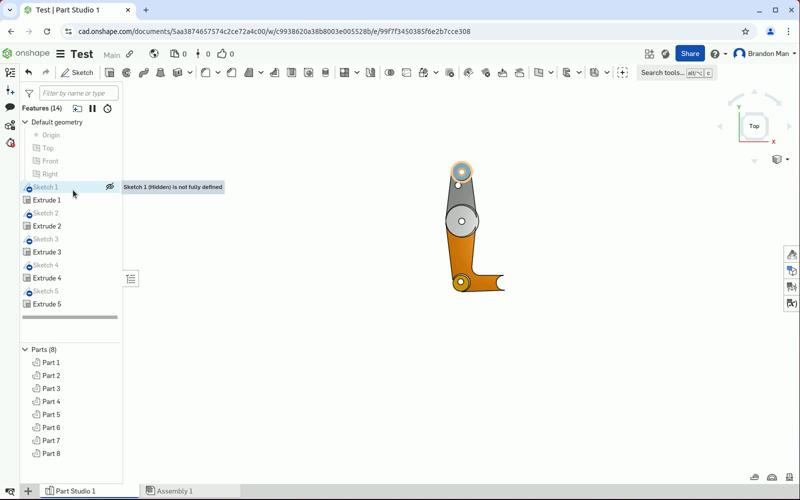
click(73, 189)
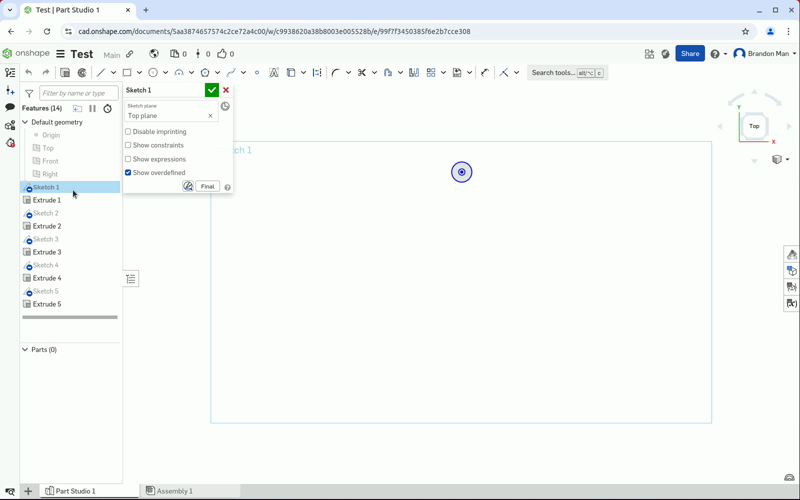
mouse_move(229, 92)
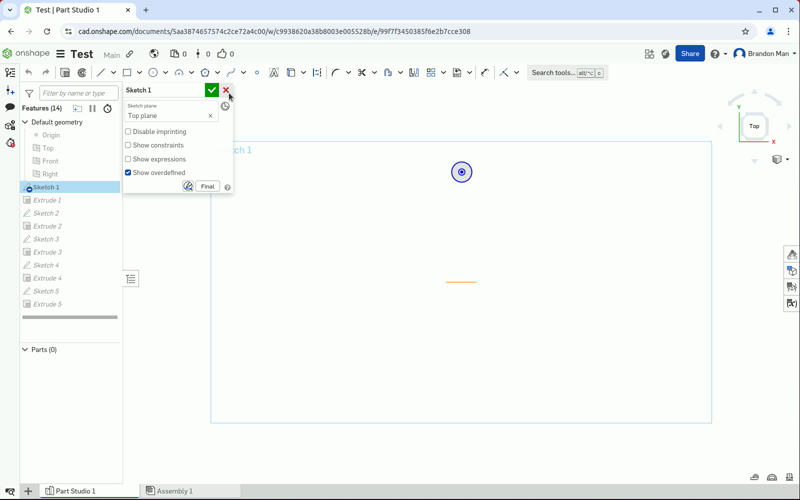
click(229, 92)
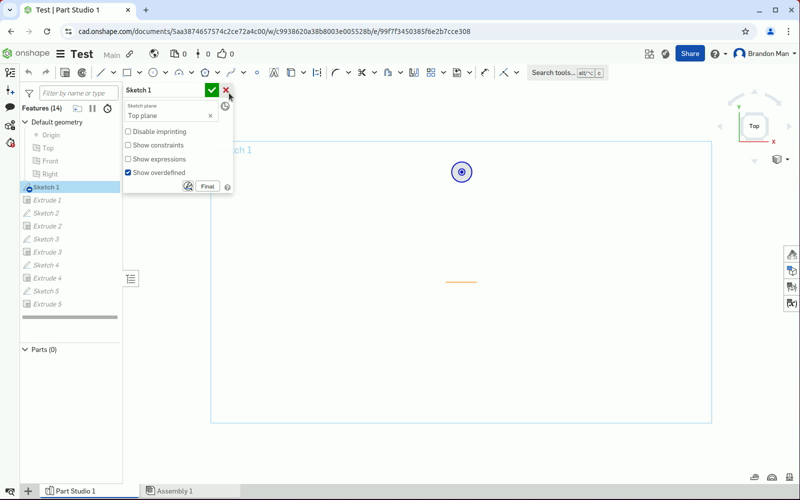
key(shift+s)
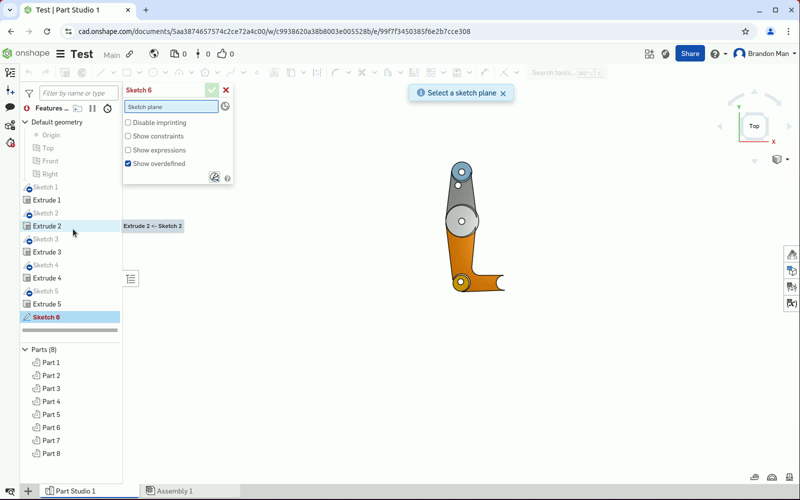
scroll(3)
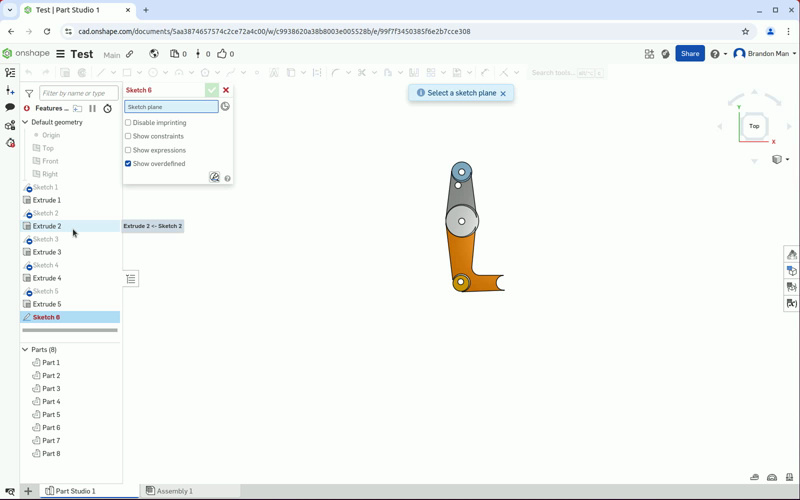
mouse_move(73, 150)
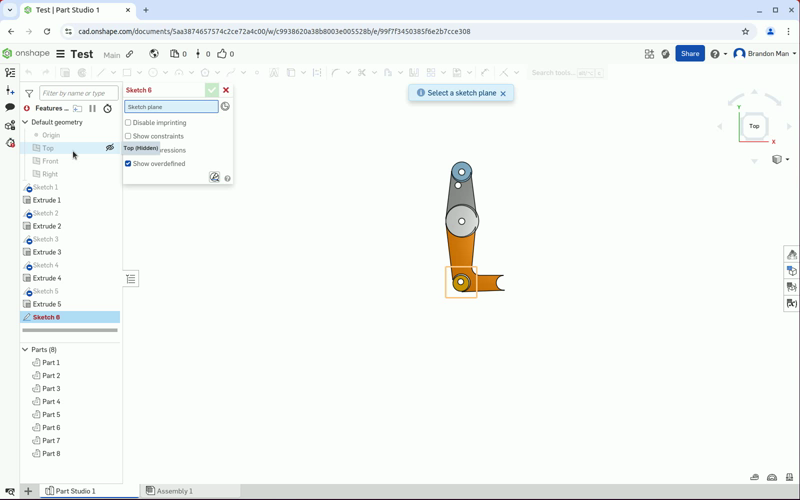
click(73, 150)
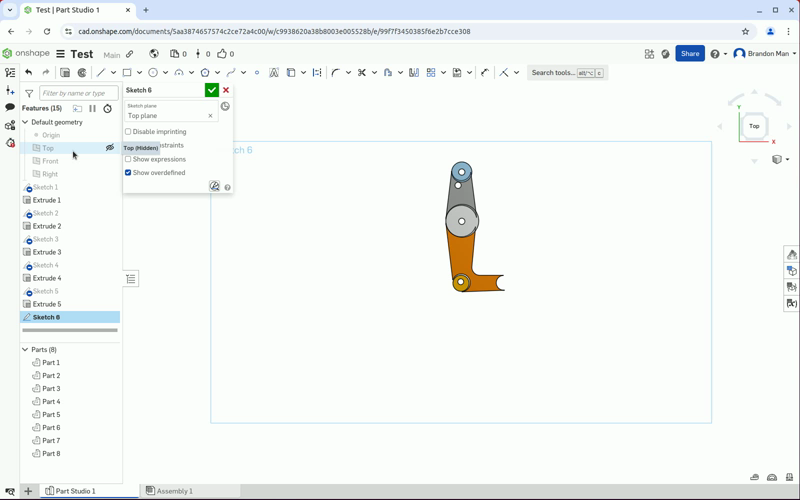
mouse_move(73, 352)
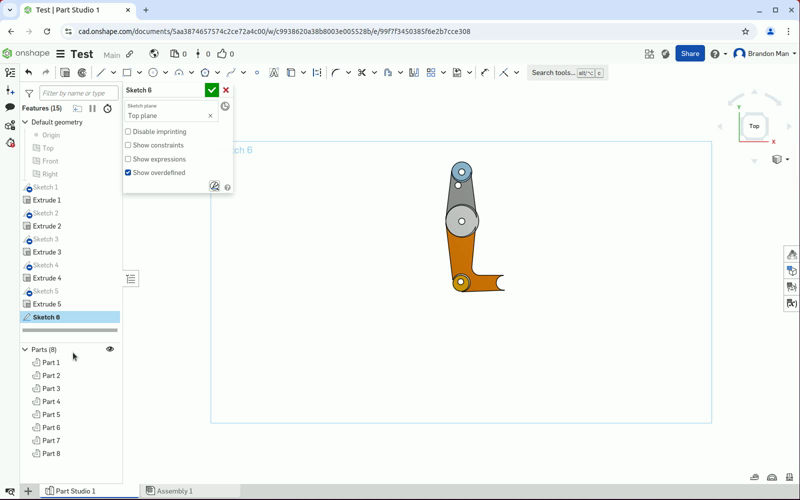
key(y)
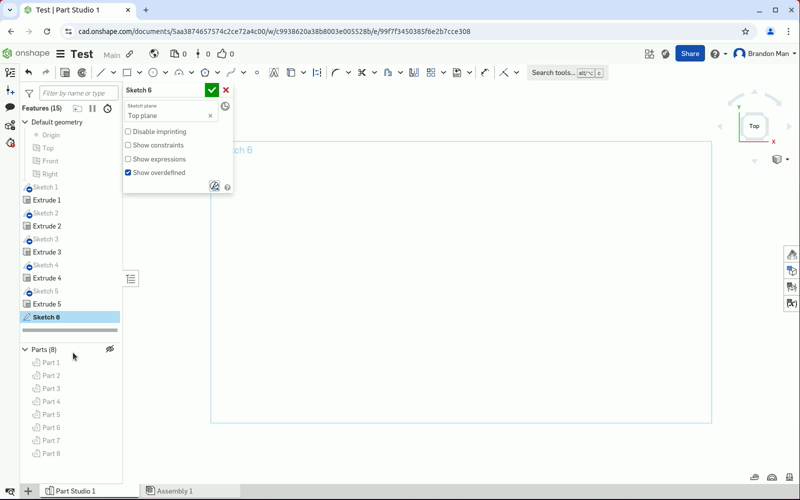
key(c)
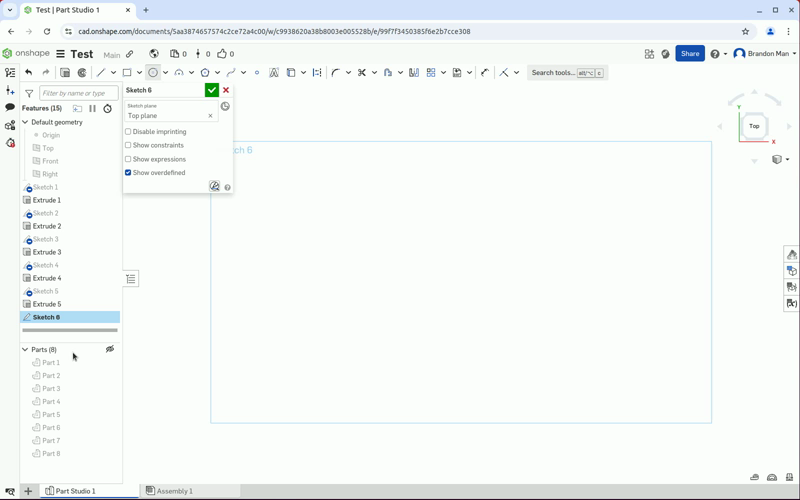
key_down(shift)
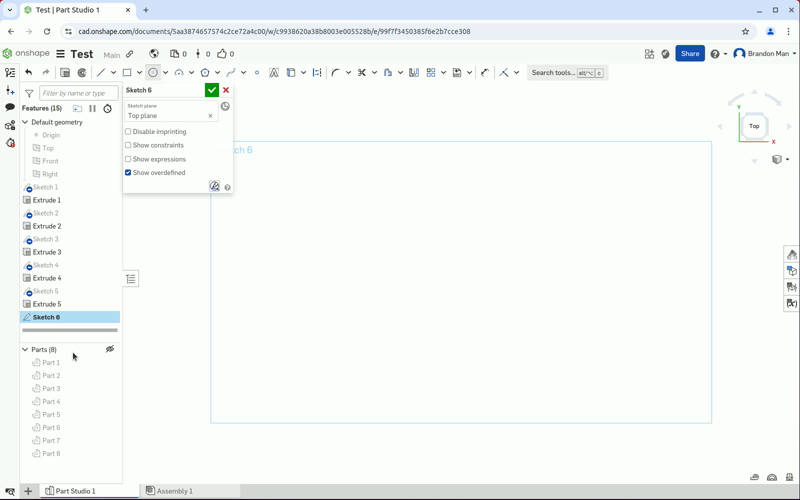
mouse_move(501, 282)
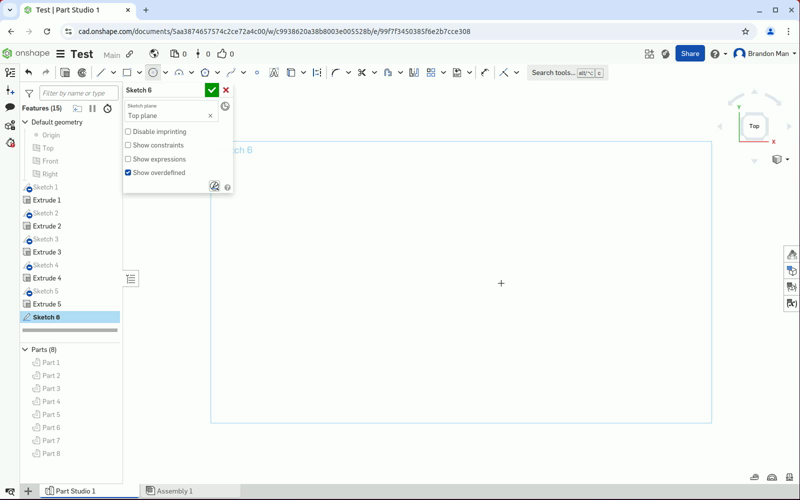
click(501, 282)
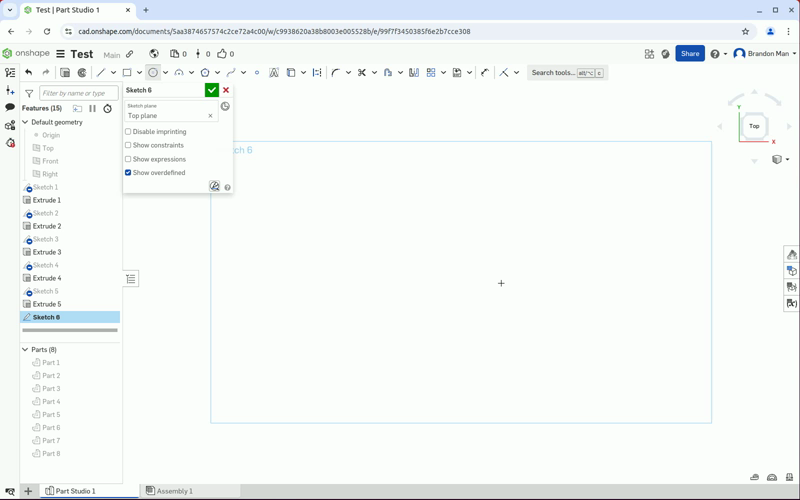
key_up(shift)
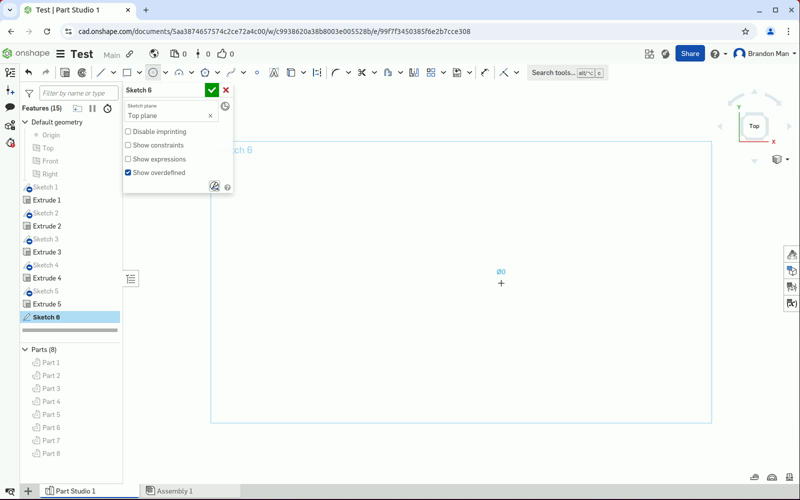
mouse_move(508, 282)
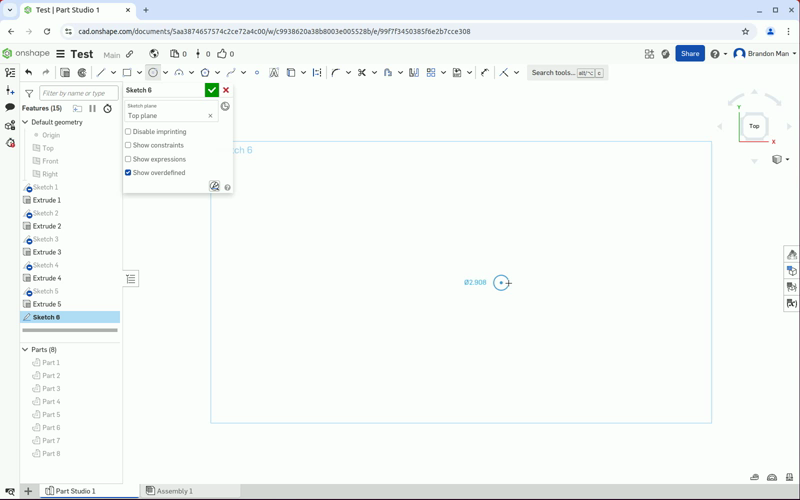
click(508, 282)
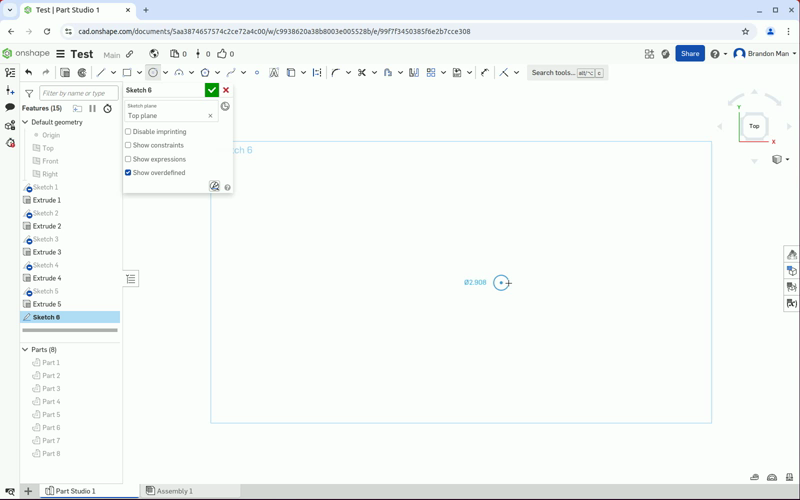
key(esc)
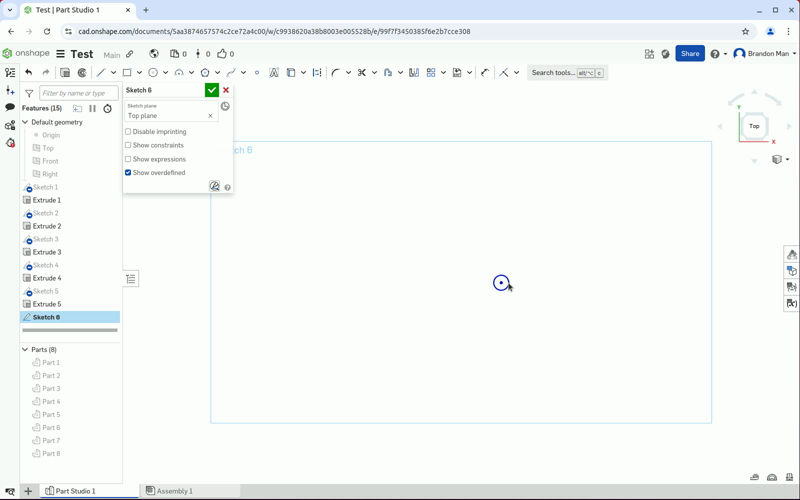
key(c)
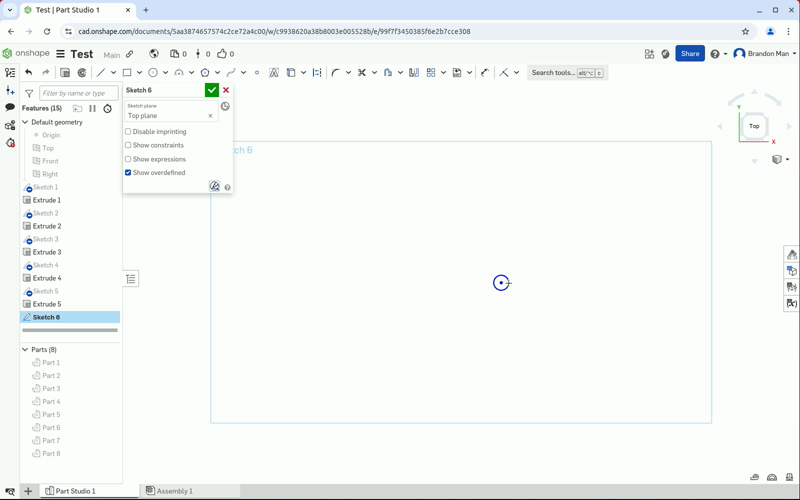
key_down(shift)
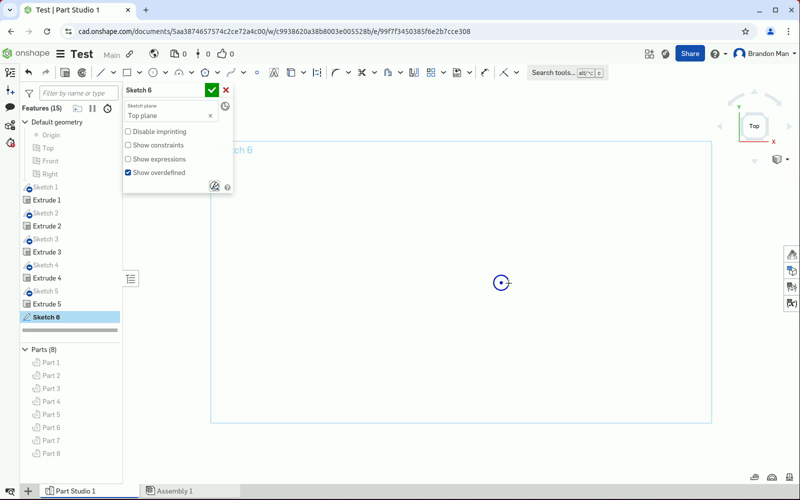
mouse_move(501, 282)
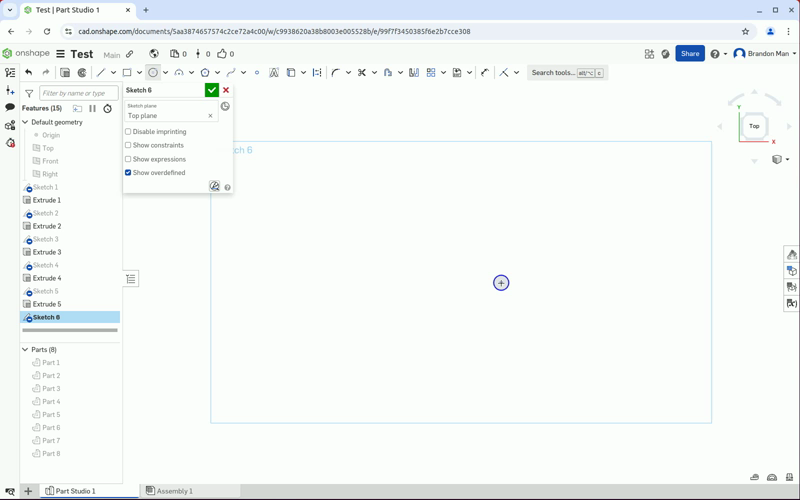
click(501, 282)
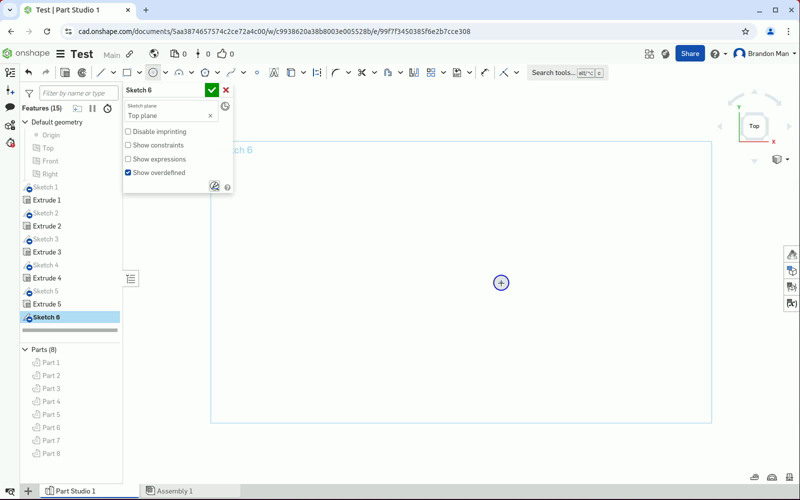
key_up(shift)
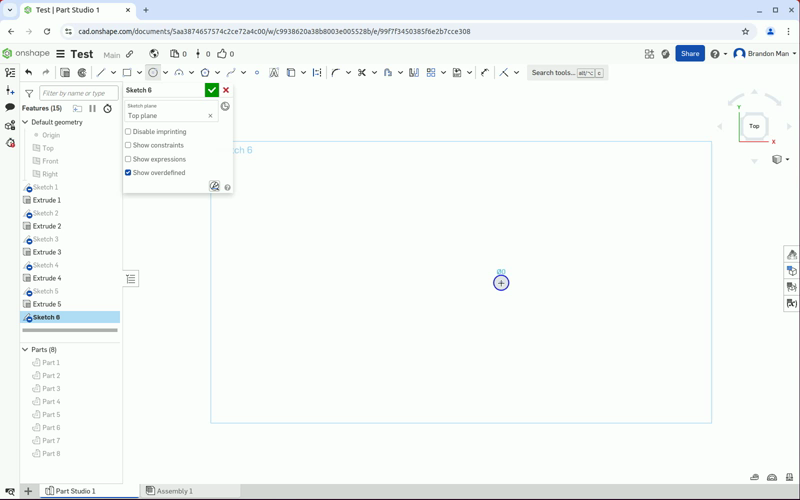
mouse_move(504, 282)
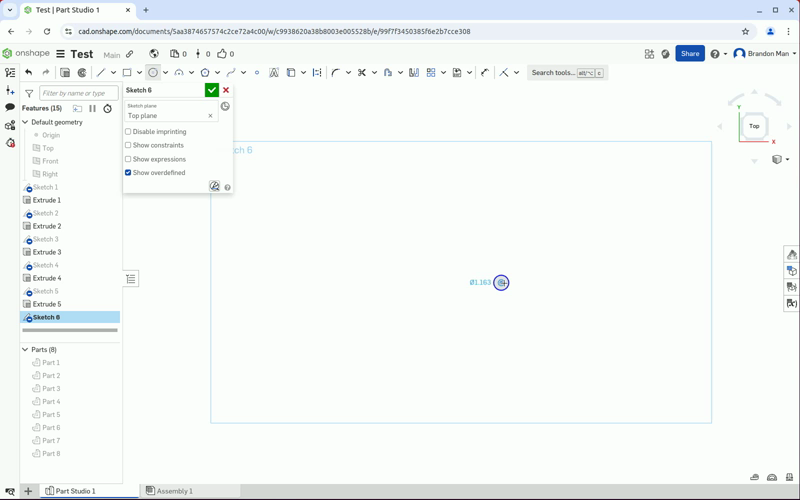
scroll(6)
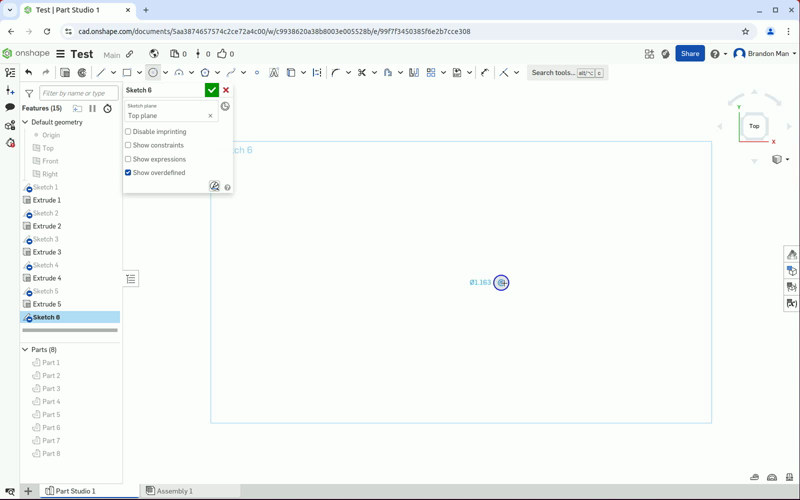
scroll(6)
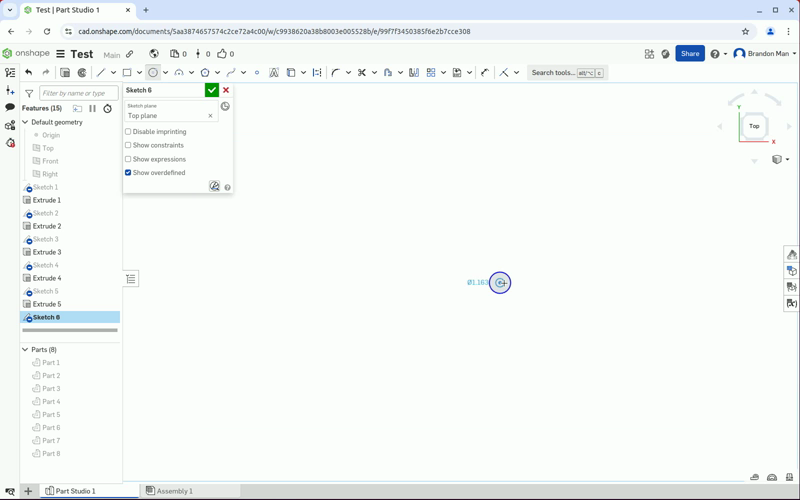
scroll(6)
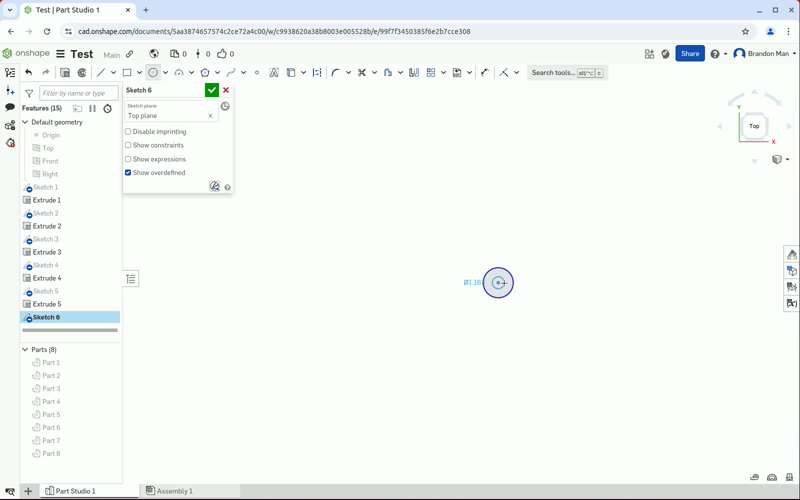
scroll(6)
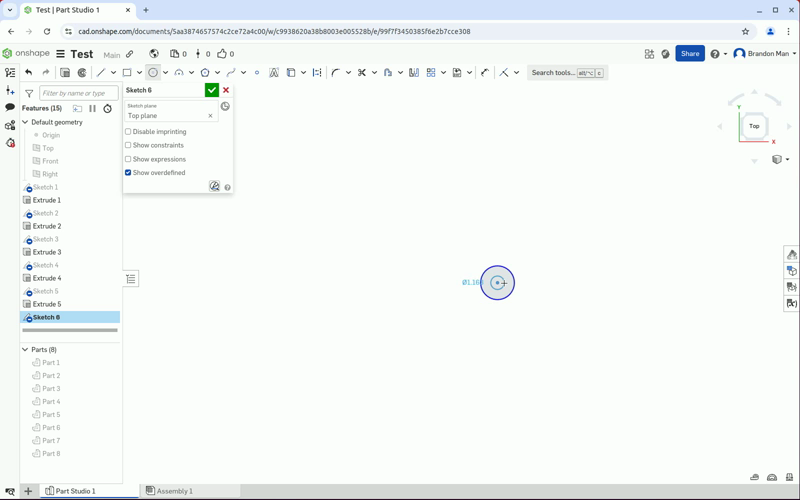
scroll(6)
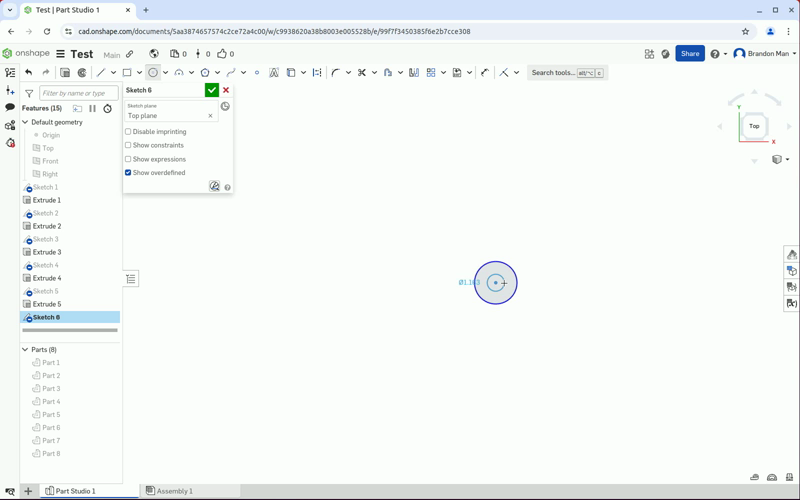
scroll(6)
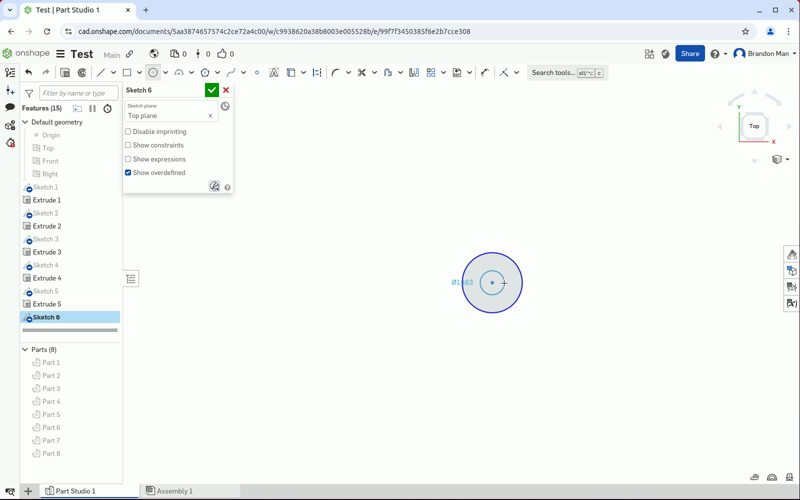
scroll(6)
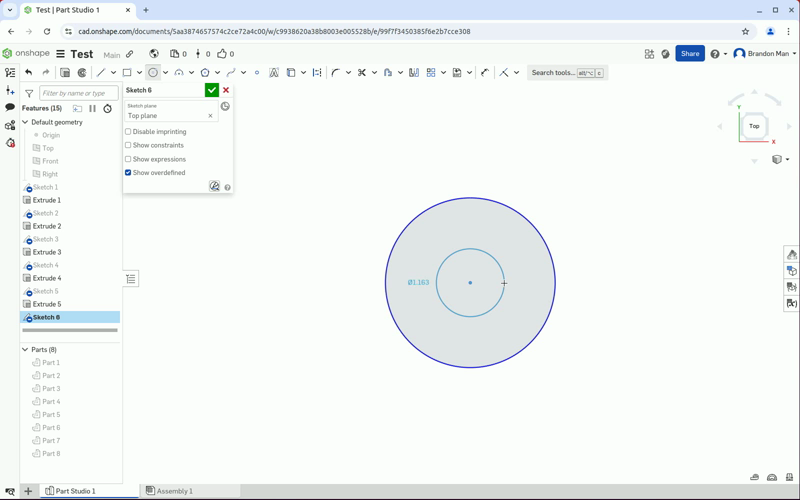
click(504, 282)
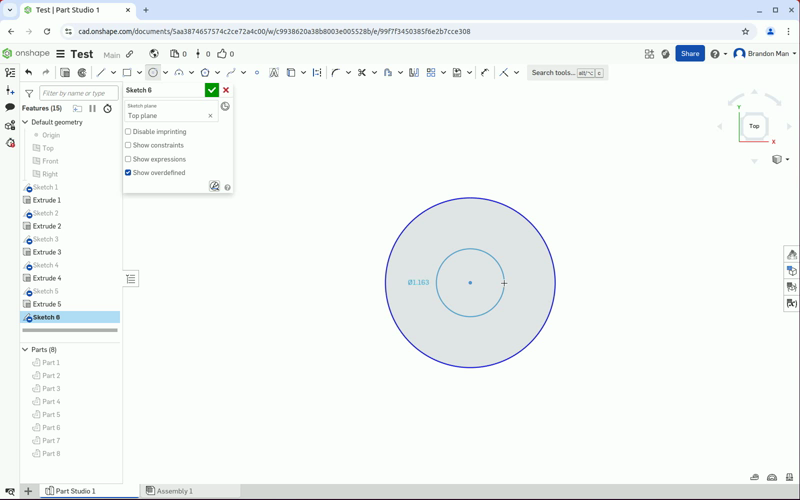
scroll(-6)
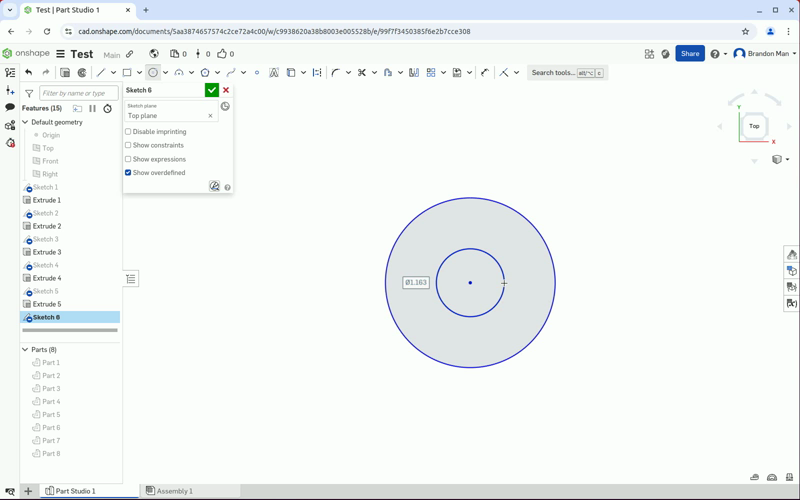
scroll(-6)
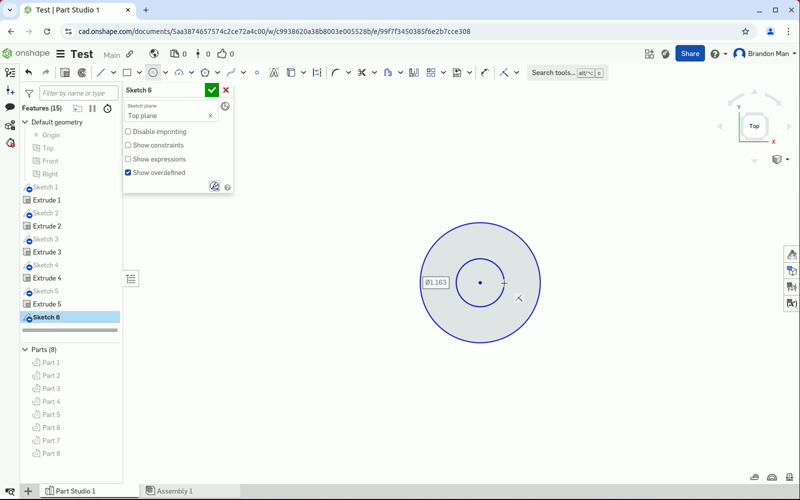
scroll(-6)
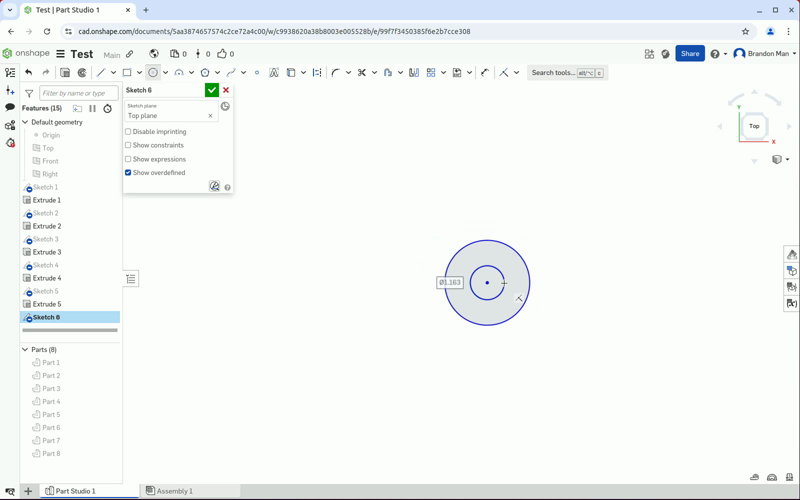
scroll(-6)
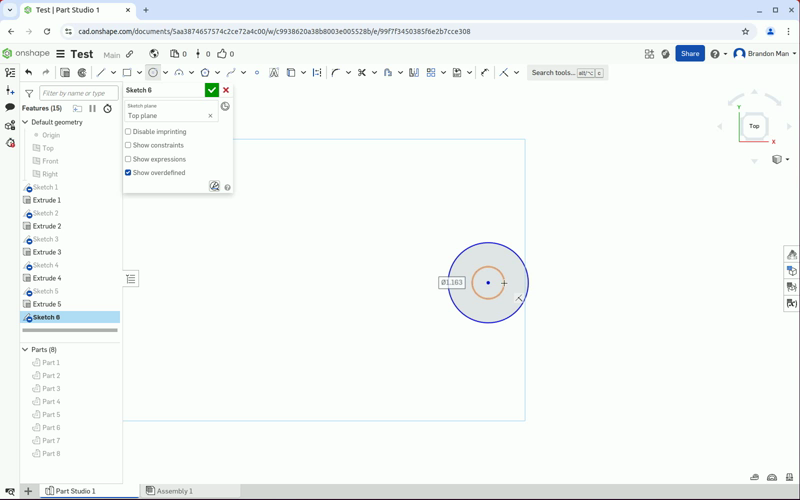
scroll(-6)
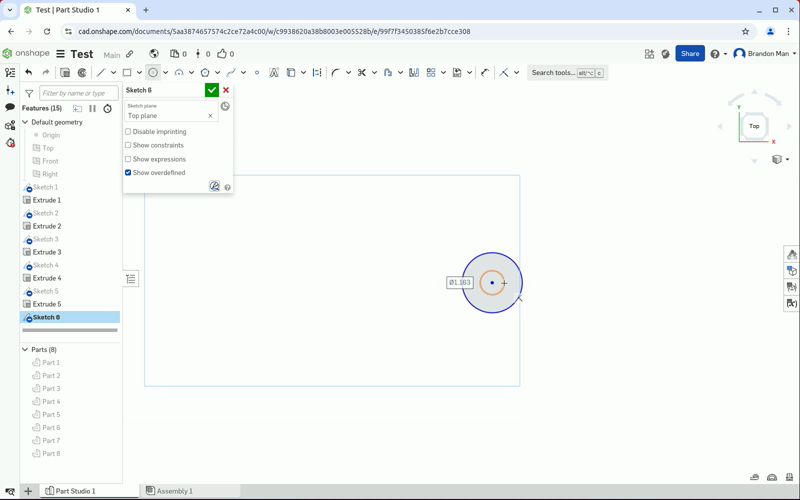
scroll(-6)
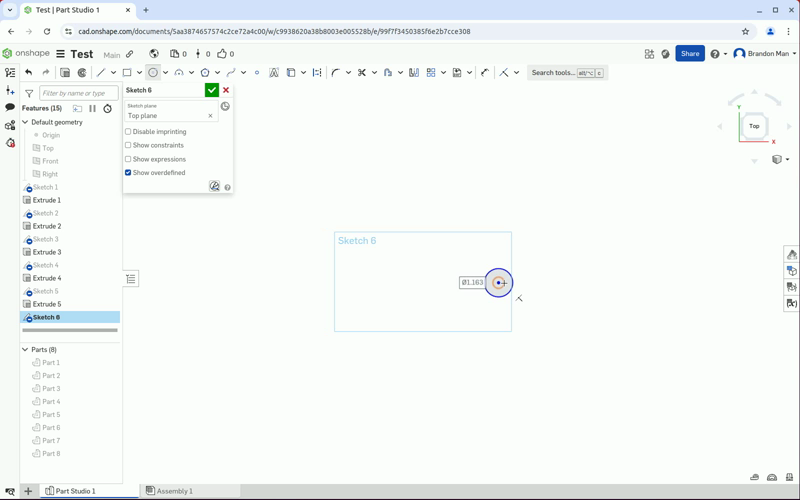
scroll(-6)
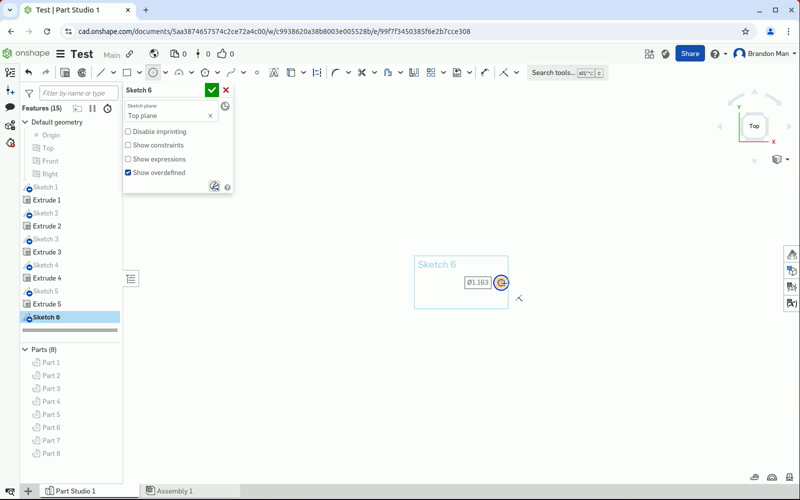
key(esc)
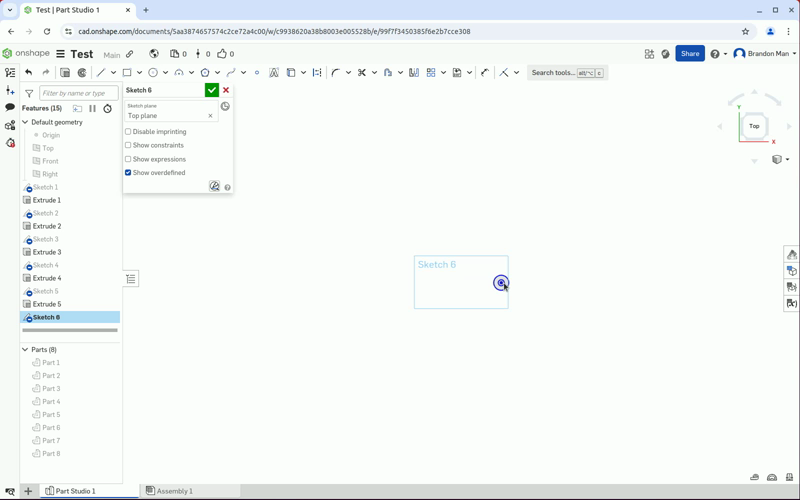
mouse_move(505, 278)
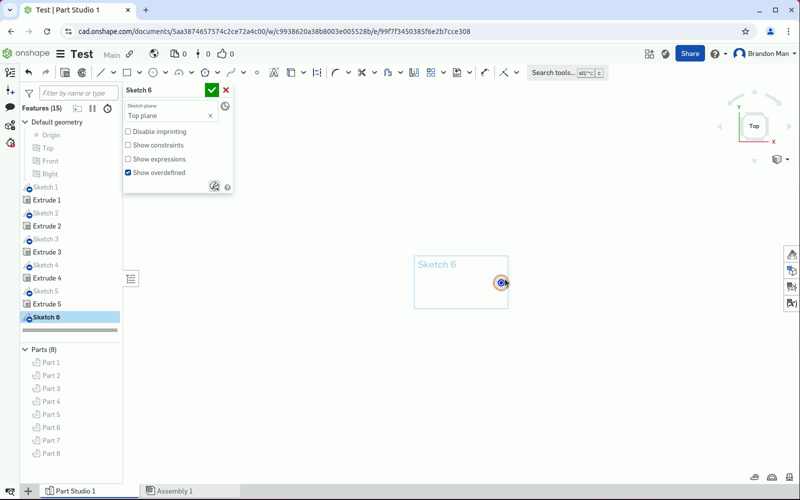
scroll(6)
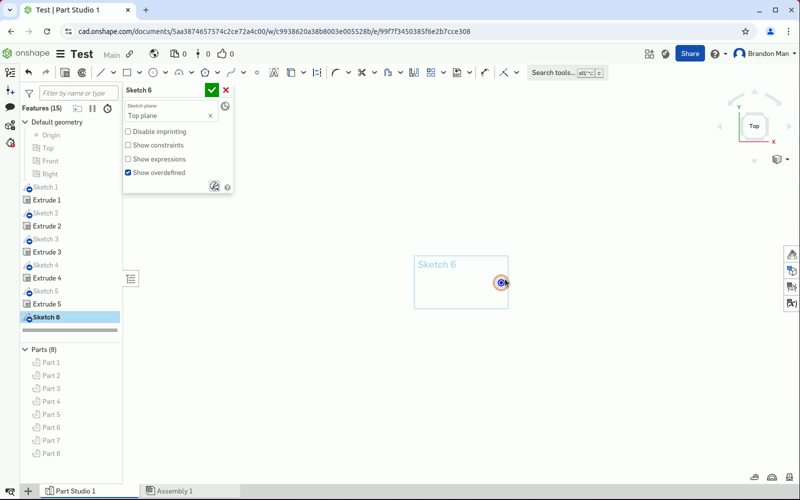
scroll(6)
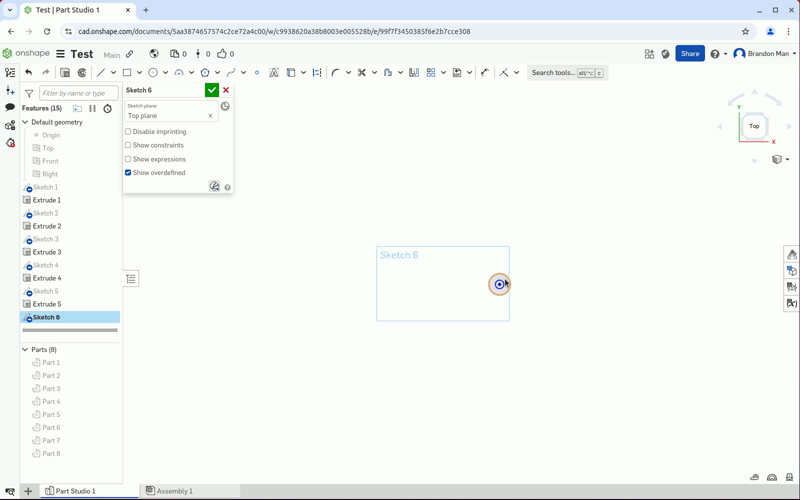
scroll(6)
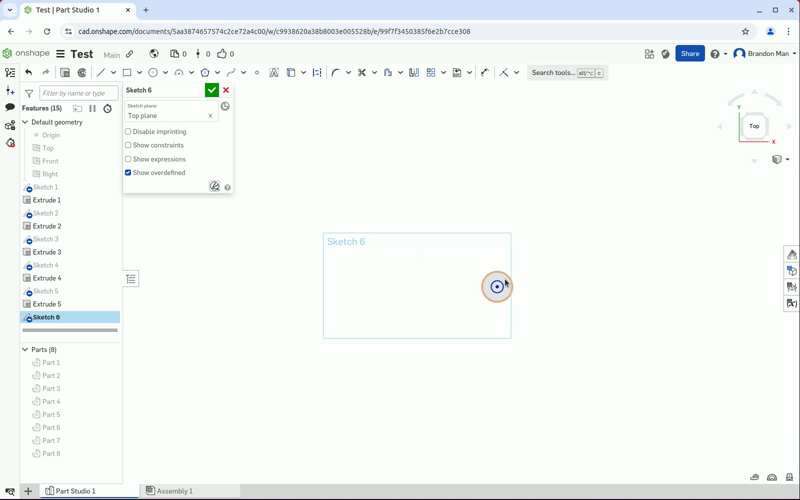
scroll(6)
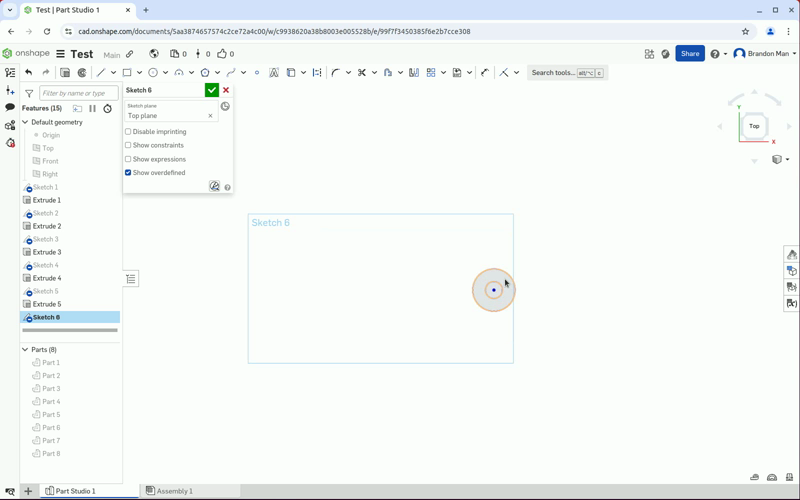
scroll(6)
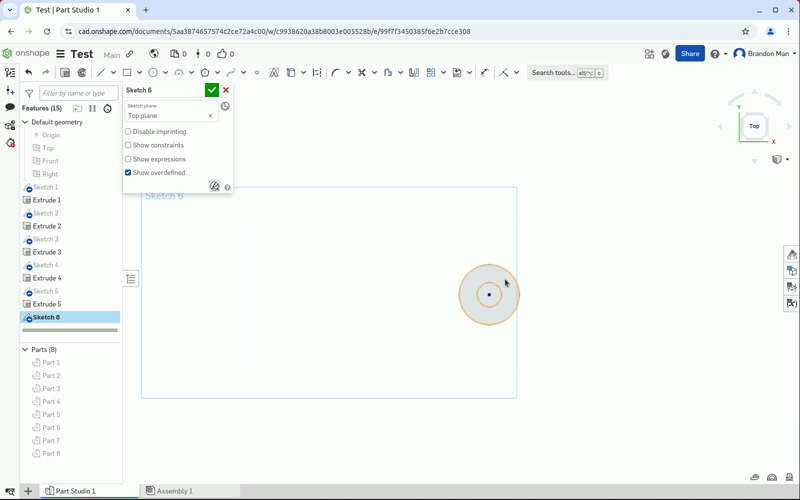
scroll(6)
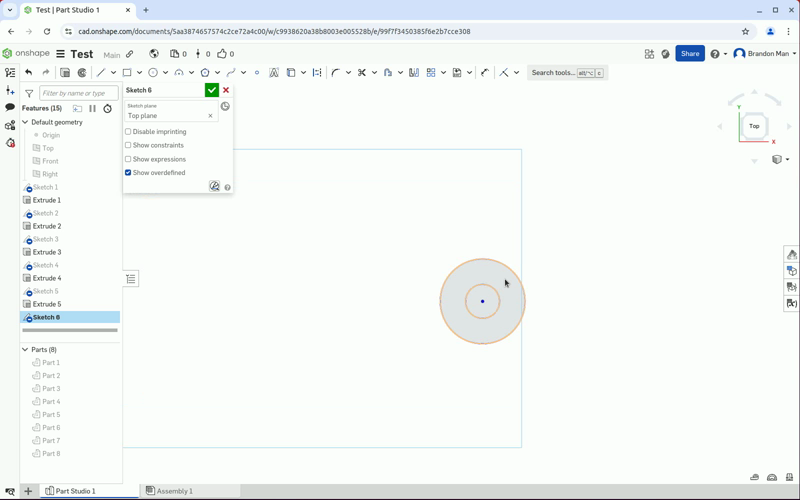
scroll(6)
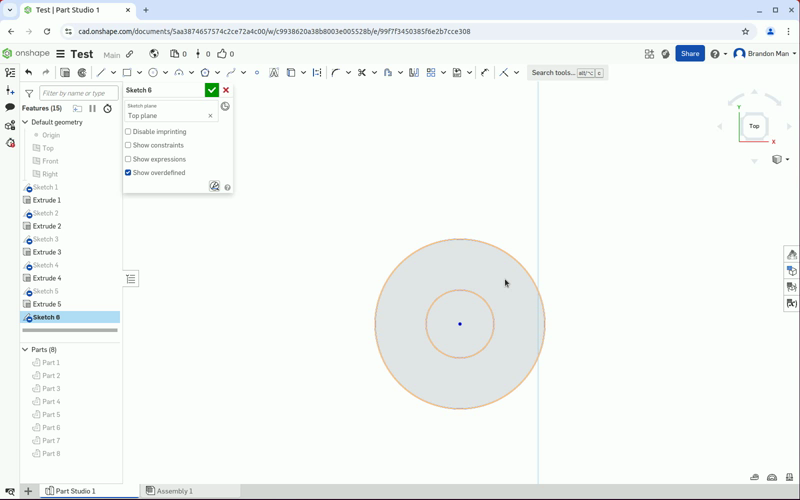
click(505, 278)
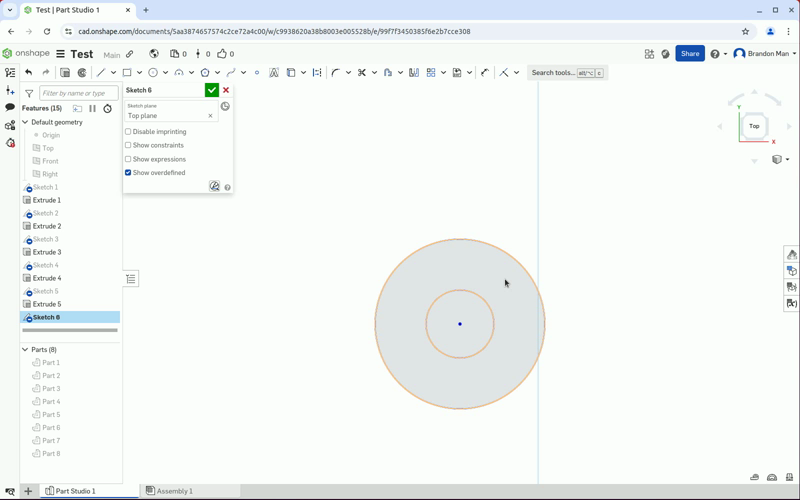
scroll(-6)
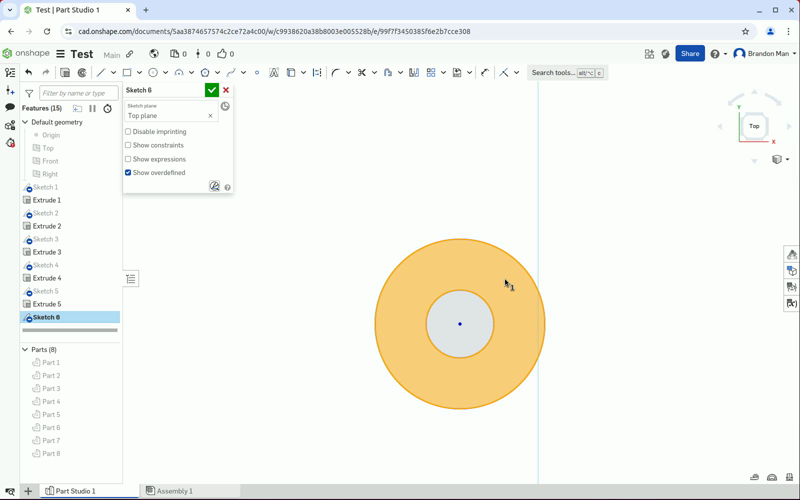
scroll(-6)
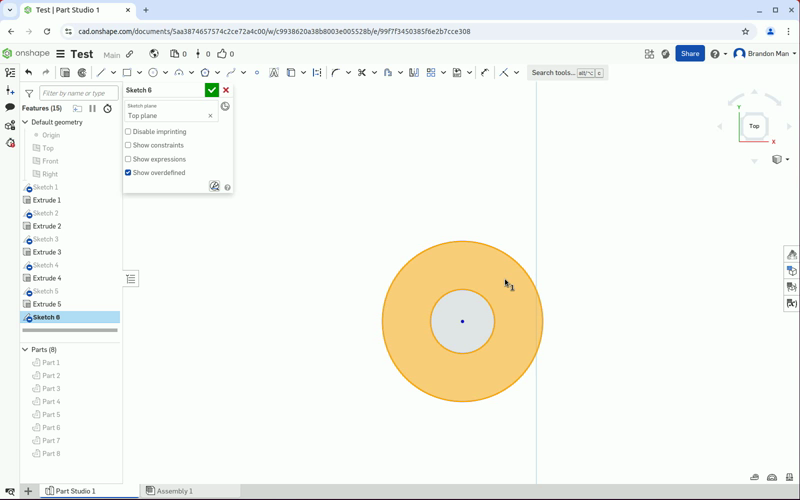
scroll(-6)
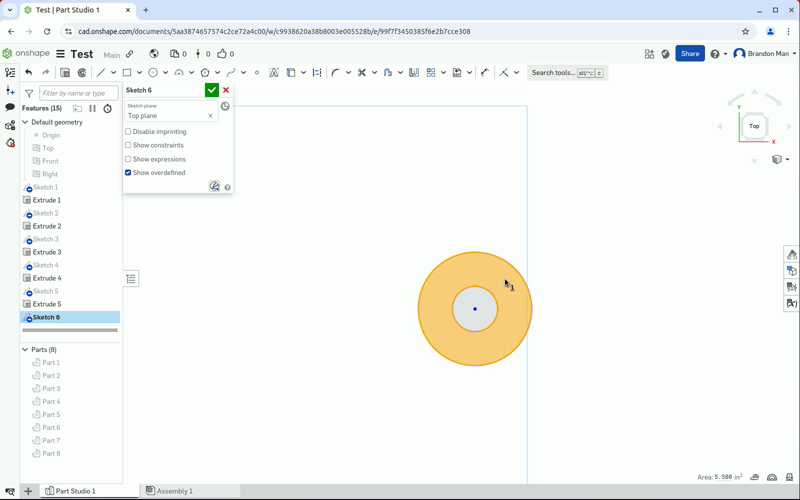
scroll(-6)
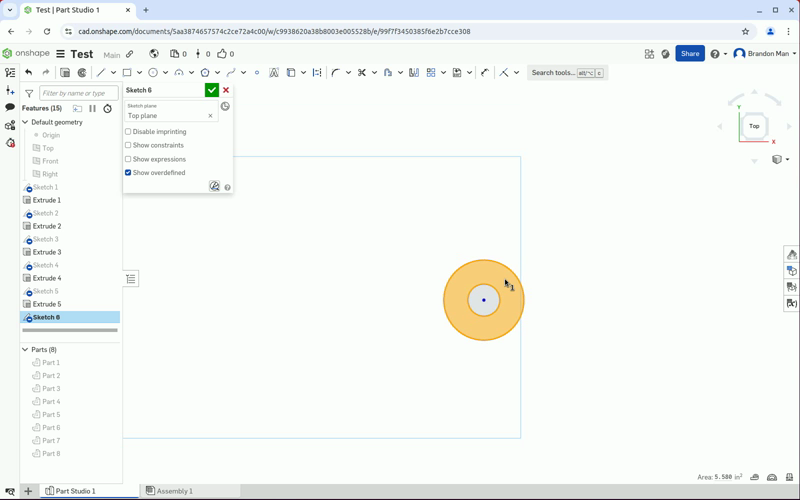
scroll(-6)
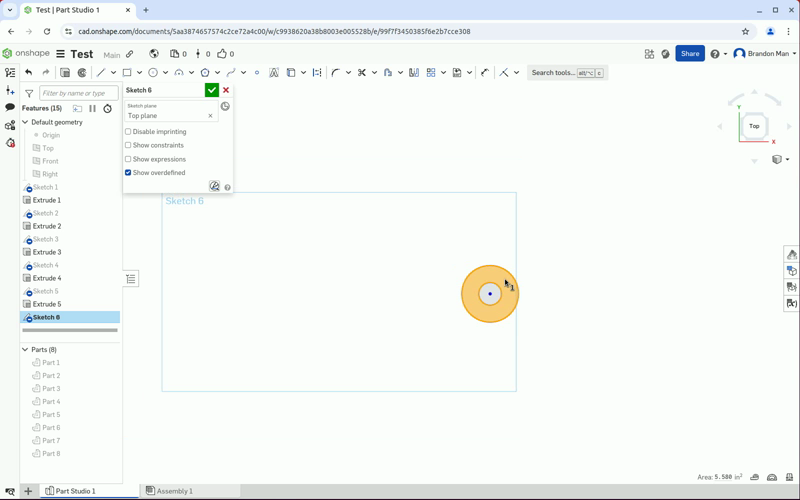
scroll(-6)
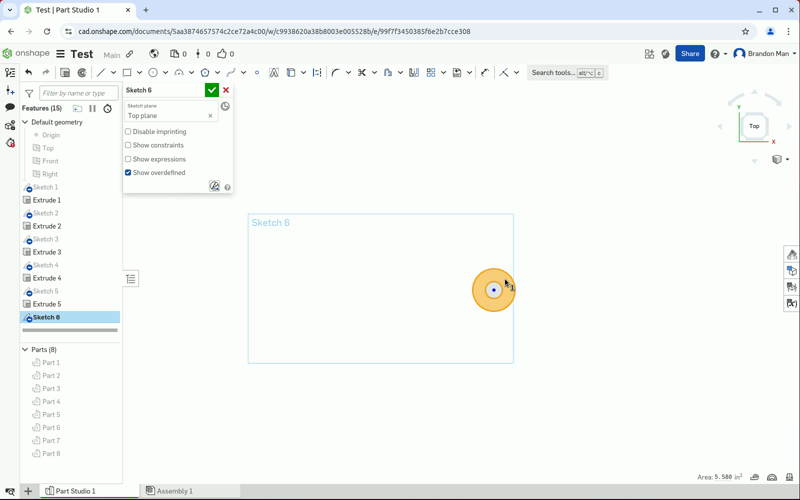
scroll(-6)
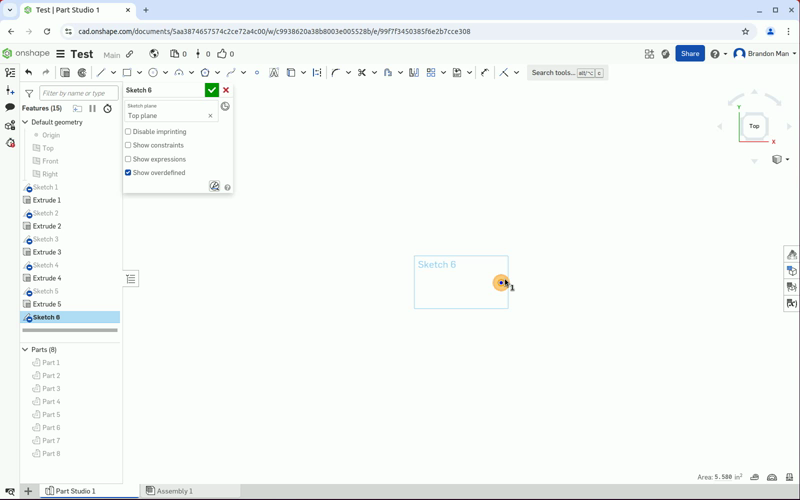
mouse_move(73, 352)
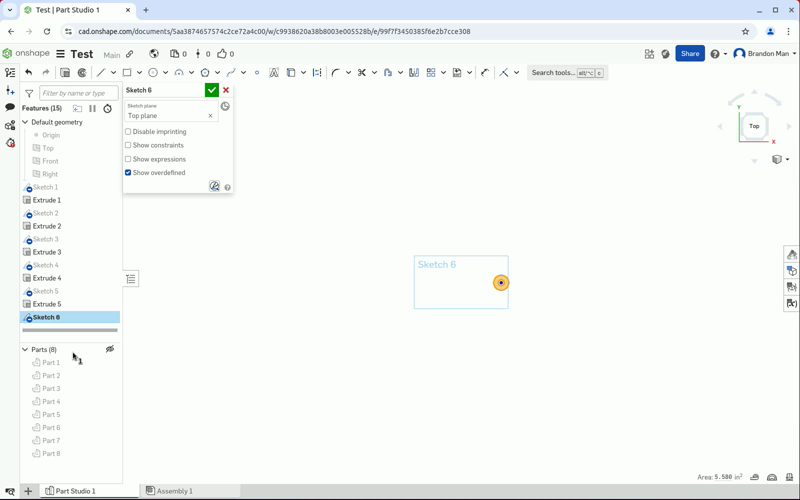
key(shift+y)
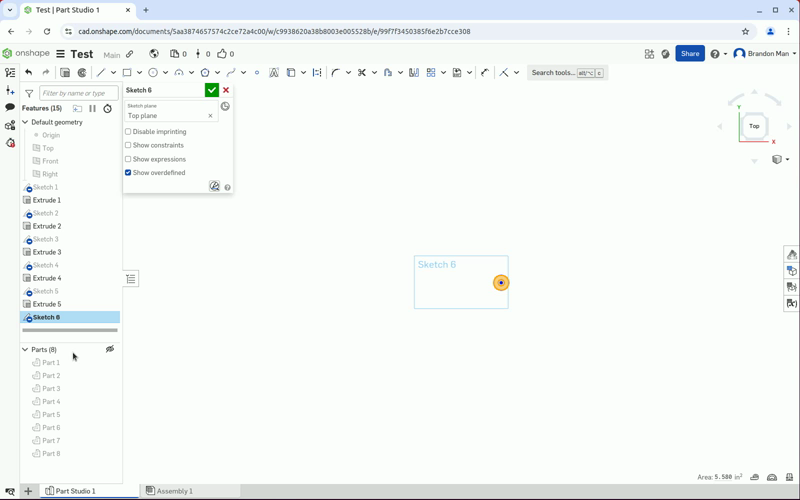
key(shift+e)
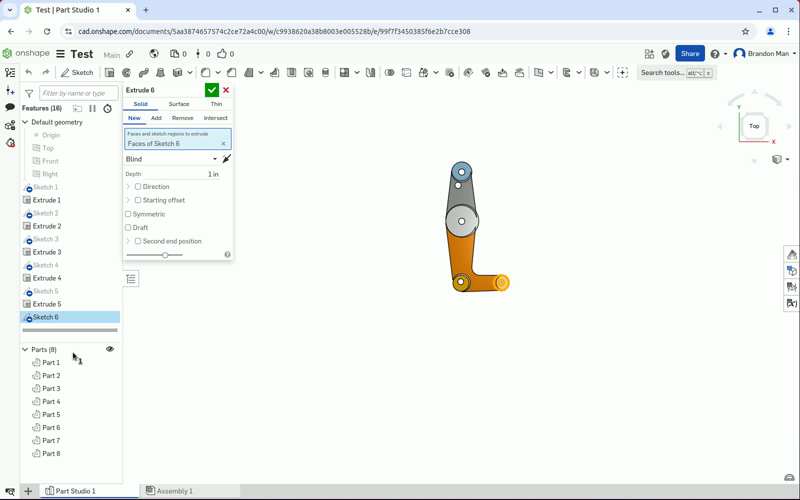
mouse_move(143, 106)
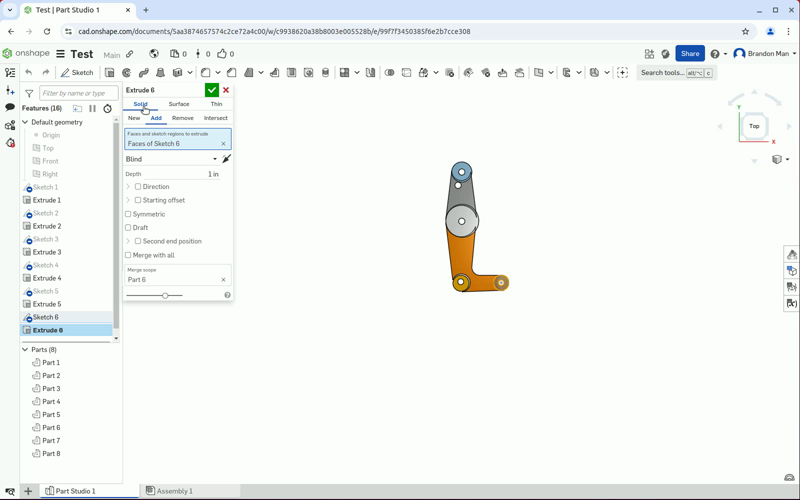
click(143, 106)
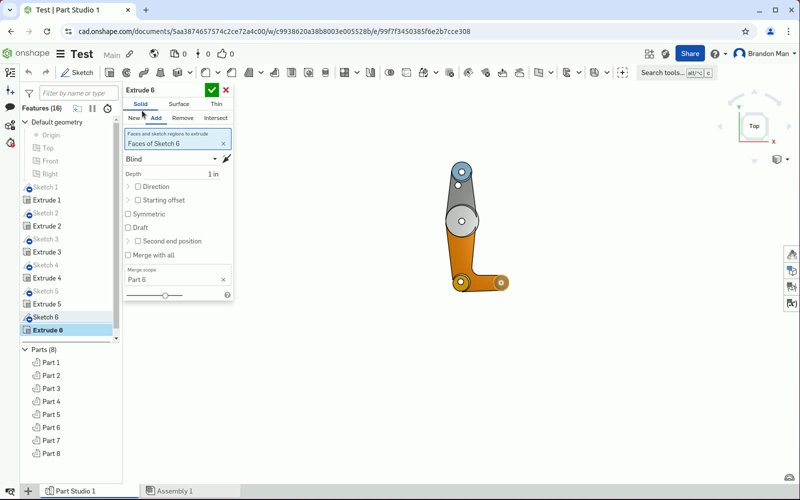
mouse_move(137, 120)
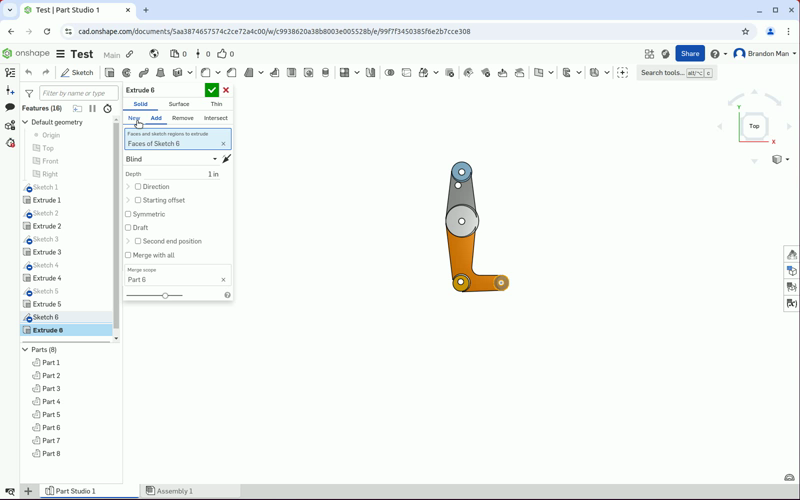
click(137, 120)
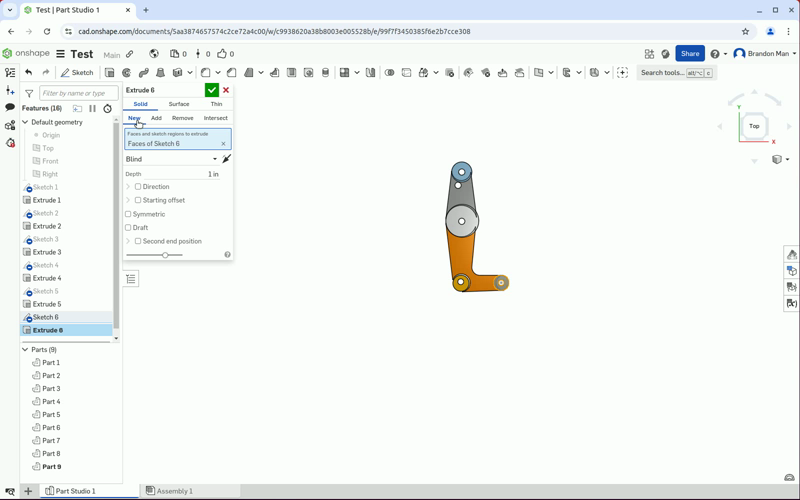
key(tab, 4)
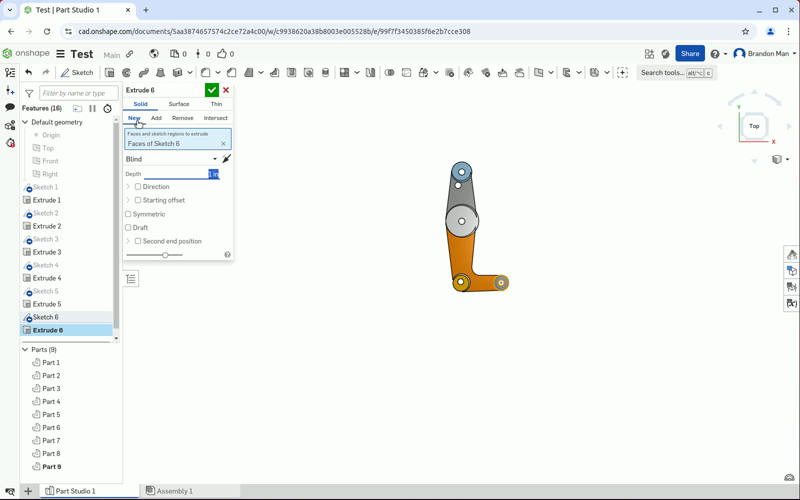
text(0.481)
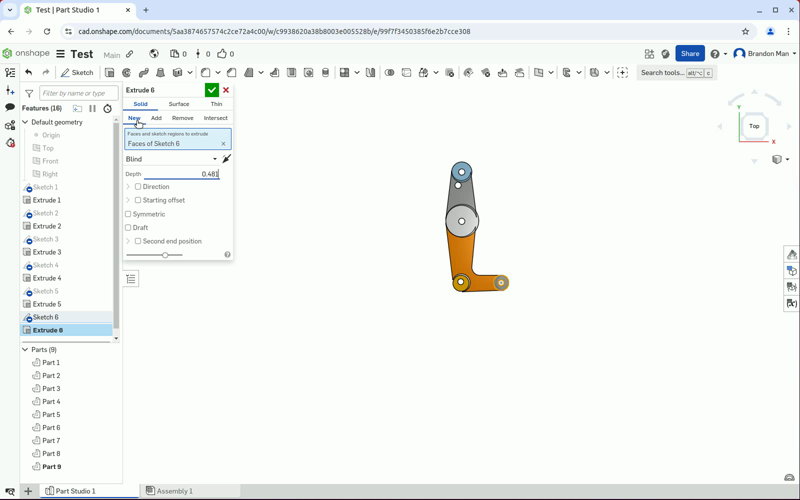
key(enter)
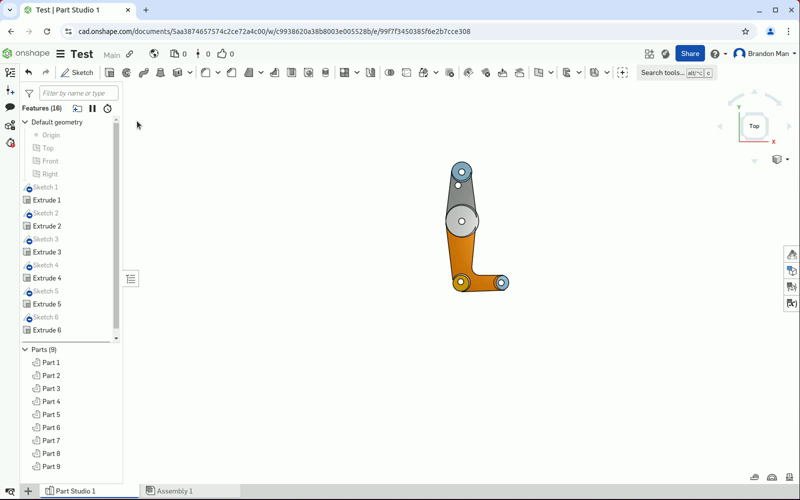
key(shift+h)
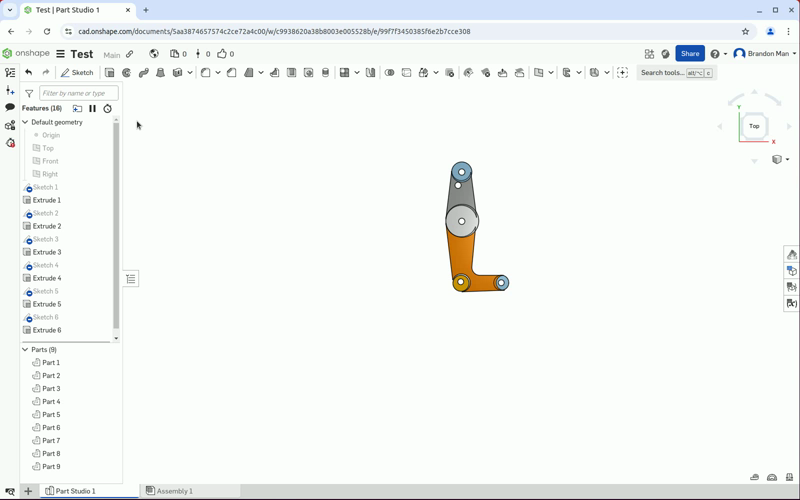
key(shift+h)
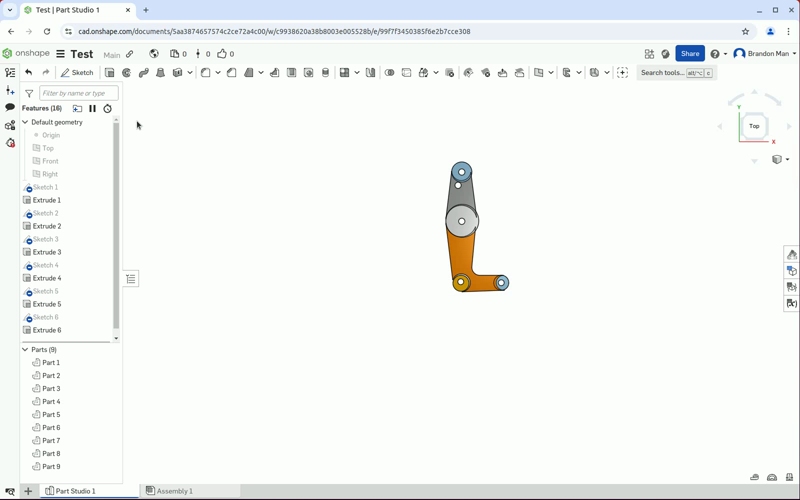
key(shift+7)
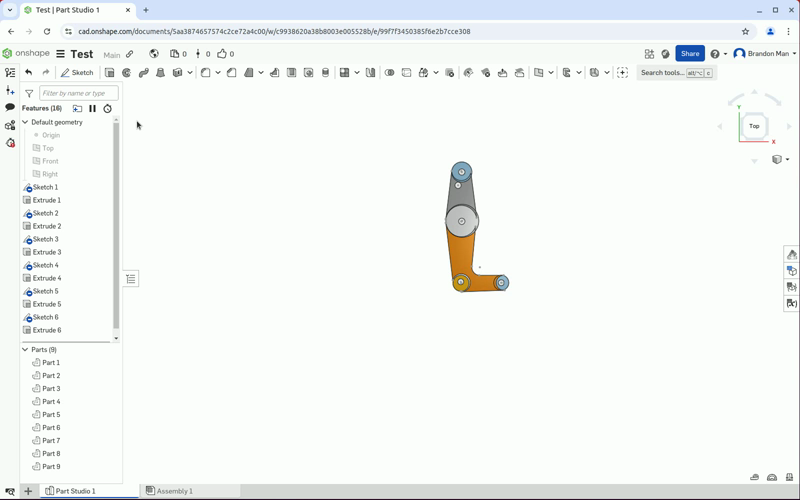
key(up, 3)
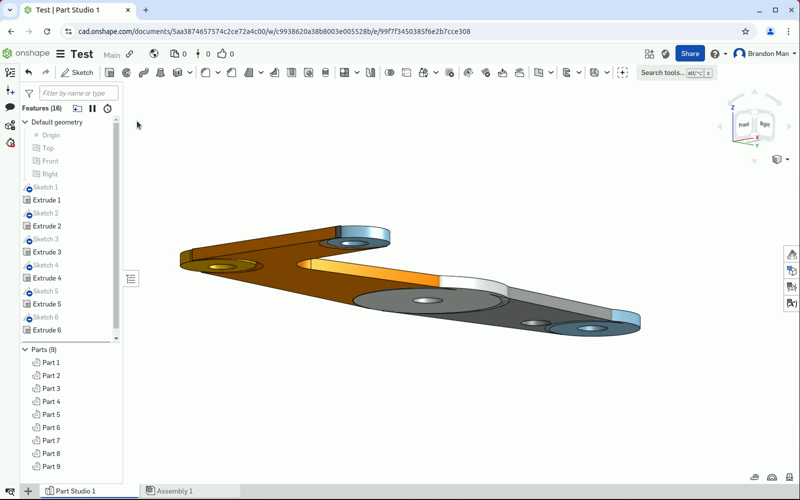
key(left, 3)
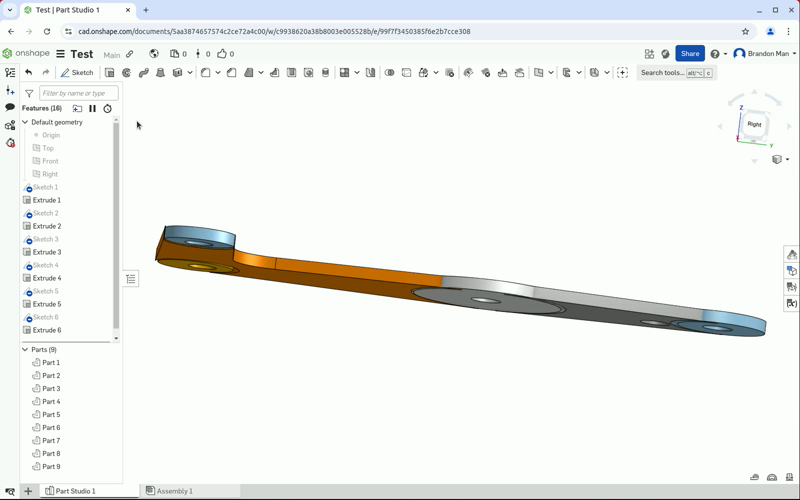
key(right, 3)
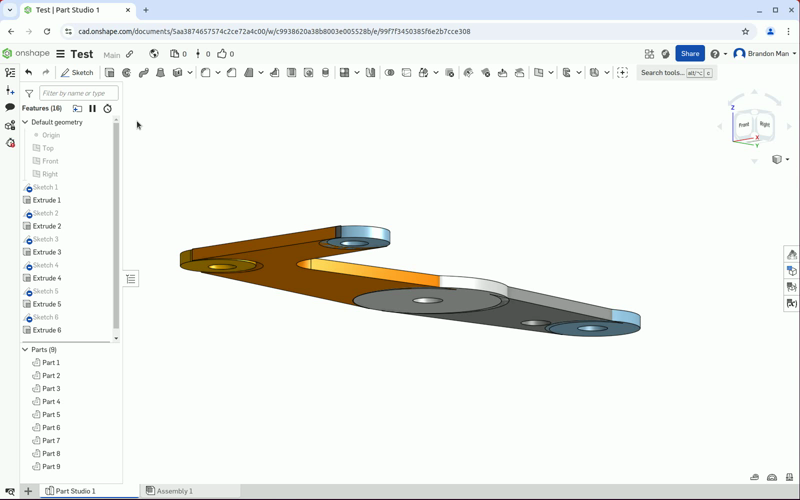
key(down, 3)
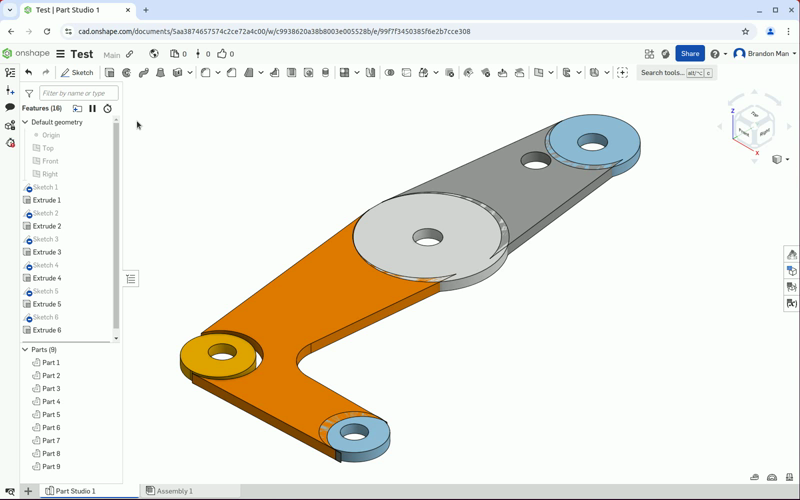
mouse_move(69, 189)
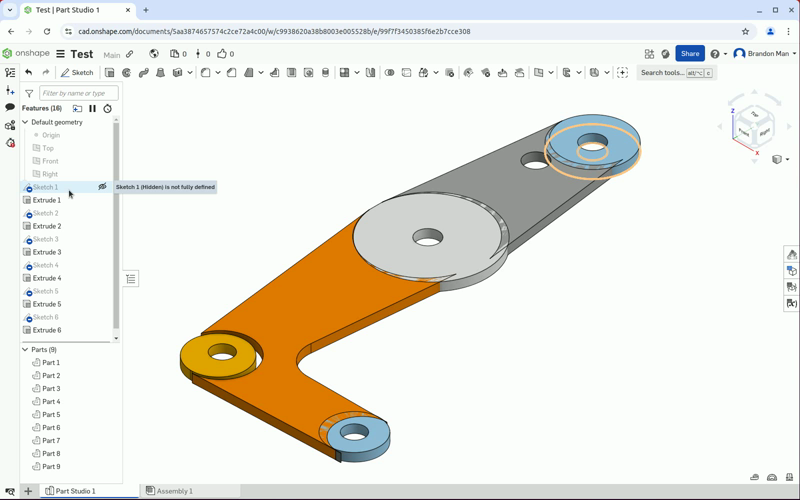
click(69, 189)